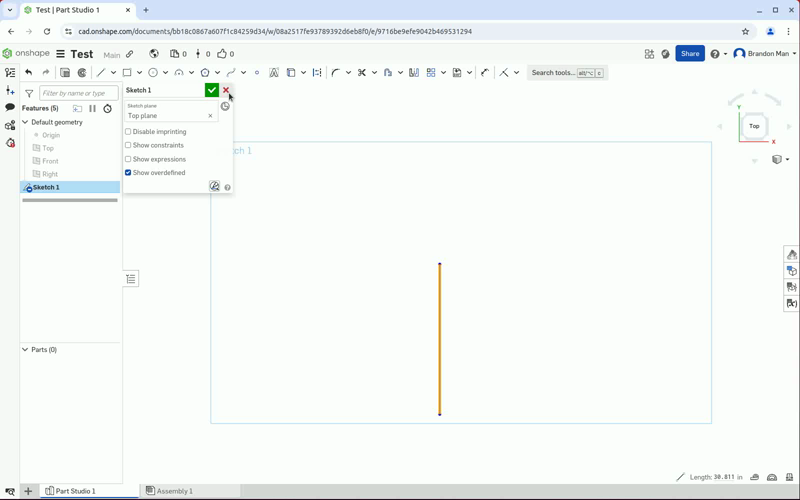
key(shift+h)
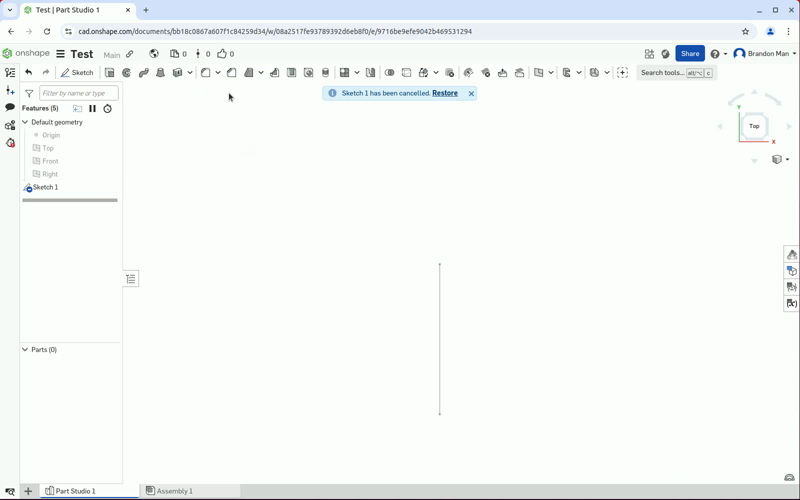
key(shift+s)
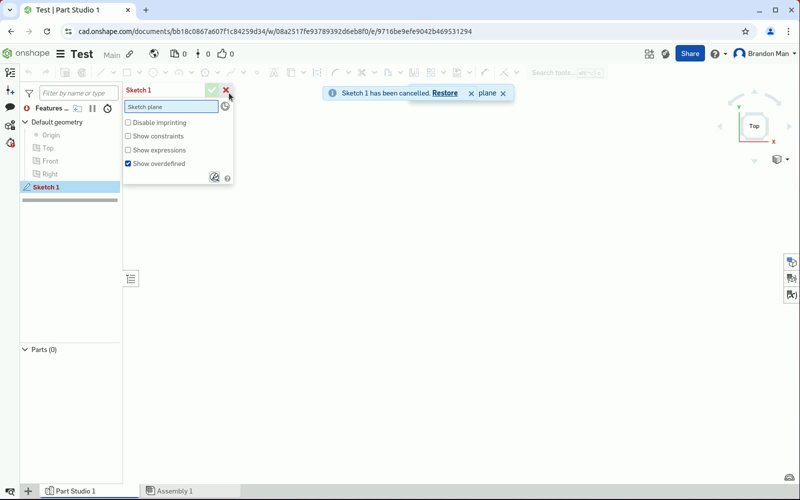
mouse_move(73, 150)
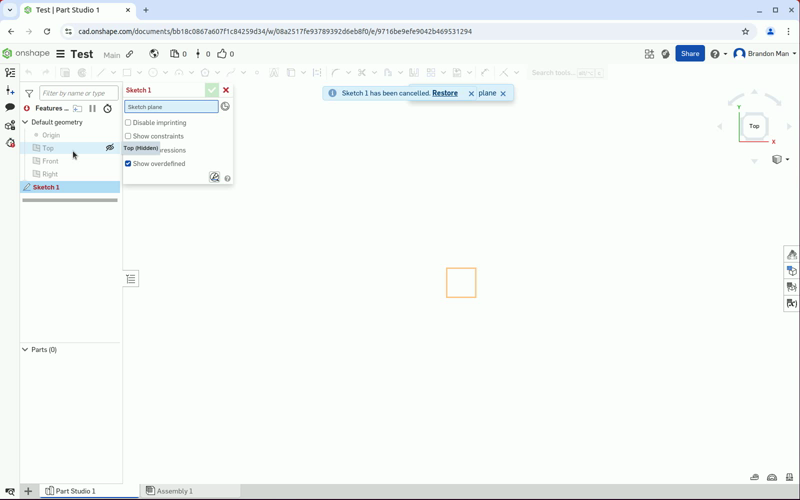
click(73, 150)
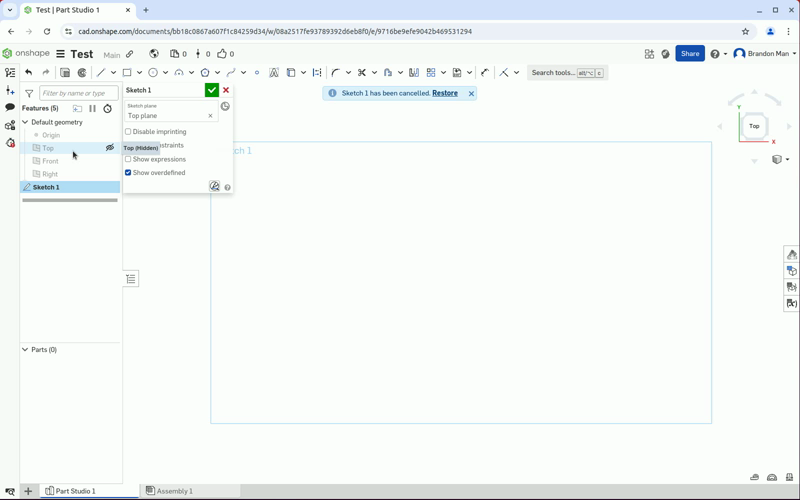
mouse_move(73, 352)
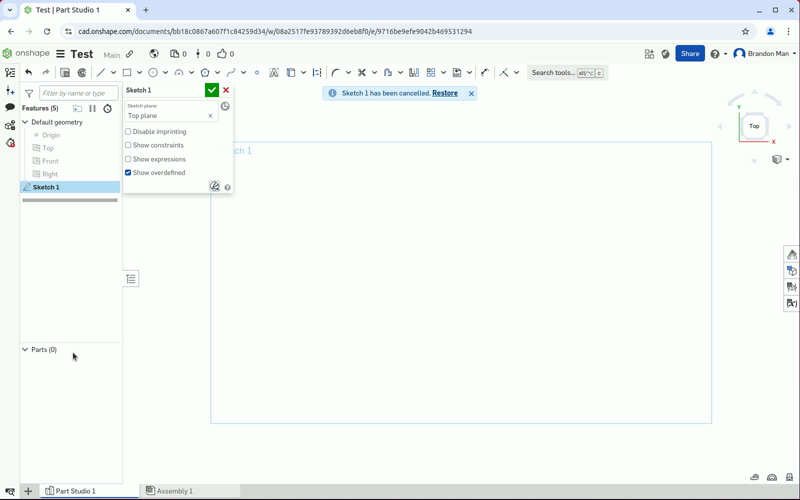
key(y)
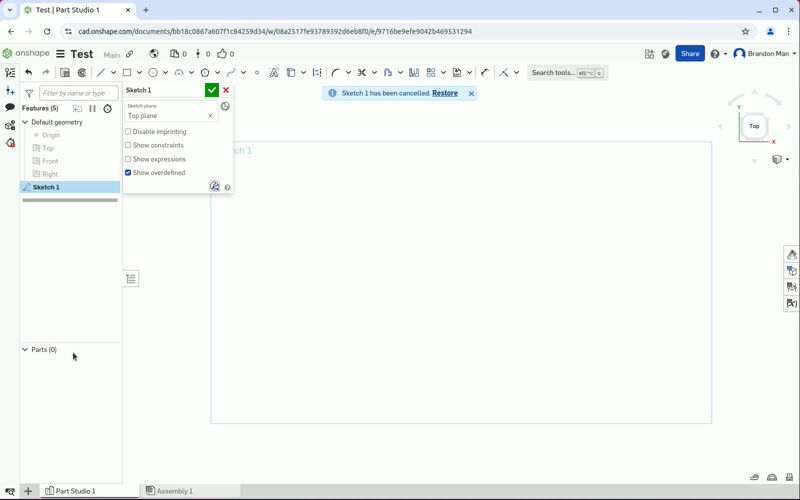
key(l)
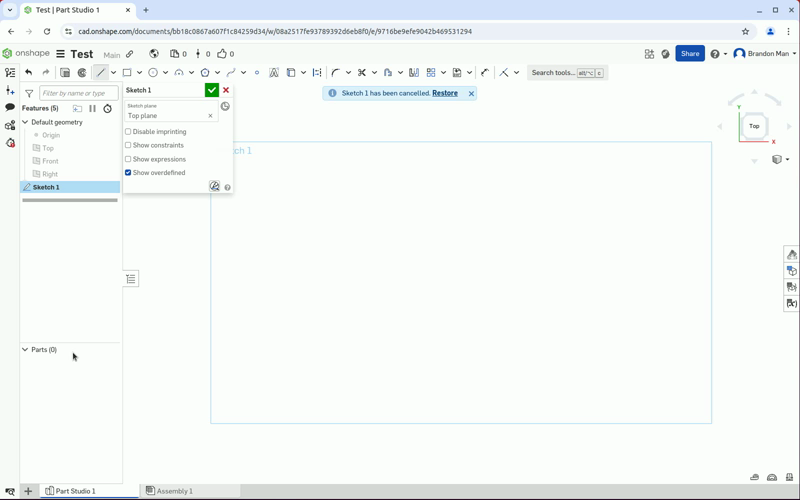
key_down(shift)
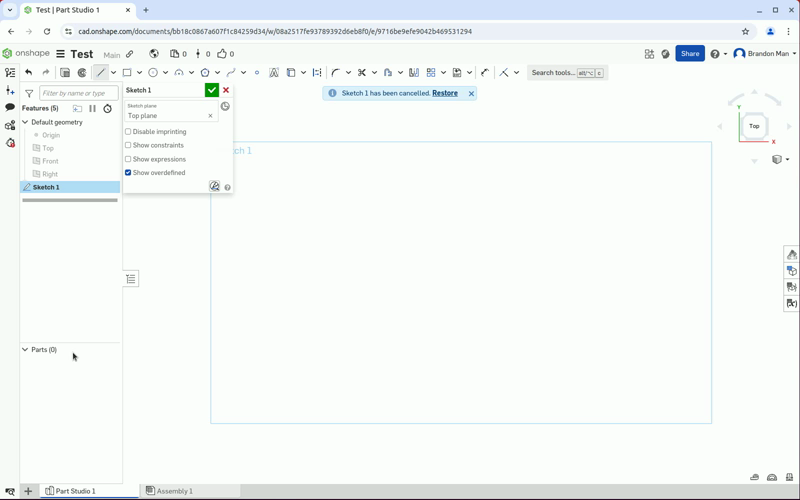
mouse_move(348, 299)
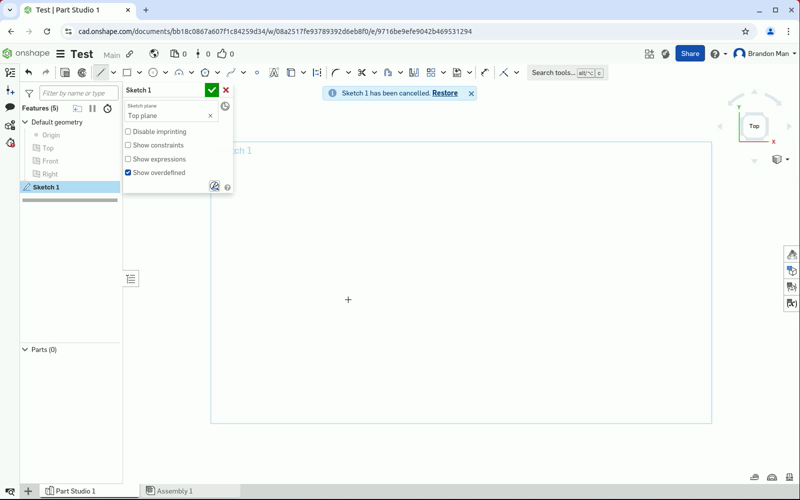
click(348, 299)
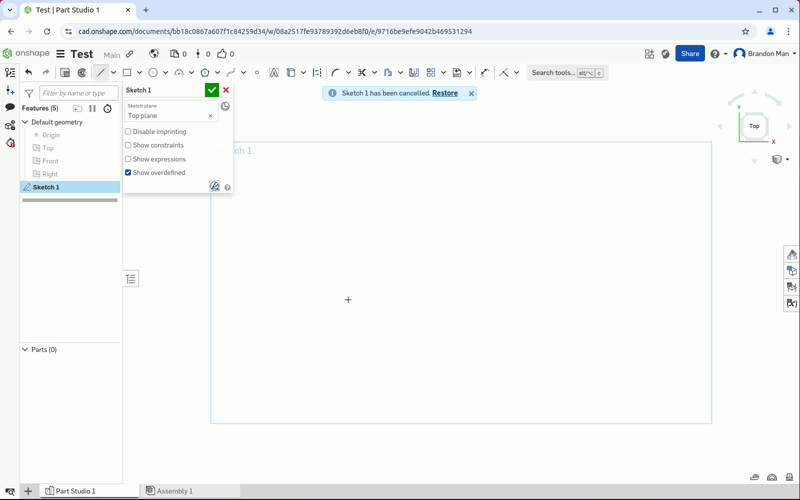
key_up(shift)
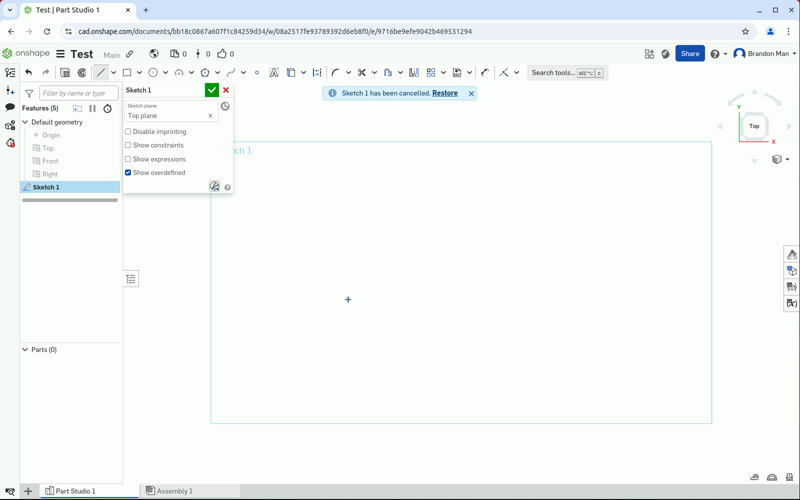
key_down(shift)
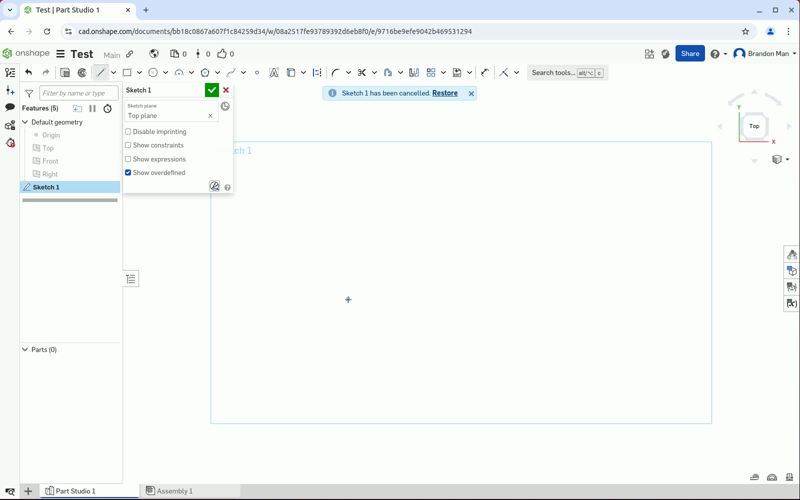
mouse_move(572, 299)
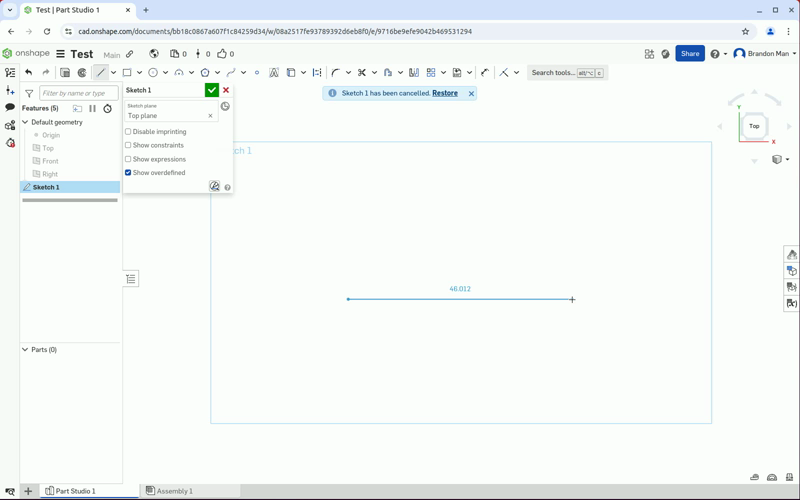
click(572, 299)
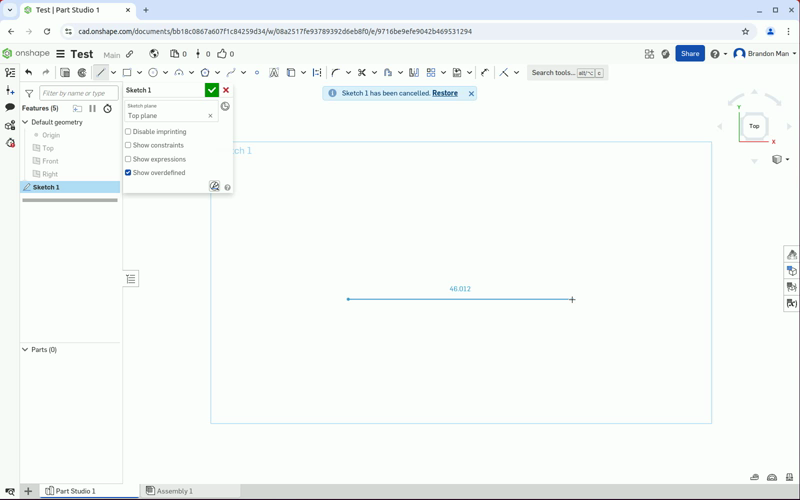
key_up(shift)
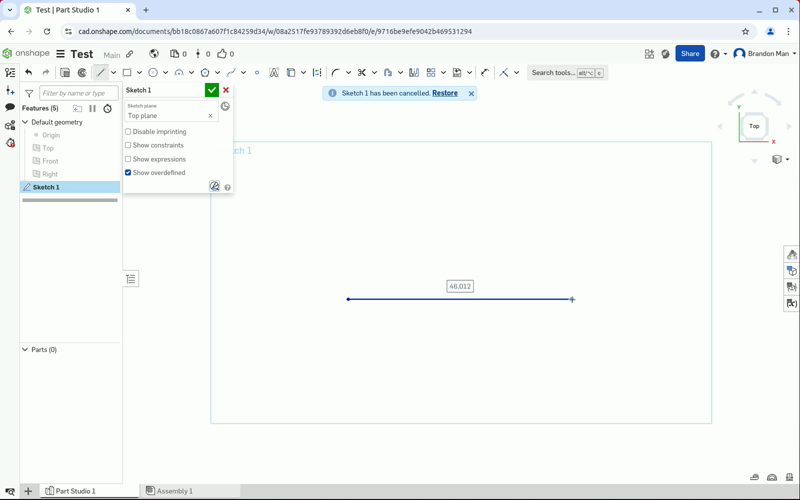
key_down(shift)
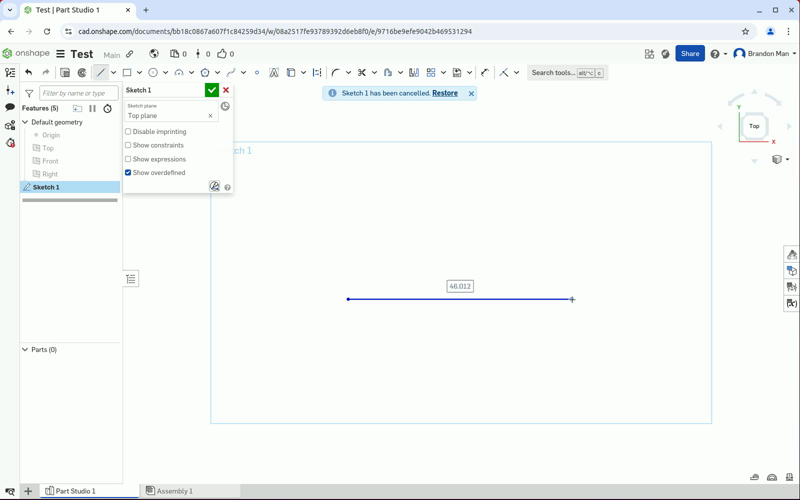
mouse_move(589, 299)
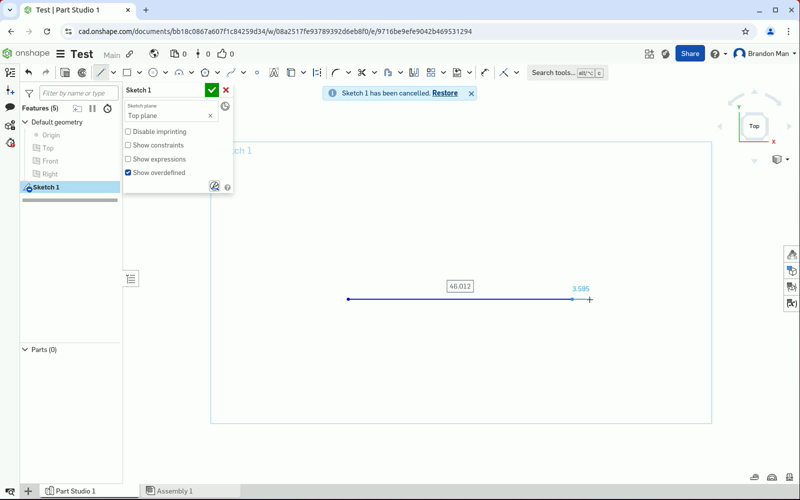
mouse_move(572, 268)
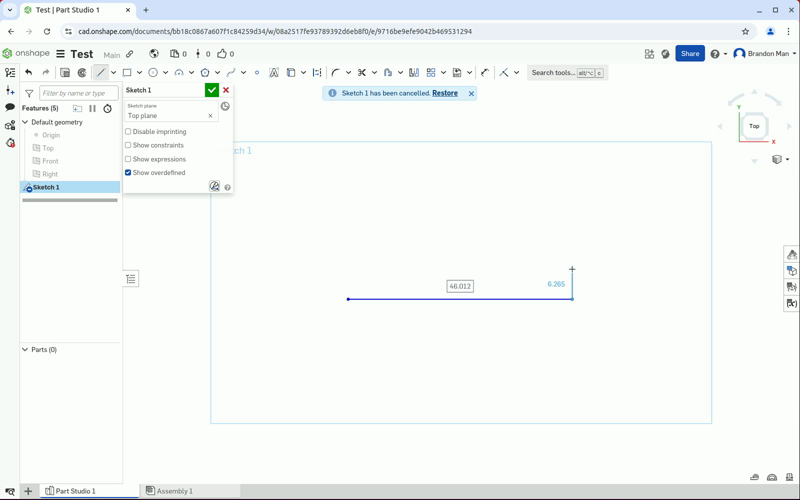
click(572, 268)
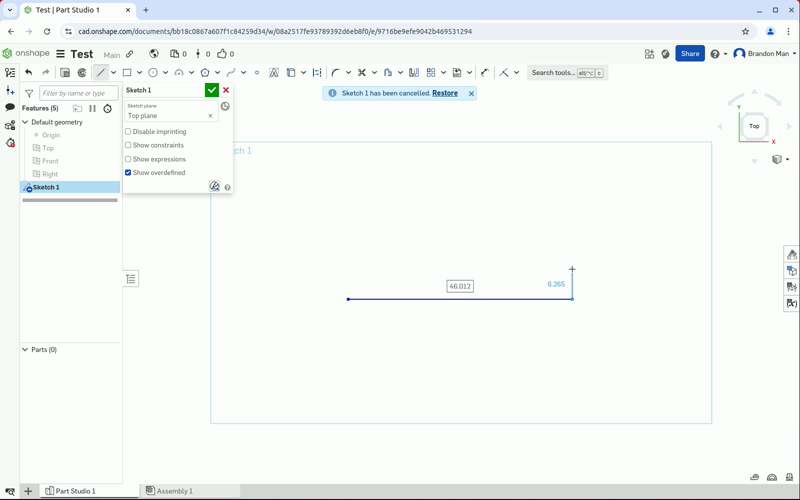
key_up(shift)
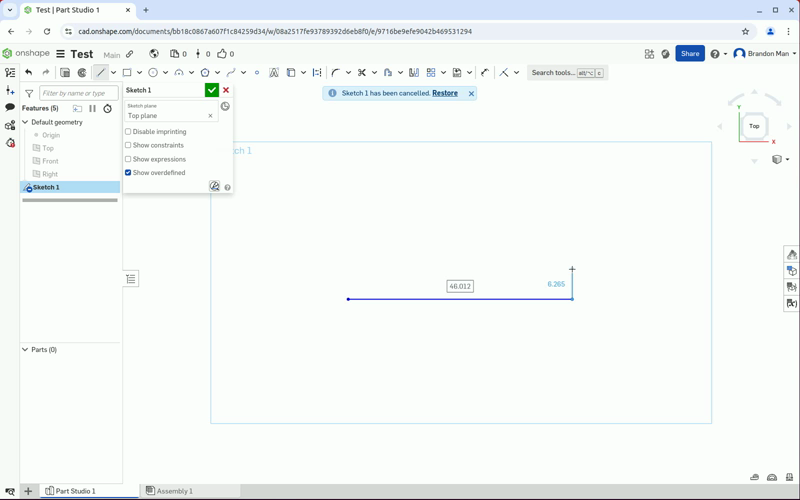
key_down(shift)
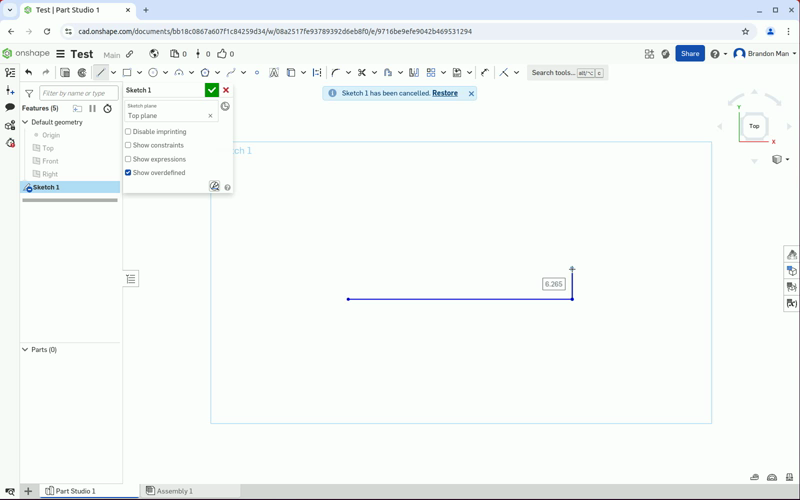
mouse_move(348, 268)
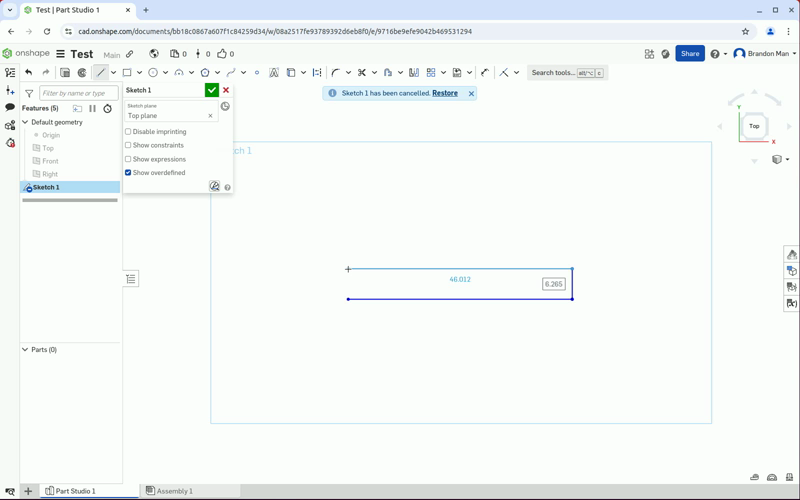
click(348, 268)
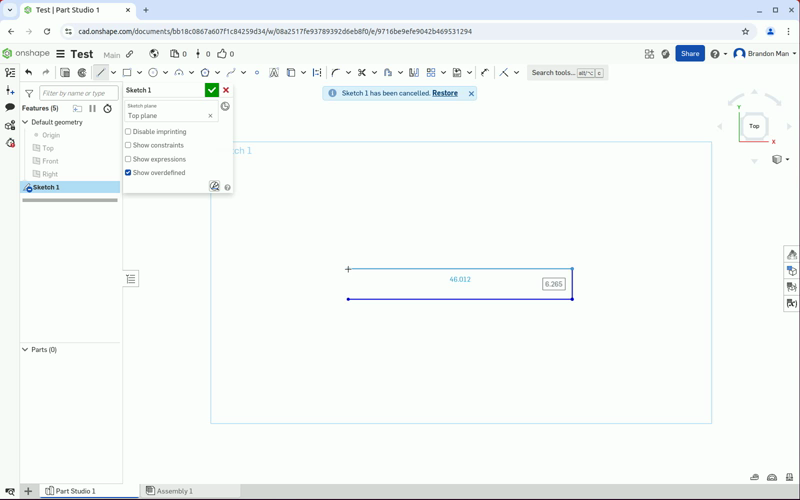
key_up(shift)
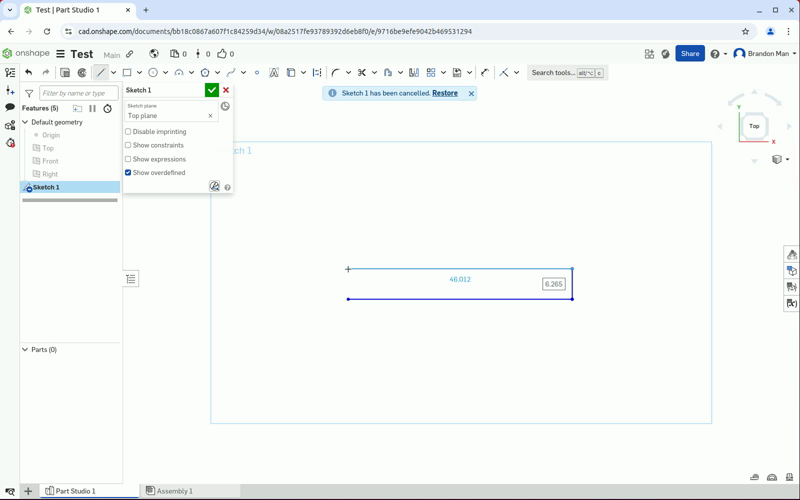
mouse_move(378, 268)
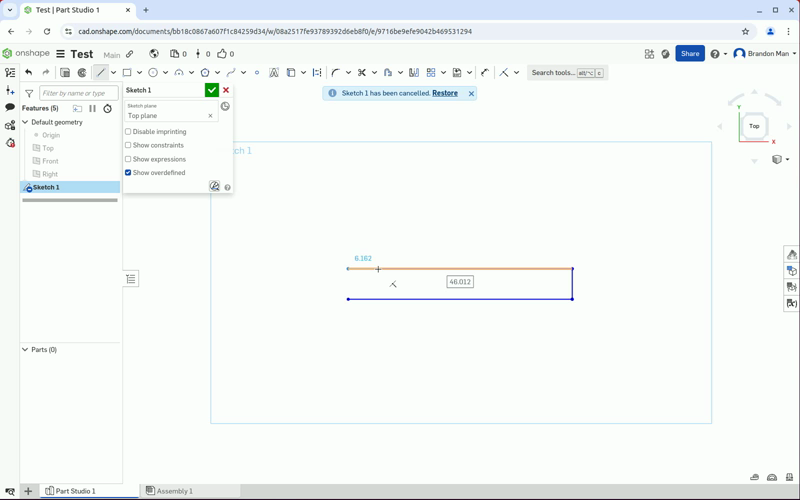
key_down(shift)
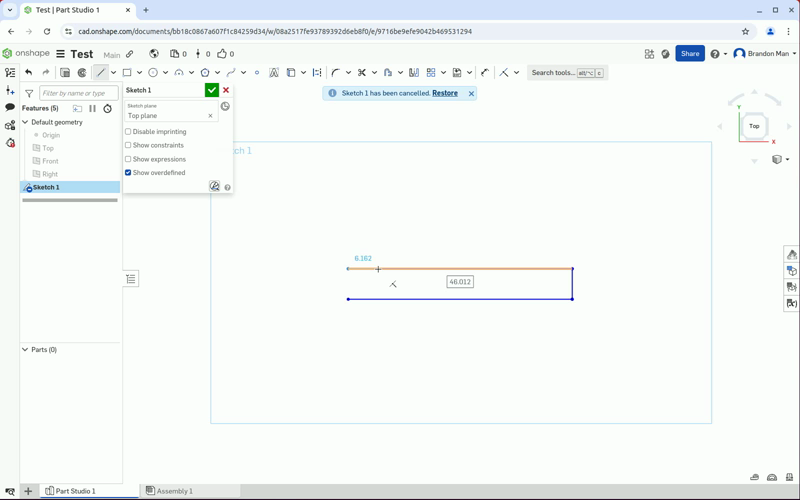
mouse_move(348, 299)
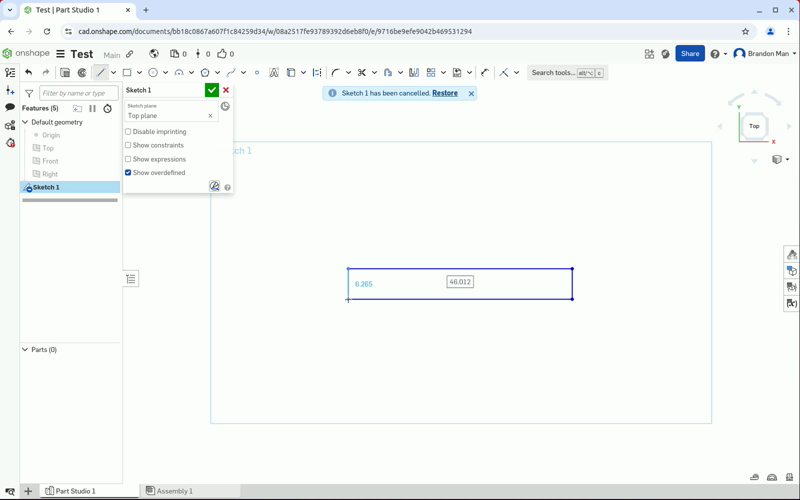
key_up(shift)
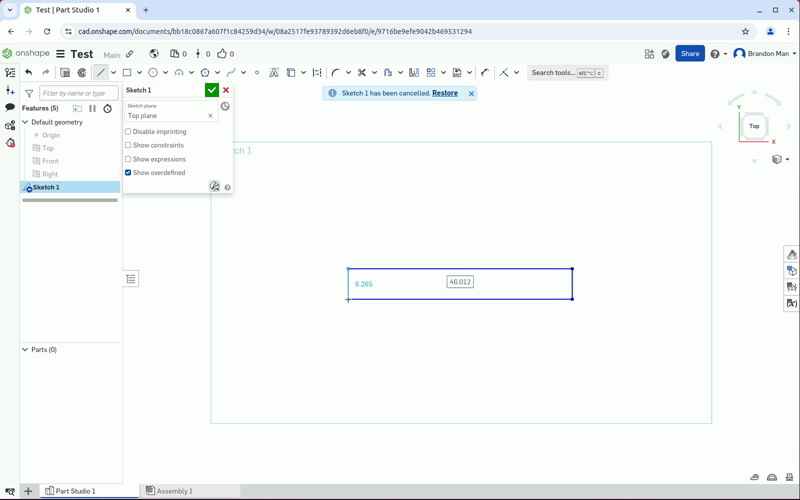
click(348, 299)
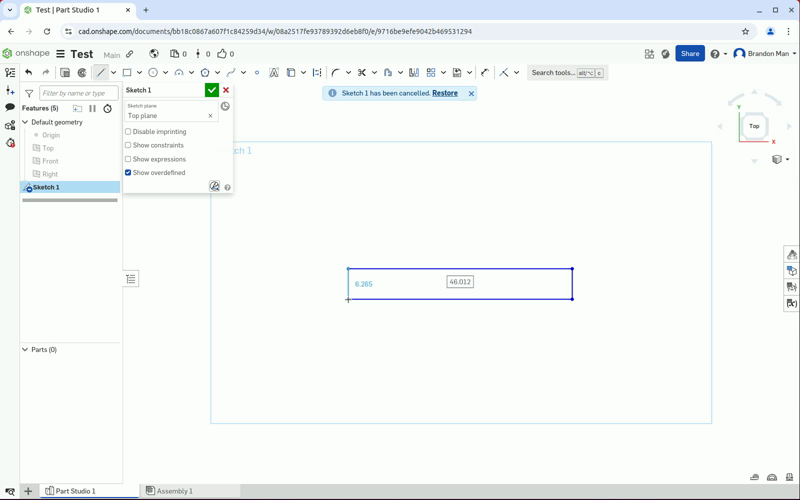
key(esc)
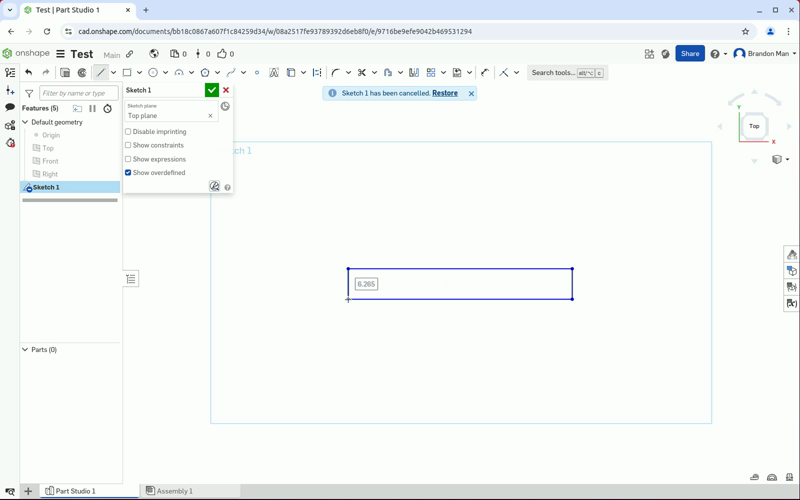
key(l)
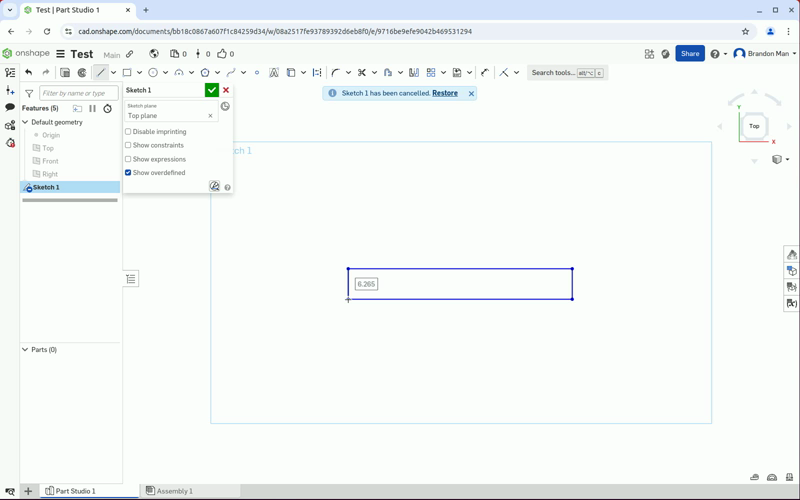
key_down(shift)
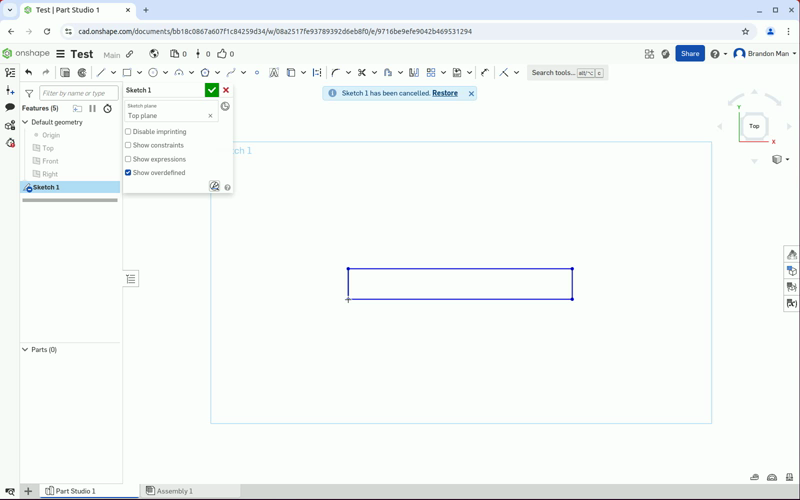
mouse_move(482, 292)
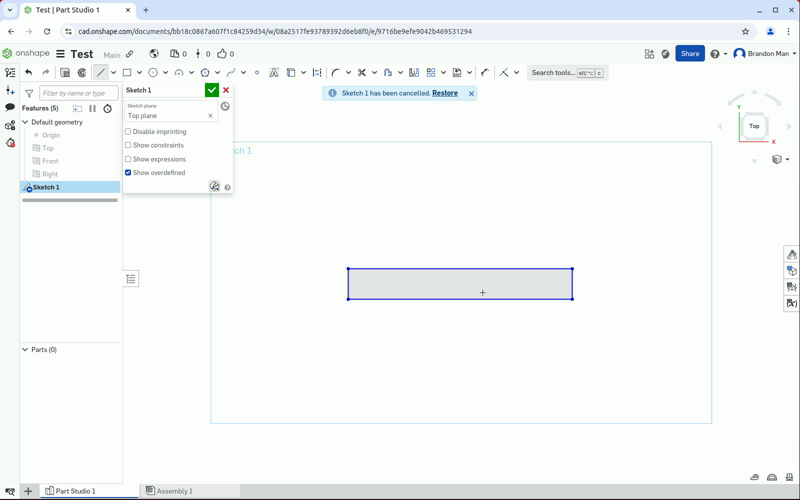
click(482, 292)
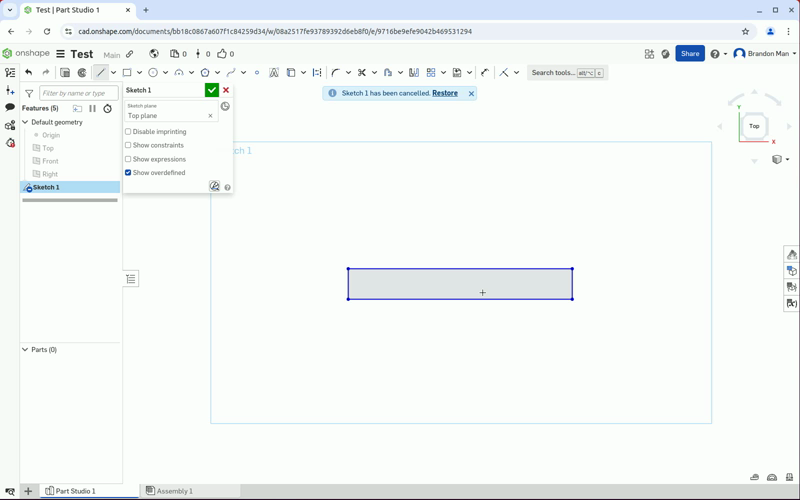
key_up(shift)
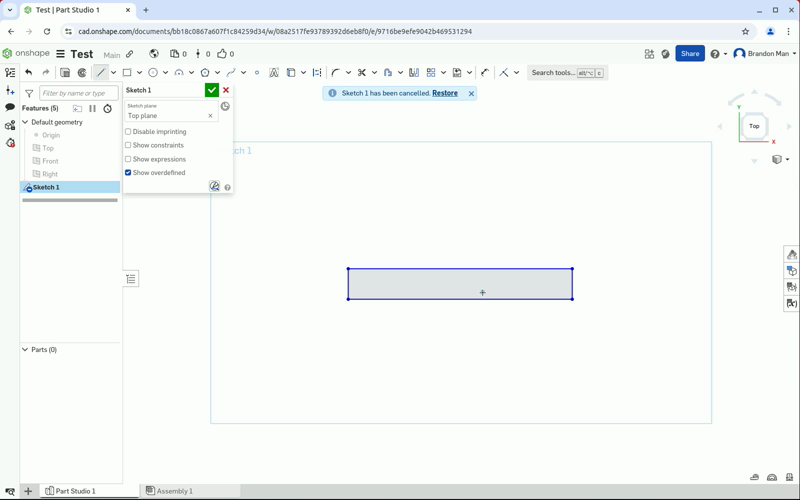
key_down(shift)
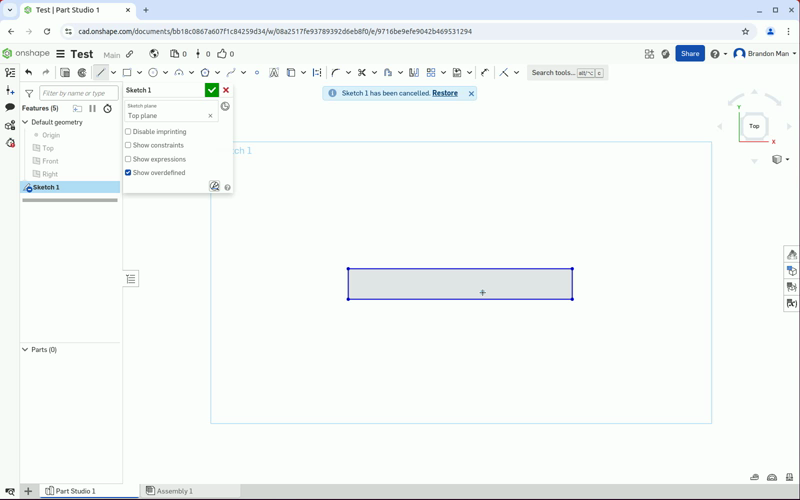
mouse_move(562, 292)
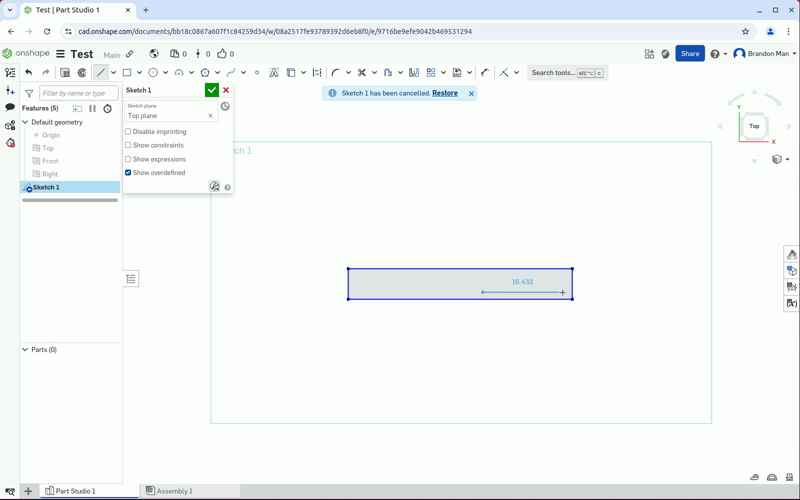
click(562, 292)
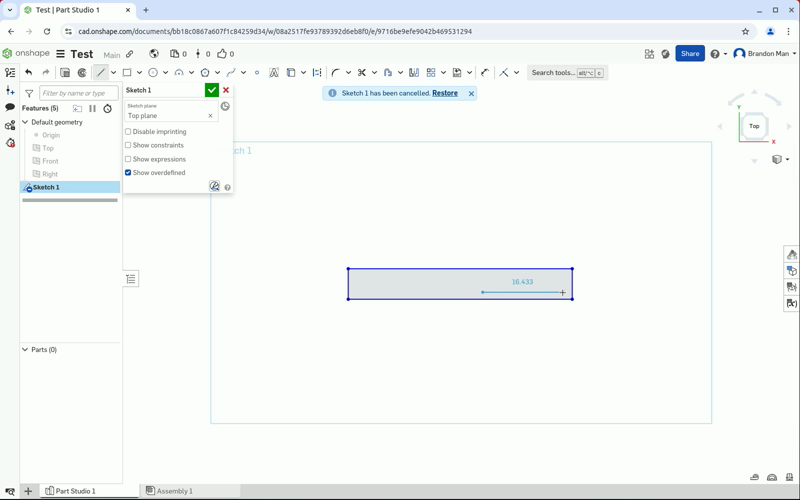
key_up(shift)
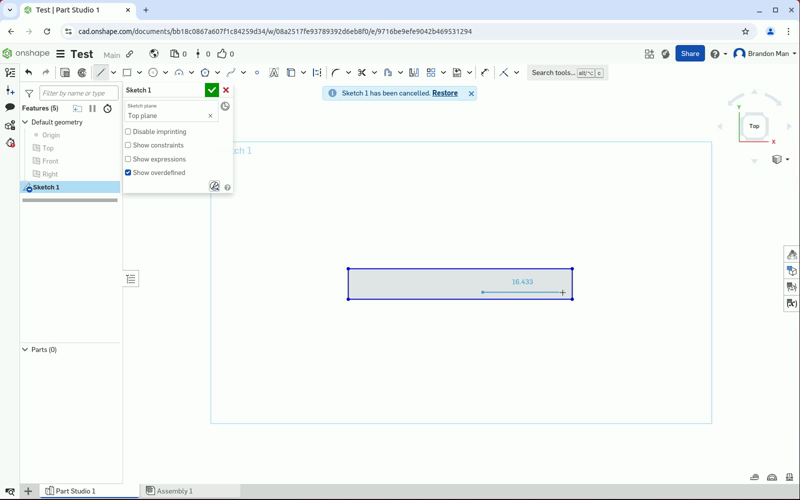
key_down(shift)
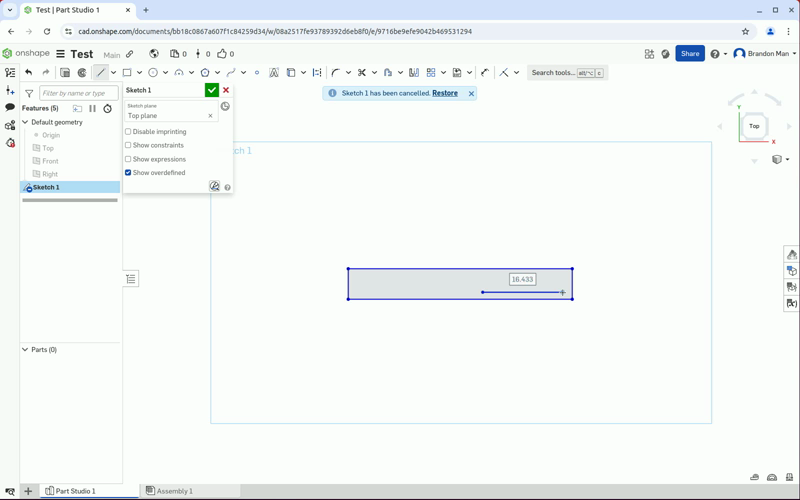
mouse_move(589, 292)
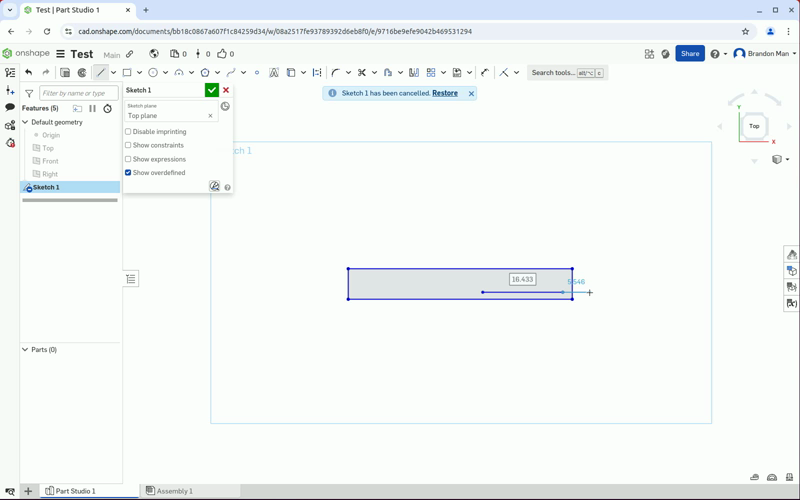
mouse_move(562, 285)
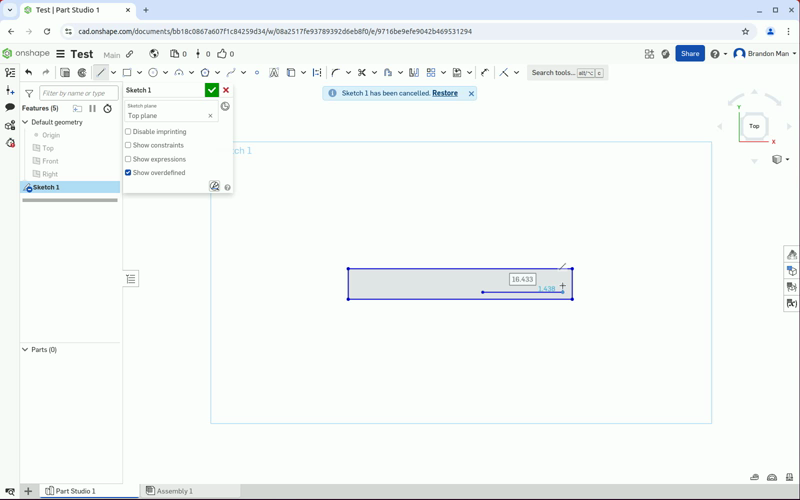
scroll(6)
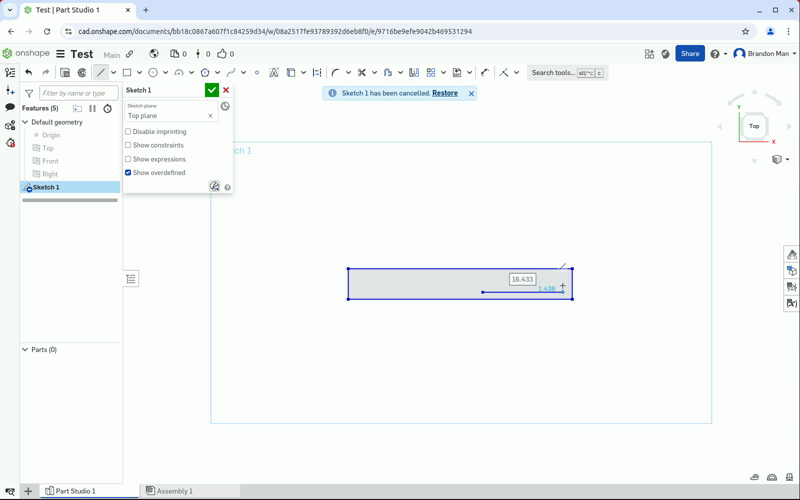
scroll(6)
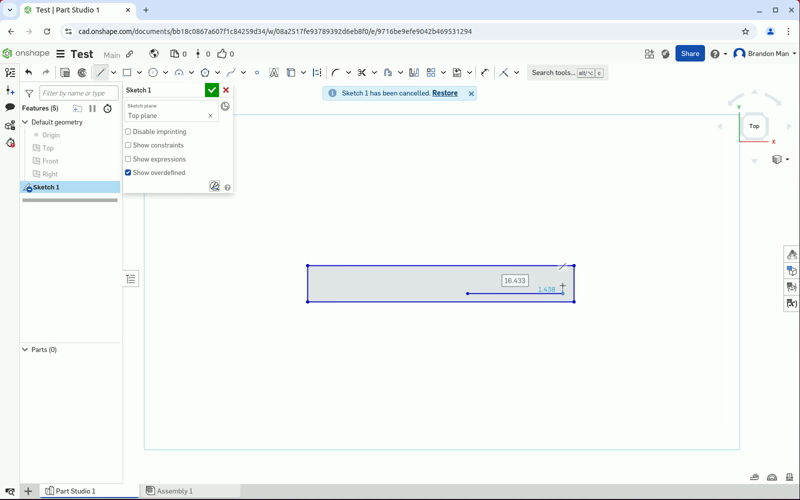
scroll(6)
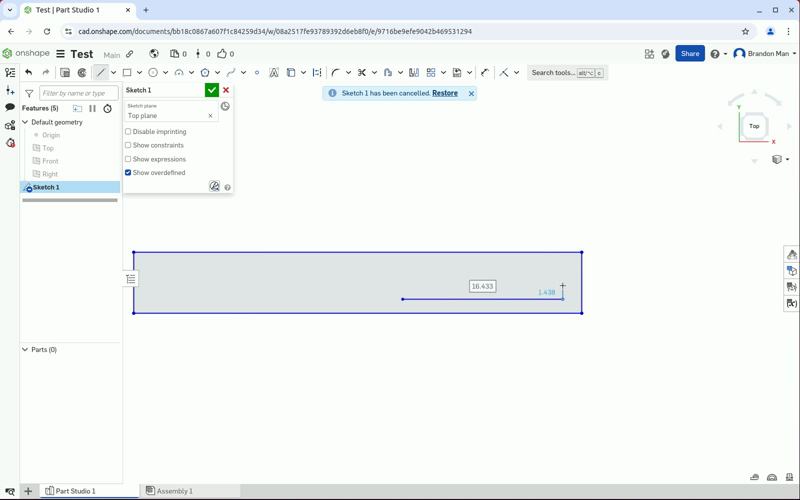
scroll(6)
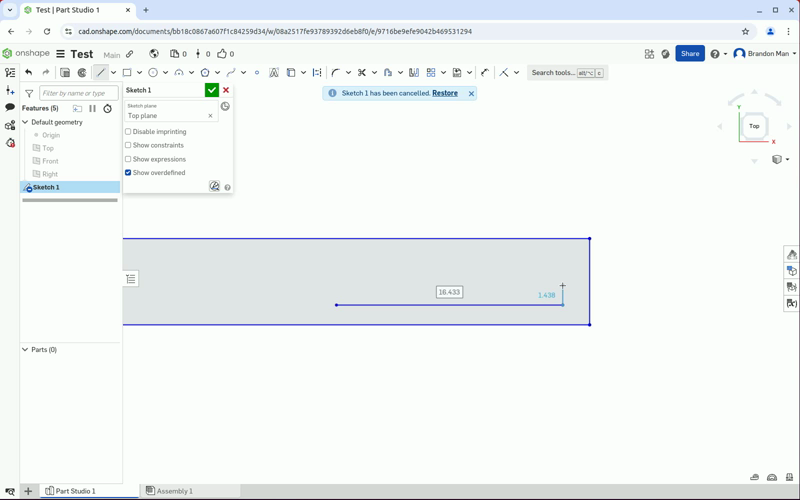
scroll(6)
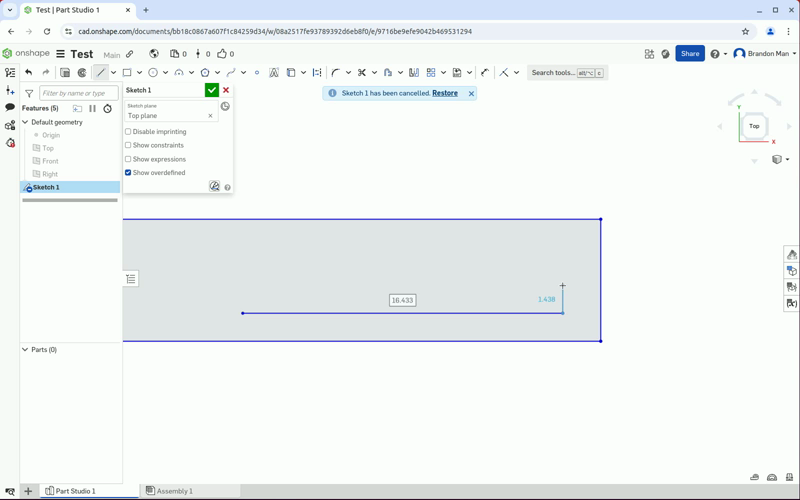
scroll(6)
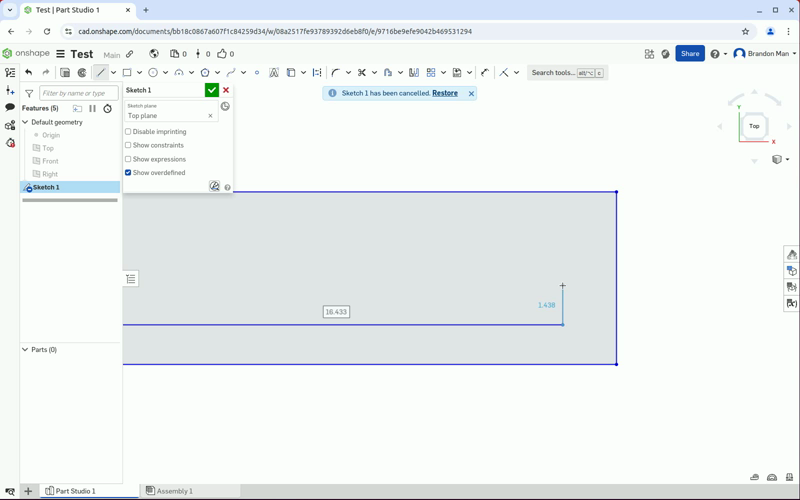
scroll(6)
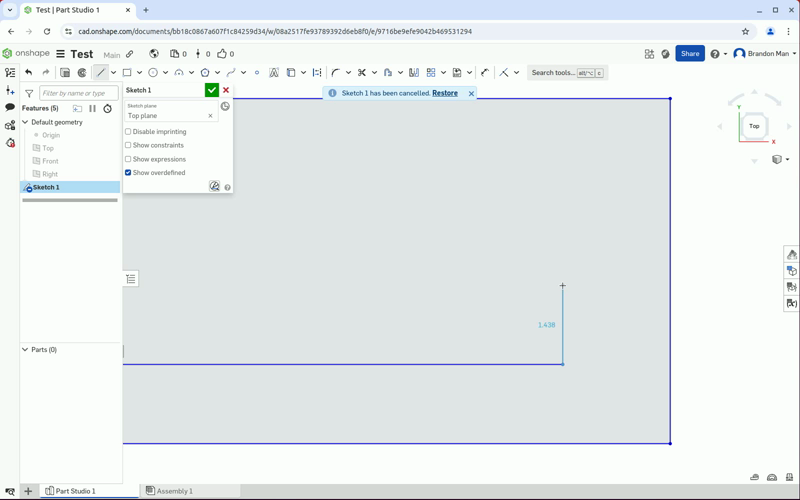
click(562, 285)
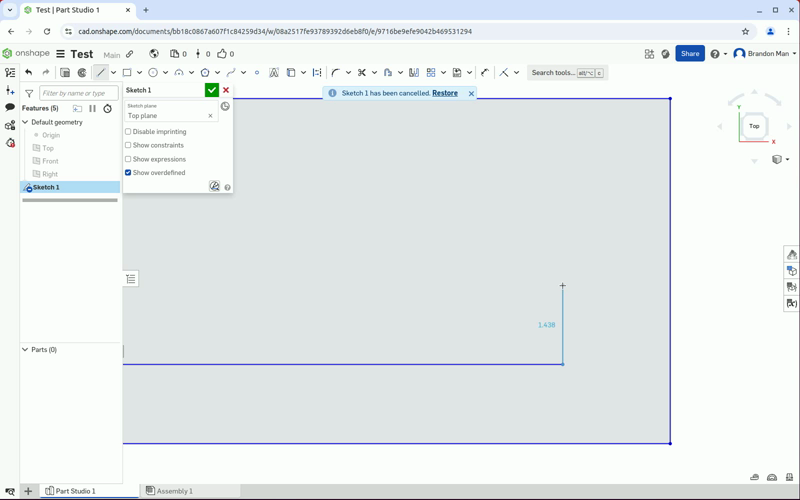
scroll(-6)
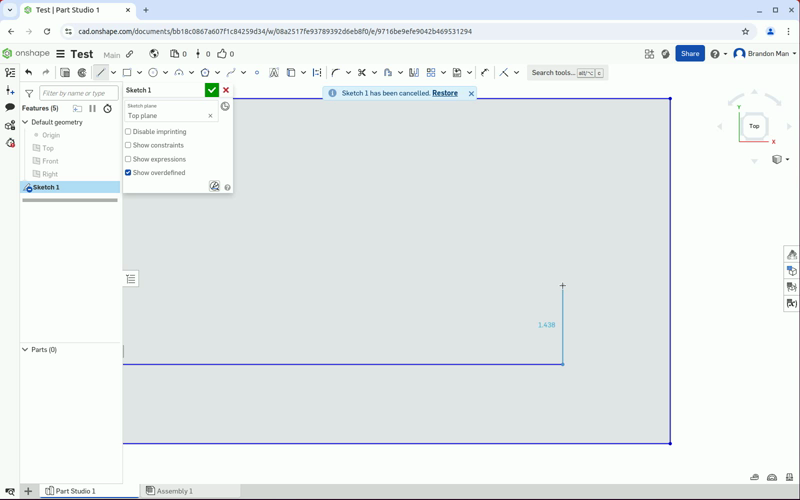
scroll(-6)
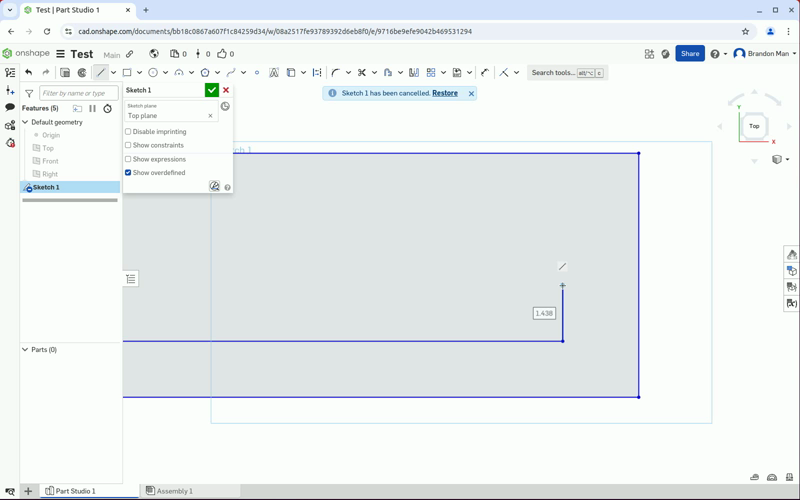
scroll(-6)
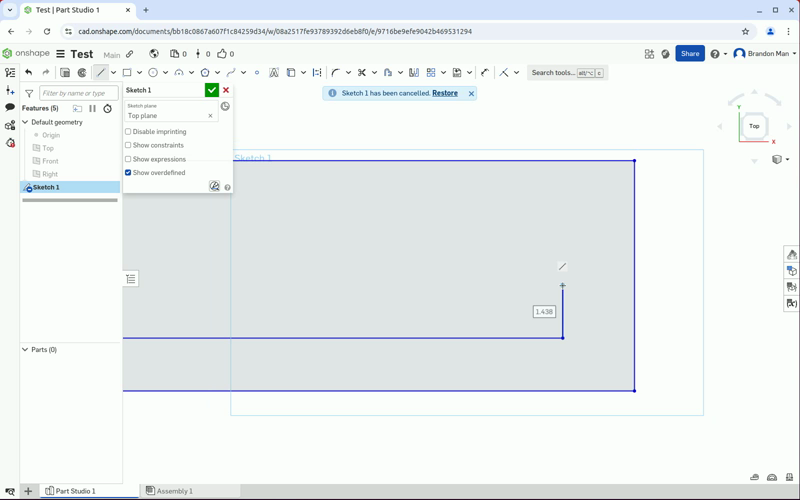
scroll(-6)
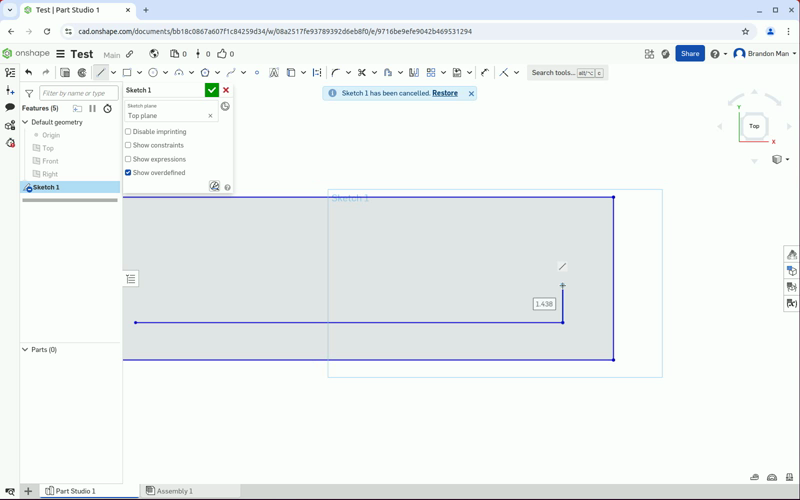
scroll(-6)
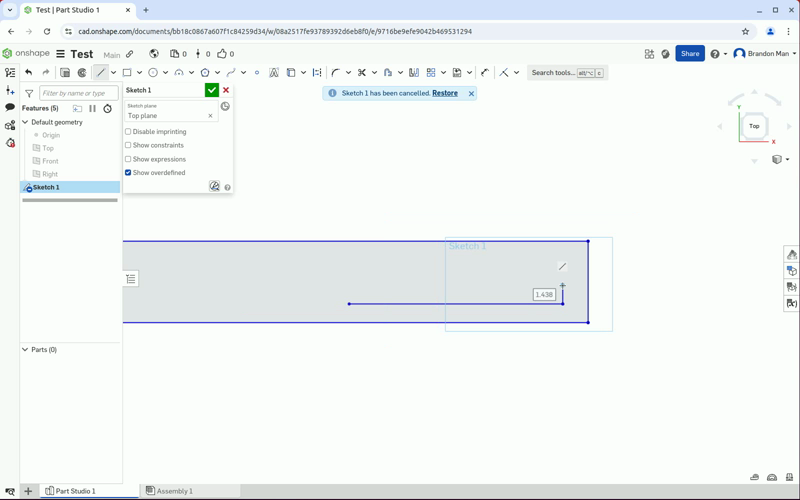
scroll(-6)
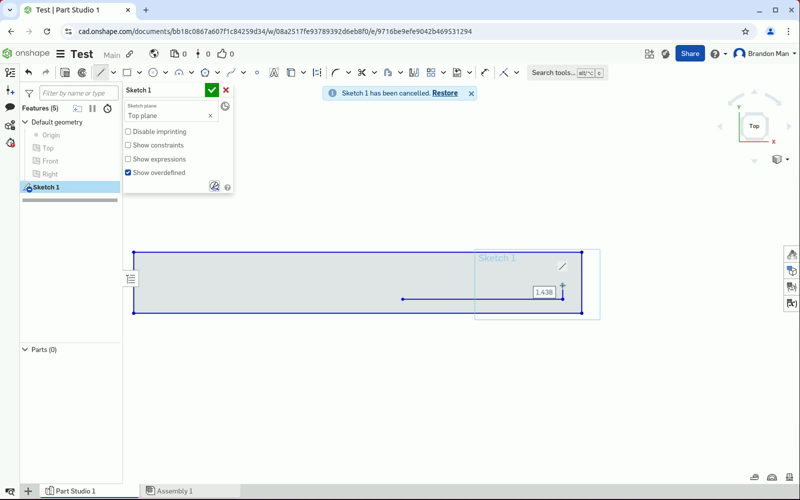
scroll(-6)
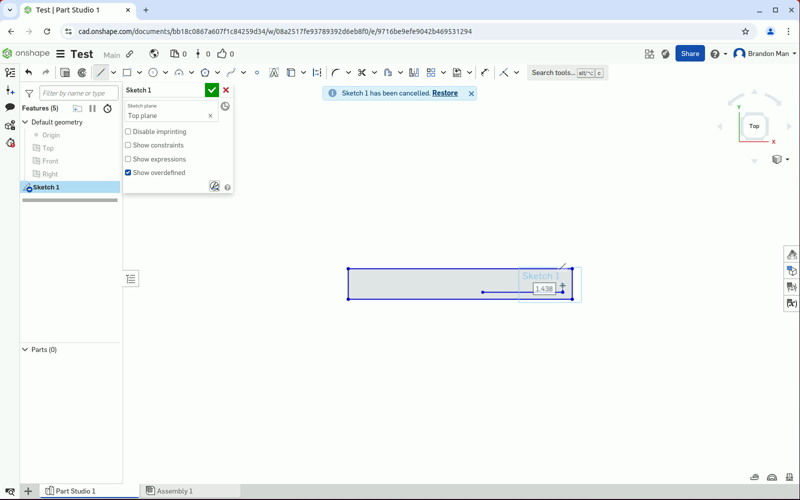
key_up(shift)
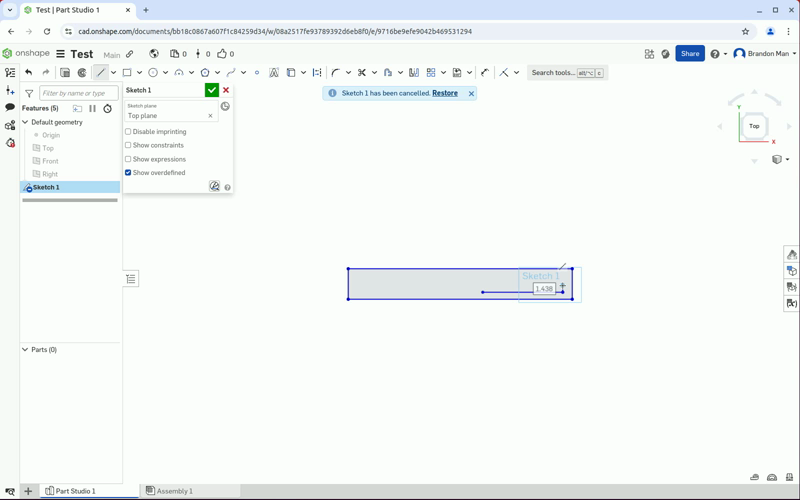
key_down(shift)
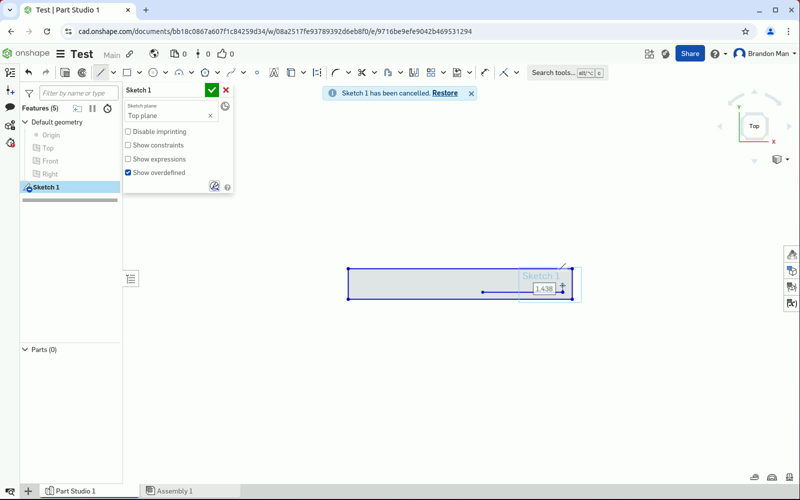
mouse_move(482, 285)
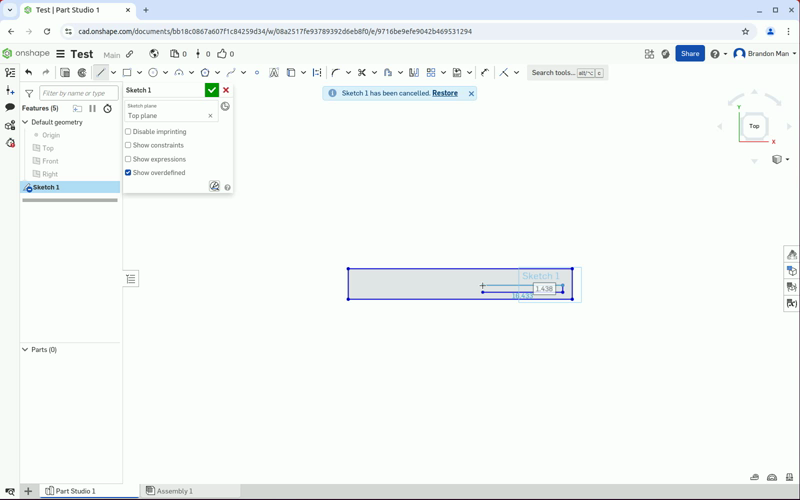
click(482, 285)
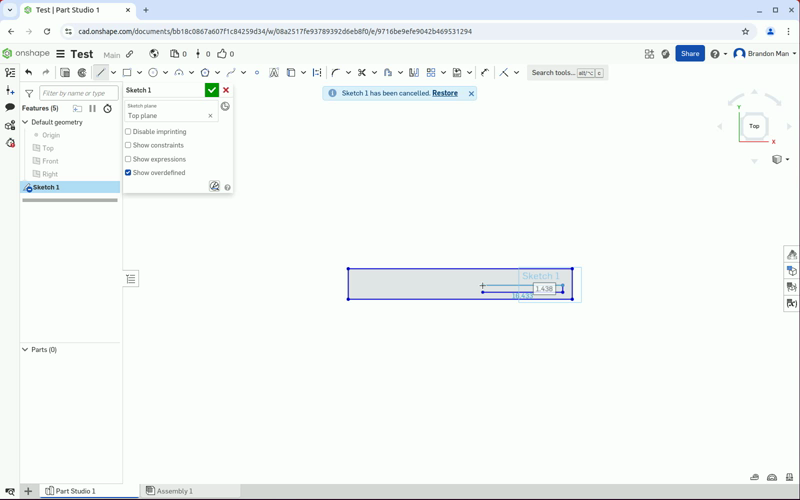
key_up(shift)
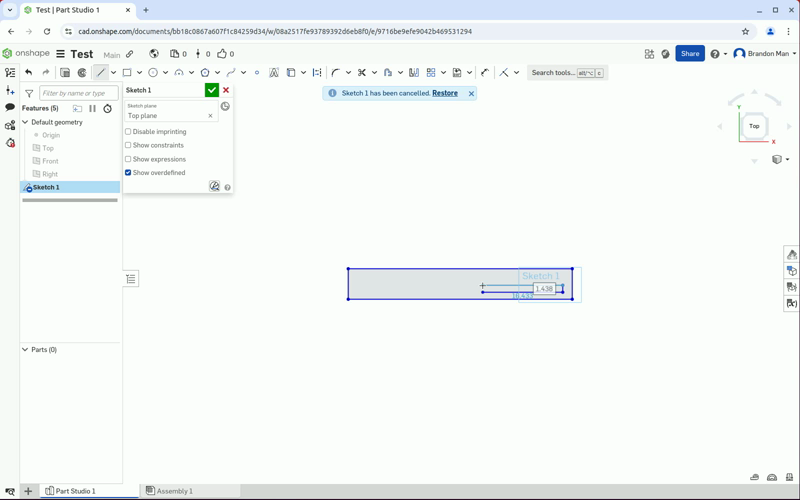
mouse_move(512, 285)
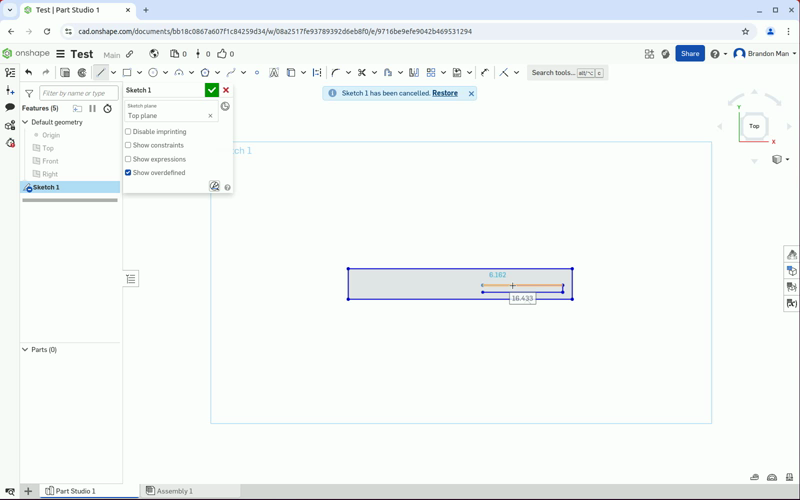
key_down(shift)
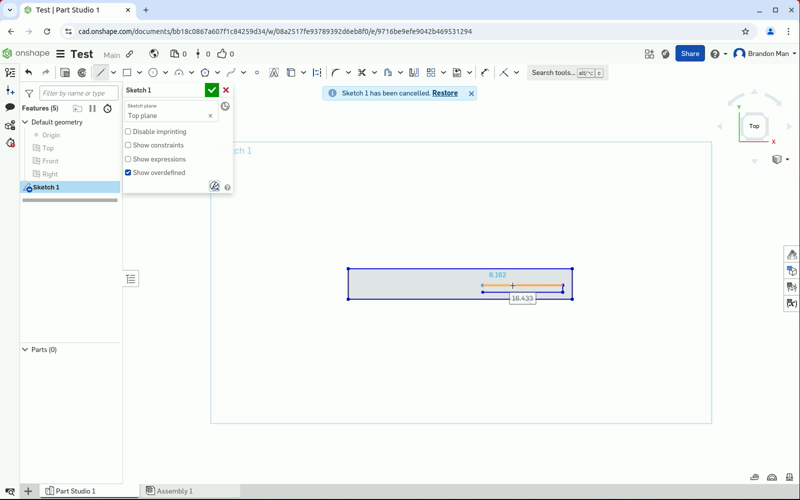
mouse_move(482, 292)
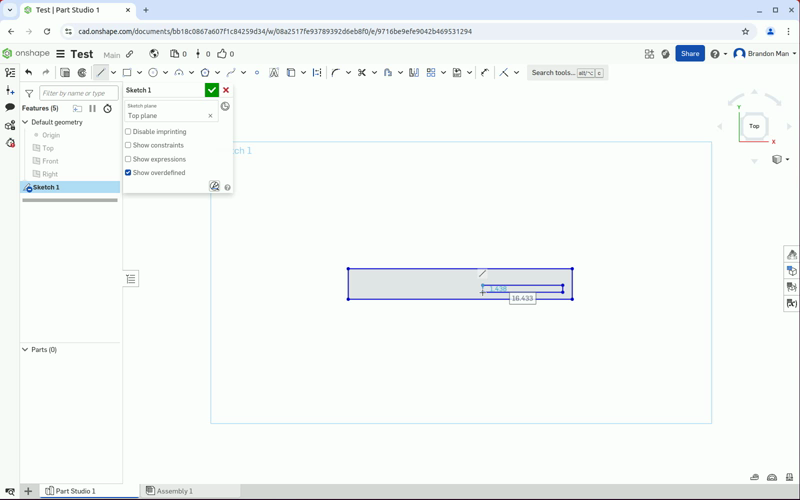
scroll(6)
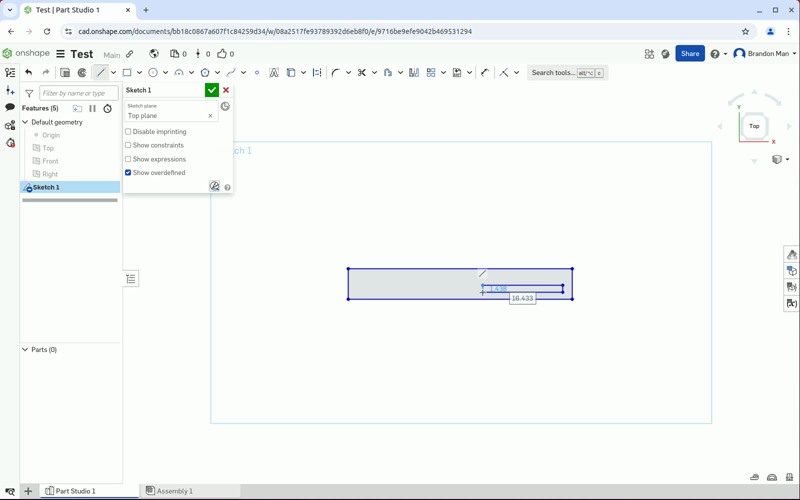
scroll(6)
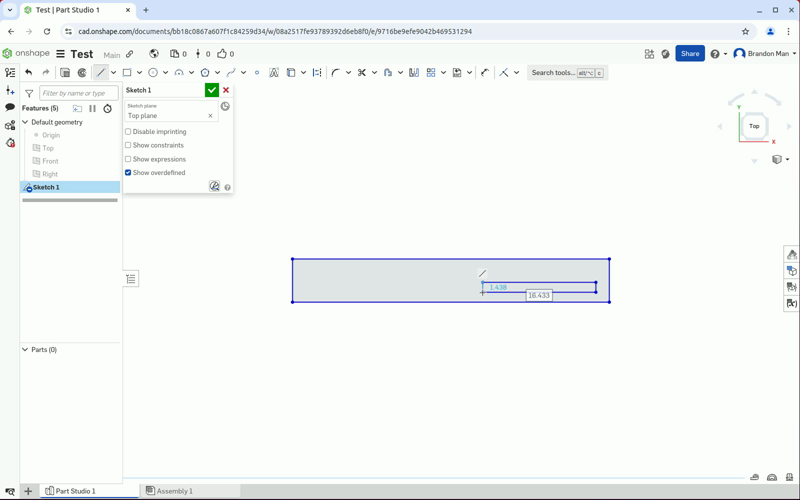
scroll(6)
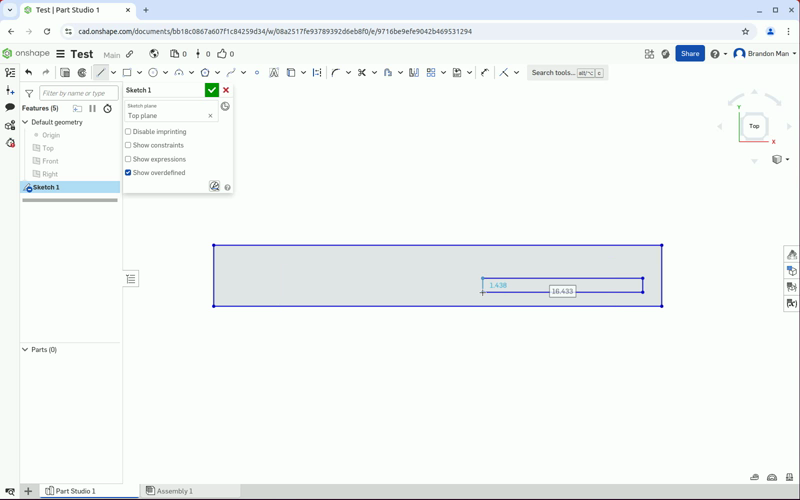
scroll(6)
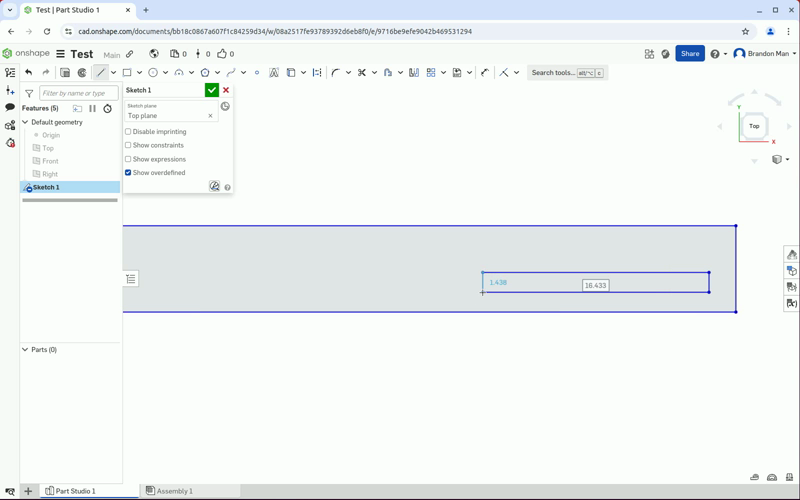
scroll(6)
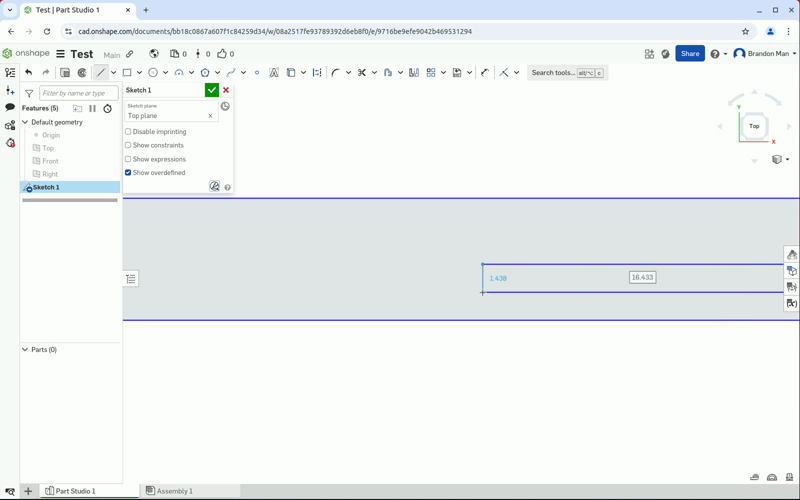
scroll(6)
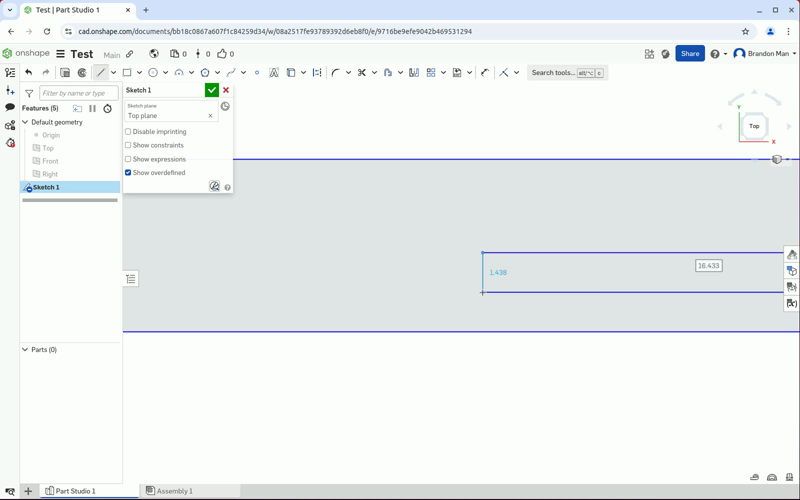
scroll(6)
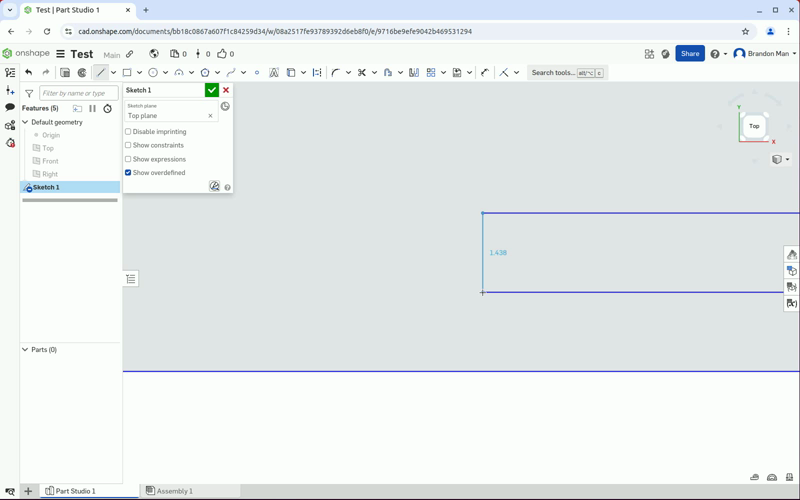
key_up(shift)
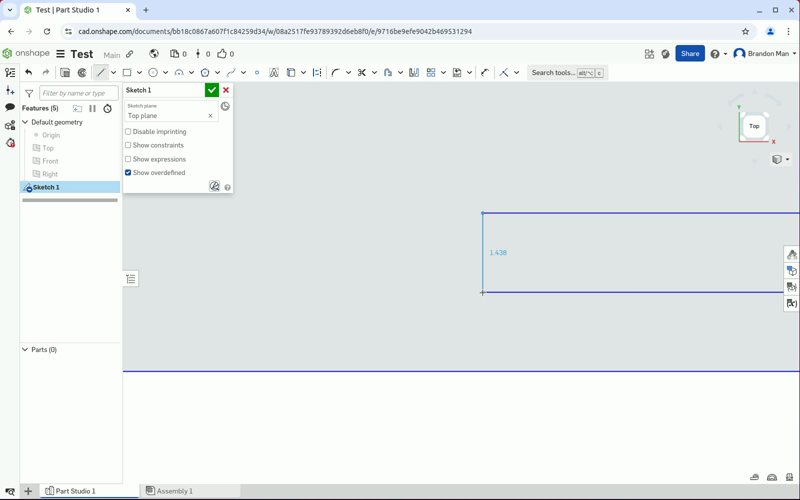
click(482, 292)
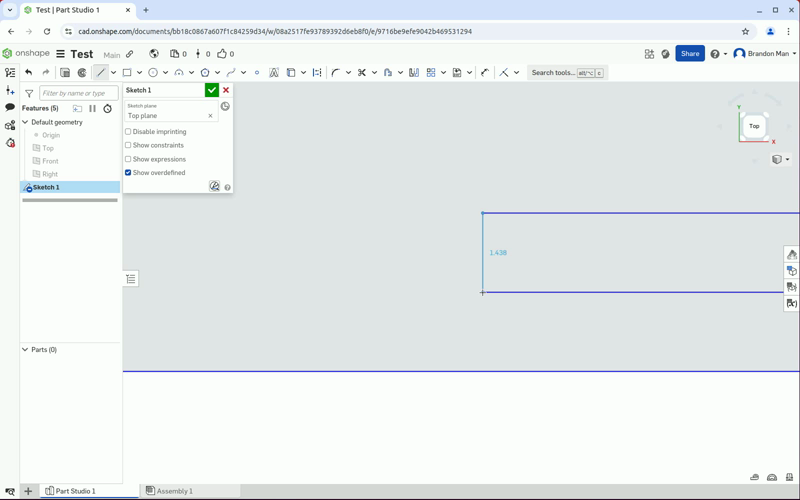
scroll(-6)
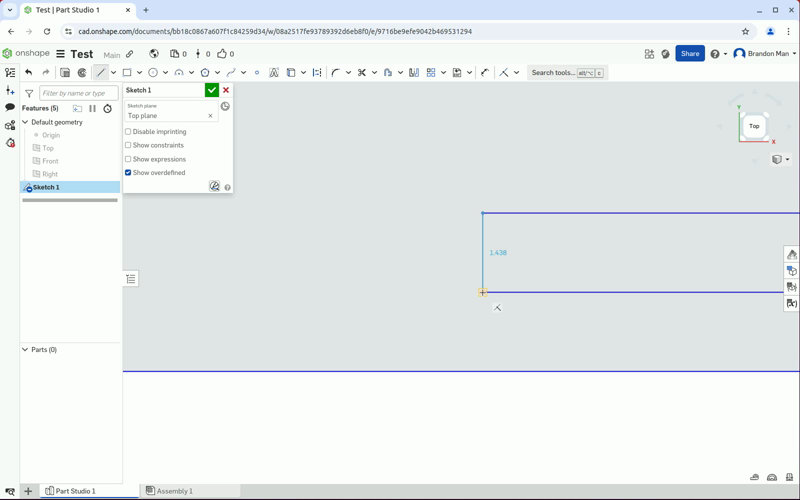
scroll(-6)
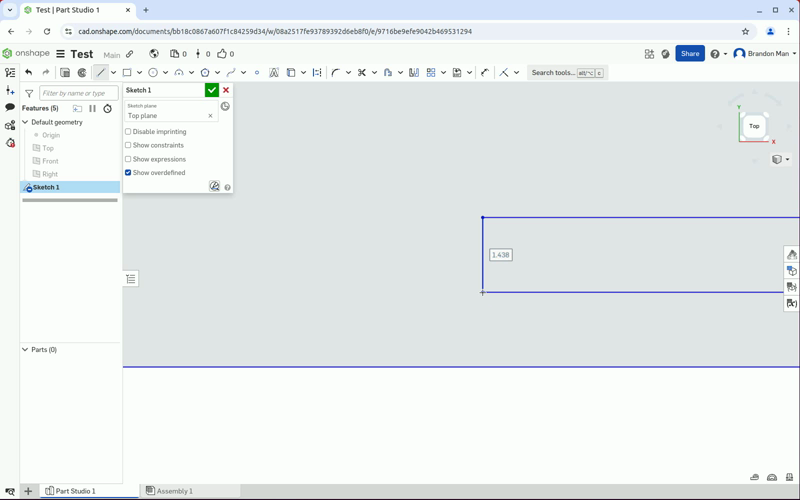
scroll(-6)
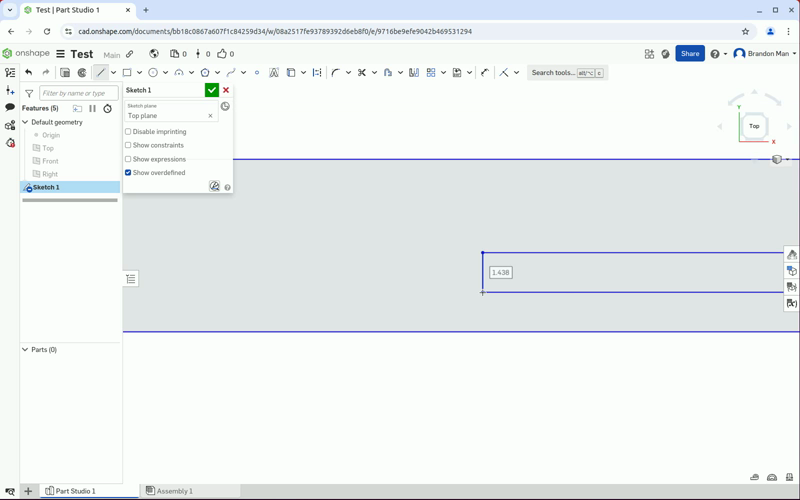
scroll(-6)
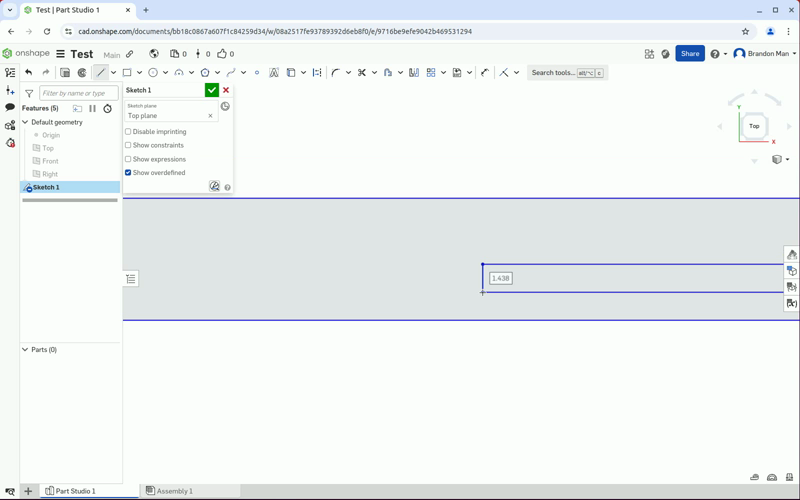
scroll(-6)
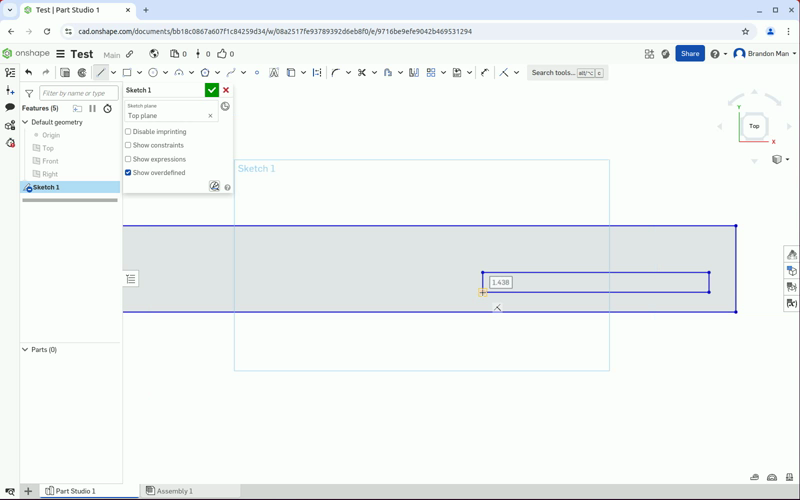
scroll(-6)
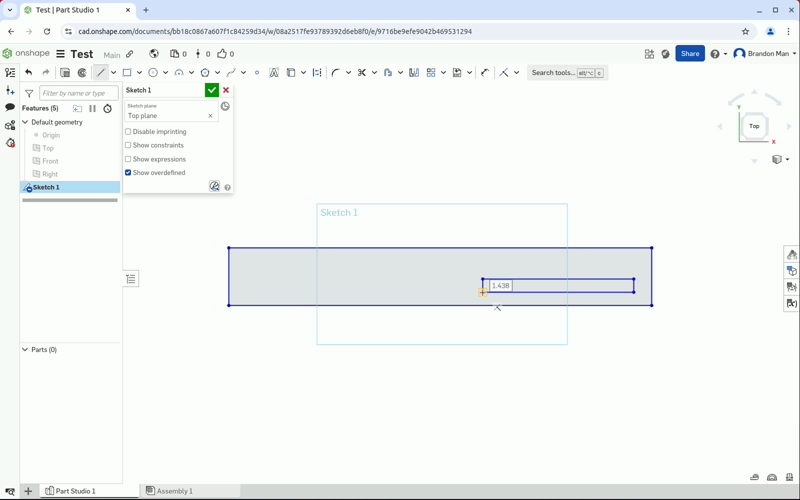
scroll(-6)
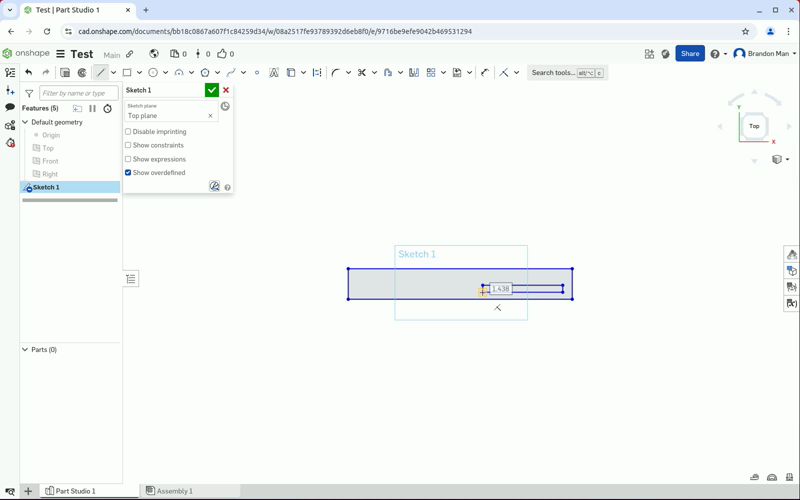
key(esc)
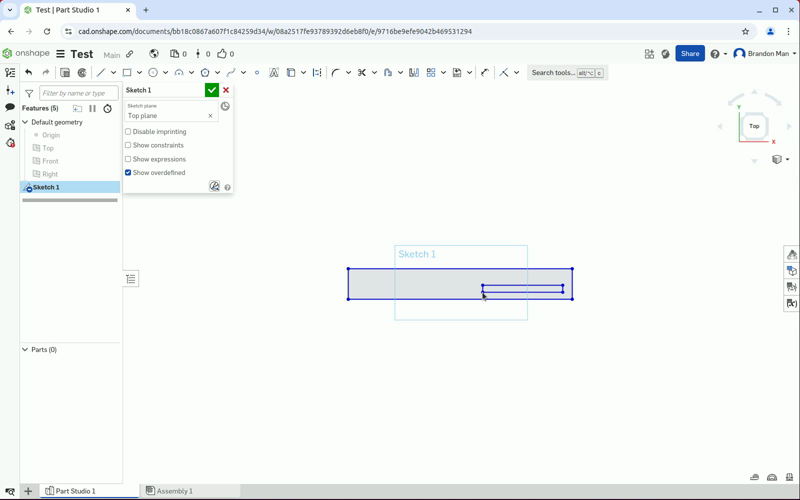
mouse_move(377, 286)
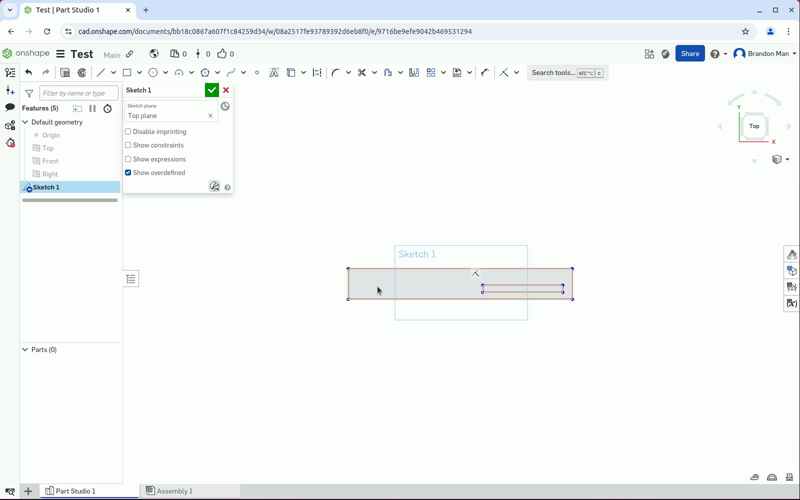
click(377, 286)
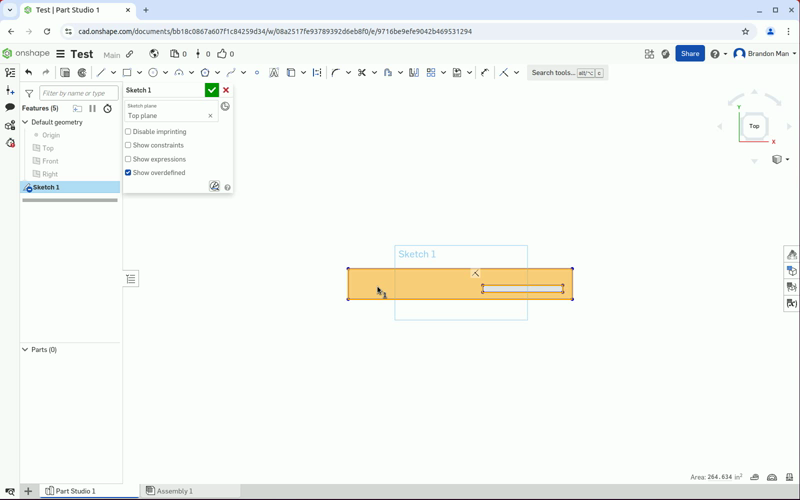
mouse_move(73, 352)
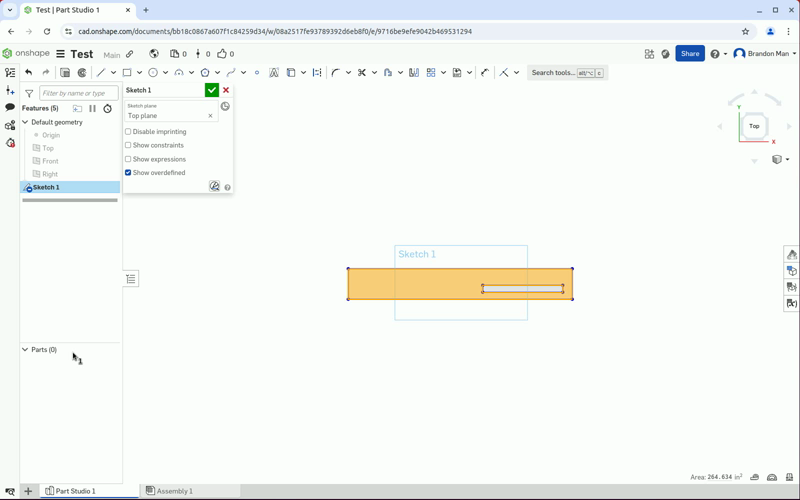
key(shift+y)
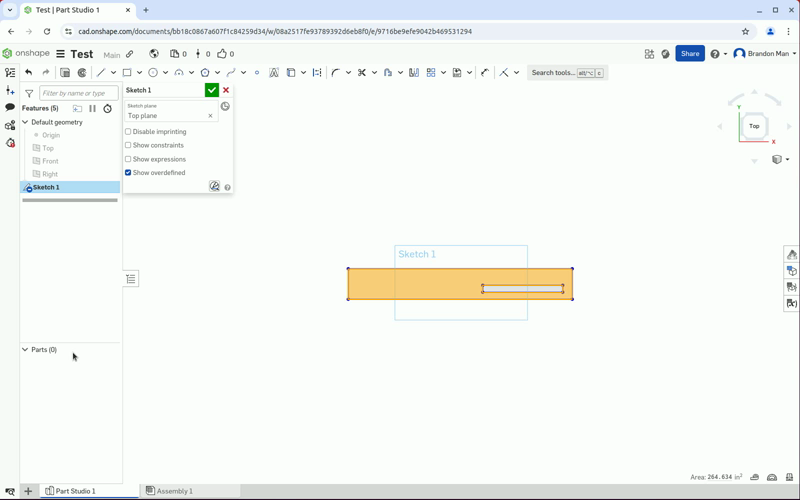
key(shift+e)
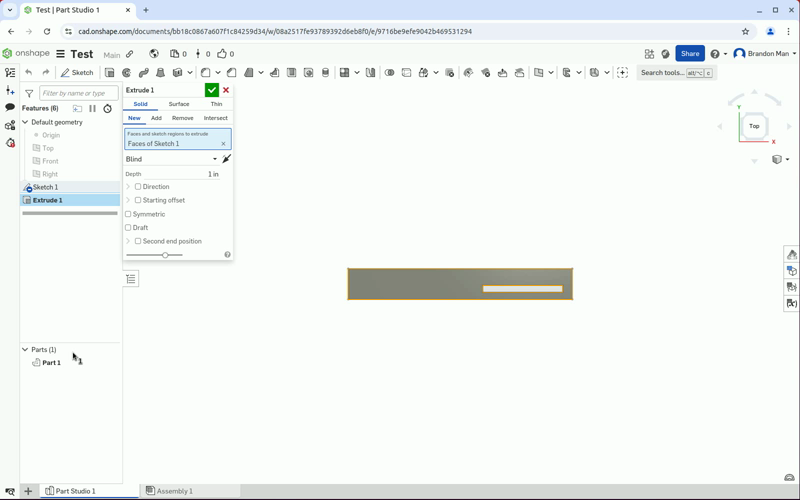
mouse_move(143, 106)
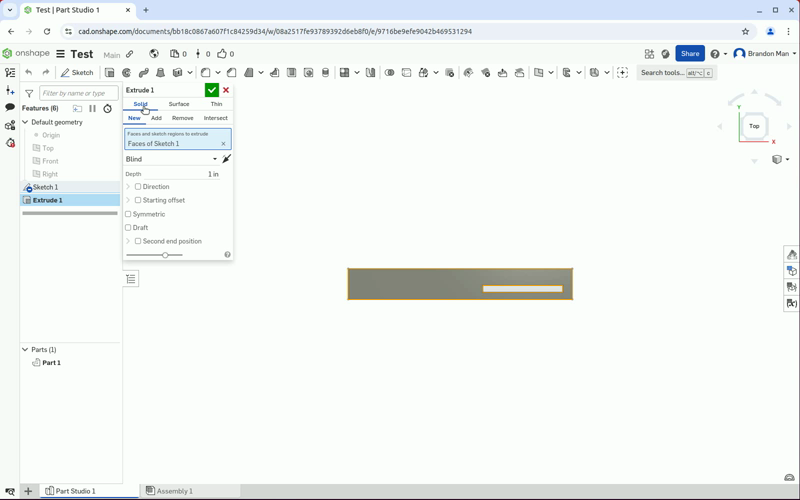
click(143, 106)
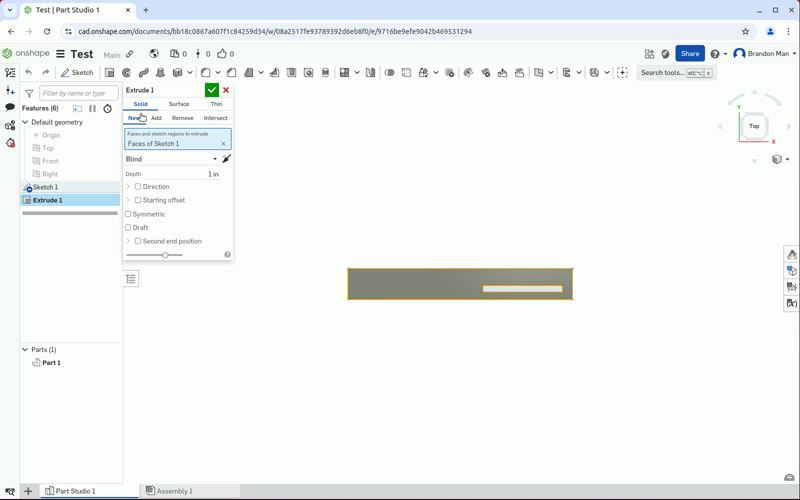
mouse_move(137, 120)
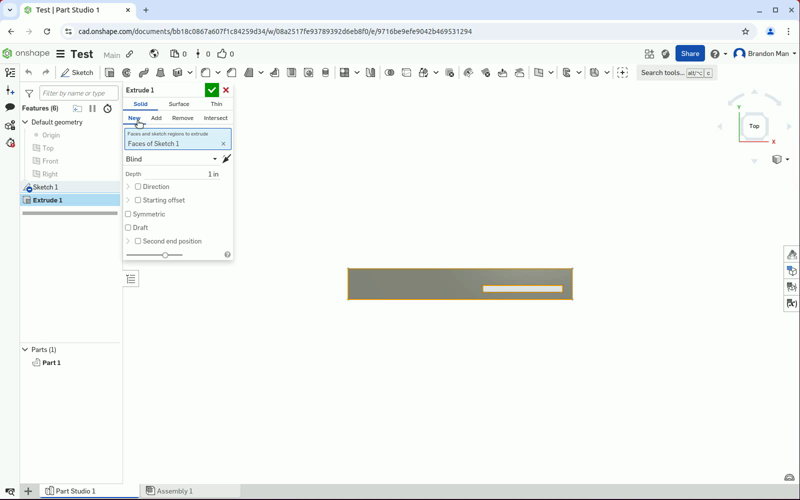
click(137, 120)
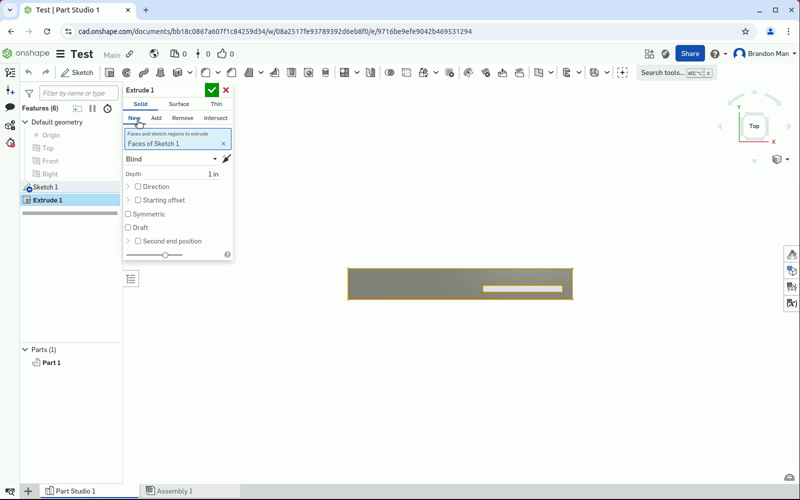
key(tab, 4)
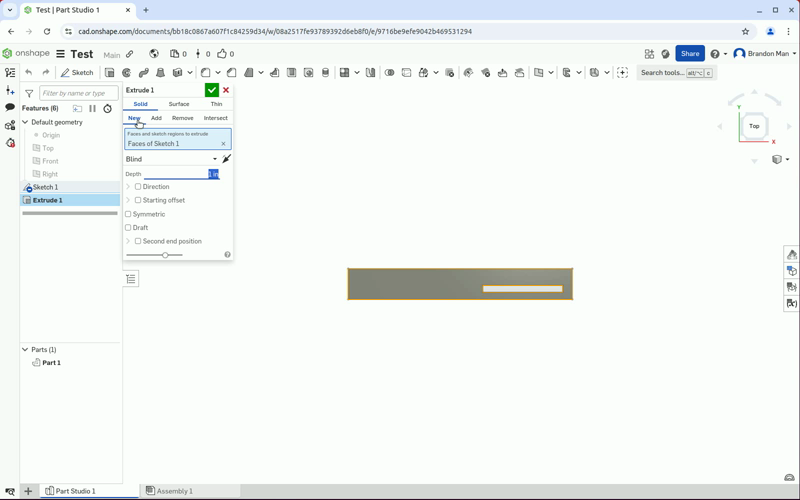
text(5.296)
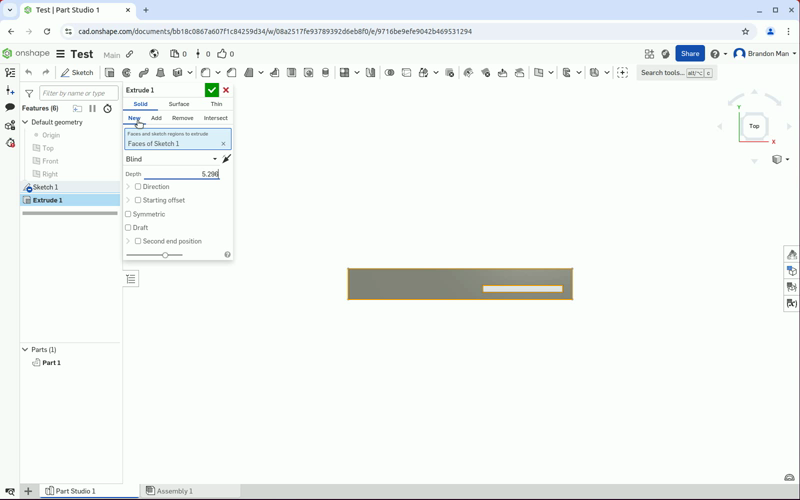
key(enter)
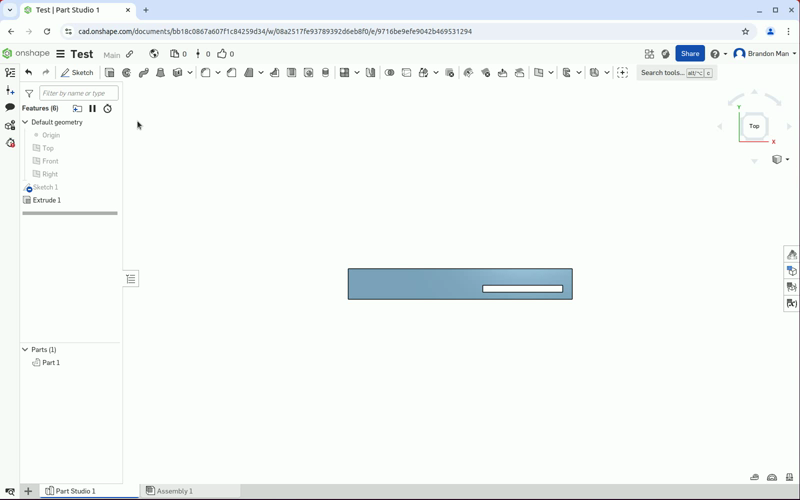
key(shift+h)
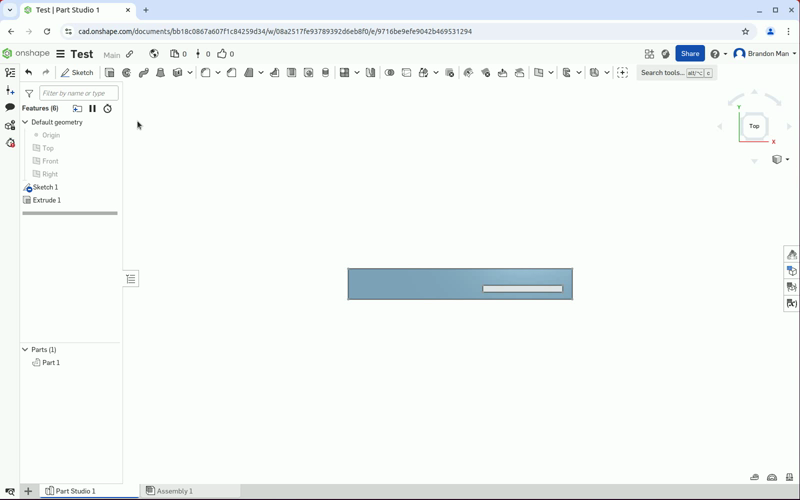
key(shift+h)
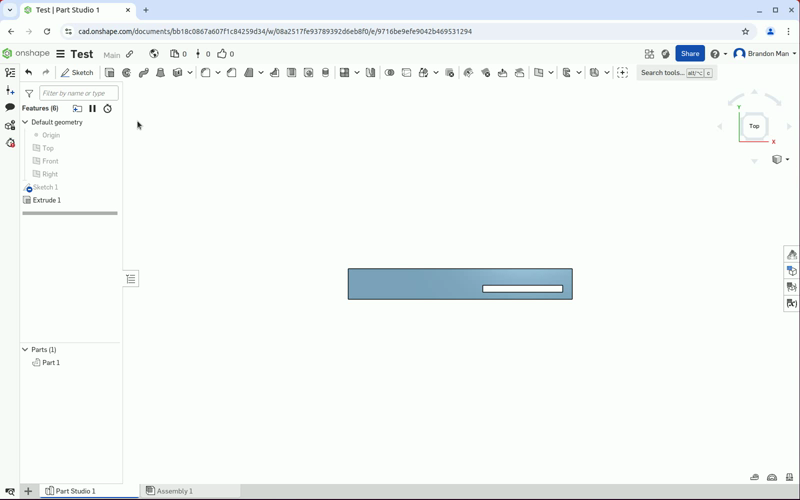
mouse_move(73, 189)
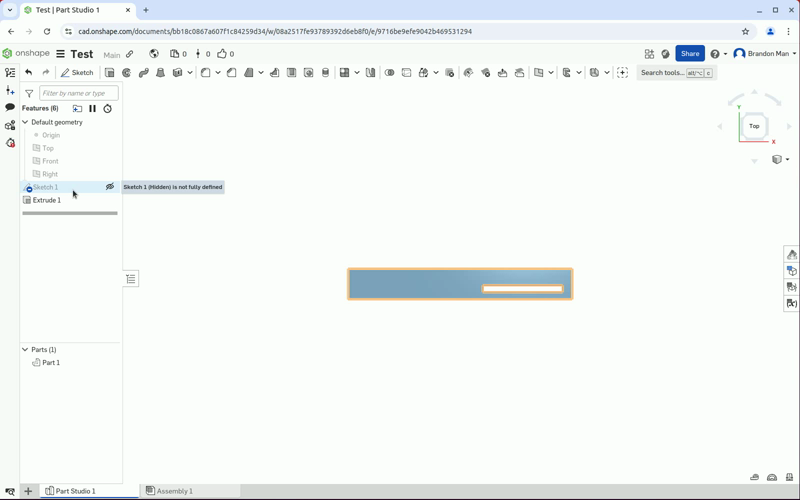
click(73, 189)
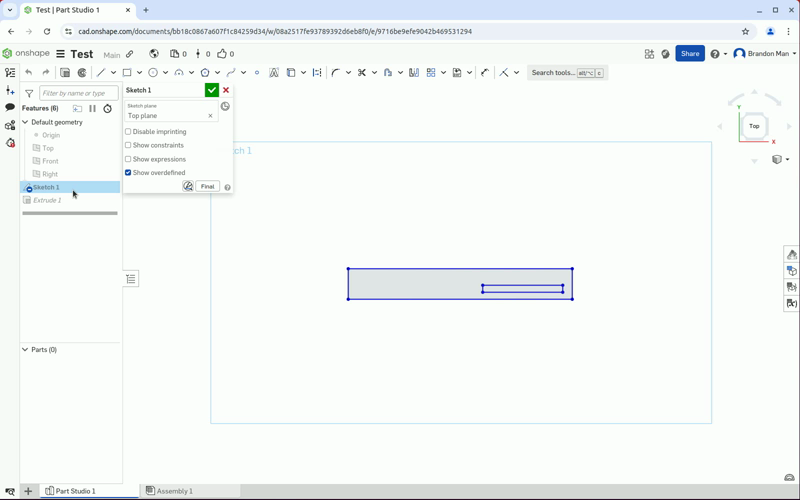
mouse_move(229, 92)
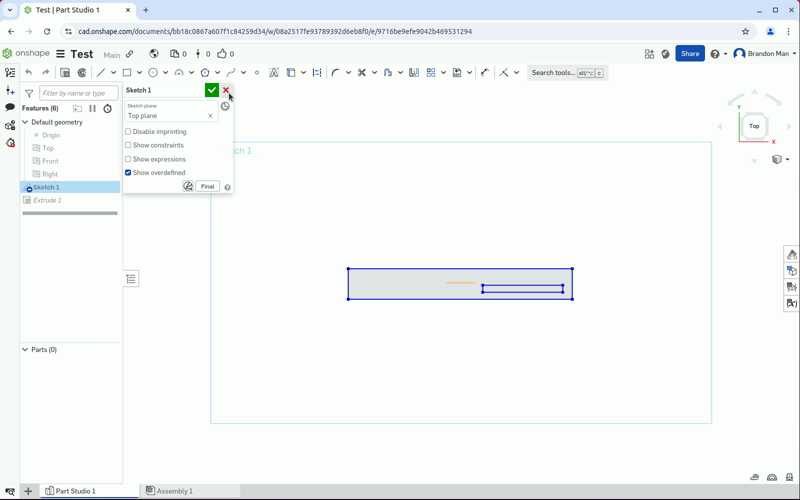
click(229, 92)
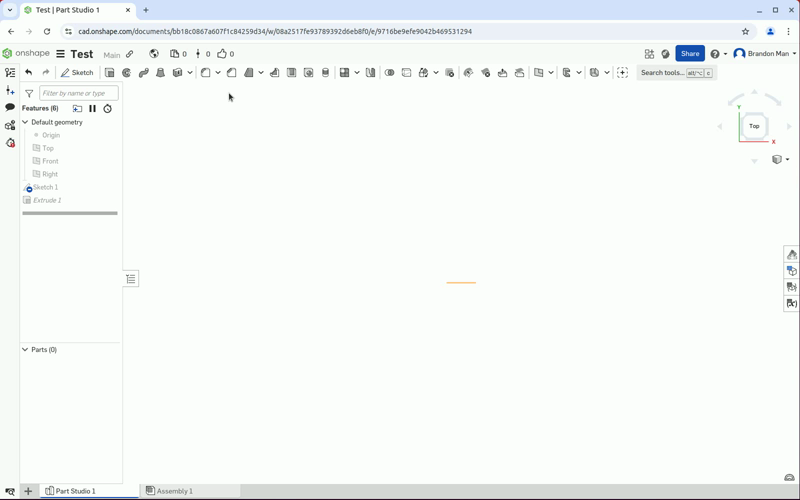
mouse_move(73, 352)
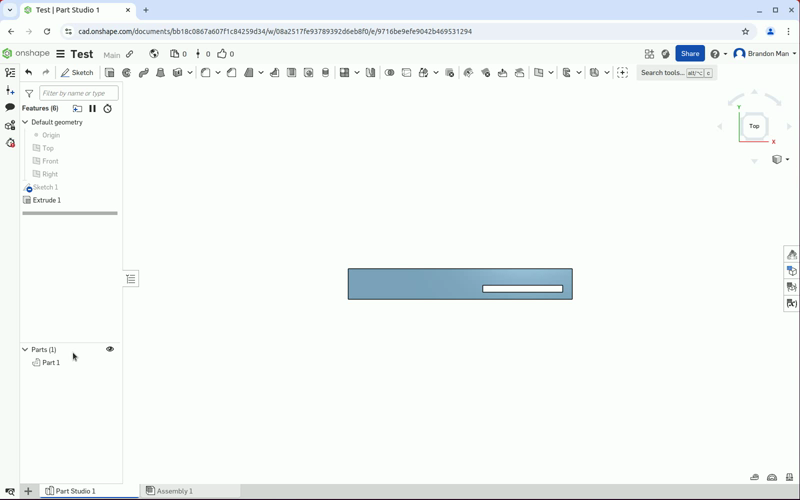
key(y)
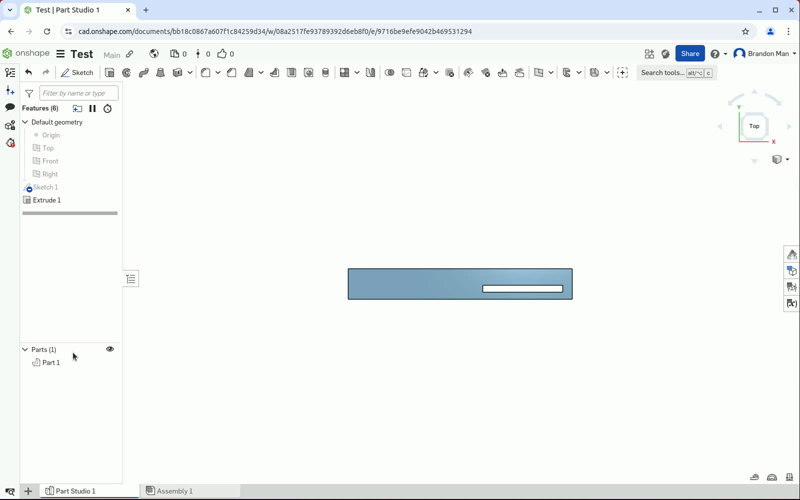
key(shift+p)
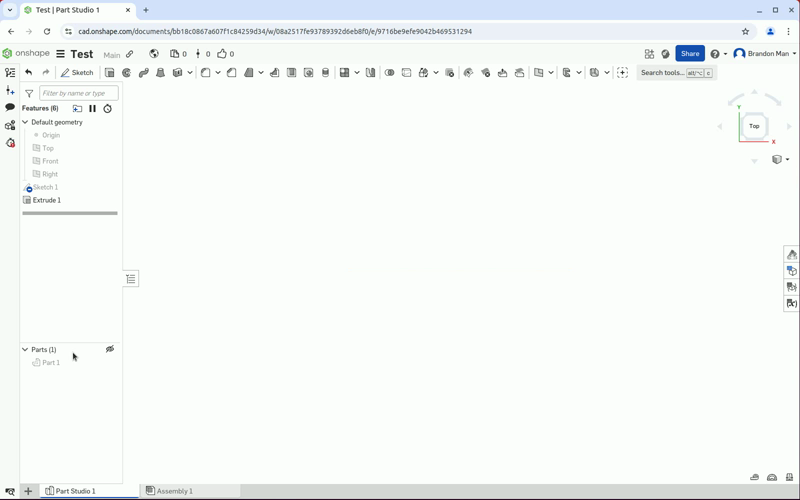
key(space)
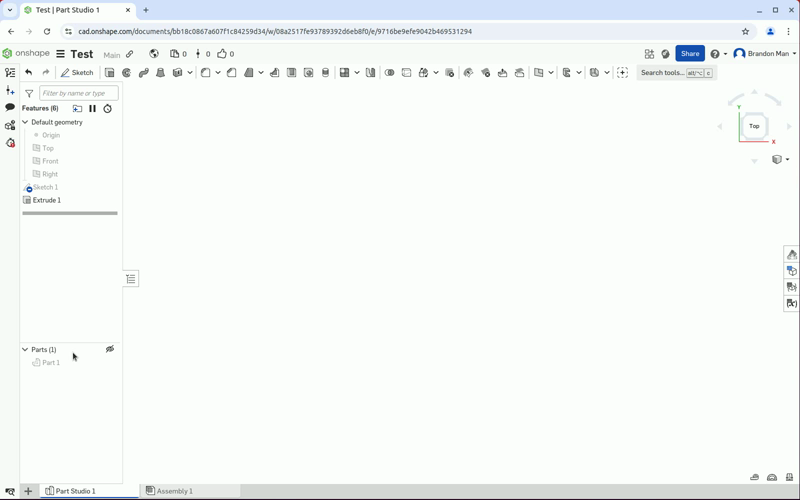
key_down(shift)
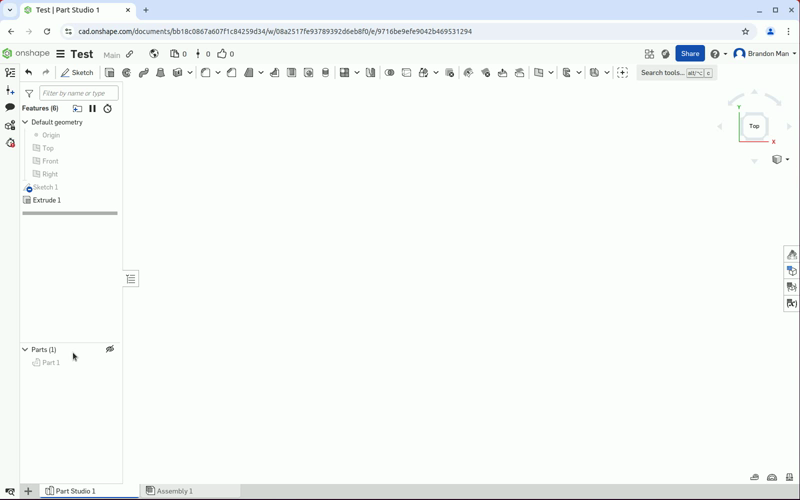
key(up)
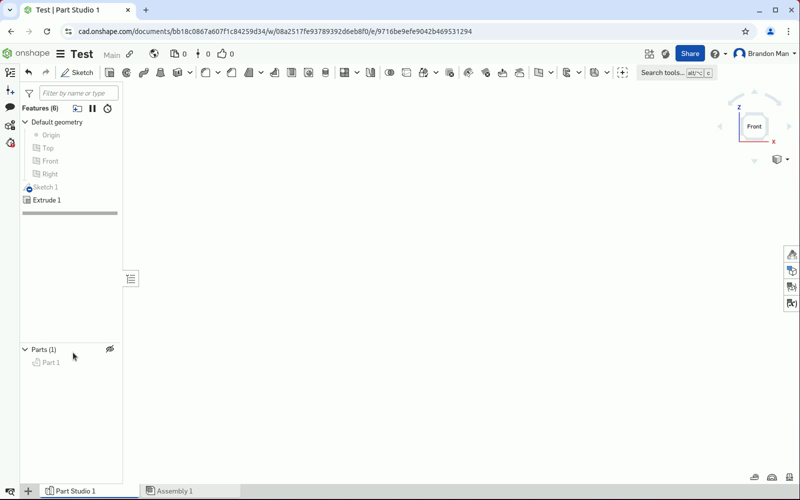
key_up(shift)
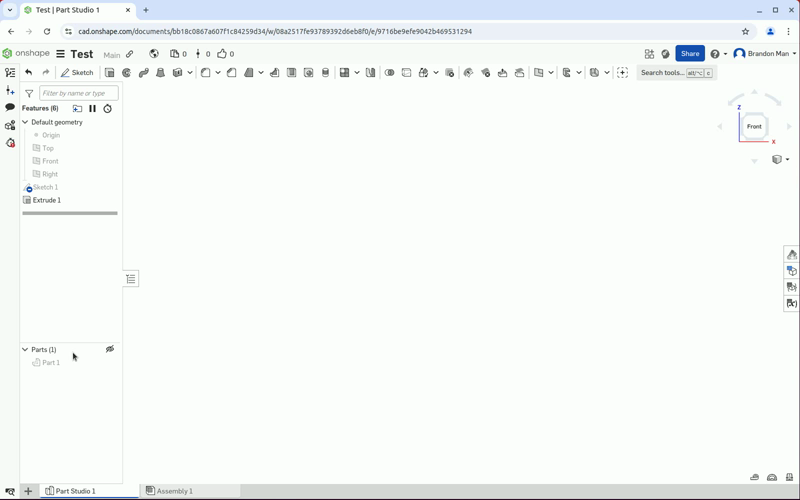
key(space)
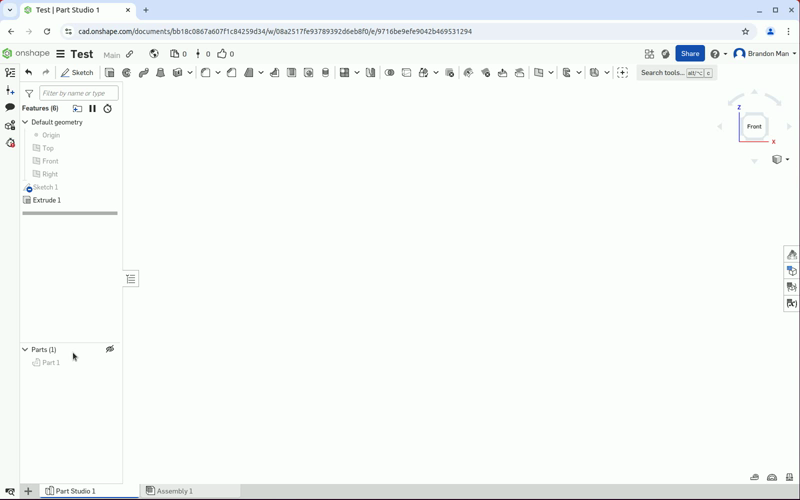
key_down(shift)
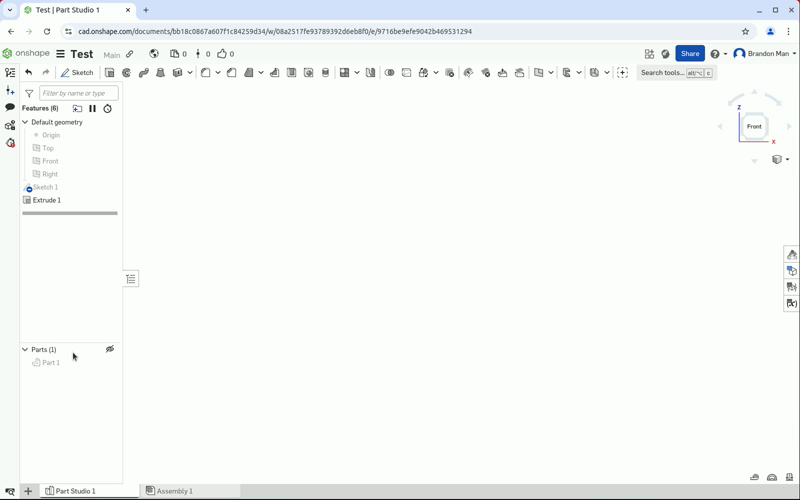
key(left)
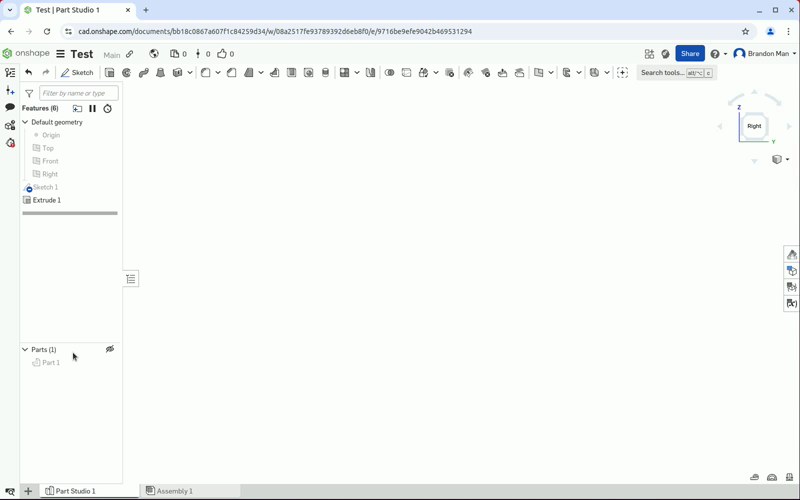
key_up(shift)
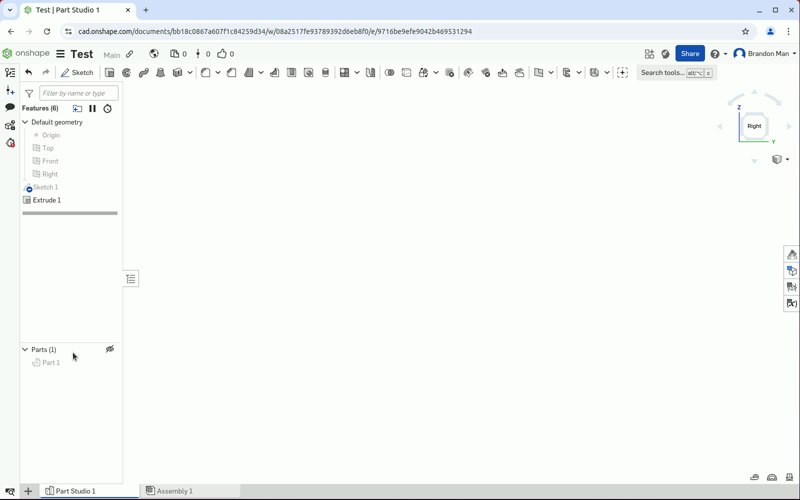
mouse_move(73, 352)
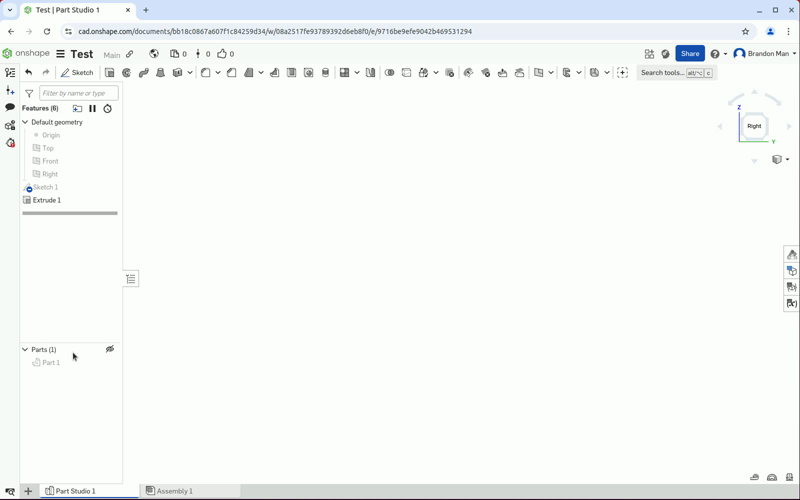
key(shift+y)
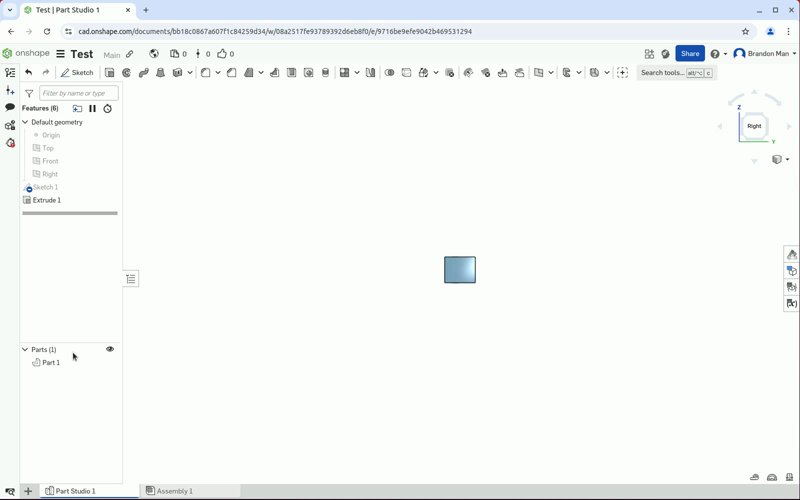
mouse_move(541, 75)
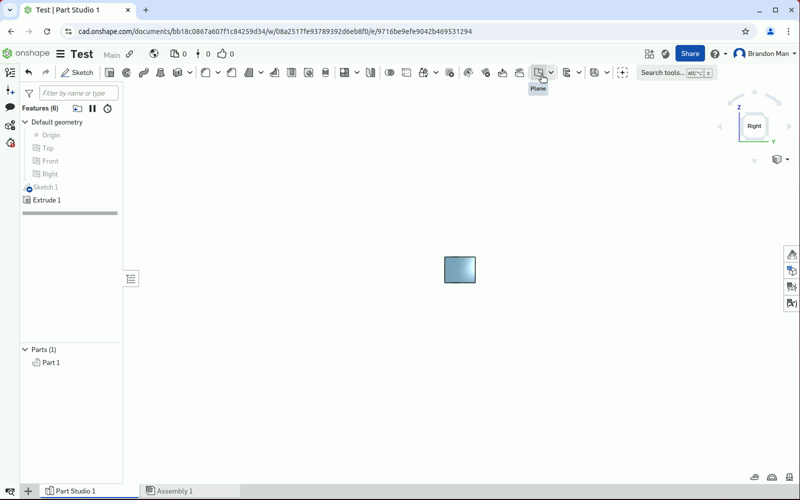
click(541, 75)
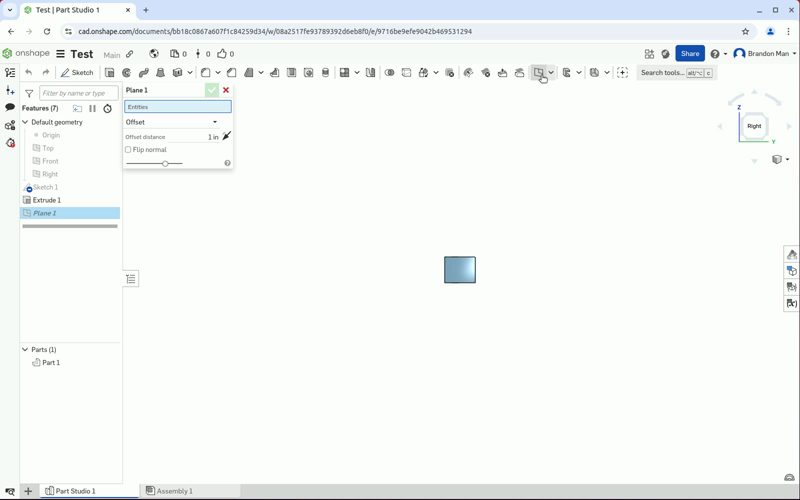
mouse_move(73, 176)
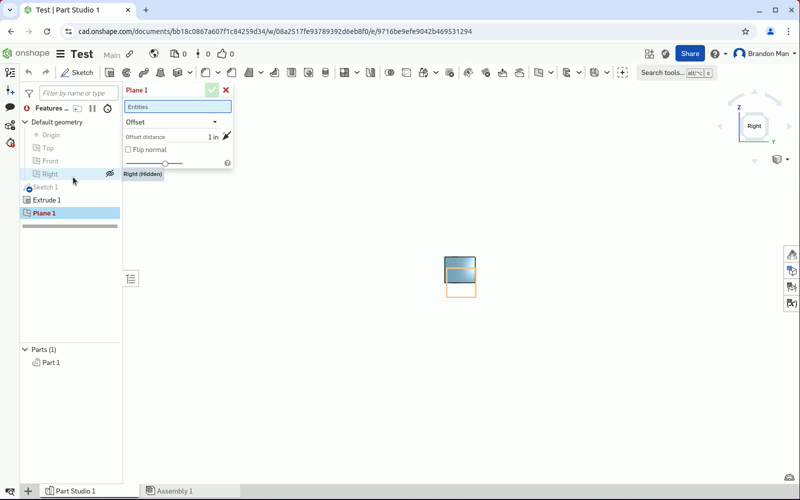
click(73, 176)
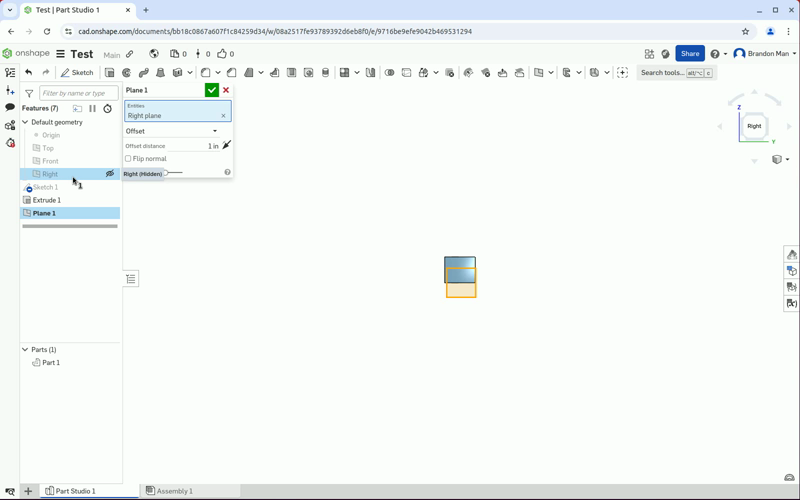
key(tab, 2)
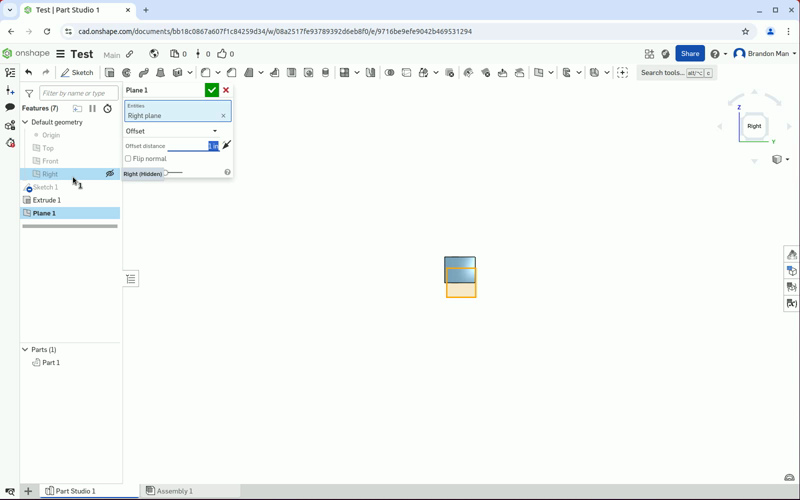
text(23.108)
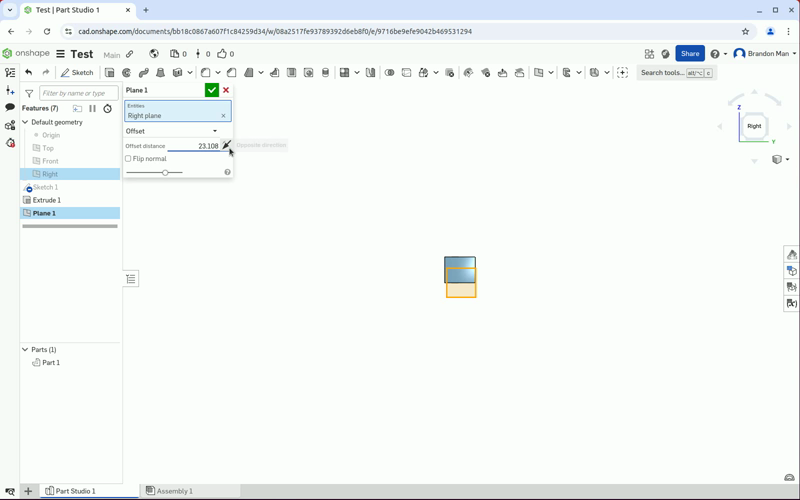
mouse_move(229, 147)
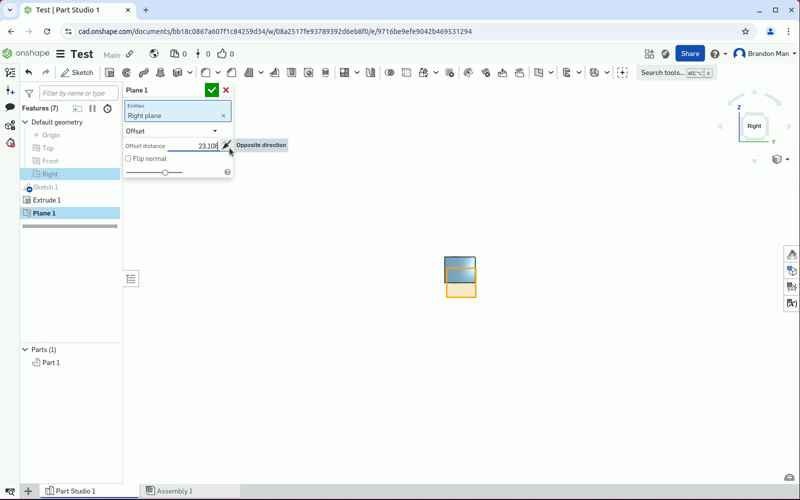
click(229, 147)
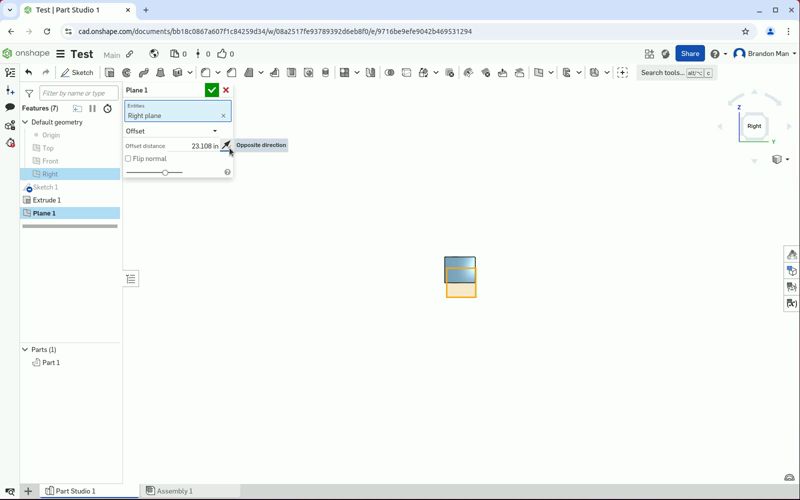
key(enter, 2)
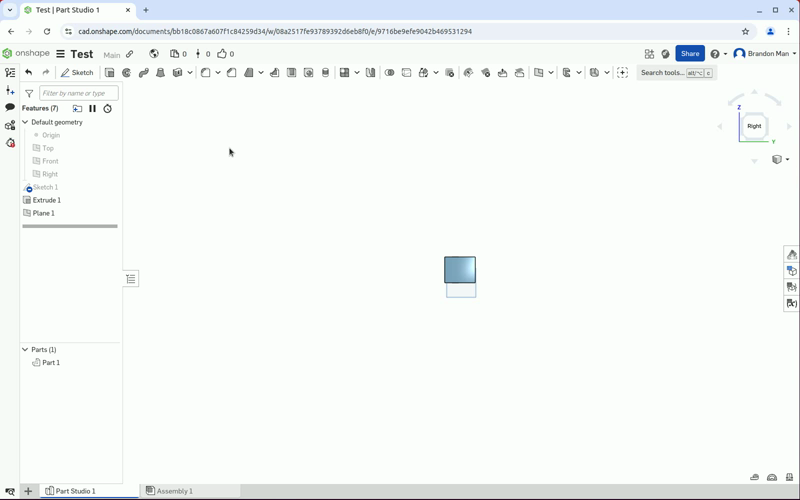
key(shift+s)
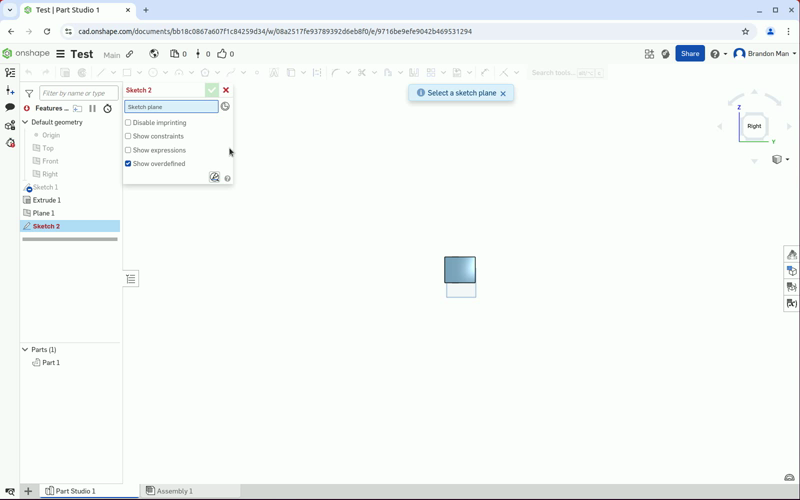
mouse_move(73, 215)
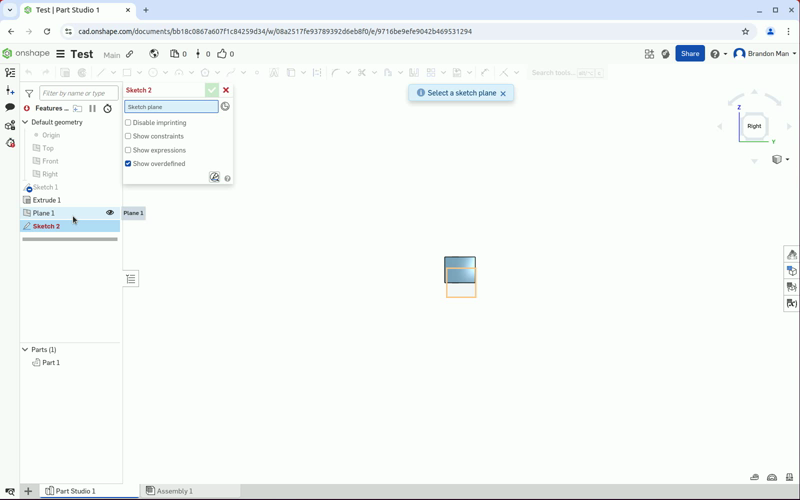
click(73, 215)
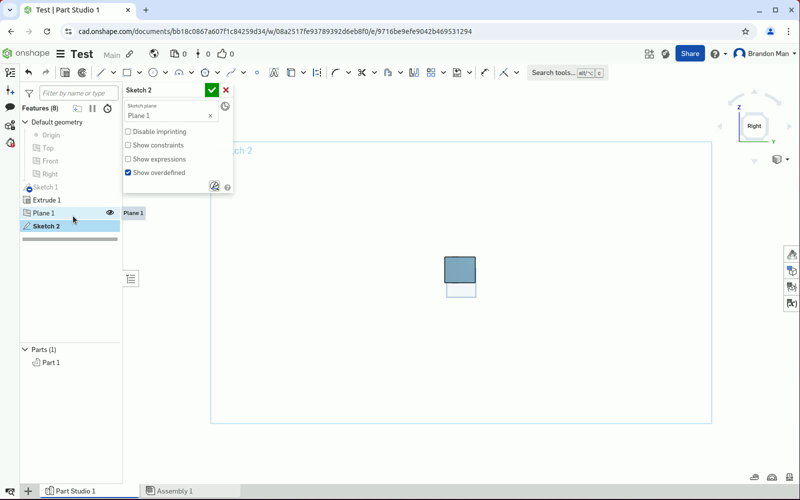
mouse_move(73, 352)
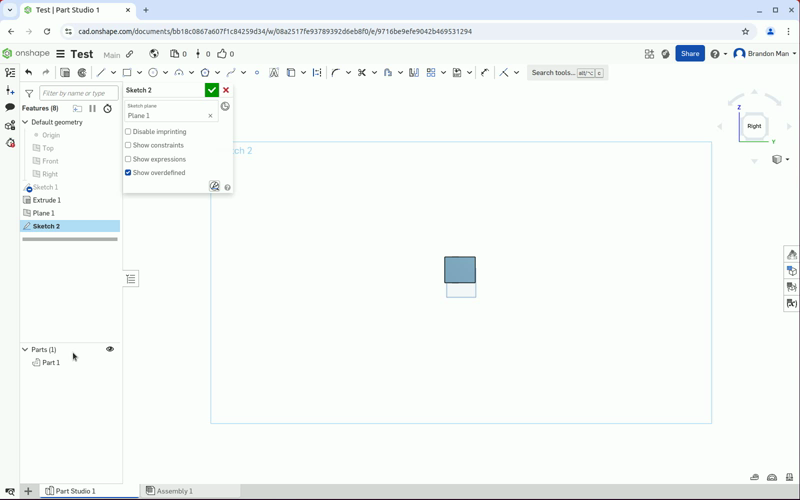
key(y)
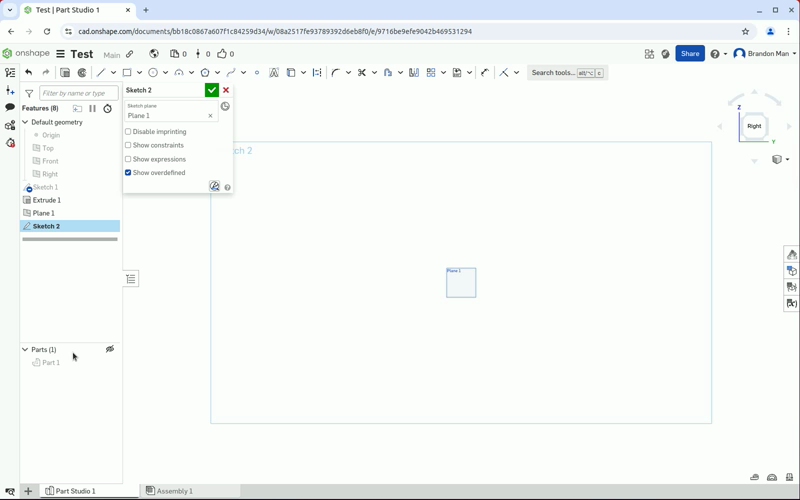
key(l)
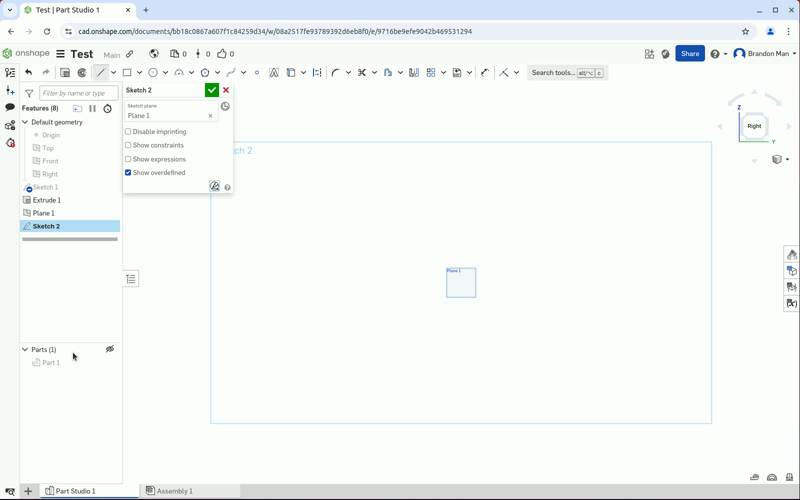
key_down(shift)
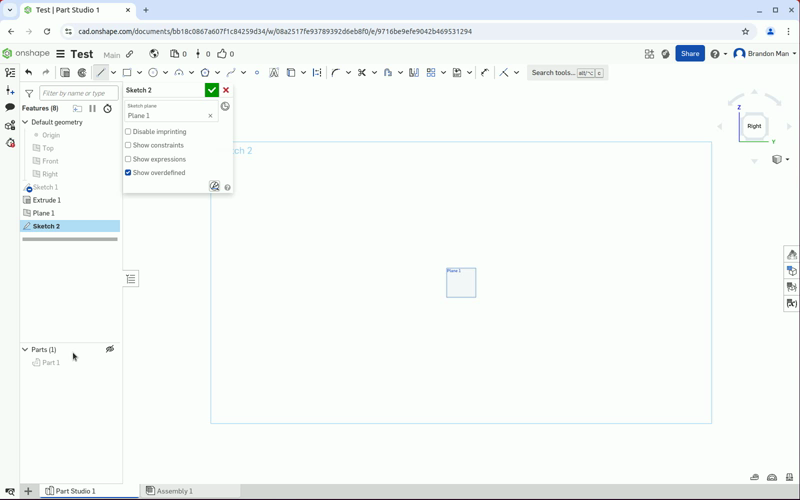
mouse_move(444, 266)
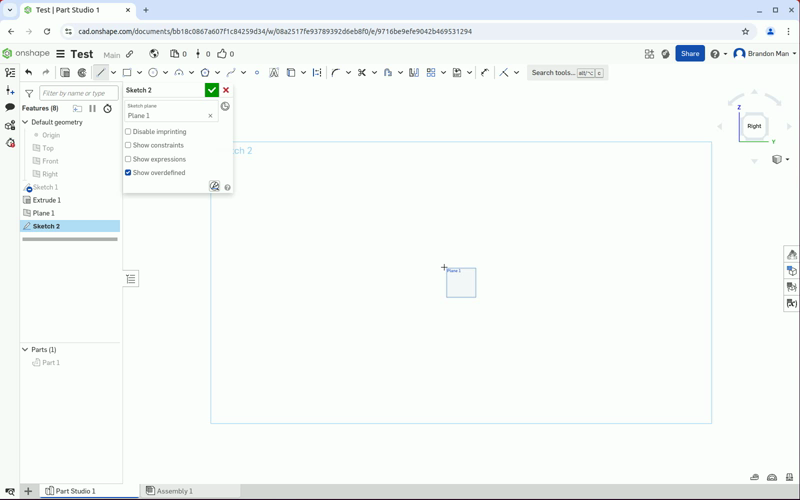
click(444, 266)
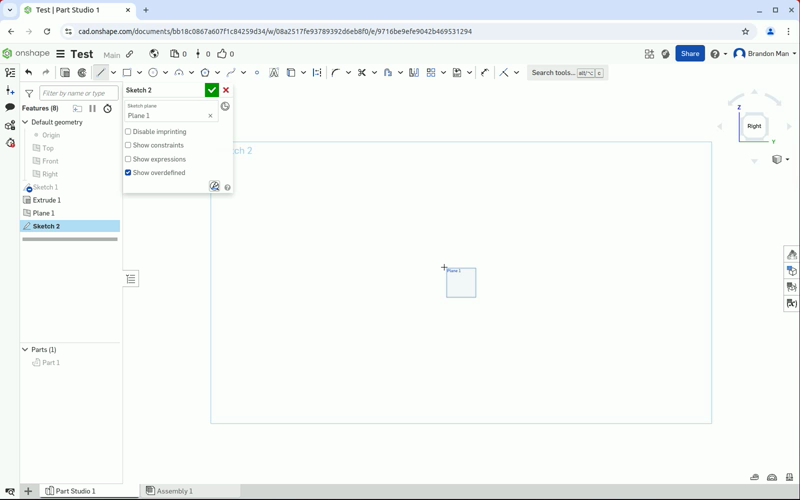
key_up(shift)
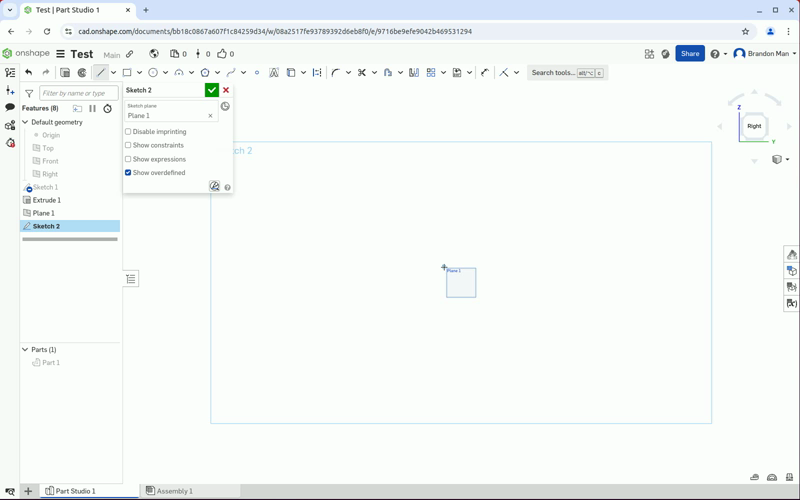
key_down(shift)
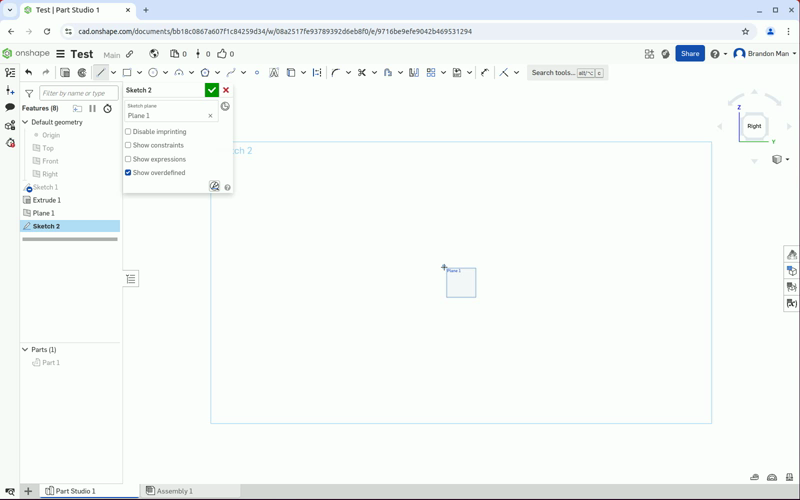
mouse_move(474, 266)
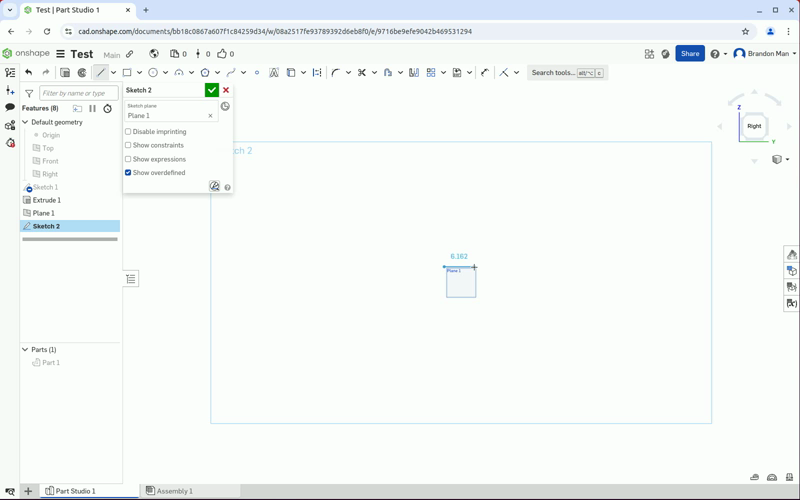
mouse_move(448, 266)
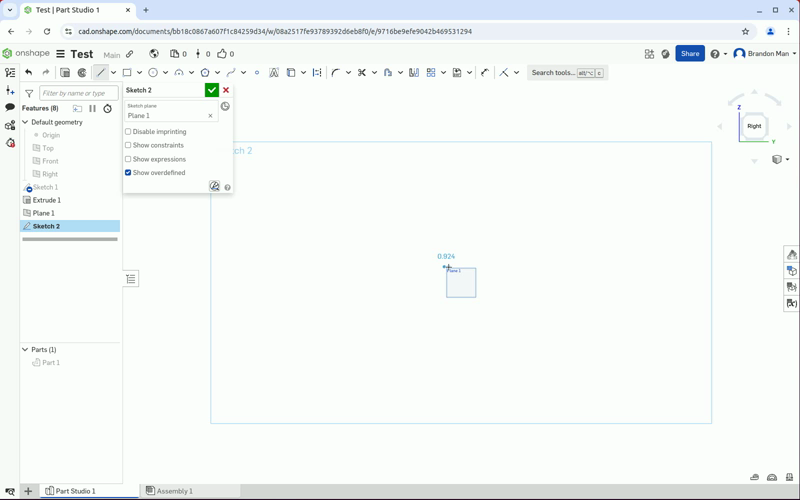
scroll(6)
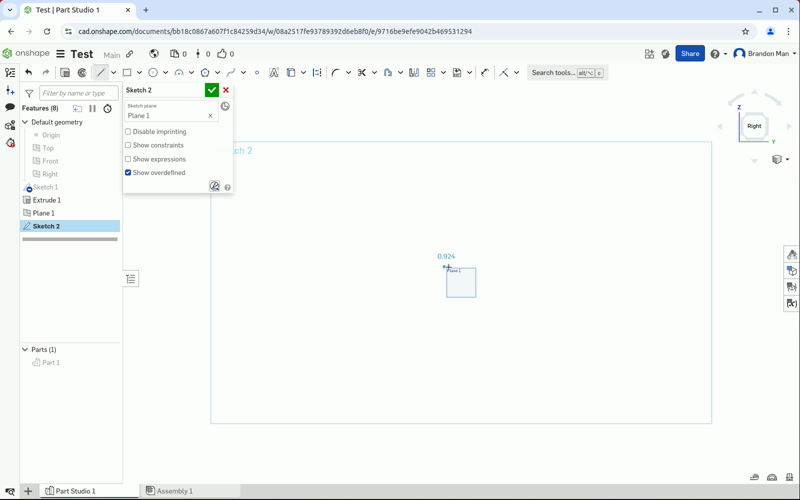
scroll(6)
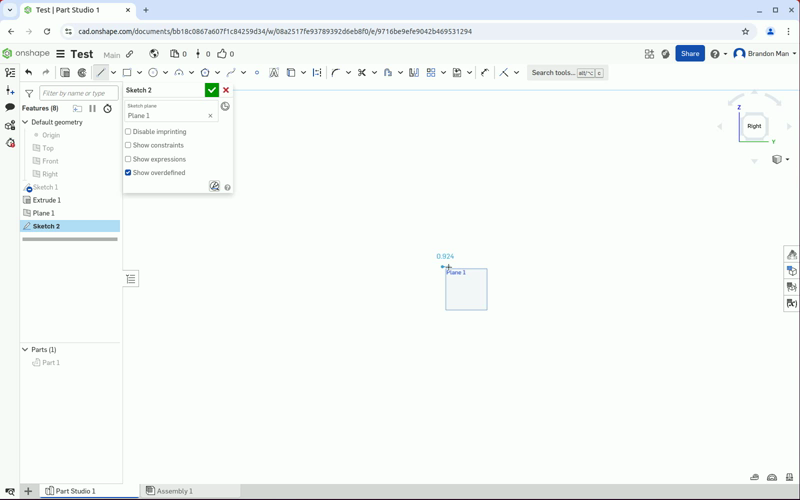
scroll(6)
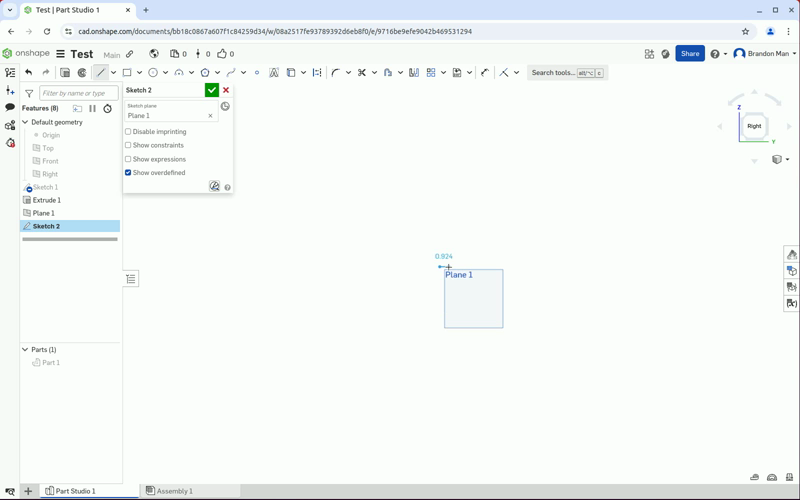
scroll(6)
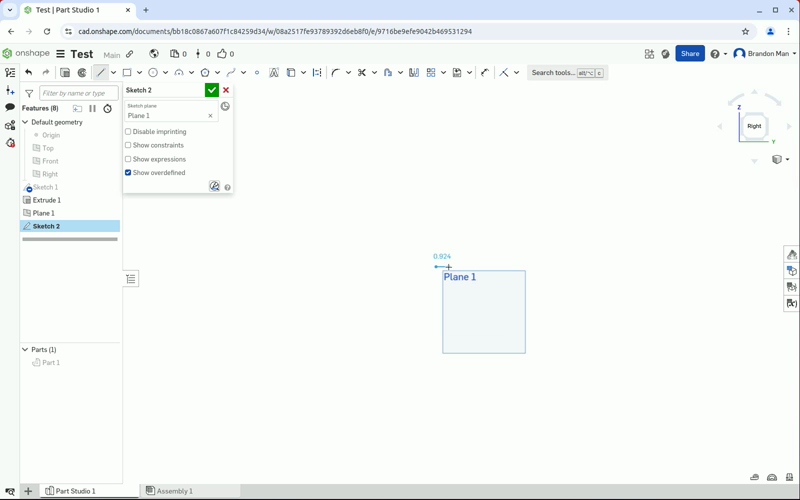
scroll(6)
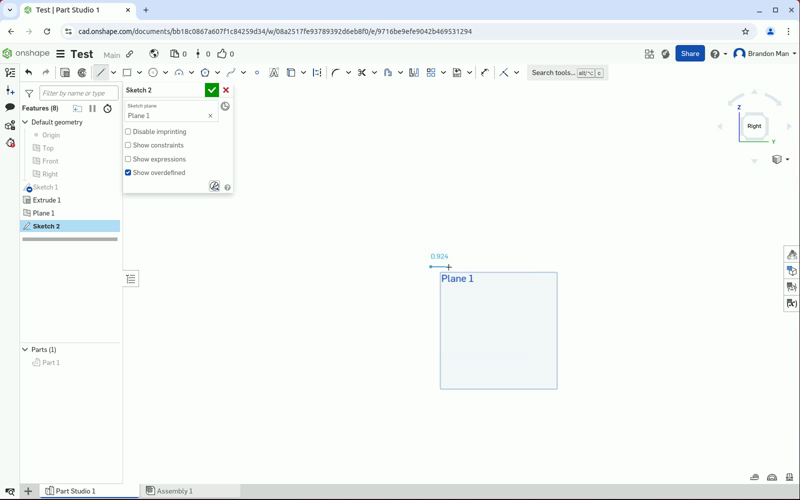
scroll(6)
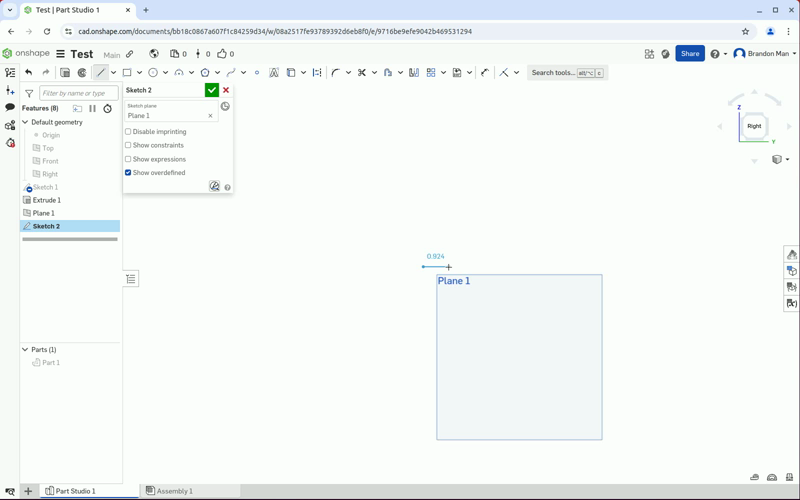
scroll(6)
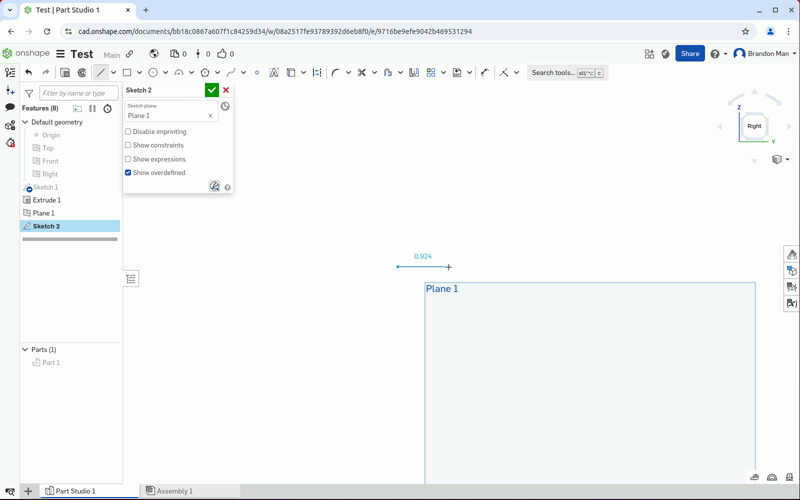
click(448, 266)
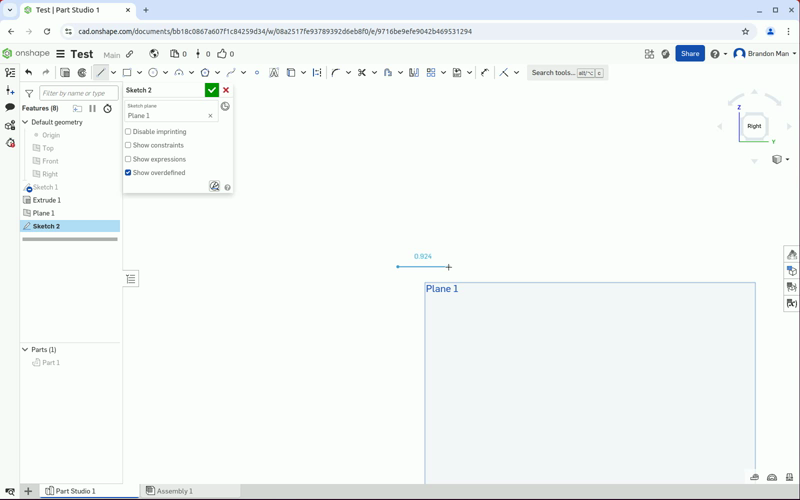
scroll(-6)
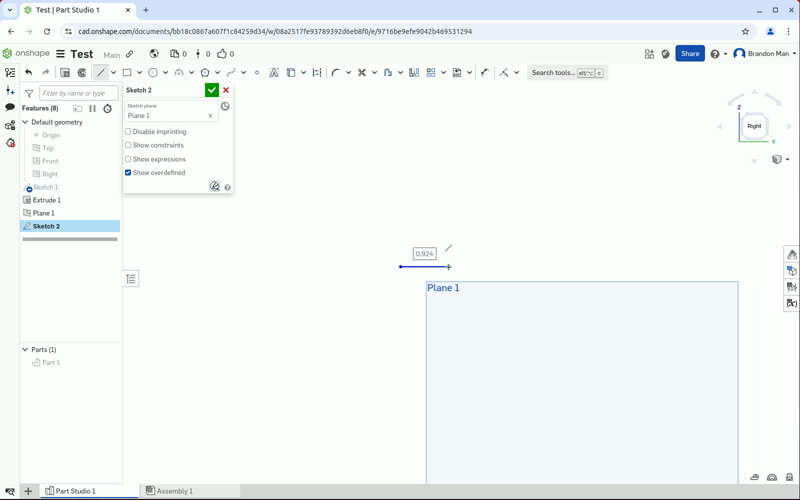
scroll(-6)
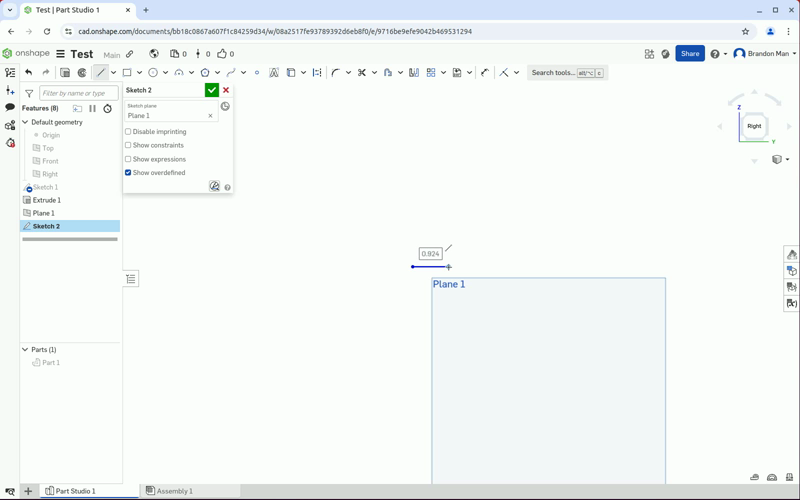
scroll(-6)
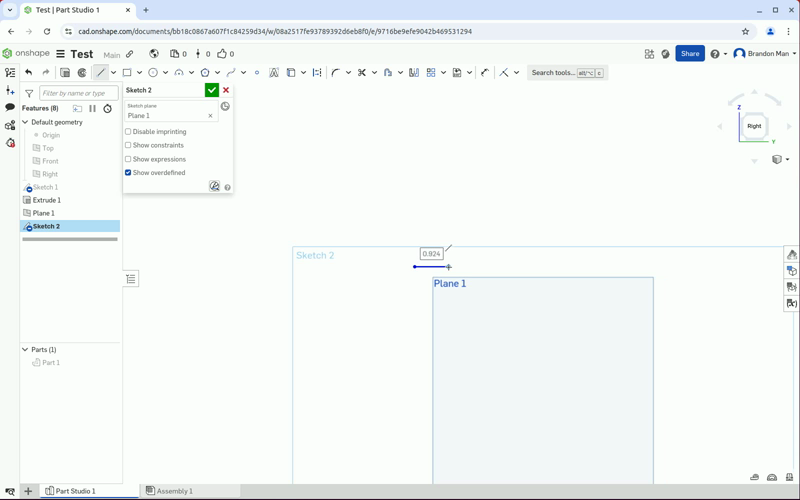
scroll(-6)
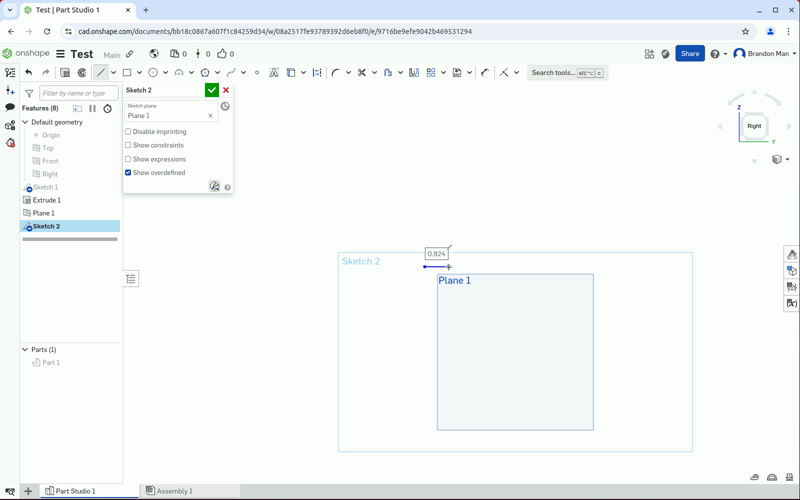
scroll(-6)
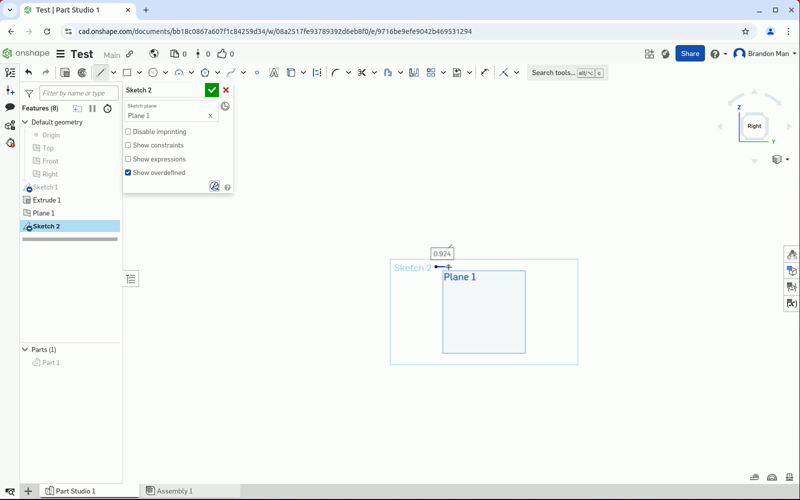
scroll(-6)
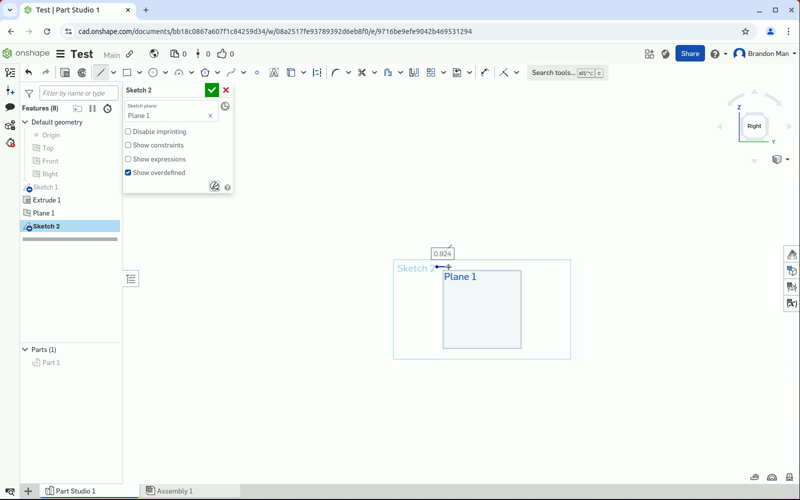
scroll(-6)
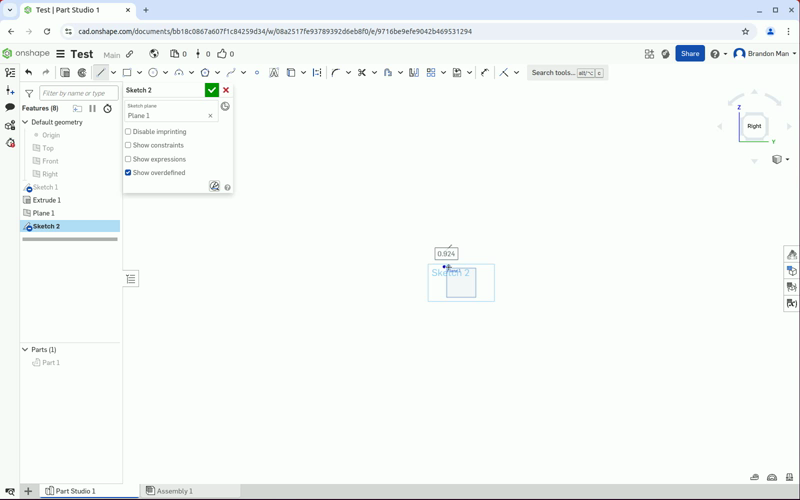
key_up(shift)
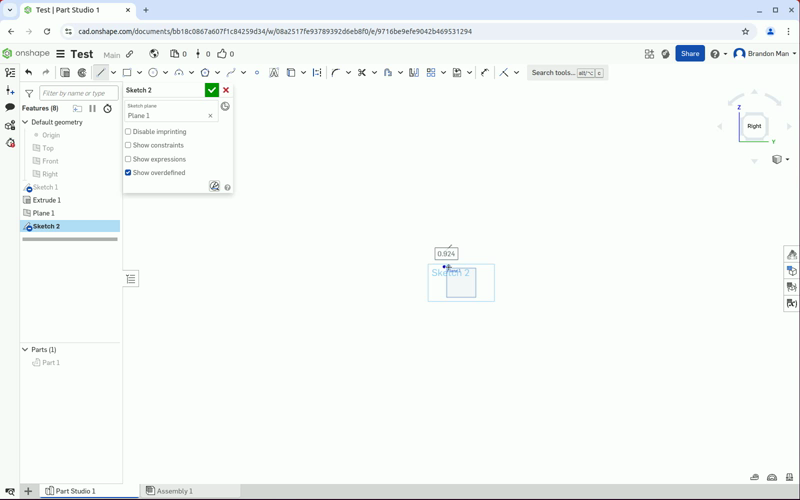
key_down(shift)
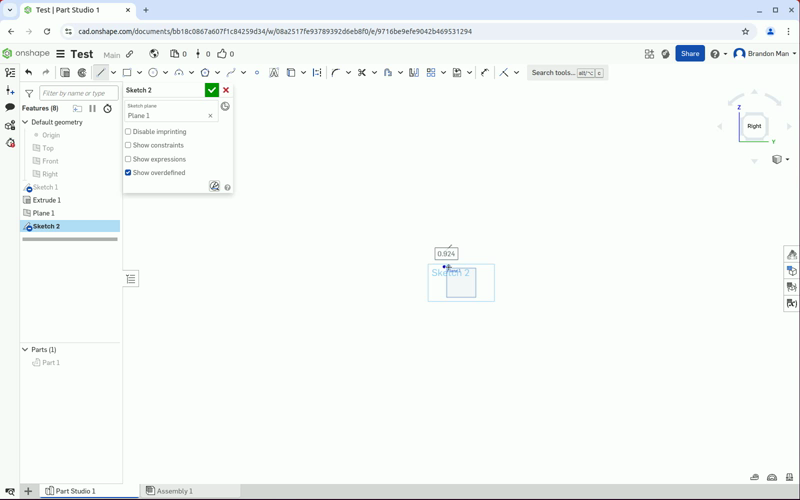
mouse_move(478, 266)
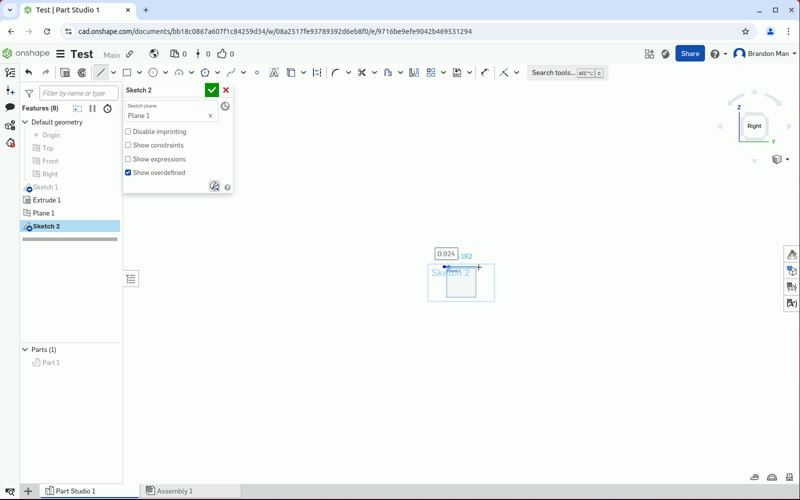
mouse_move(448, 270)
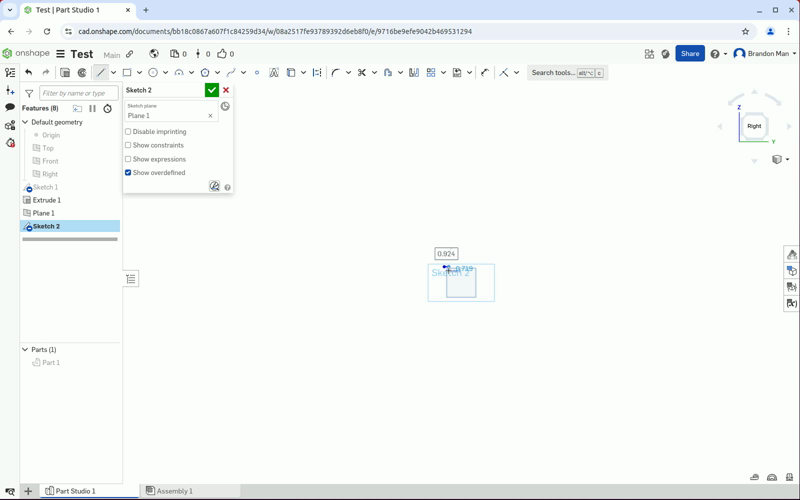
scroll(6)
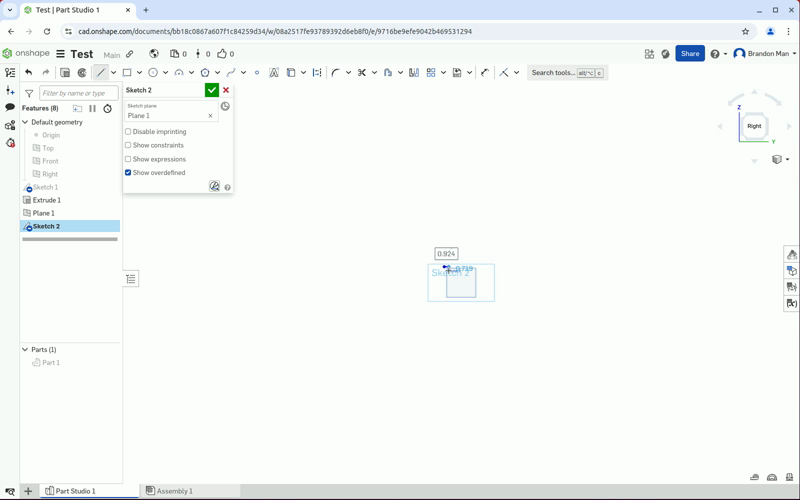
scroll(6)
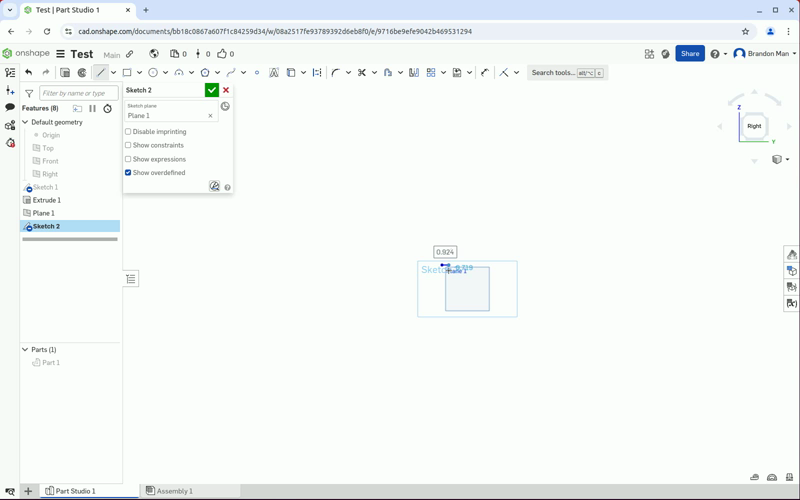
scroll(6)
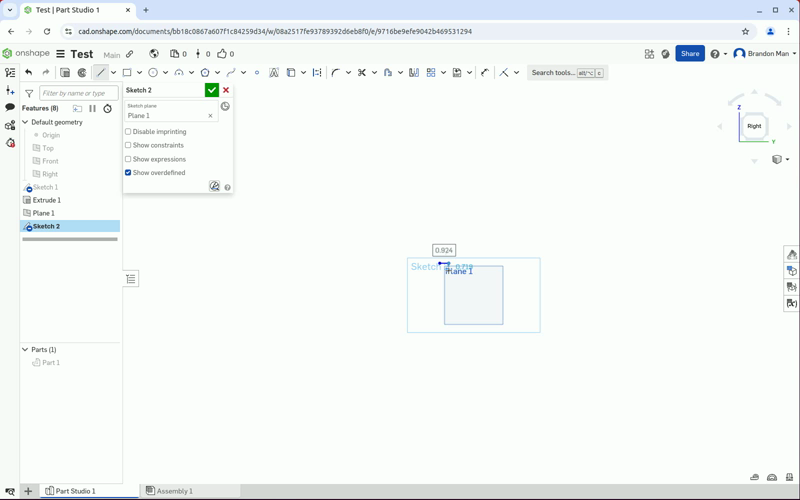
scroll(6)
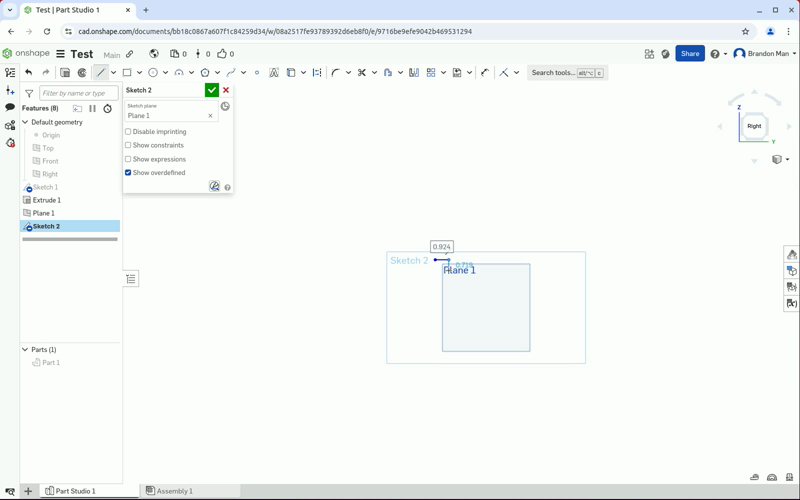
scroll(6)
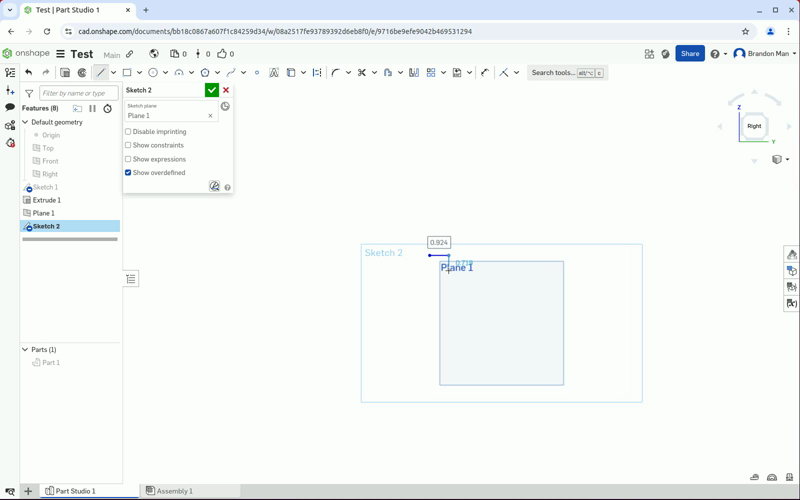
scroll(6)
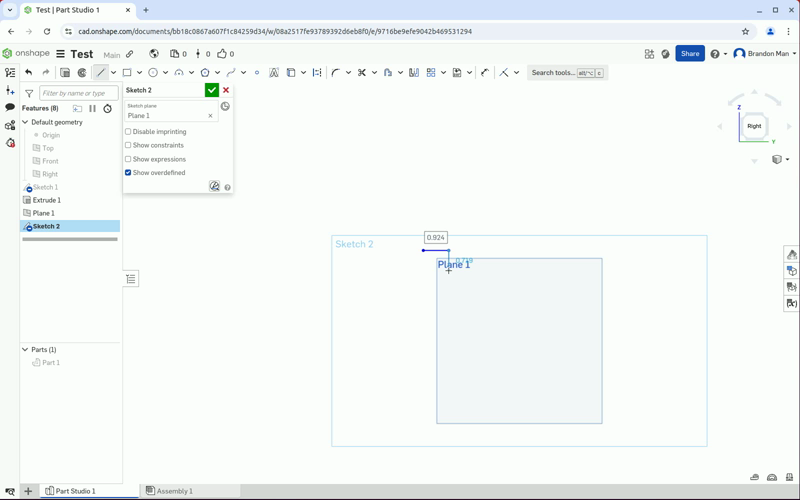
scroll(6)
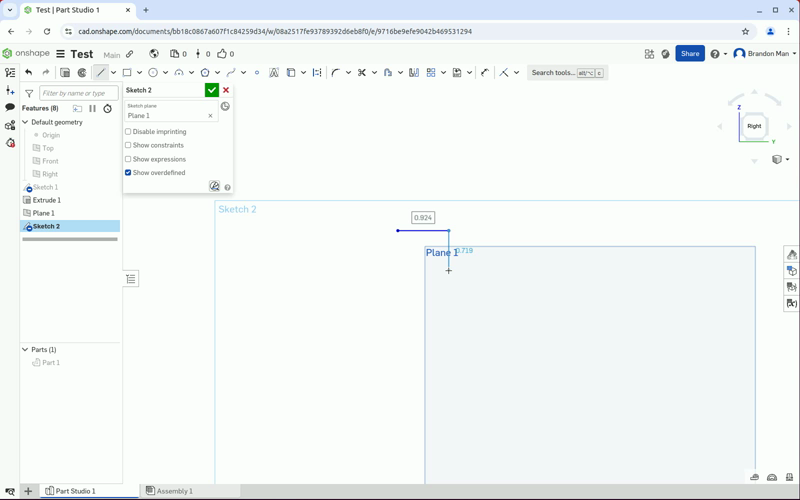
click(448, 270)
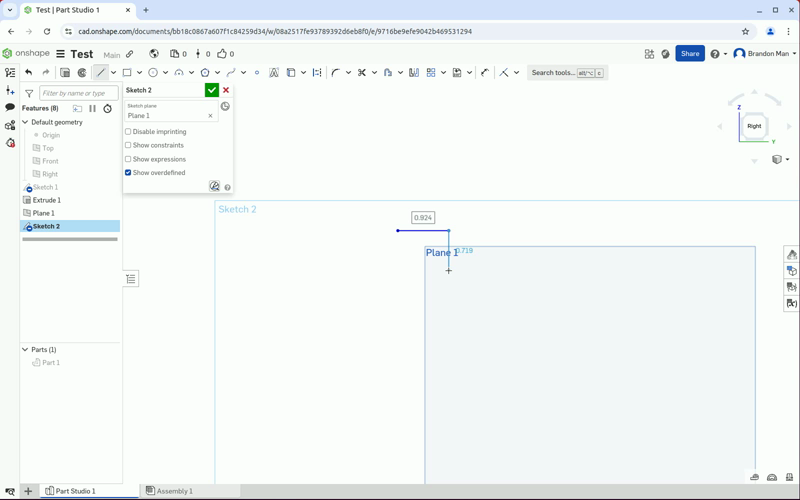
scroll(-6)
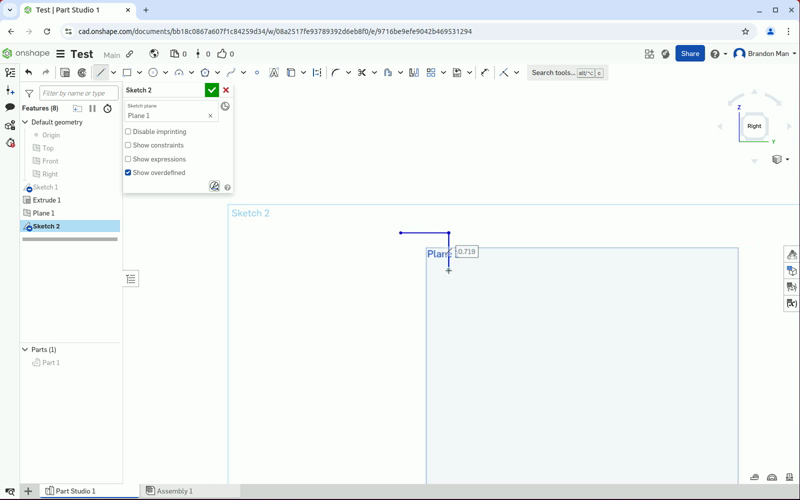
scroll(-6)
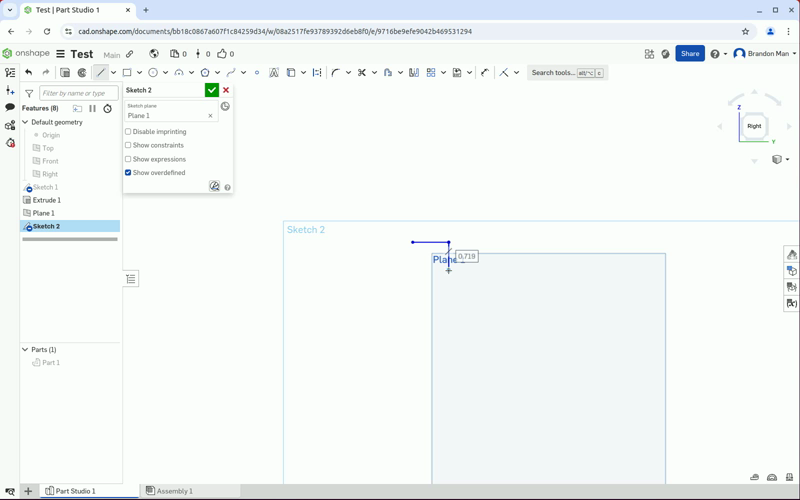
scroll(-6)
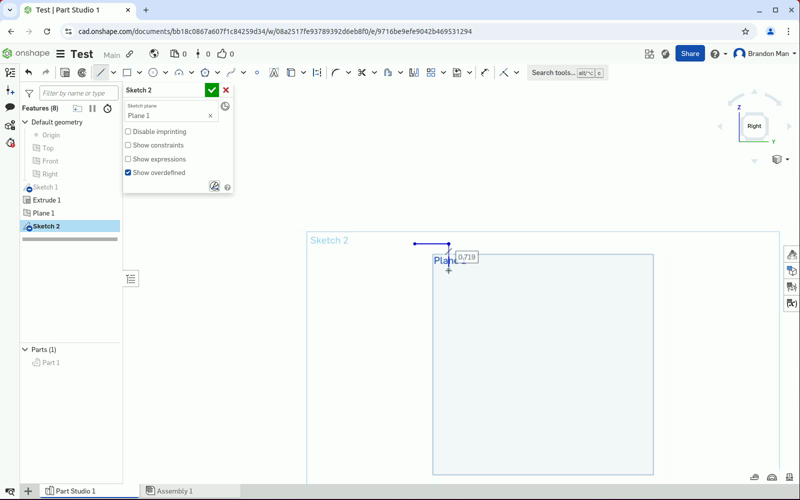
scroll(-6)
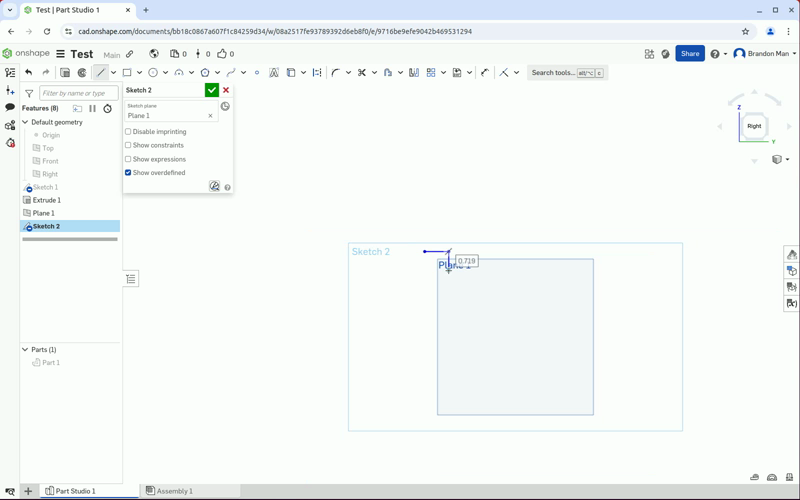
scroll(-6)
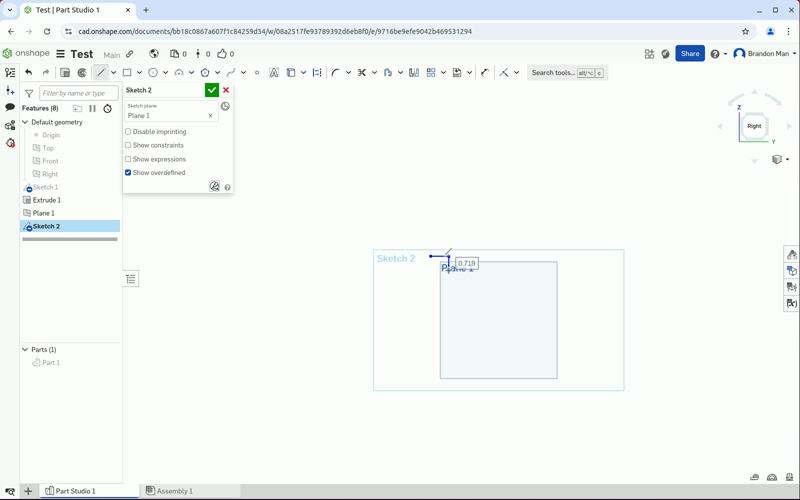
scroll(-6)
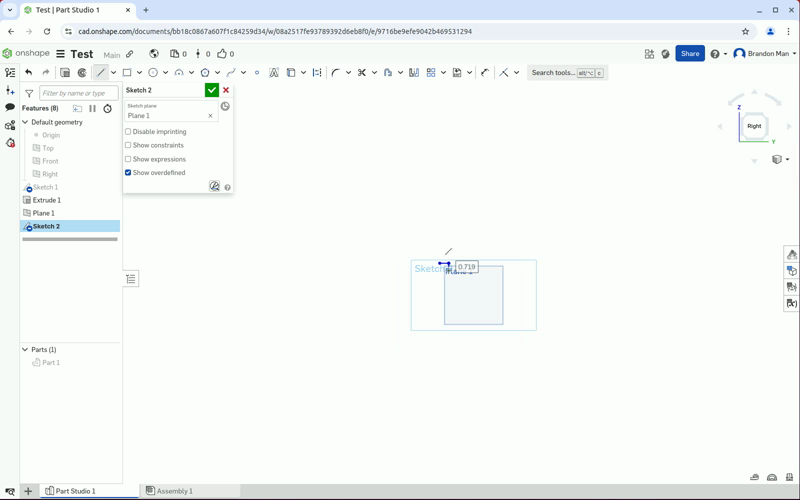
scroll(-6)
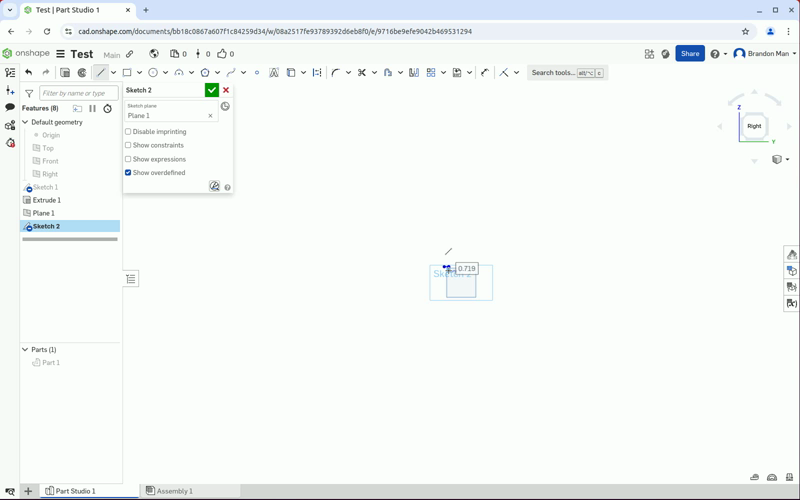
key_up(shift)
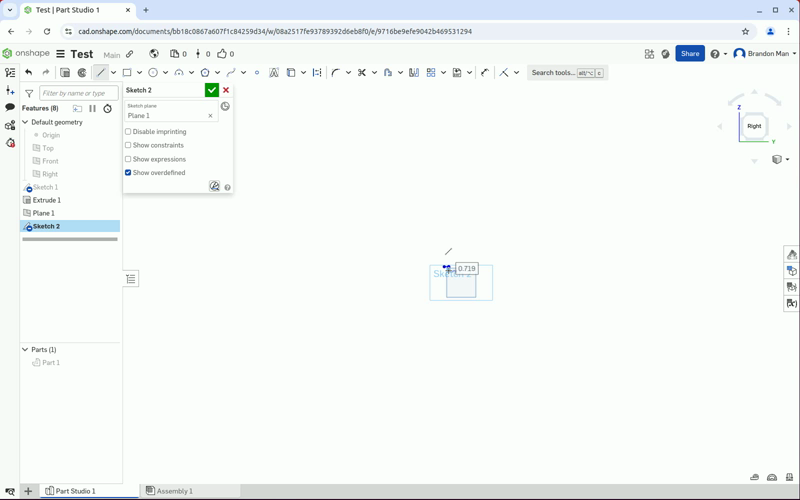
key_down(shift)
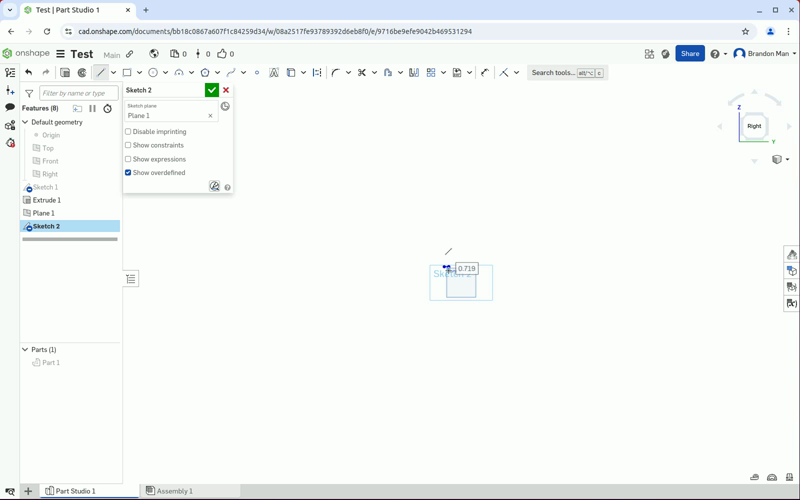
mouse_move(478, 270)
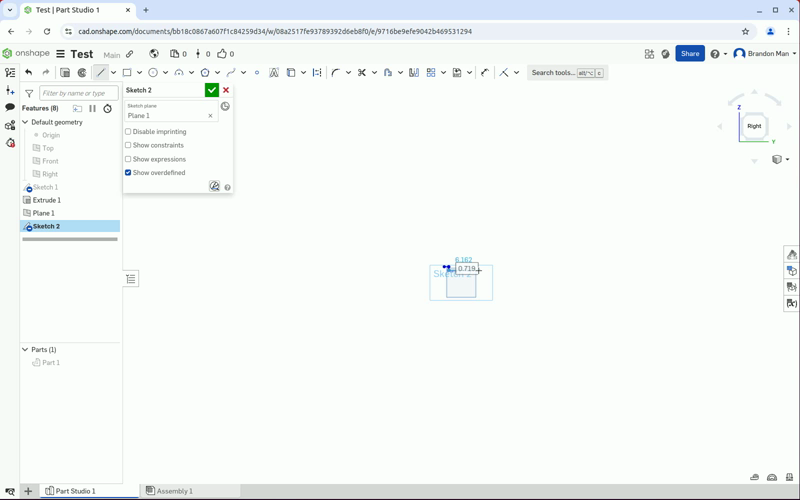
mouse_move(452, 270)
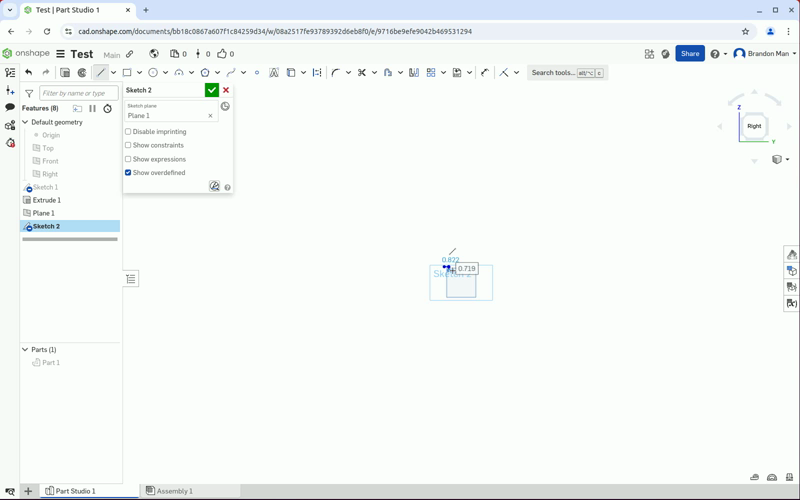
scroll(6)
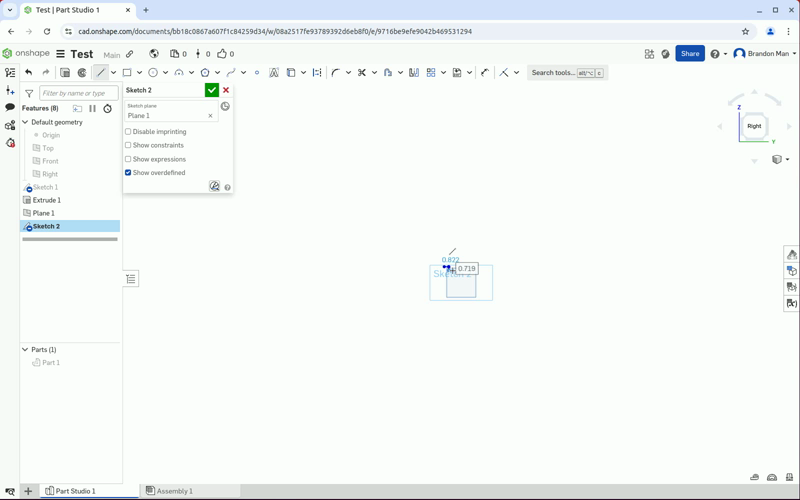
scroll(6)
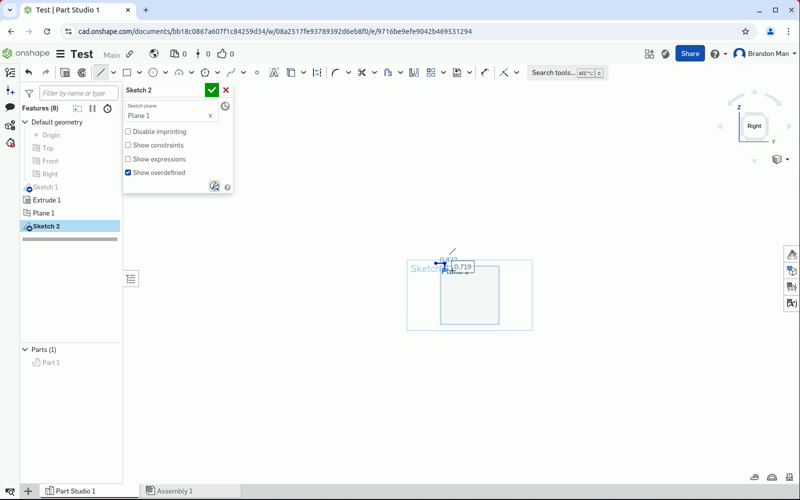
scroll(6)
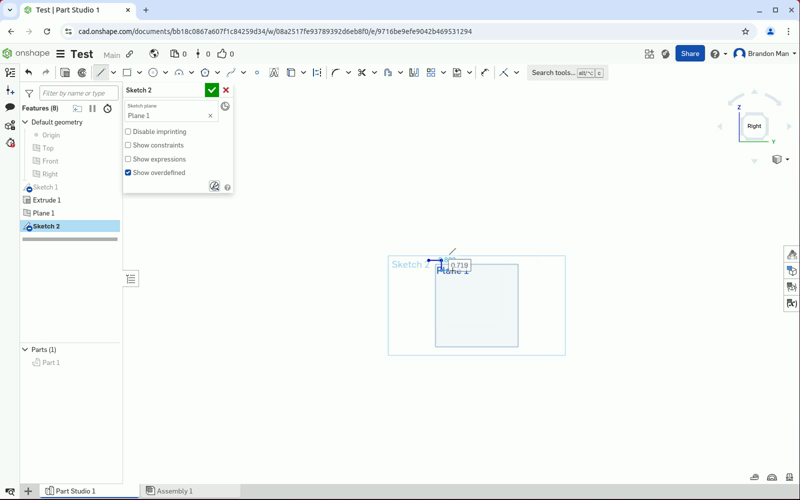
scroll(6)
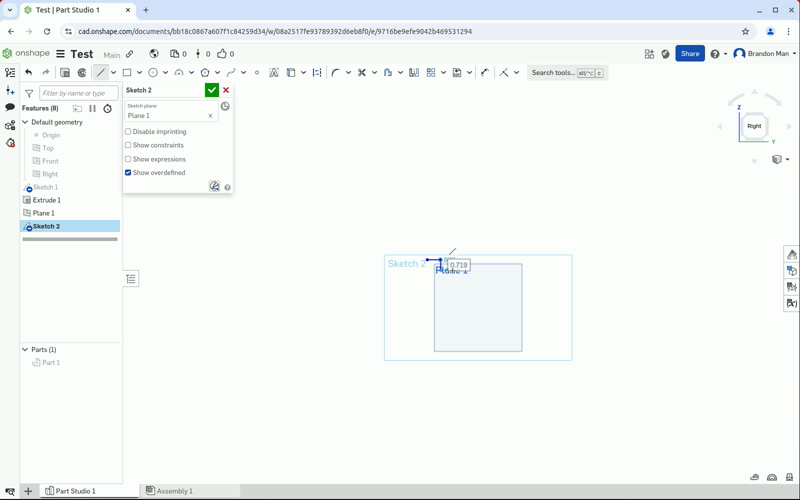
scroll(6)
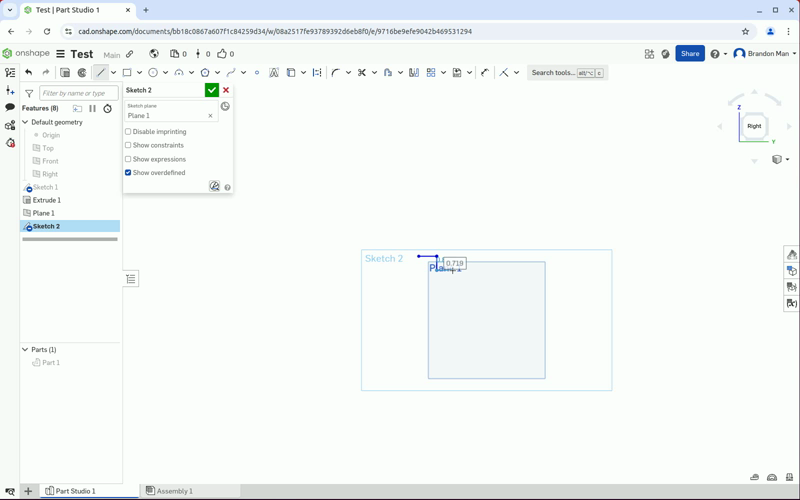
scroll(6)
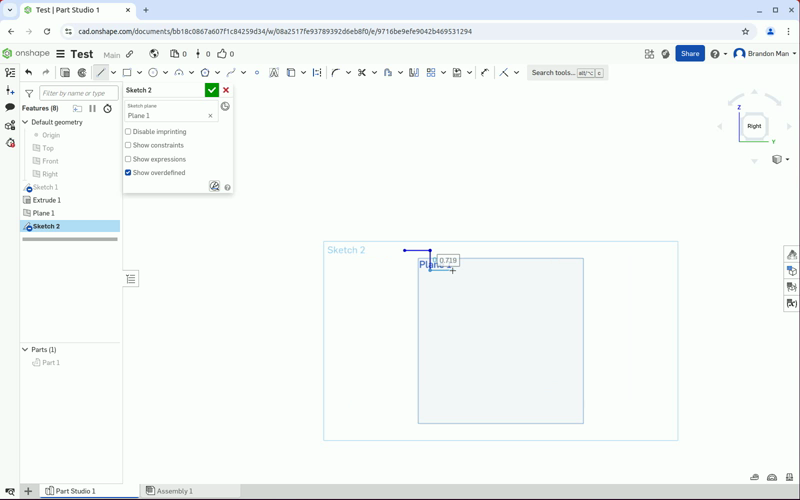
scroll(6)
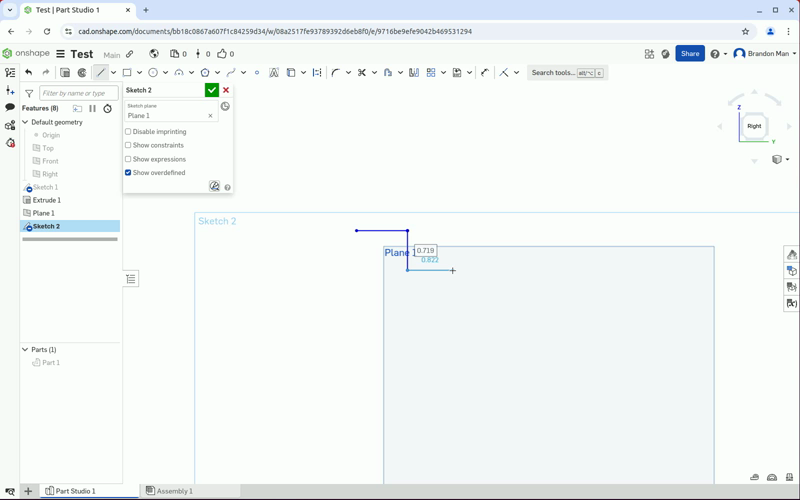
click(452, 270)
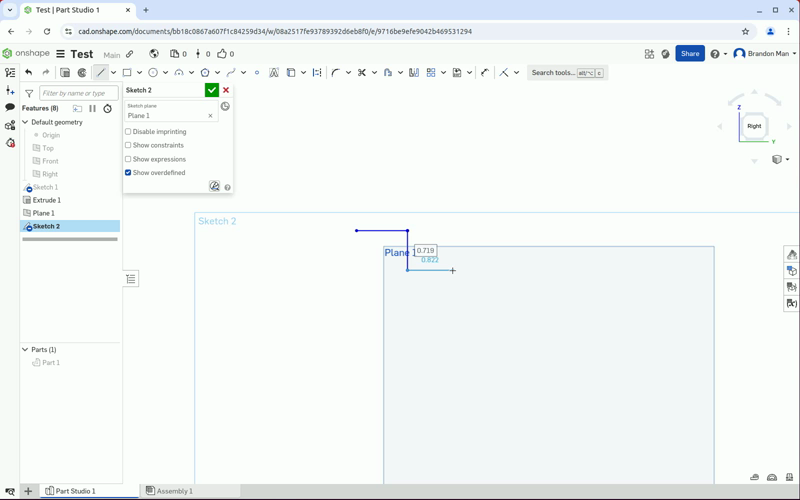
scroll(-6)
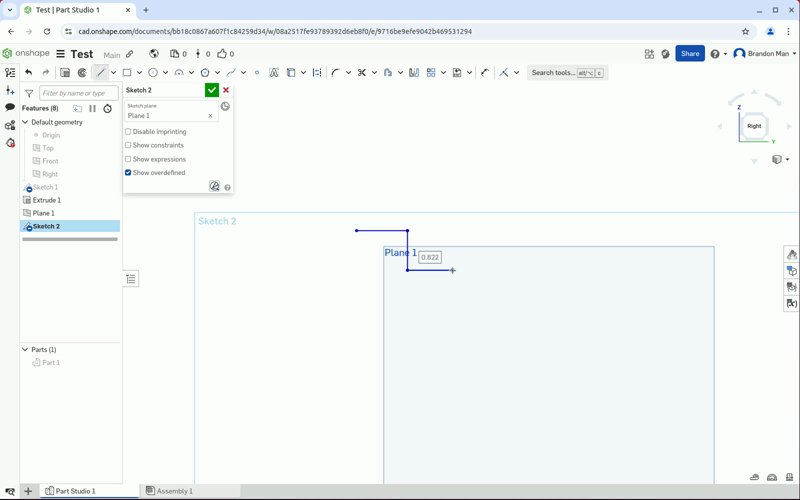
scroll(-6)
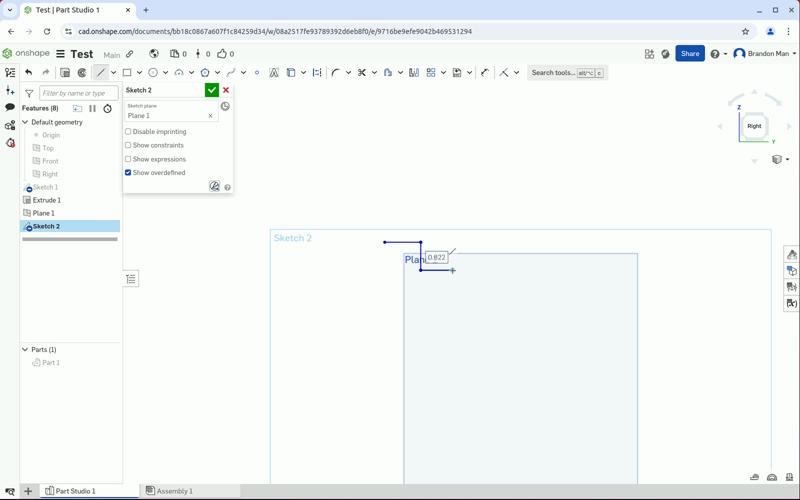
scroll(-6)
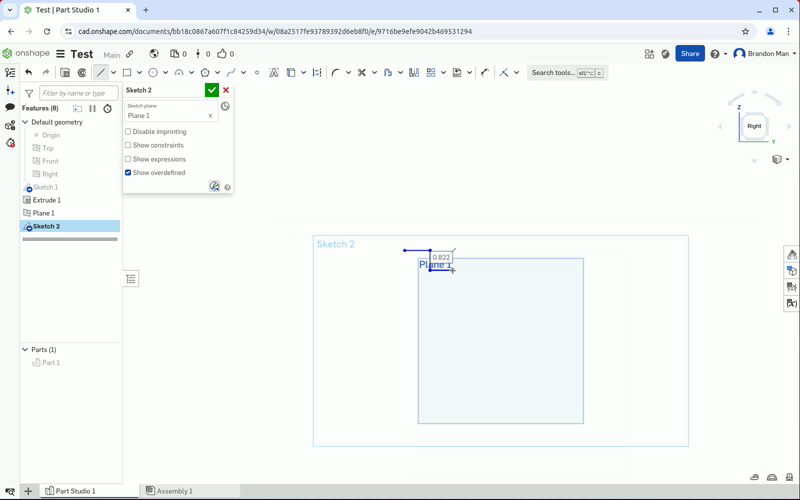
scroll(-6)
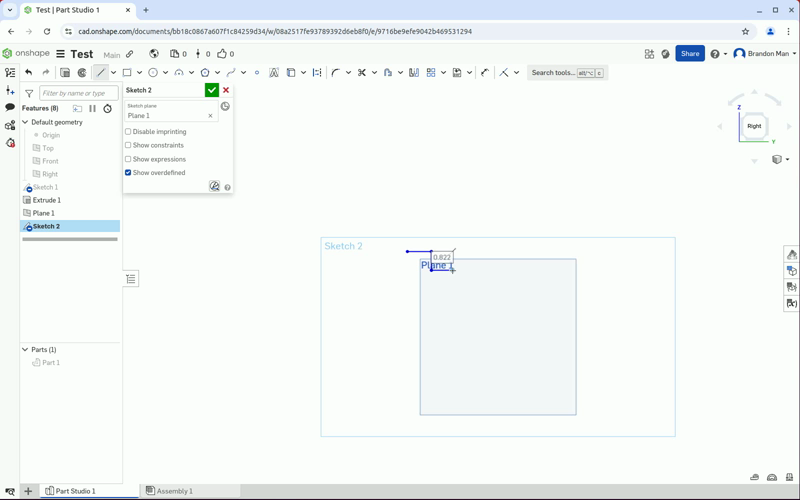
scroll(-6)
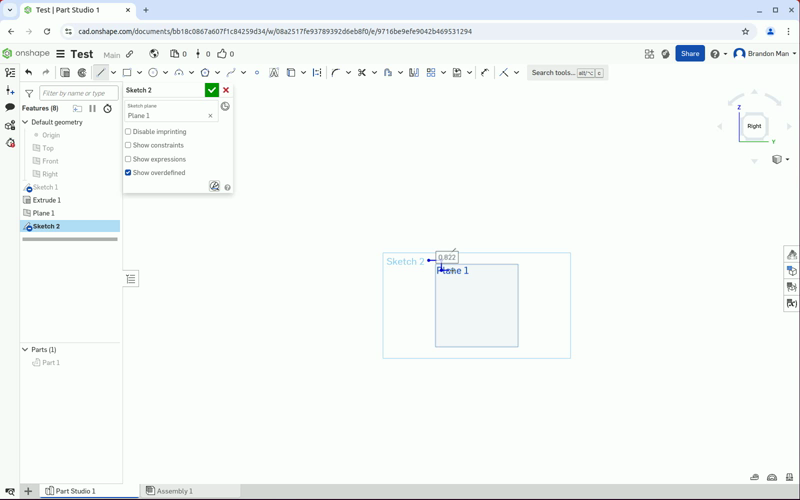
scroll(-6)
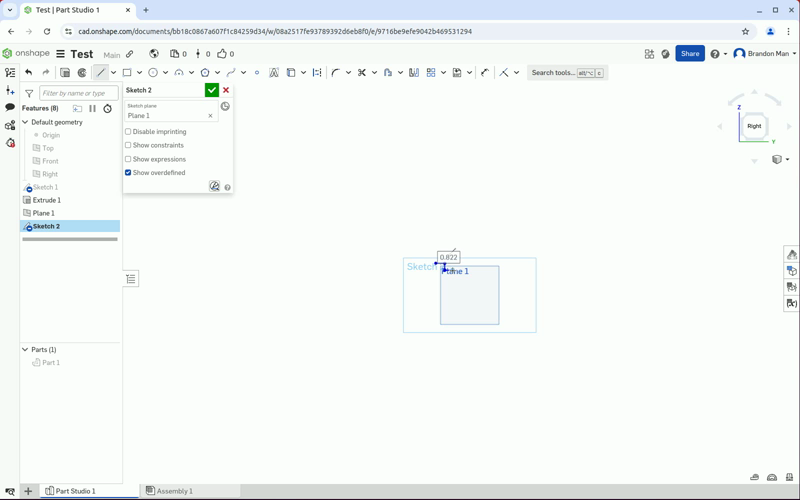
scroll(-6)
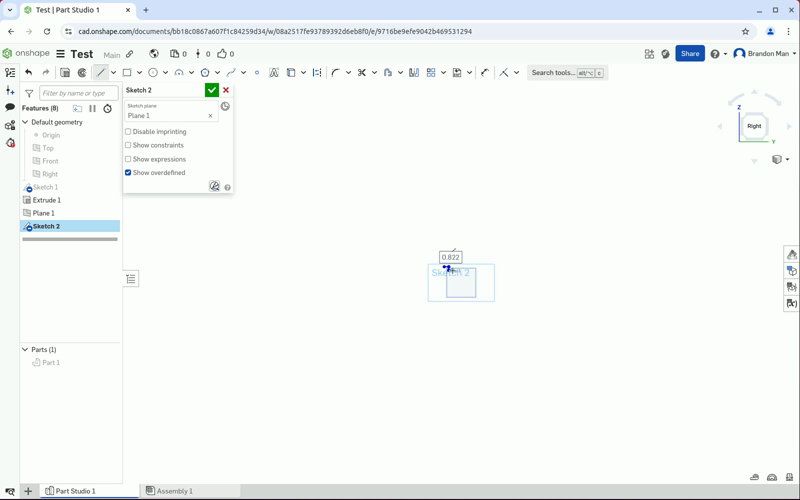
key_up(shift)
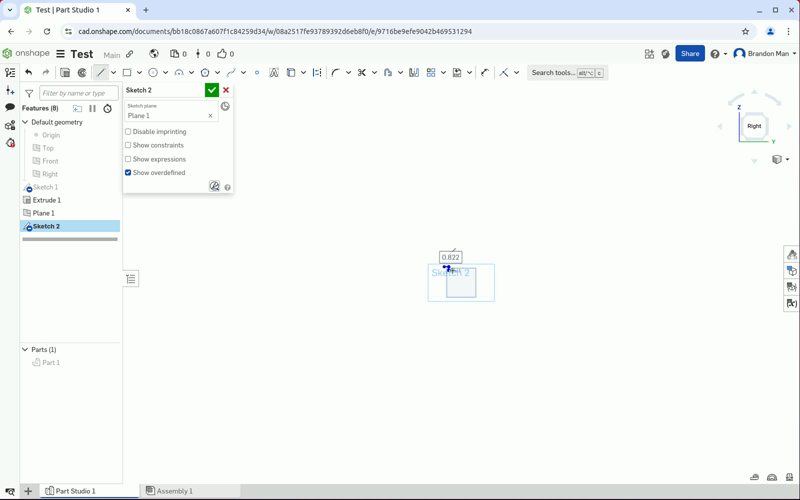
key_down(shift)
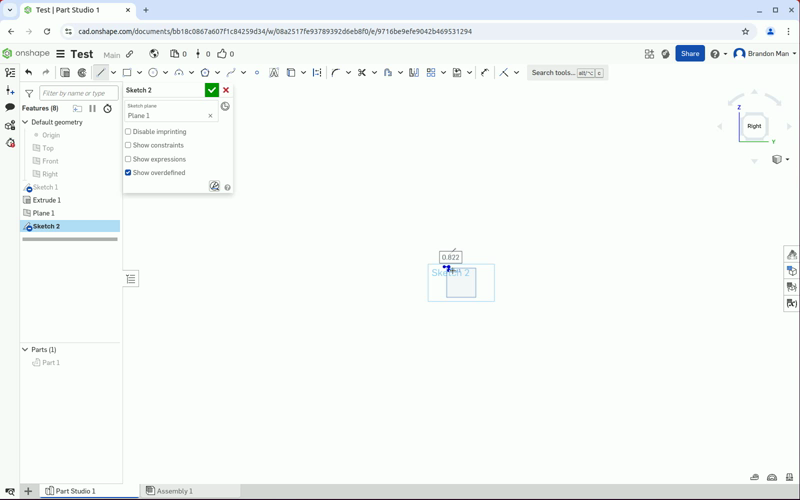
mouse_move(482, 270)
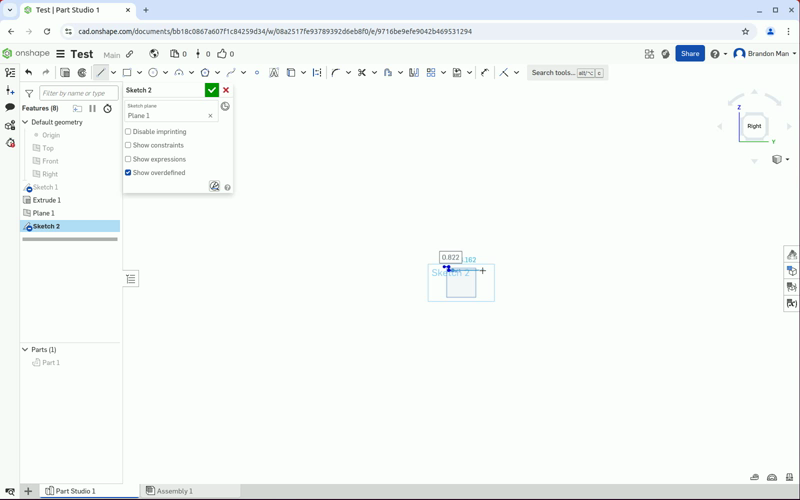
mouse_move(452, 259)
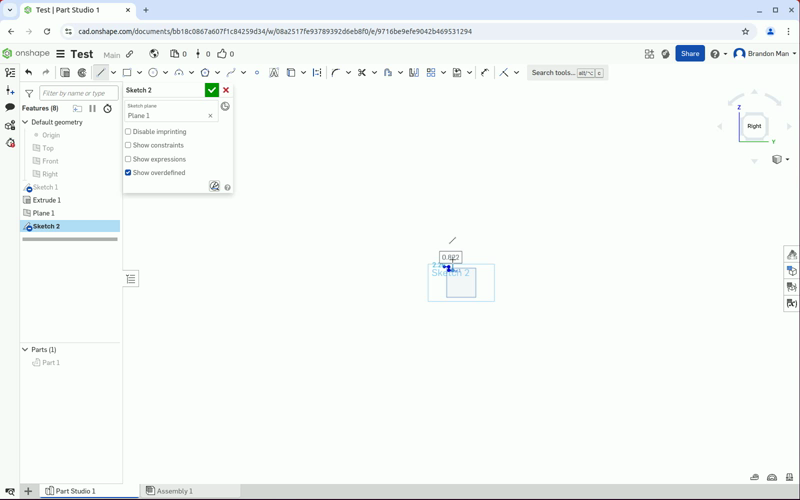
click(452, 259)
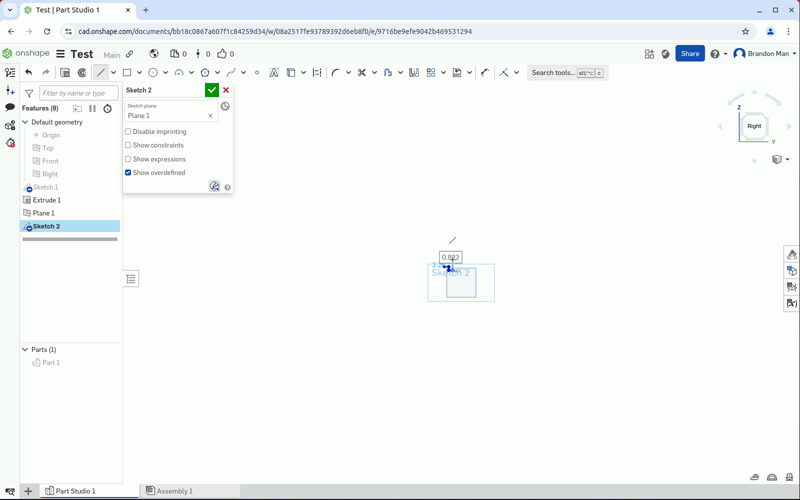
key_up(shift)
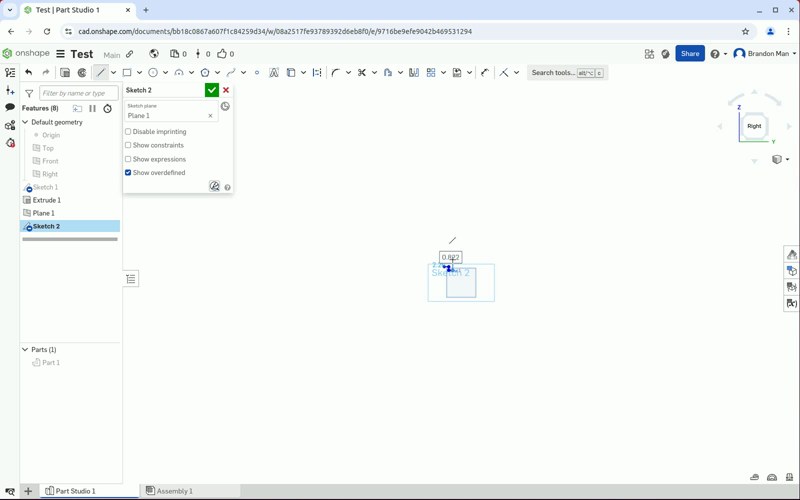
key_down(shift)
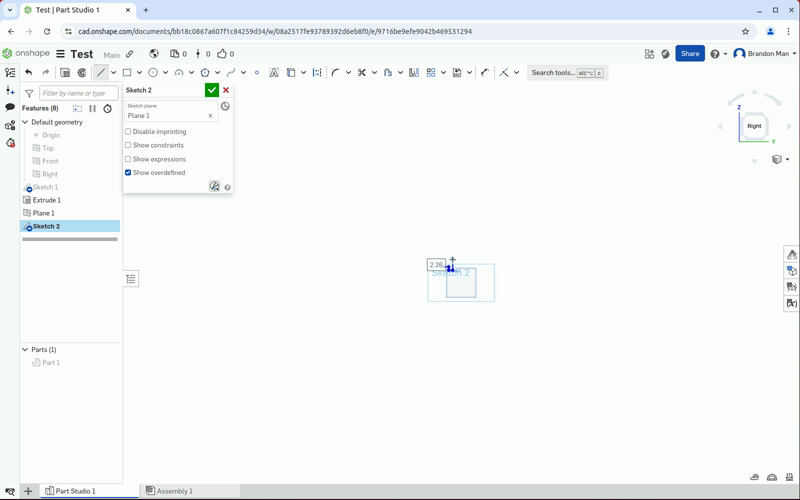
mouse_move(482, 259)
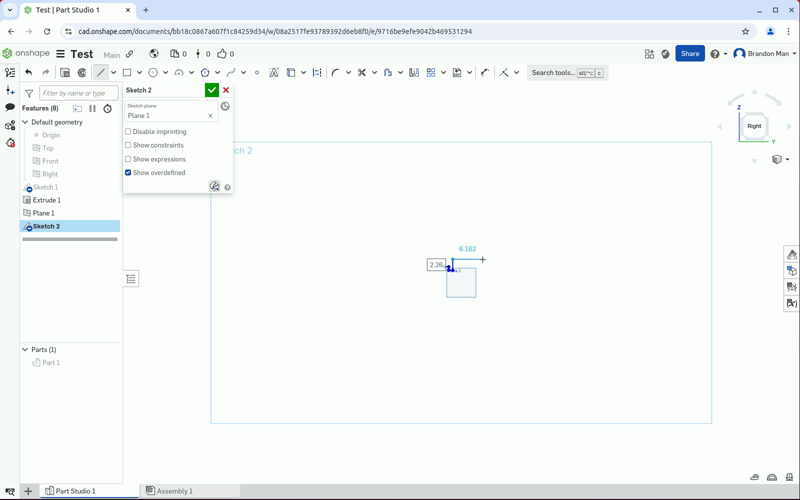
mouse_move(448, 259)
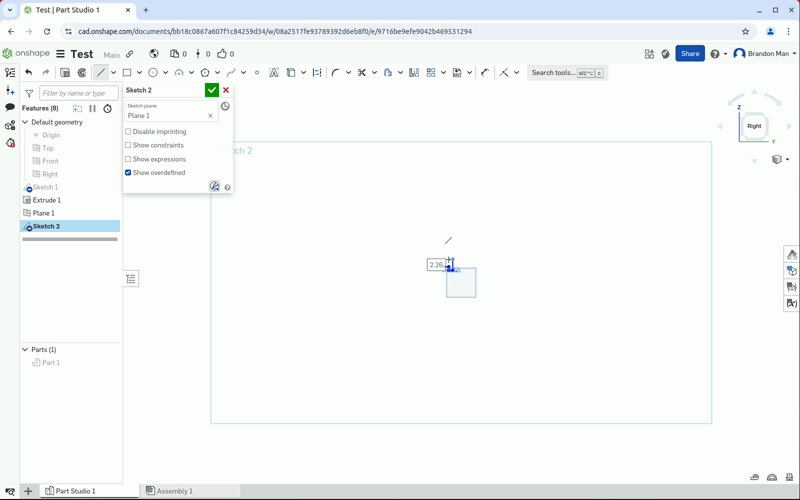
scroll(6)
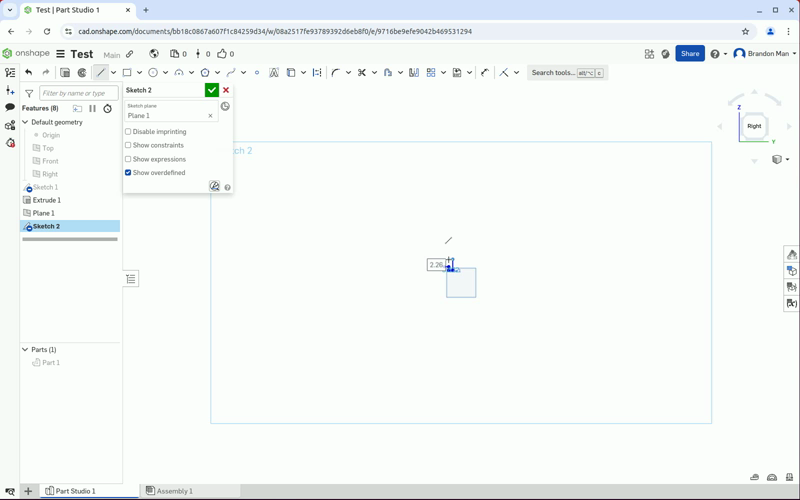
scroll(6)
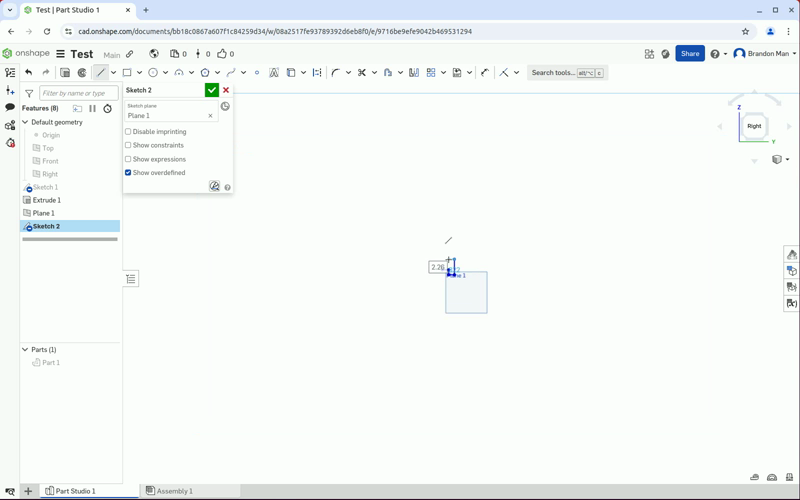
scroll(6)
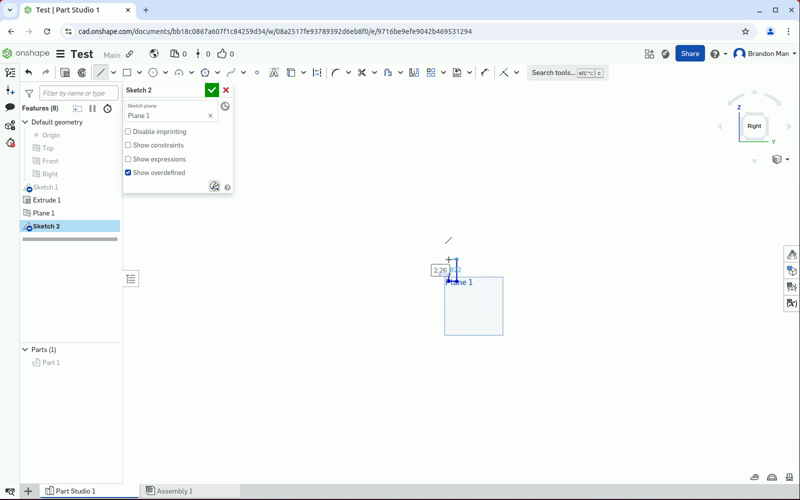
scroll(6)
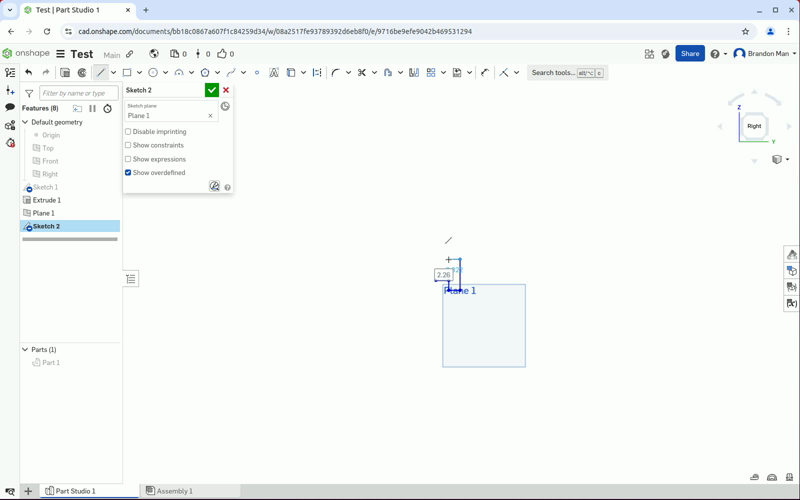
scroll(6)
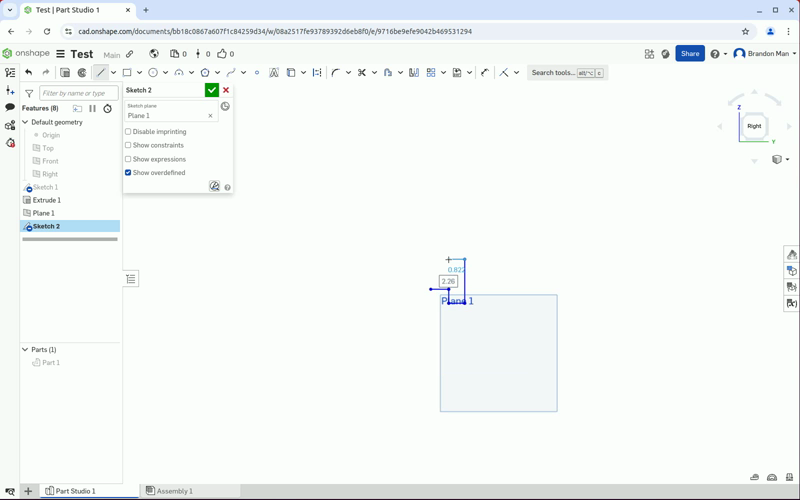
scroll(6)
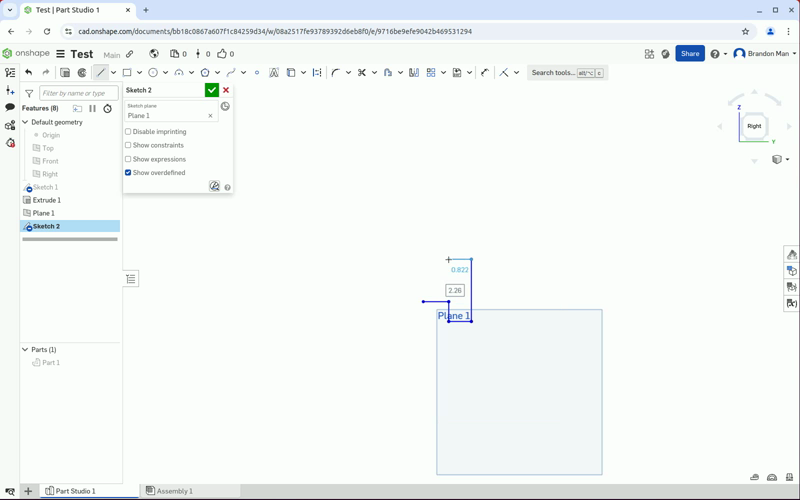
scroll(6)
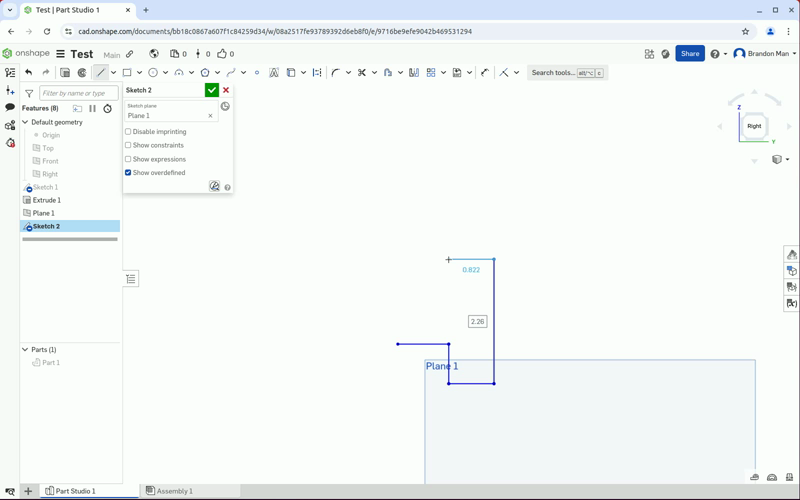
click(448, 259)
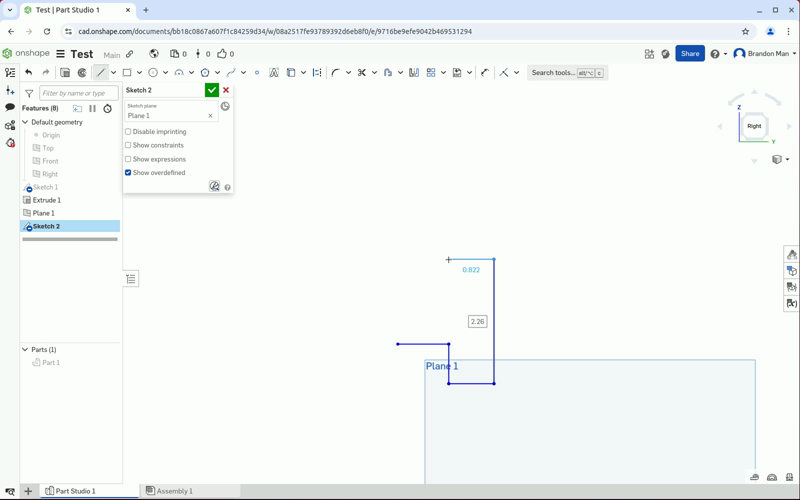
scroll(-6)
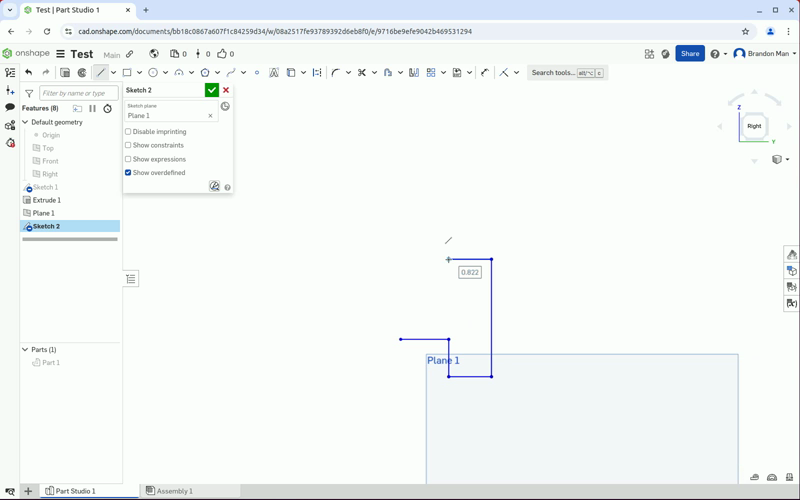
scroll(-6)
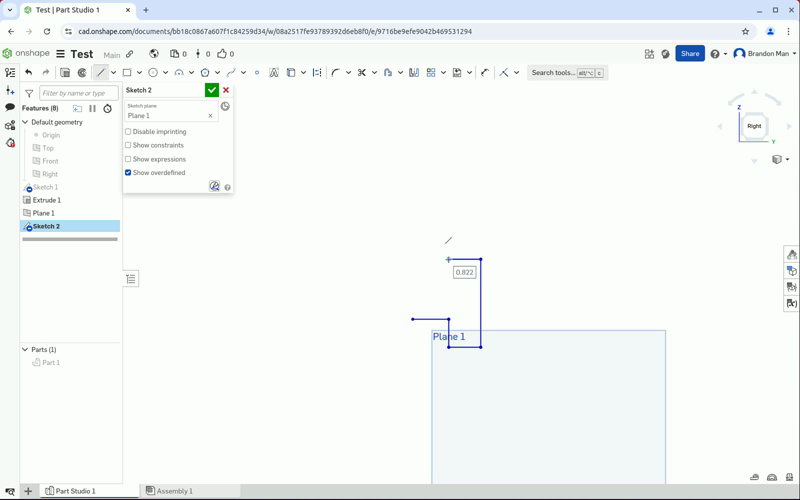
scroll(-6)
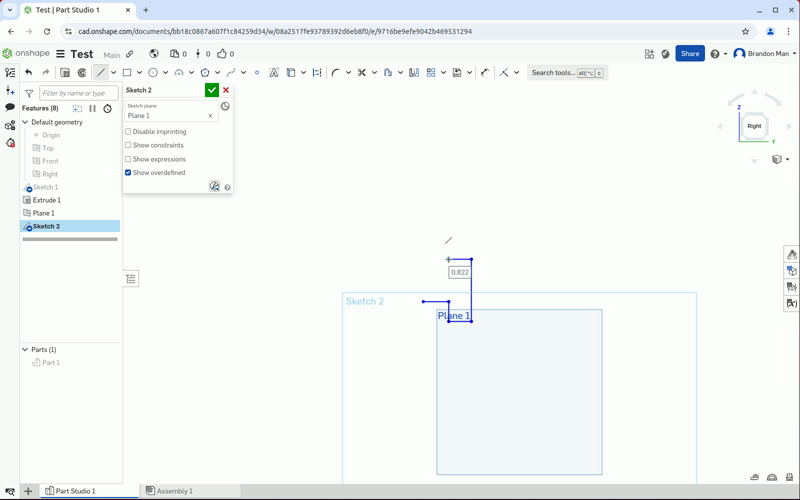
scroll(-6)
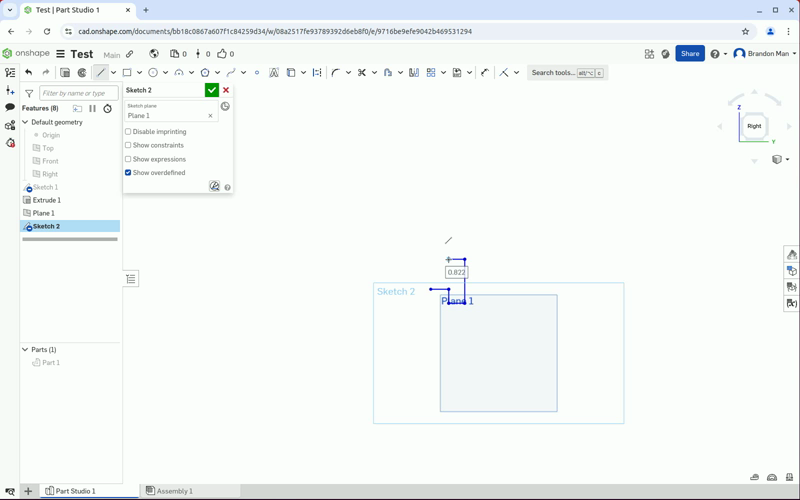
scroll(-6)
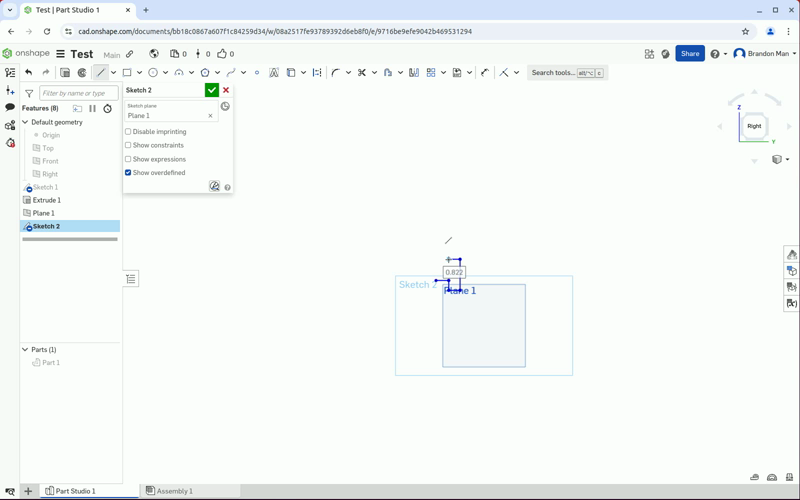
scroll(-6)
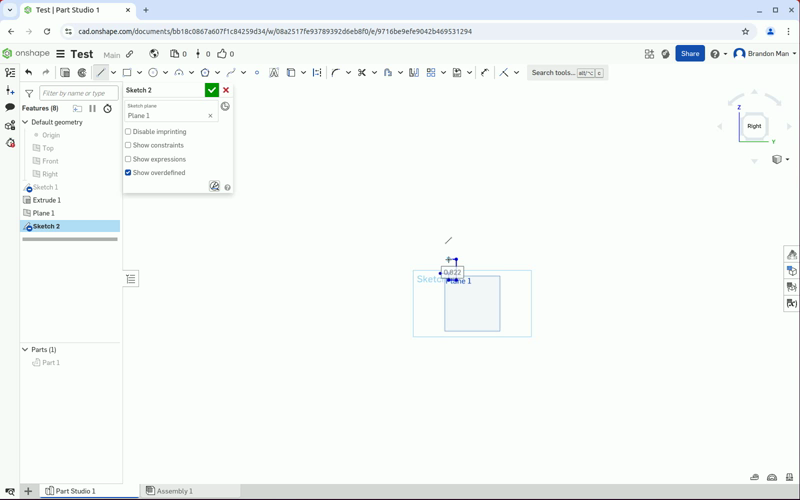
scroll(-6)
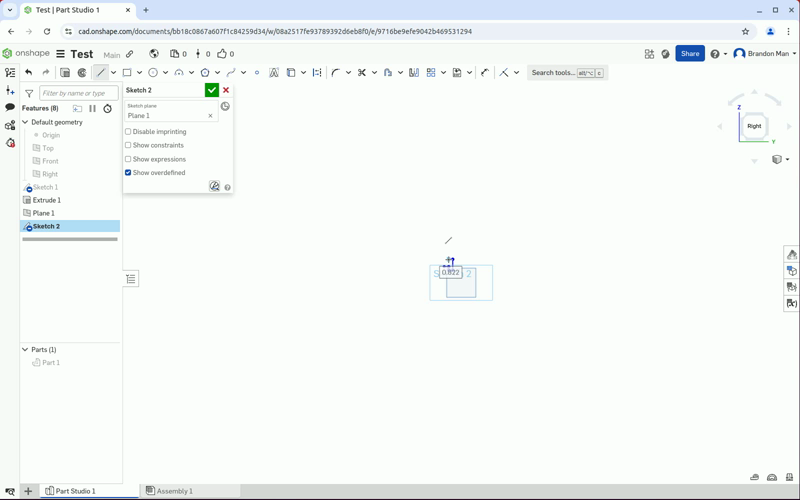
key_up(shift)
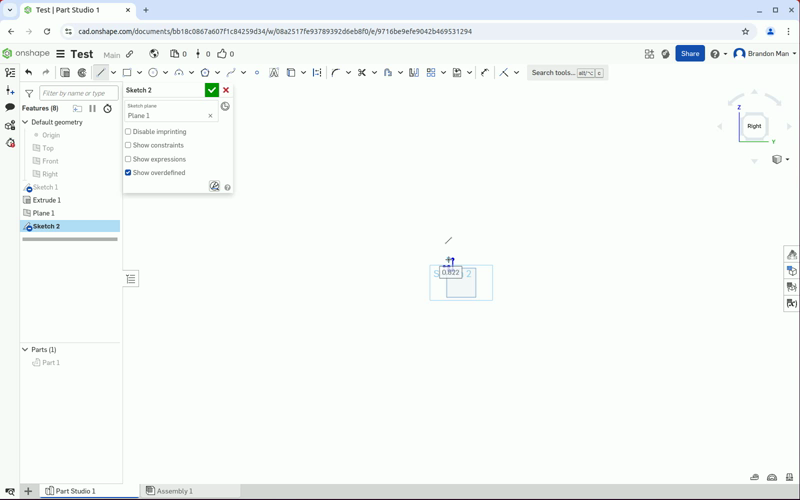
key_down(shift)
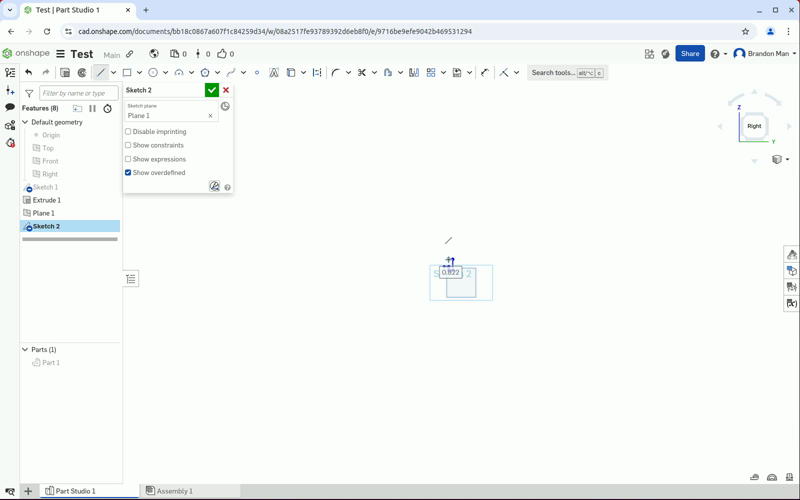
mouse_move(478, 259)
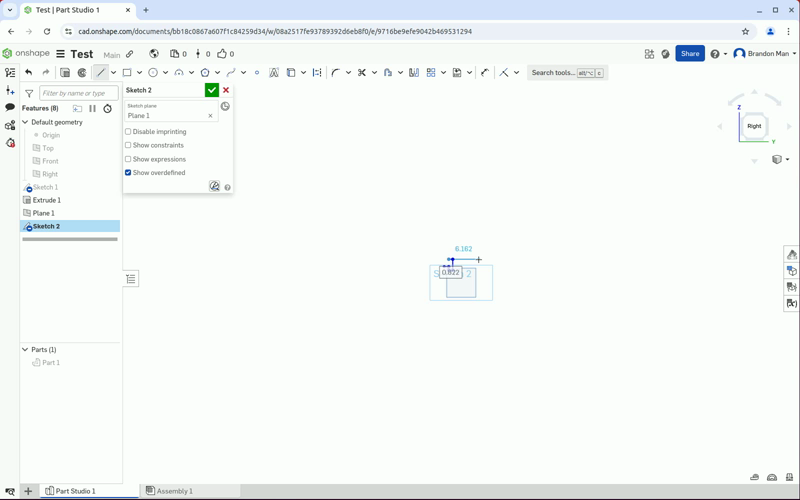
mouse_move(448, 262)
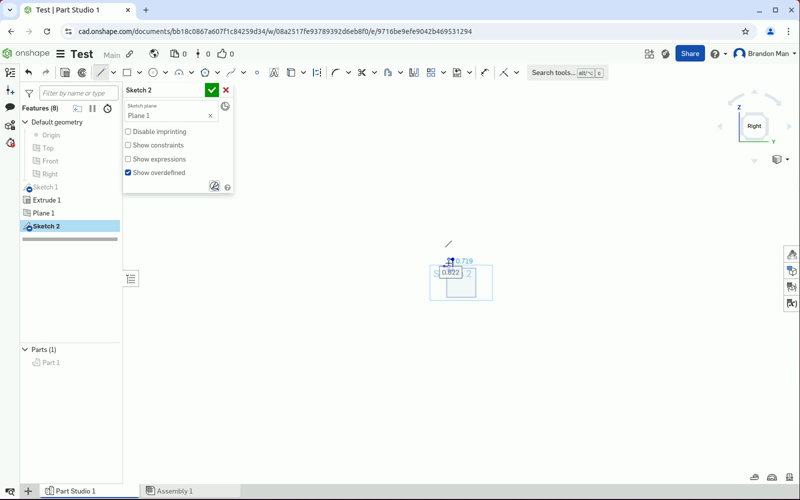
scroll(6)
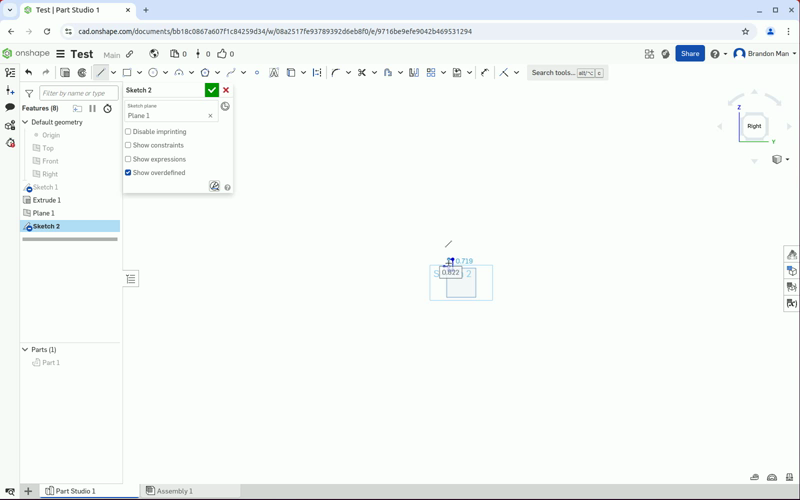
scroll(6)
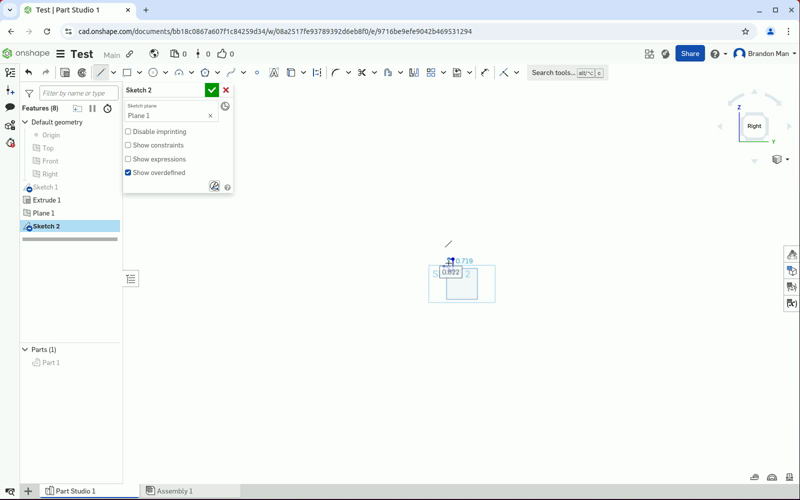
scroll(6)
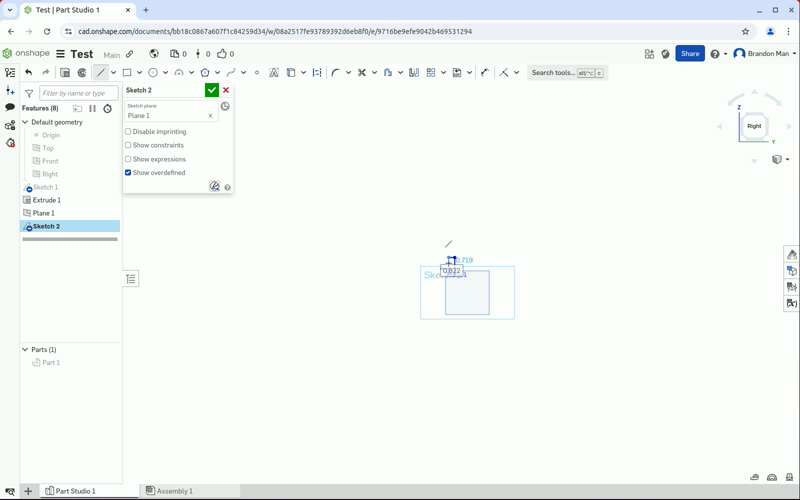
scroll(6)
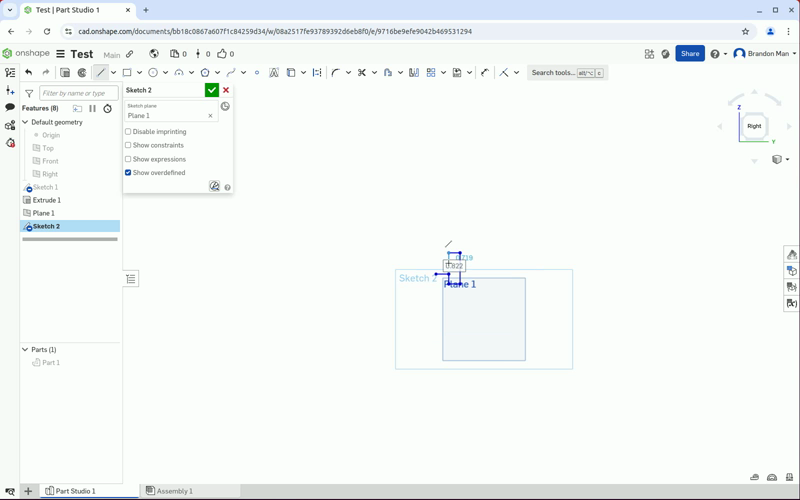
scroll(6)
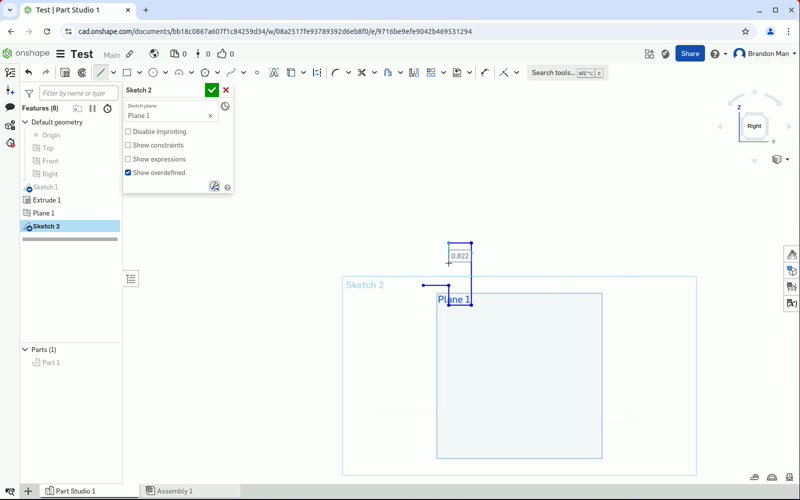
scroll(6)
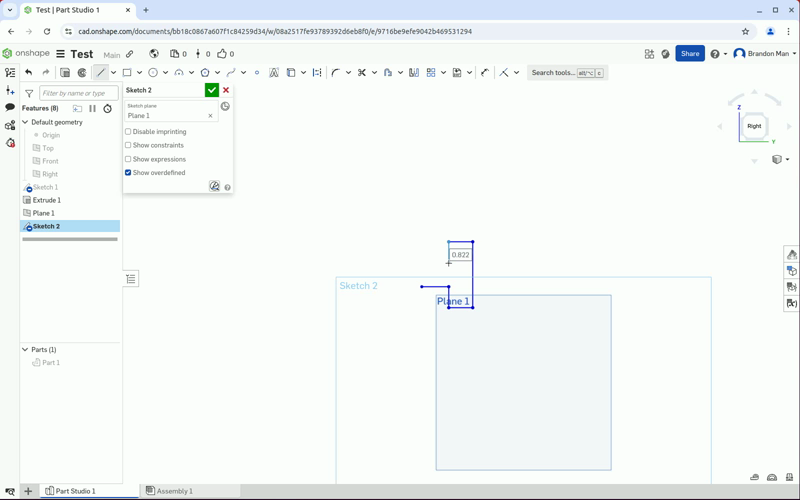
scroll(6)
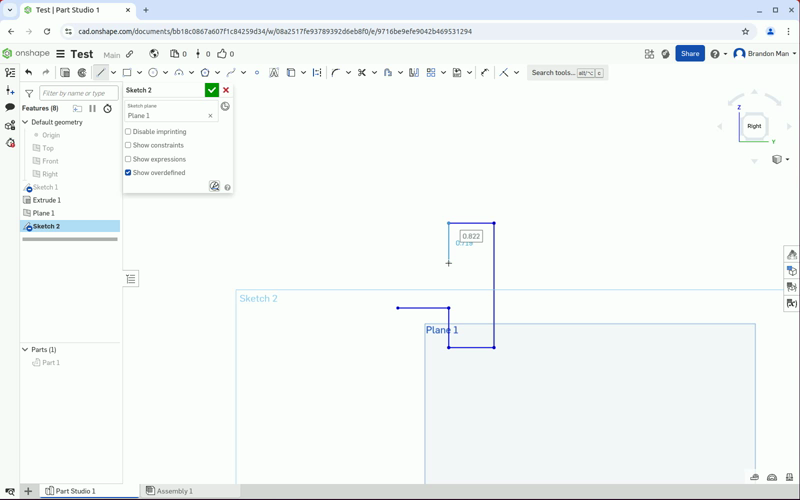
click(448, 262)
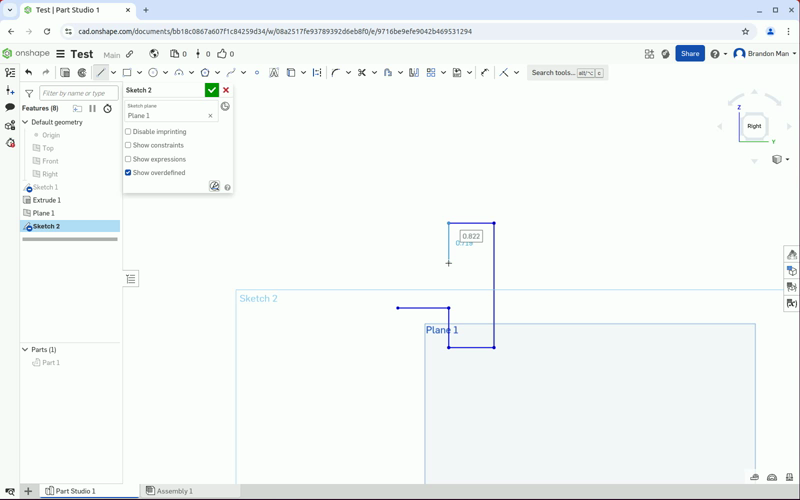
scroll(-6)
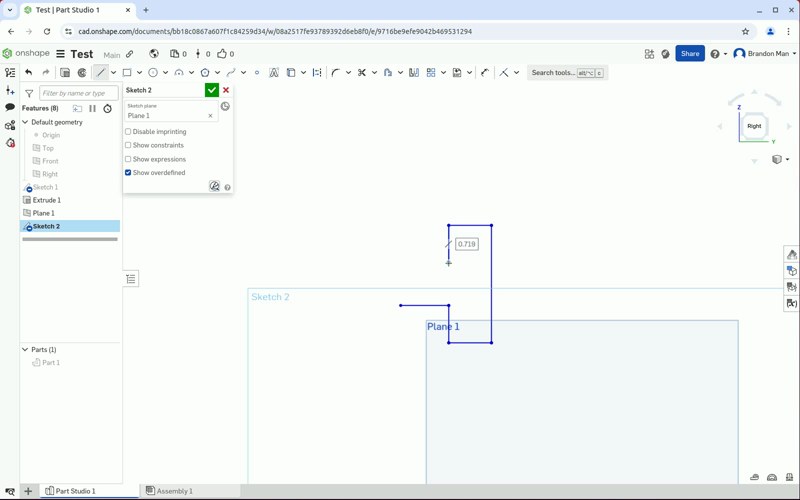
scroll(-6)
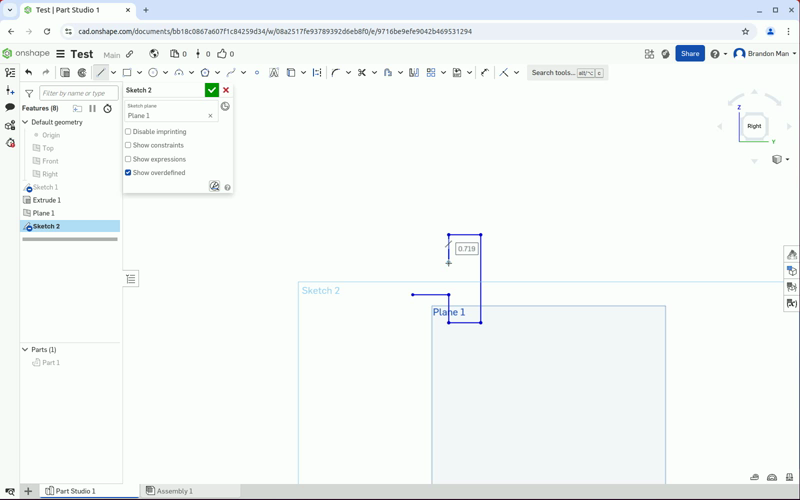
scroll(-6)
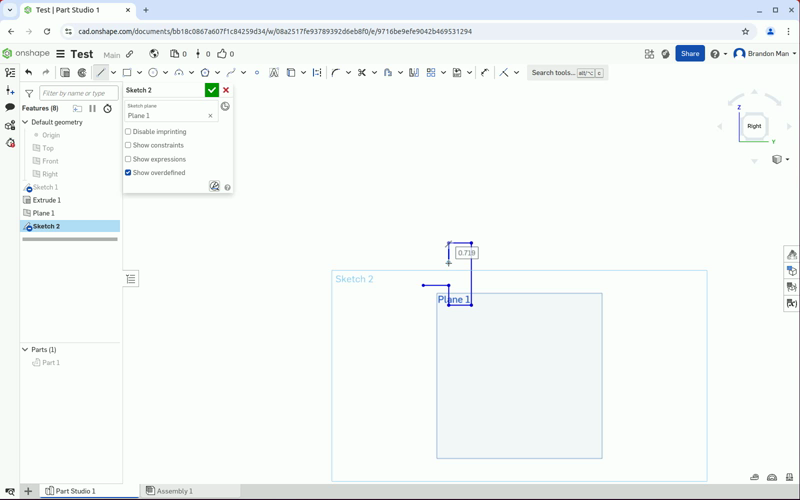
scroll(-6)
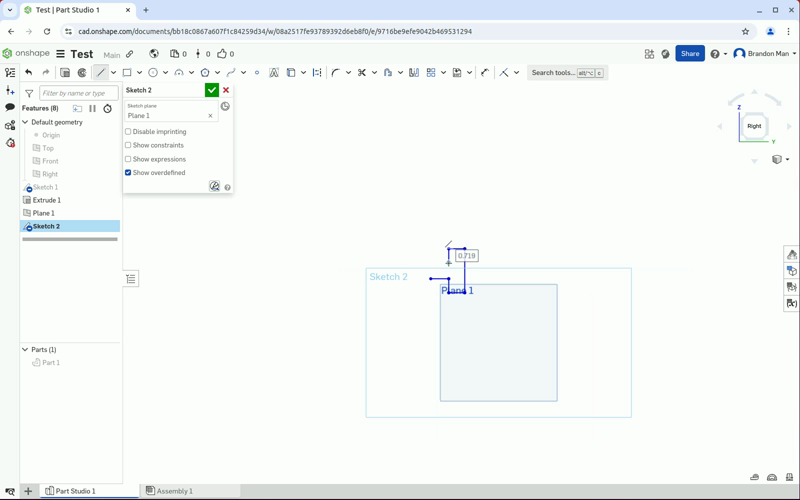
scroll(-6)
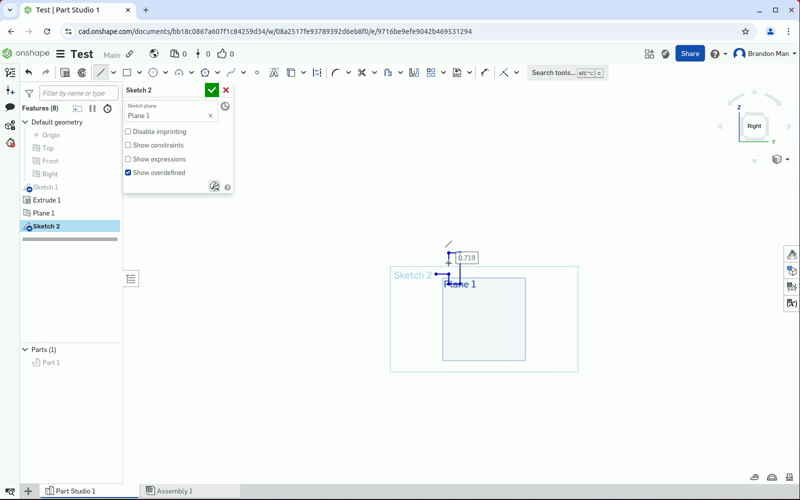
scroll(-6)
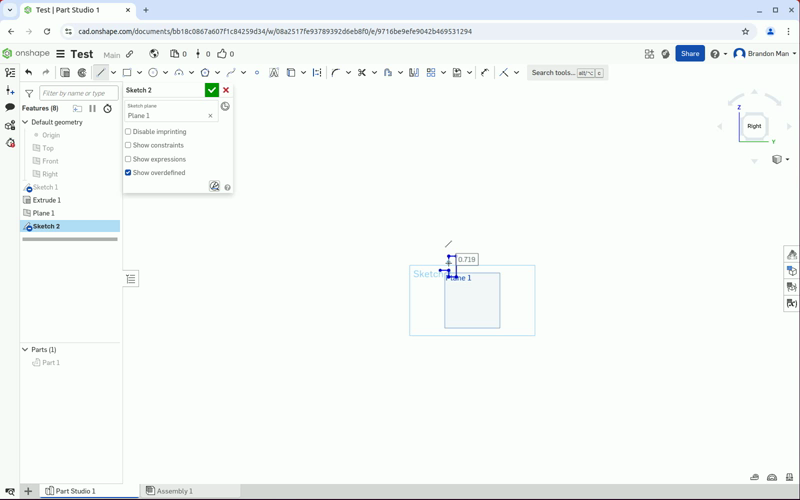
scroll(-6)
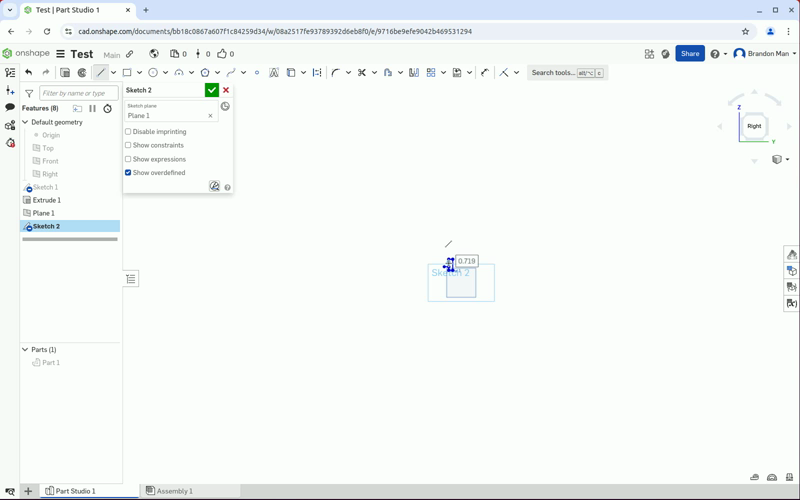
key_up(shift)
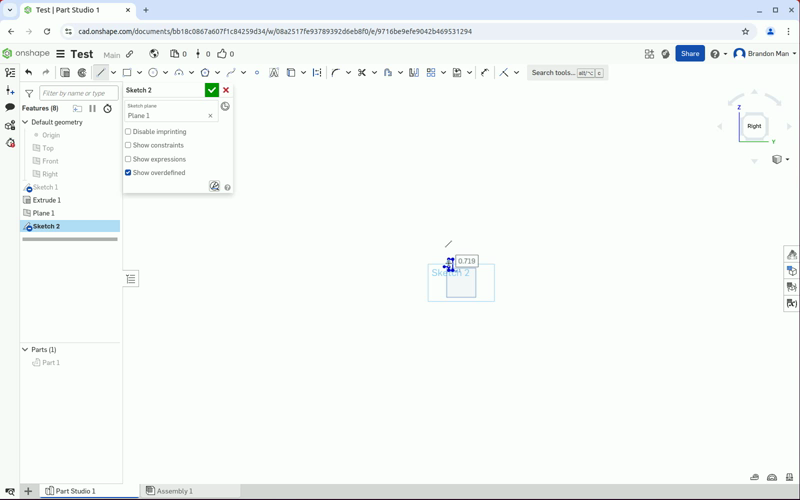
key_down(shift)
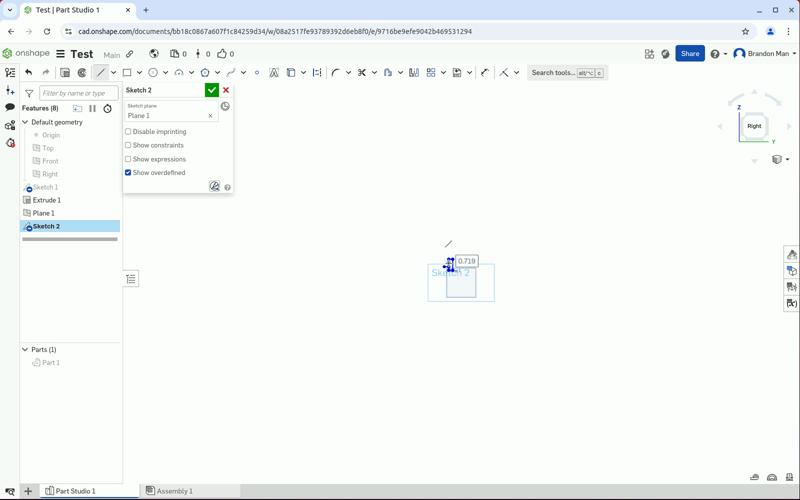
mouse_move(478, 262)
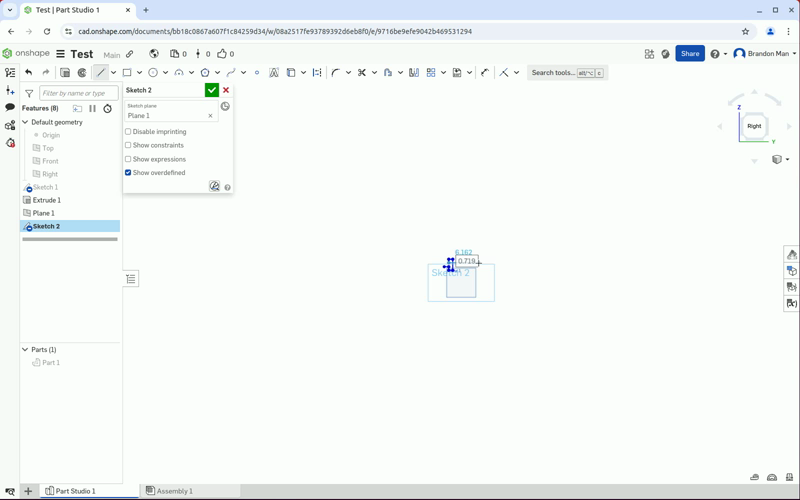
mouse_move(444, 262)
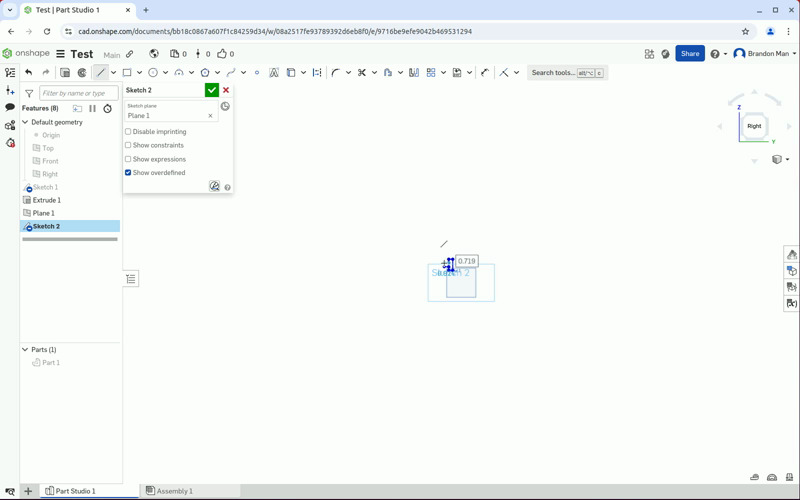
scroll(6)
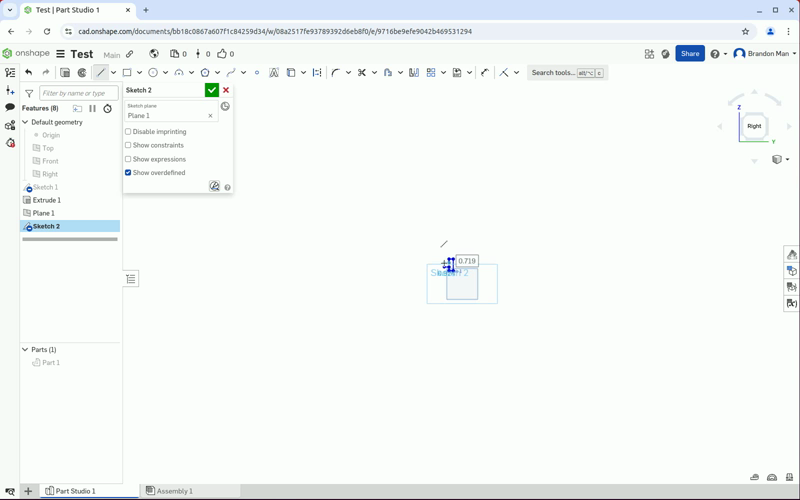
scroll(6)
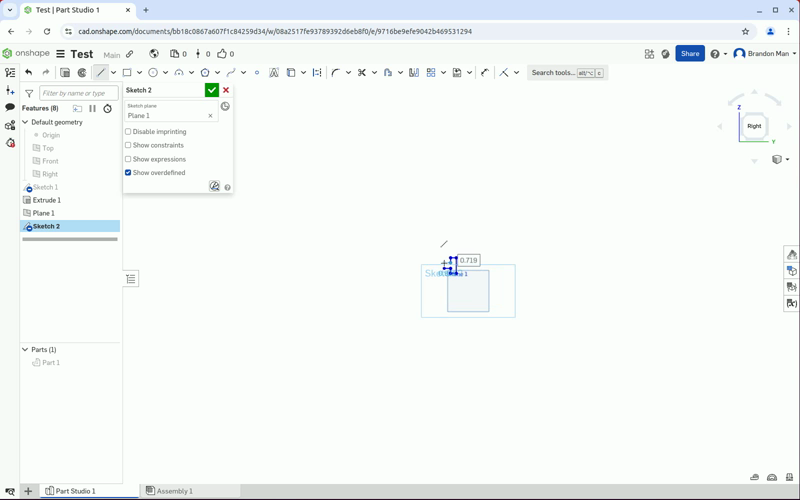
scroll(6)
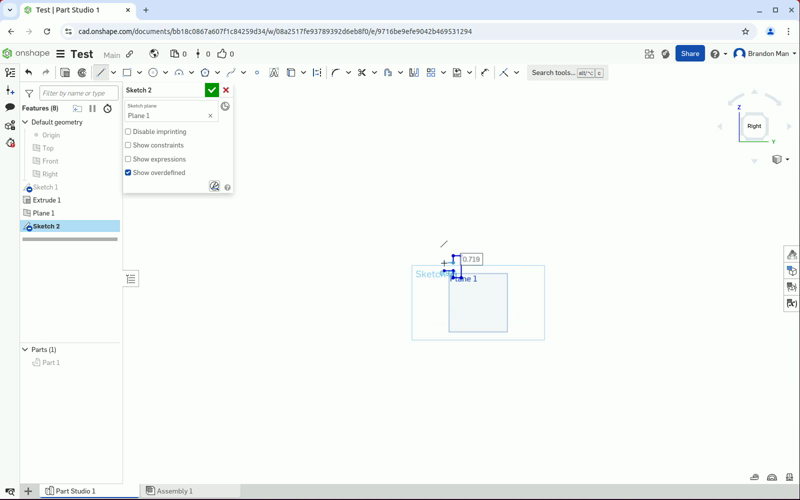
scroll(6)
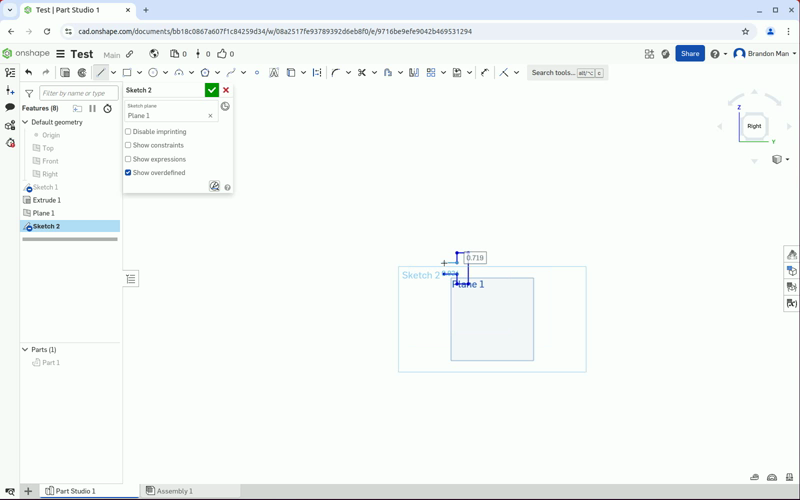
scroll(6)
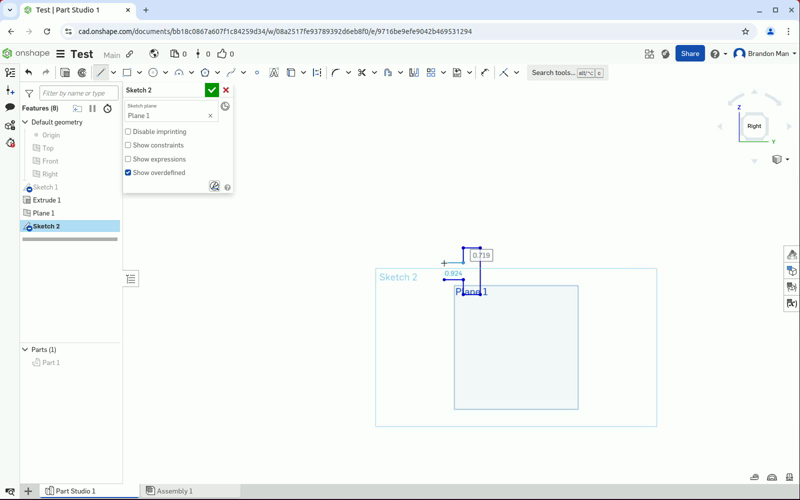
scroll(6)
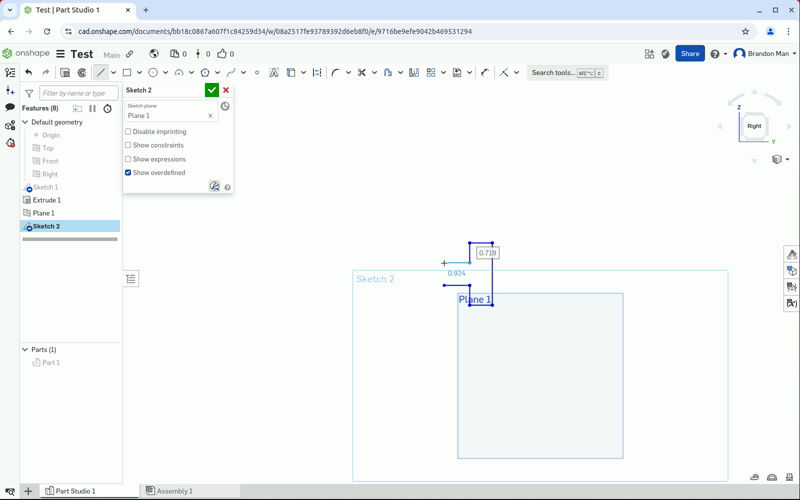
scroll(6)
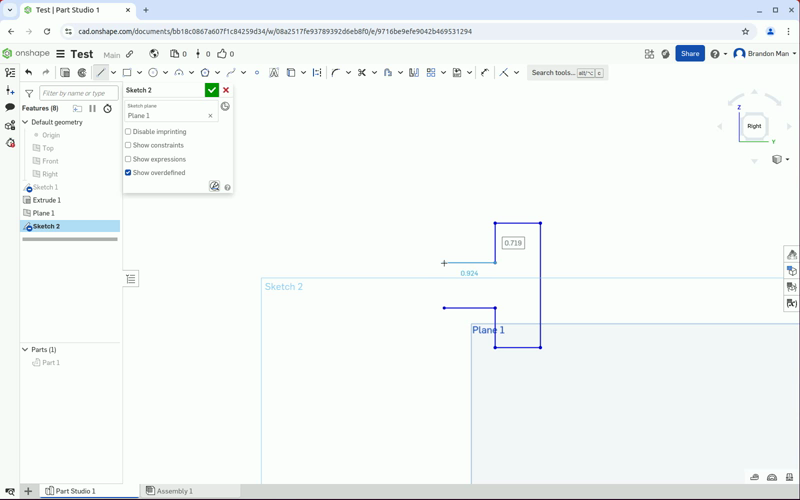
click(444, 262)
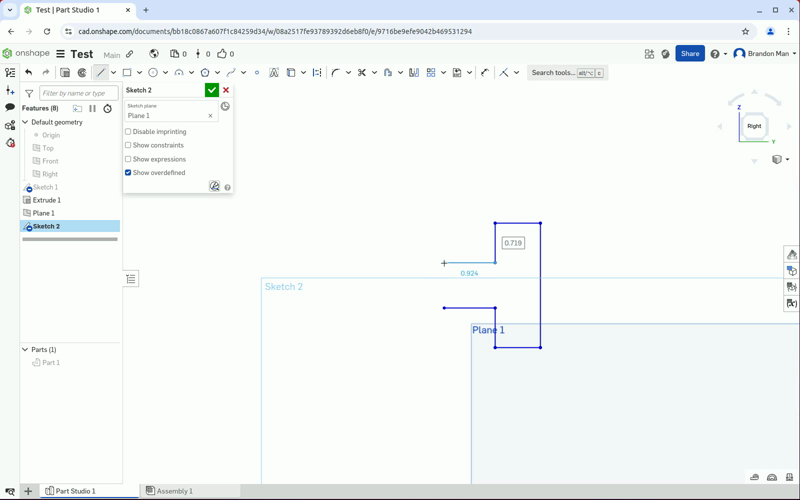
scroll(-6)
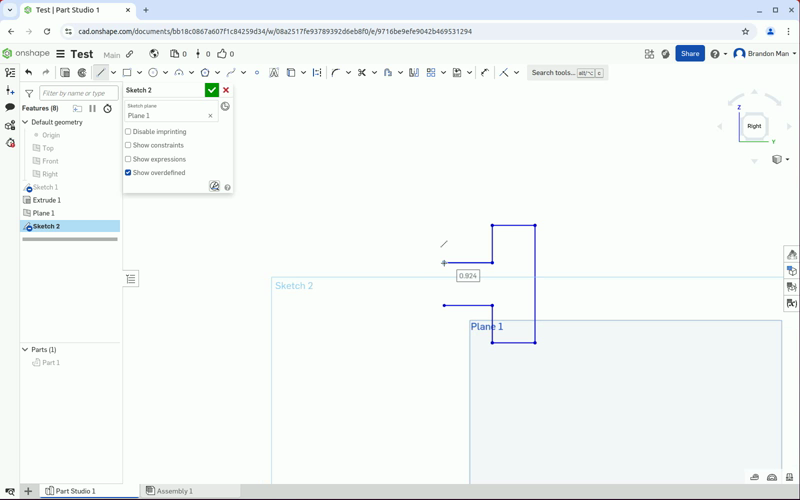
scroll(-6)
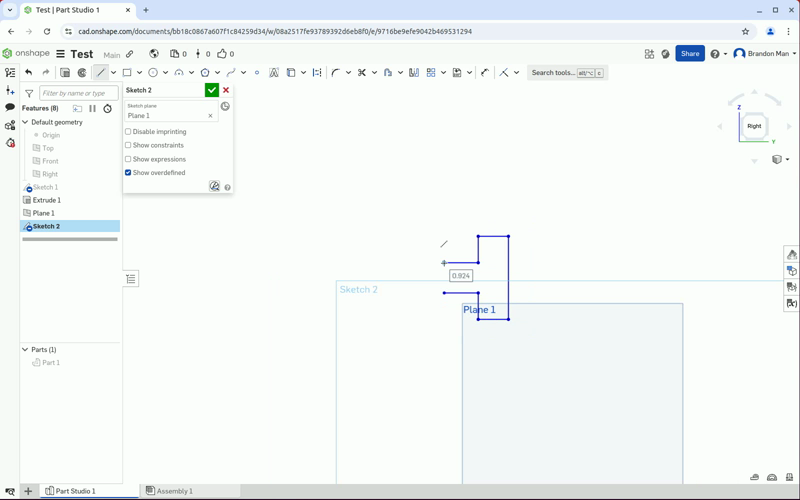
scroll(-6)
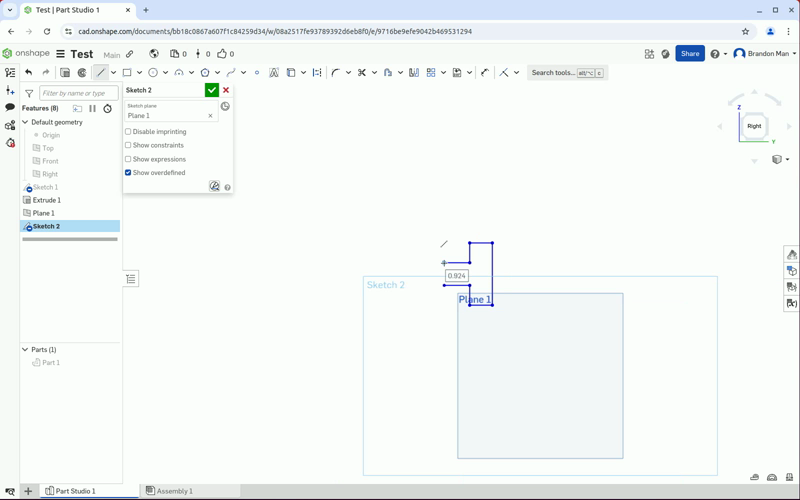
scroll(-6)
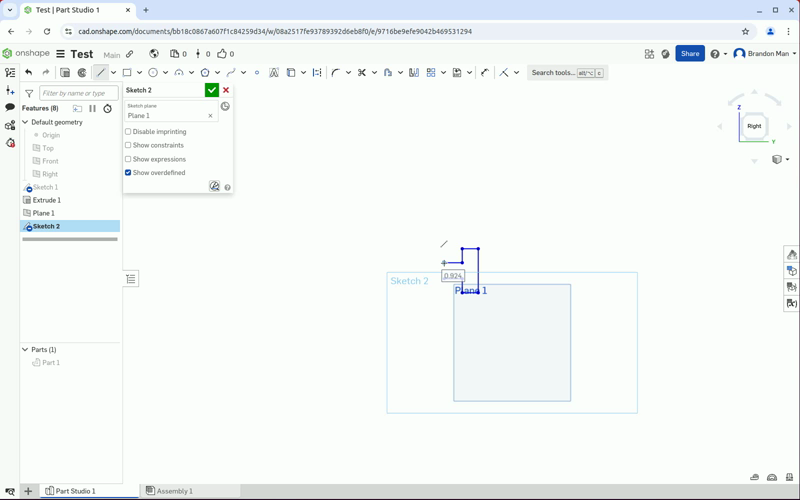
scroll(-6)
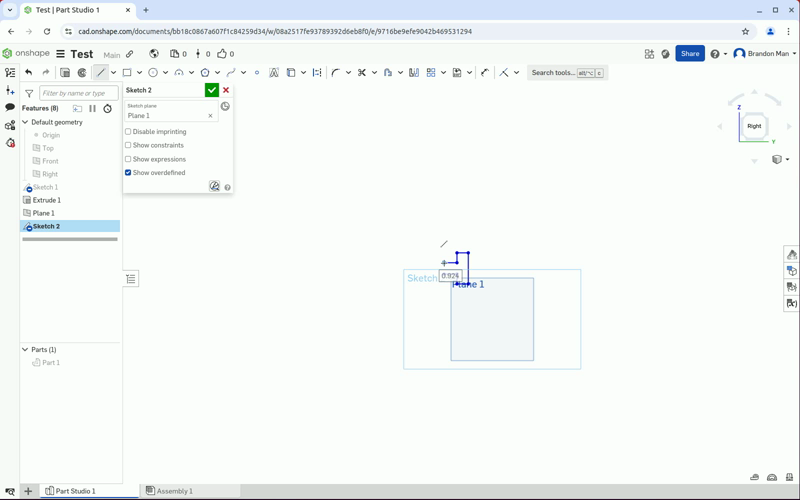
scroll(-6)
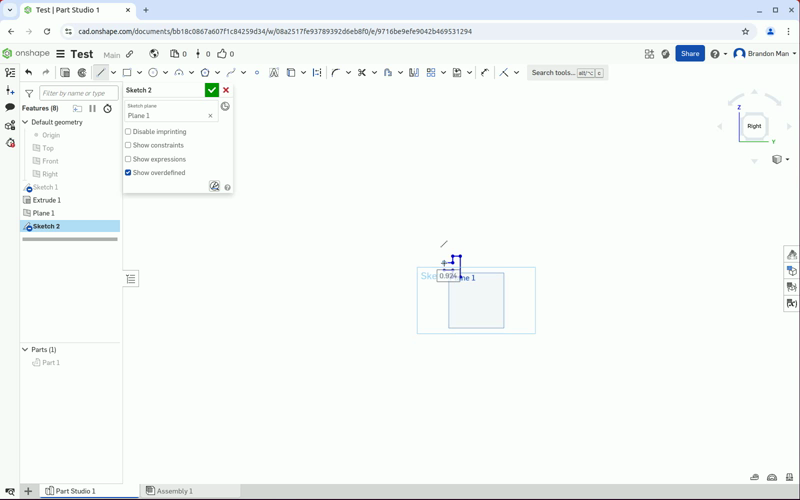
scroll(-6)
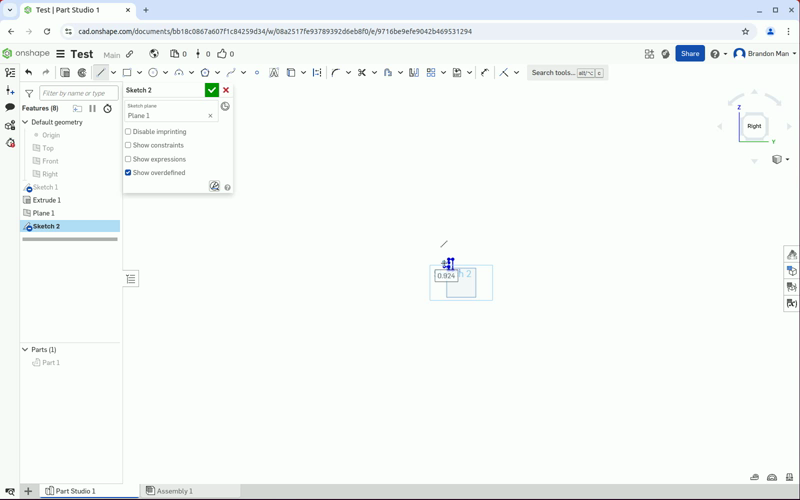
key_up(shift)
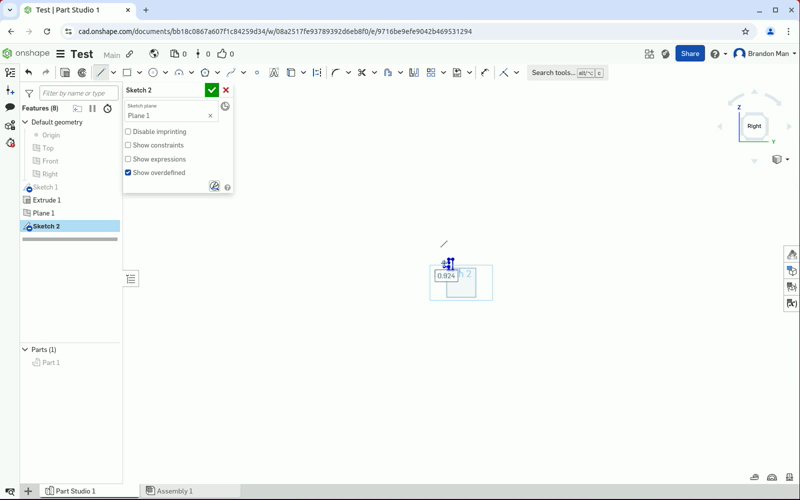
mouse_move(474, 262)
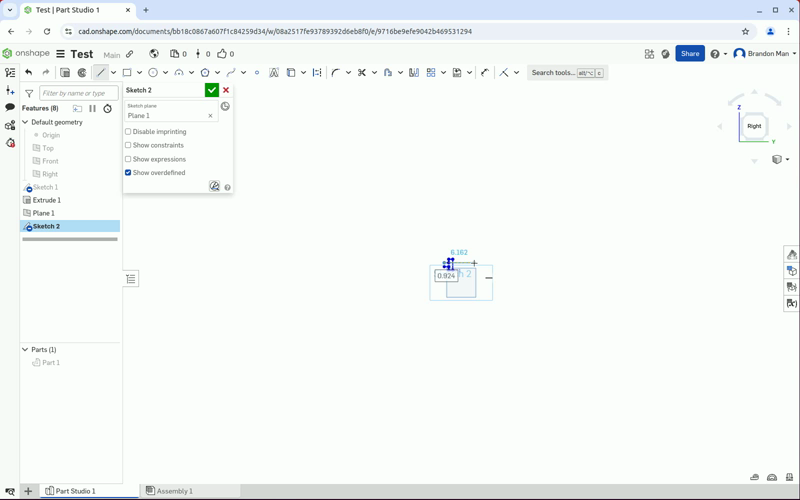
key_down(shift)
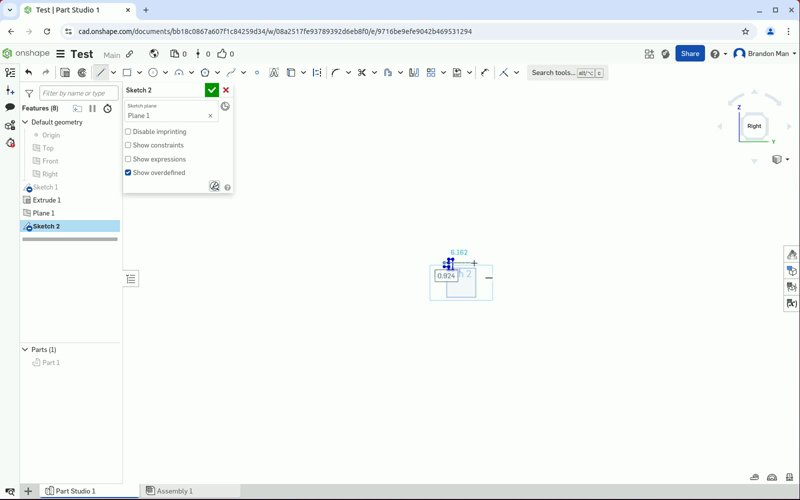
mouse_move(444, 266)
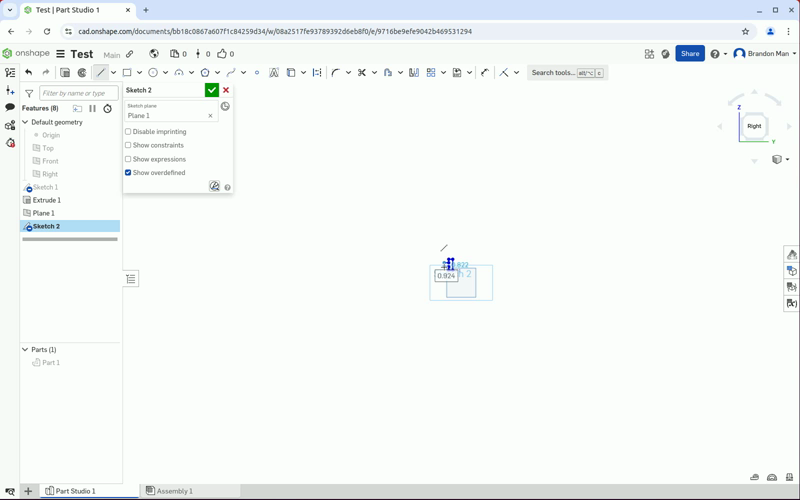
scroll(6)
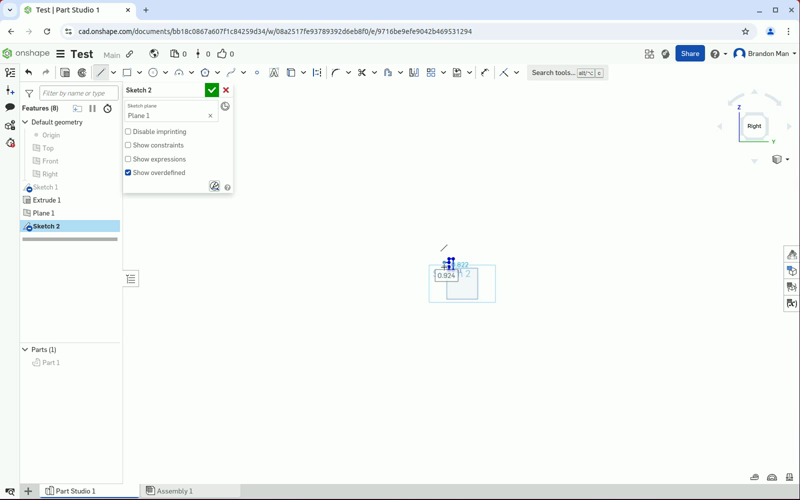
scroll(6)
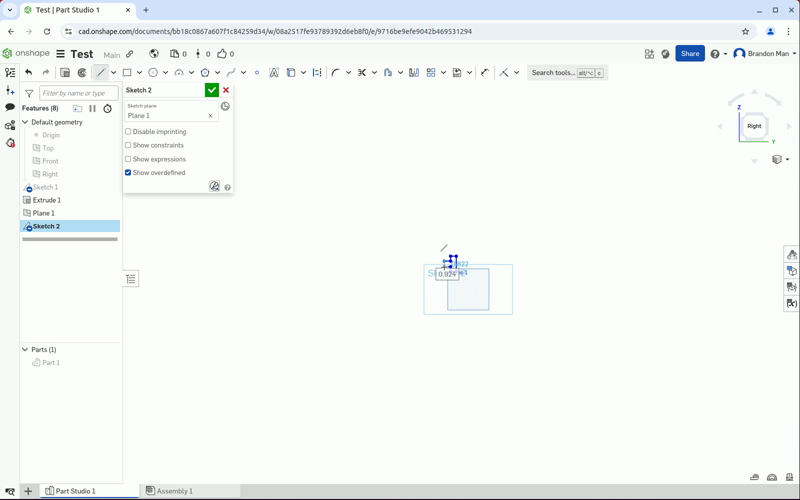
scroll(6)
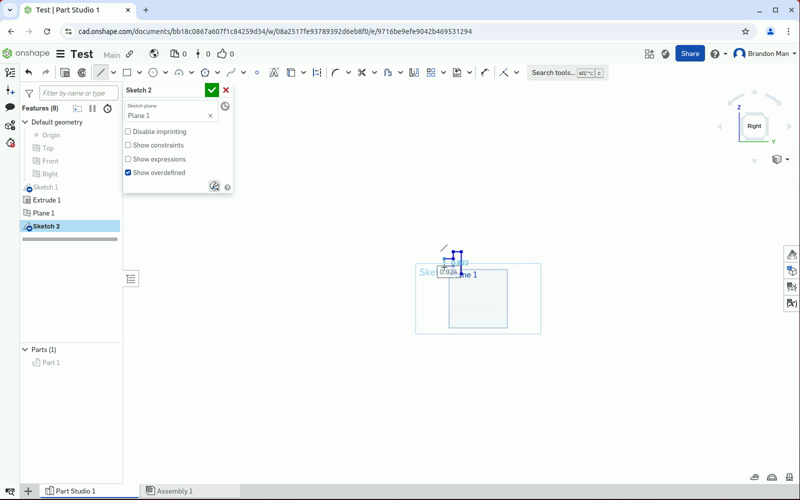
scroll(6)
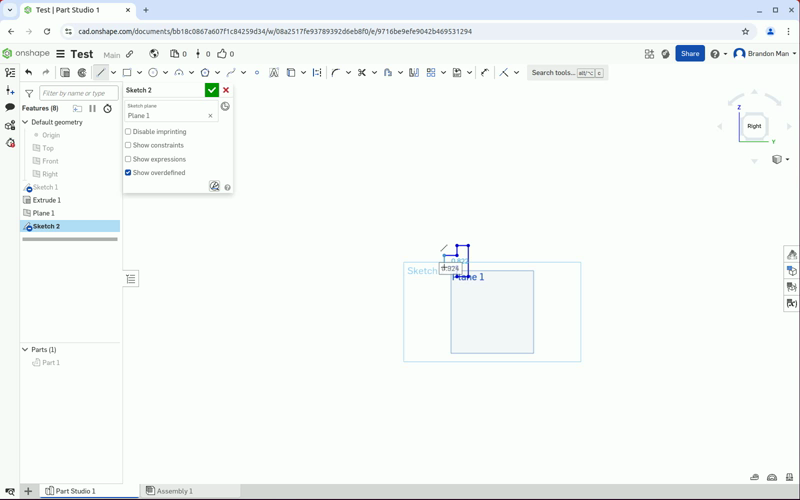
scroll(6)
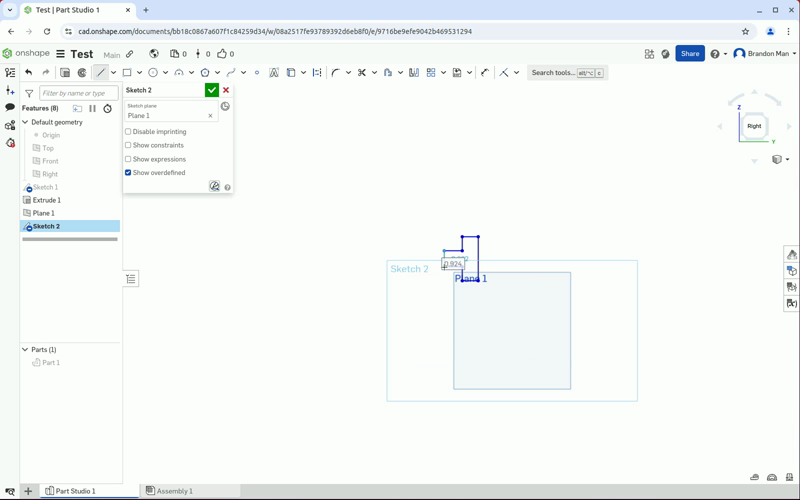
scroll(6)
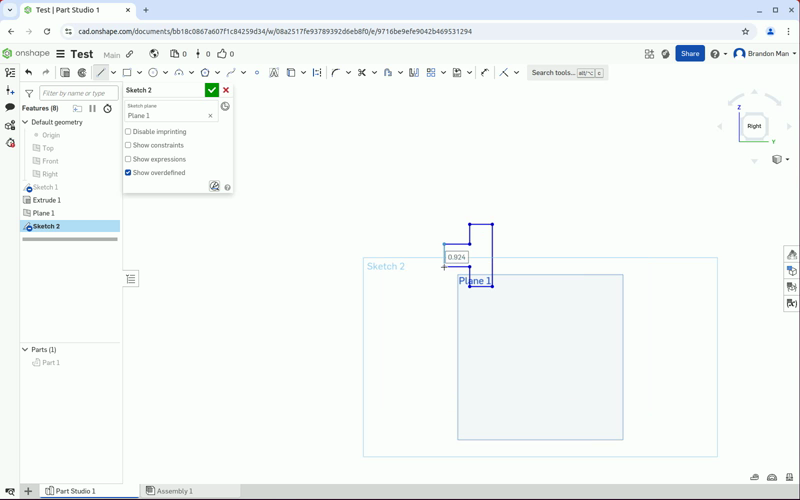
scroll(6)
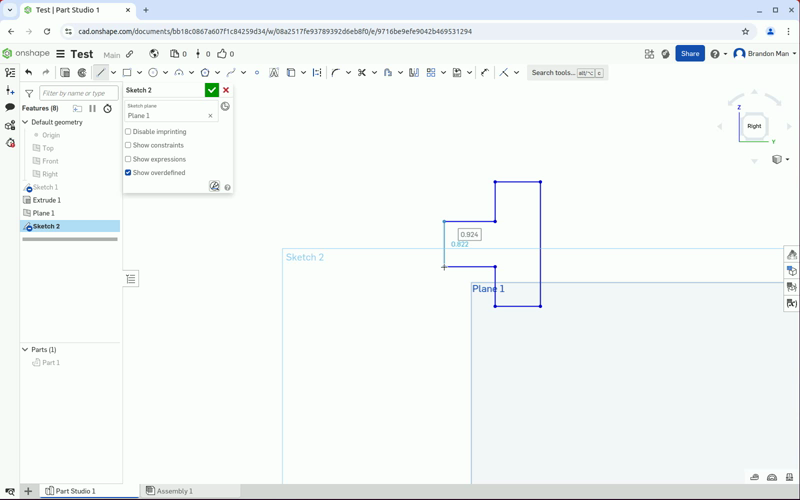
key_up(shift)
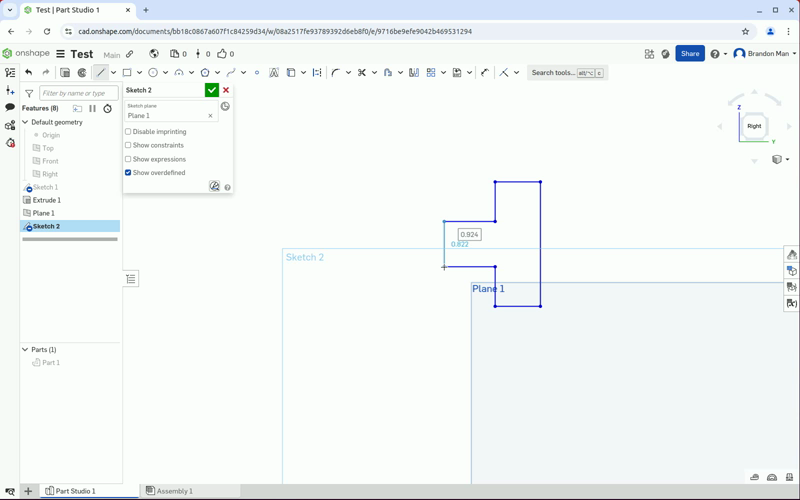
click(444, 266)
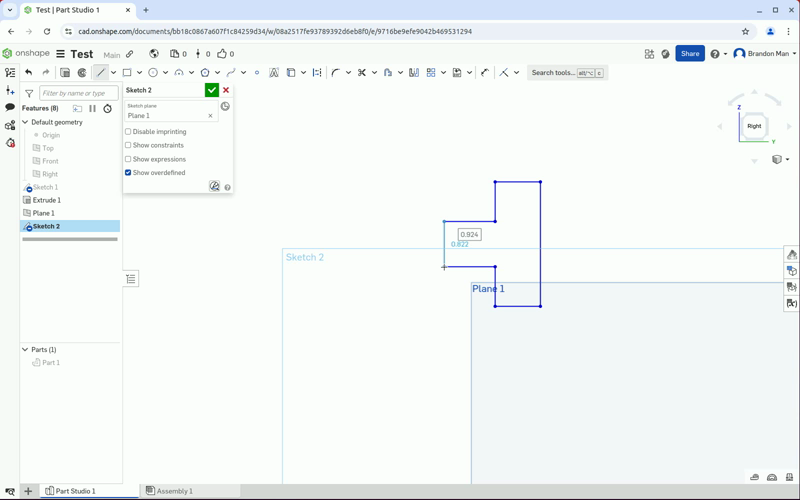
scroll(-6)
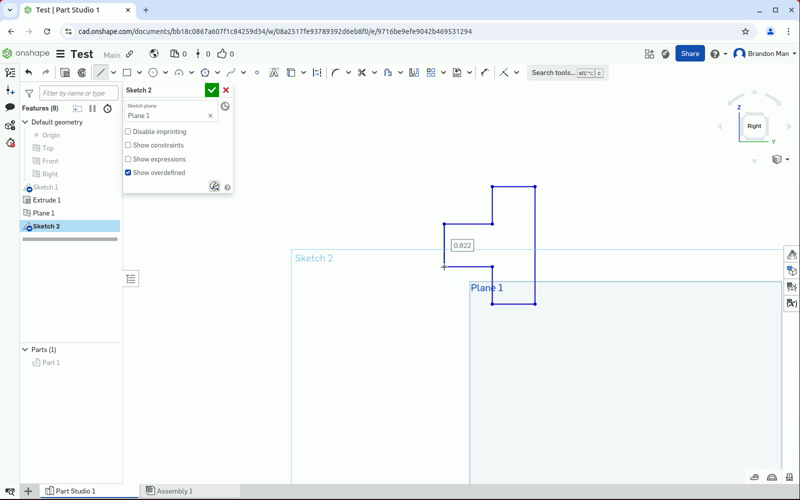
scroll(-6)
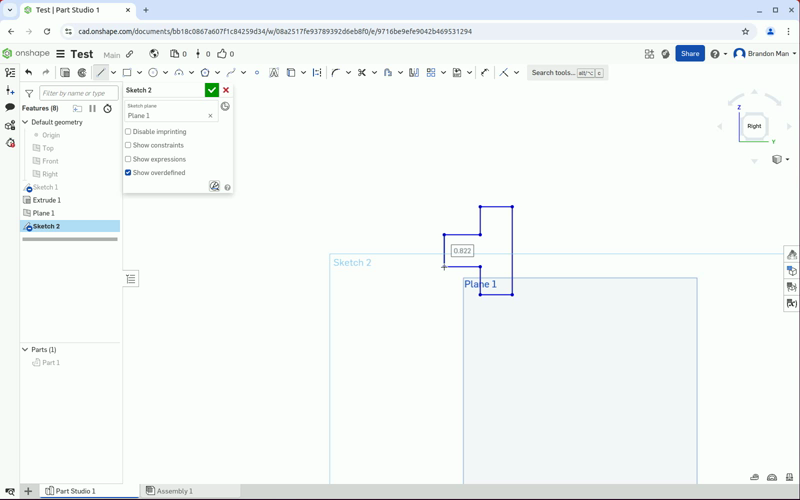
scroll(-6)
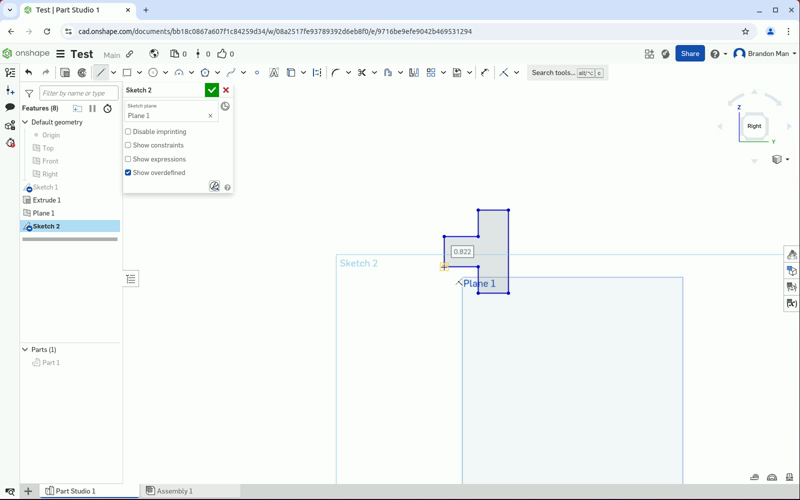
scroll(-6)
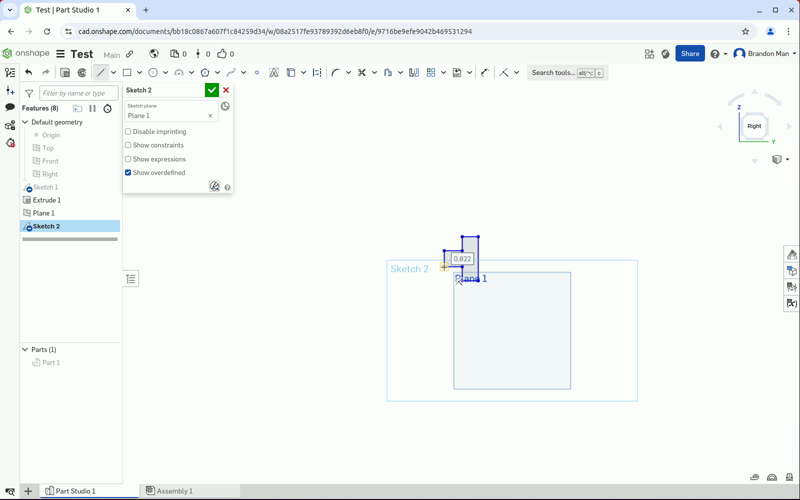
scroll(-6)
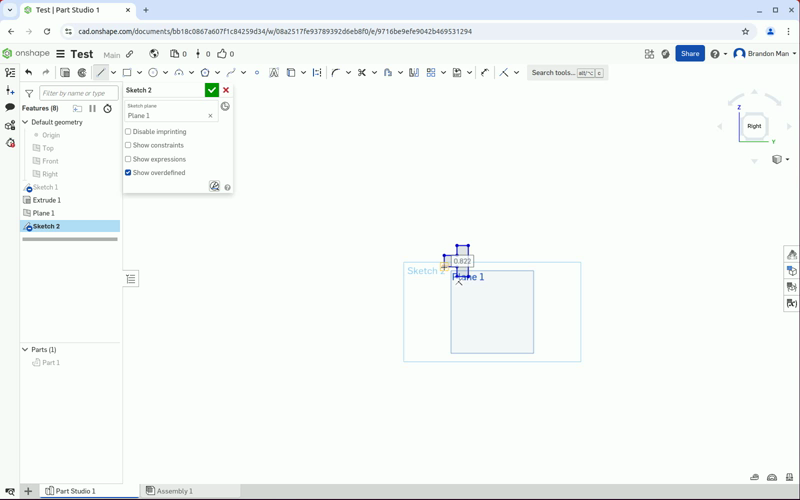
scroll(-6)
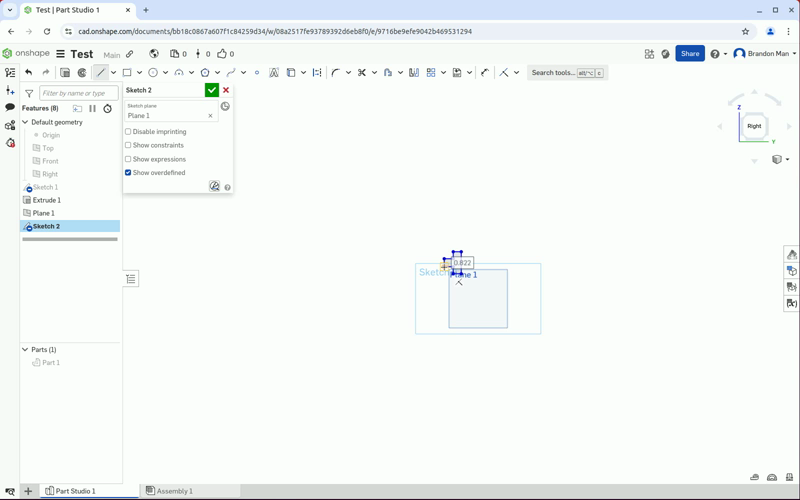
scroll(-6)
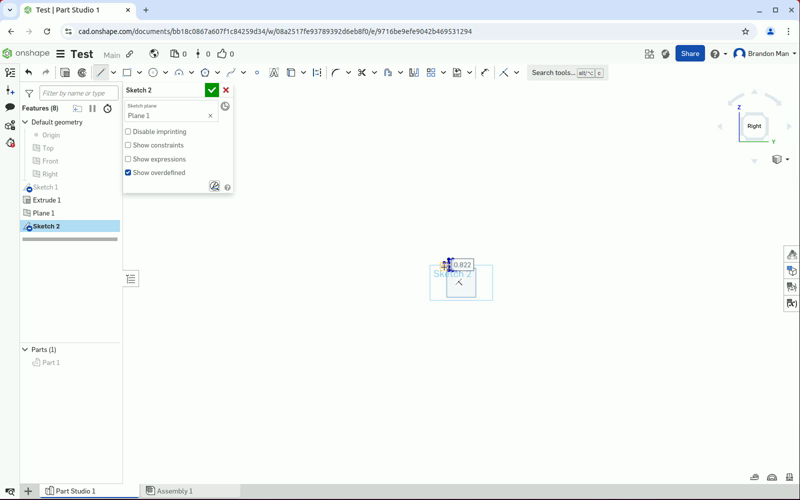
key(esc)
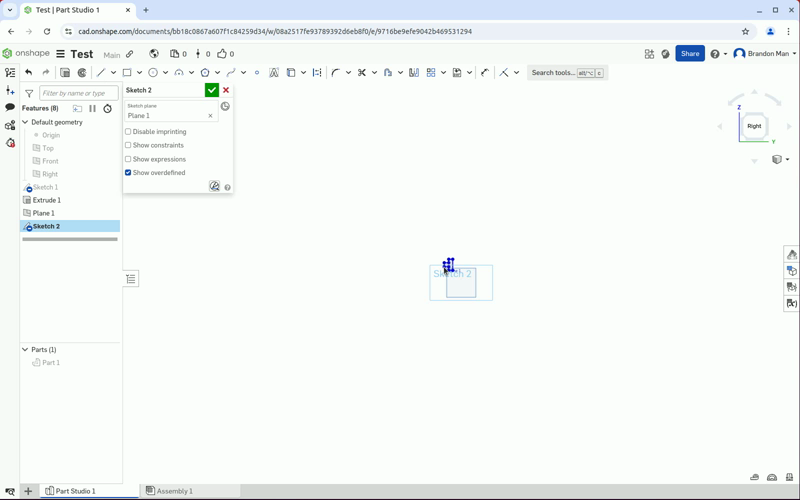
mouse_move(451, 268)
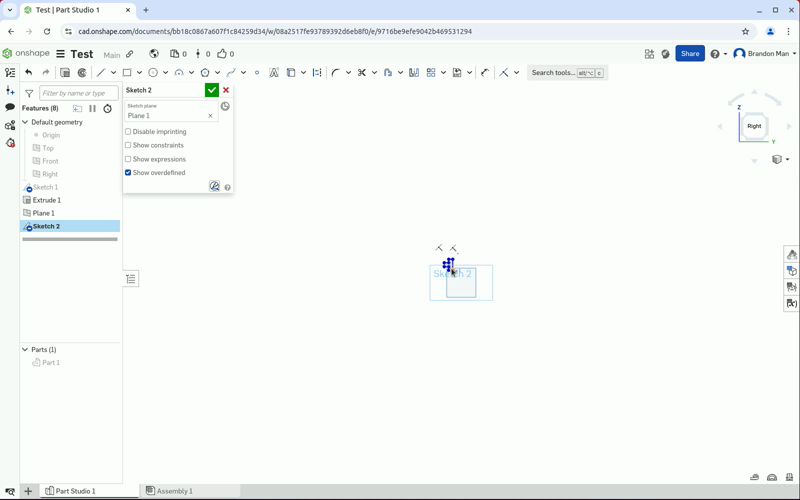
scroll(6)
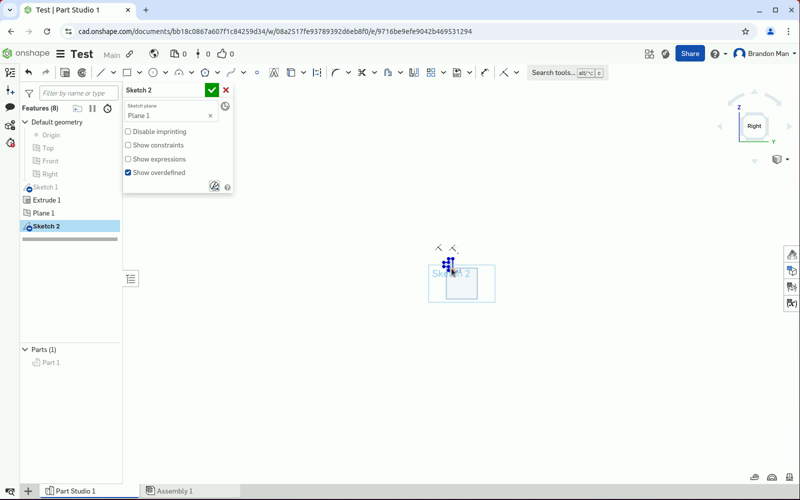
scroll(6)
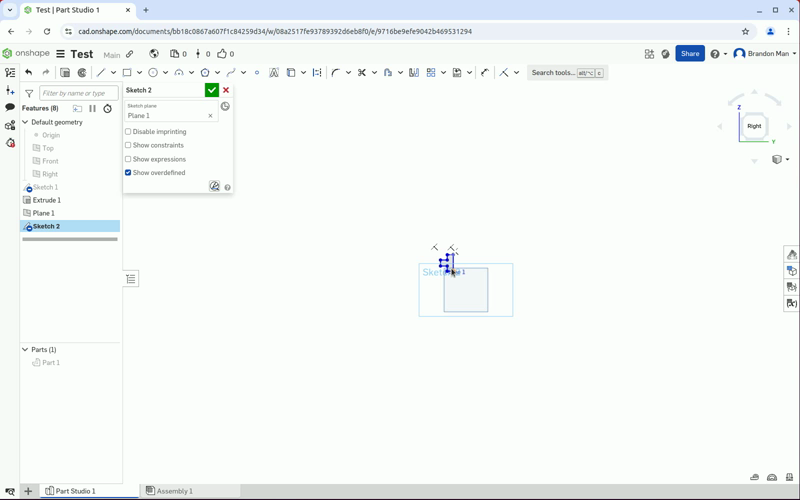
scroll(6)
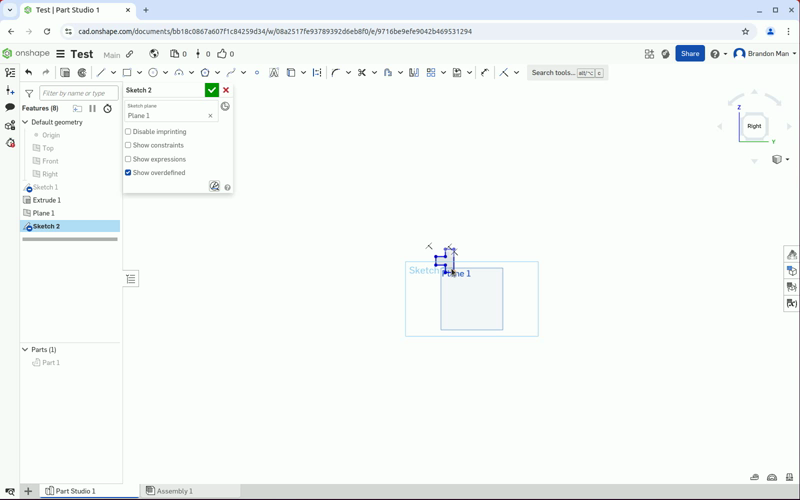
scroll(6)
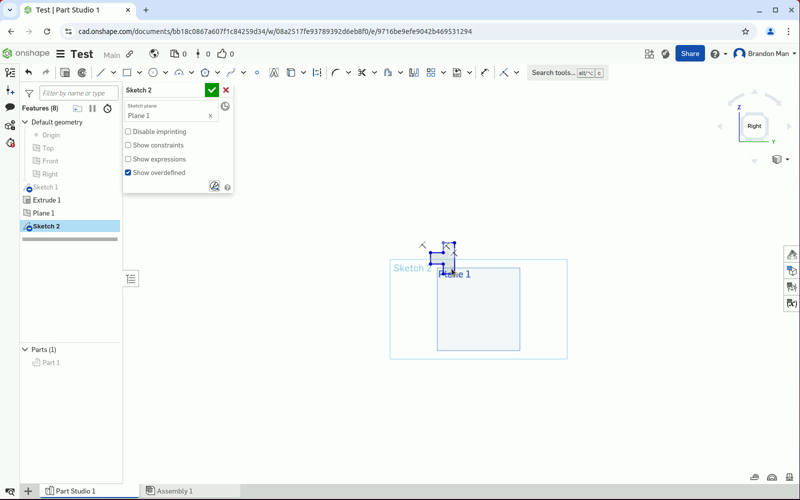
scroll(6)
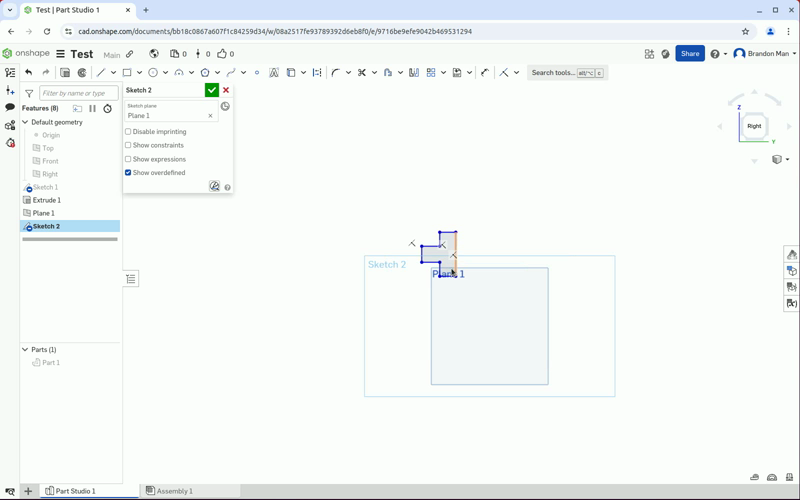
scroll(6)
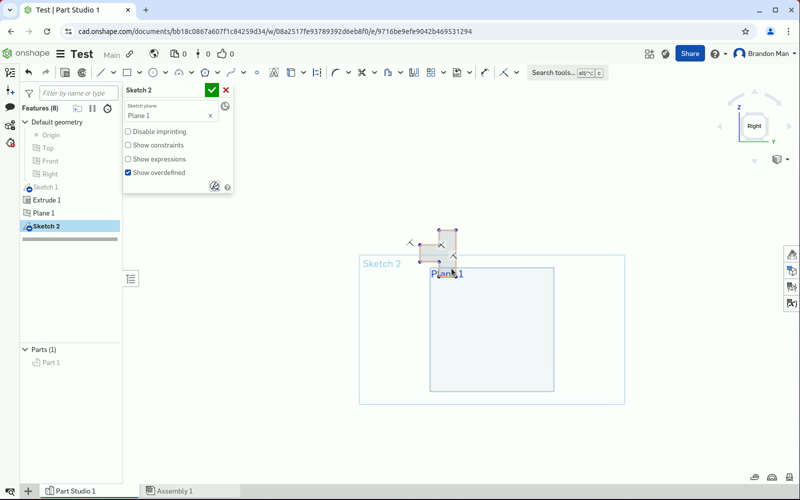
scroll(6)
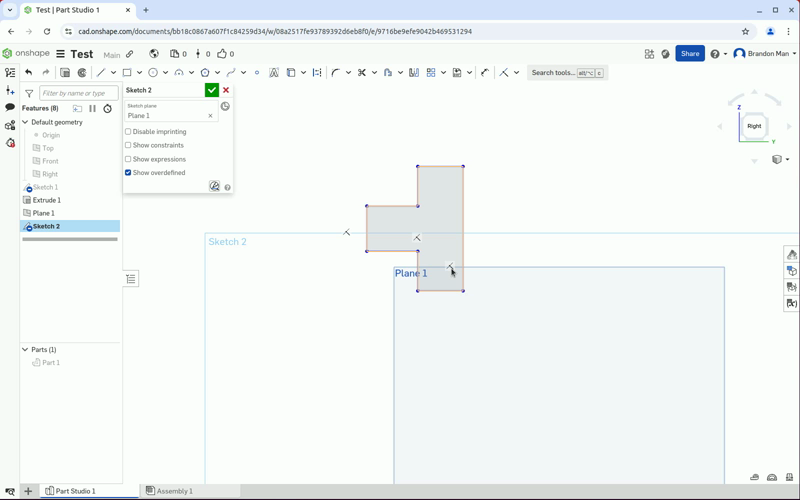
click(451, 268)
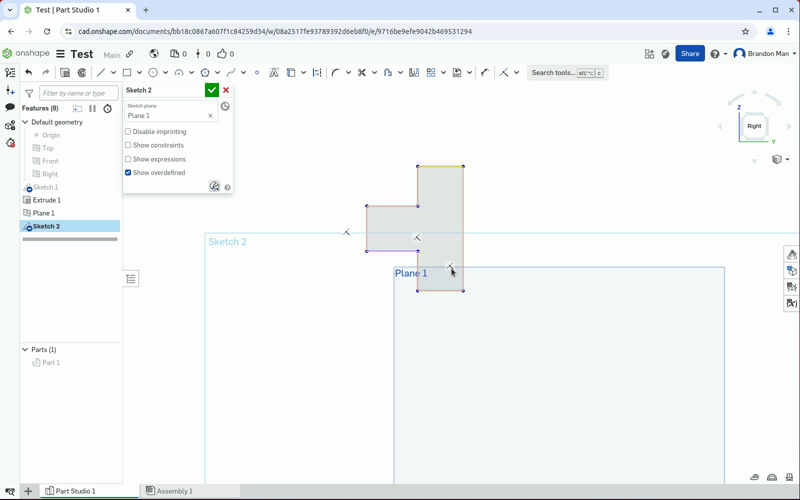
scroll(-6)
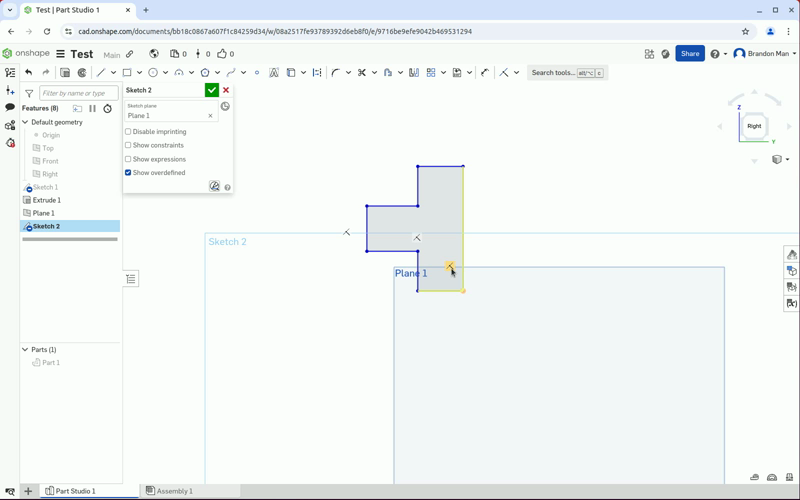
scroll(-6)
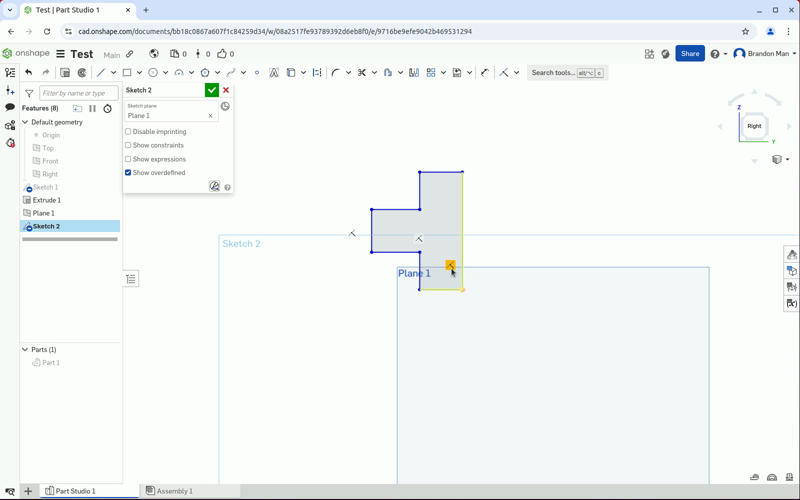
scroll(-6)
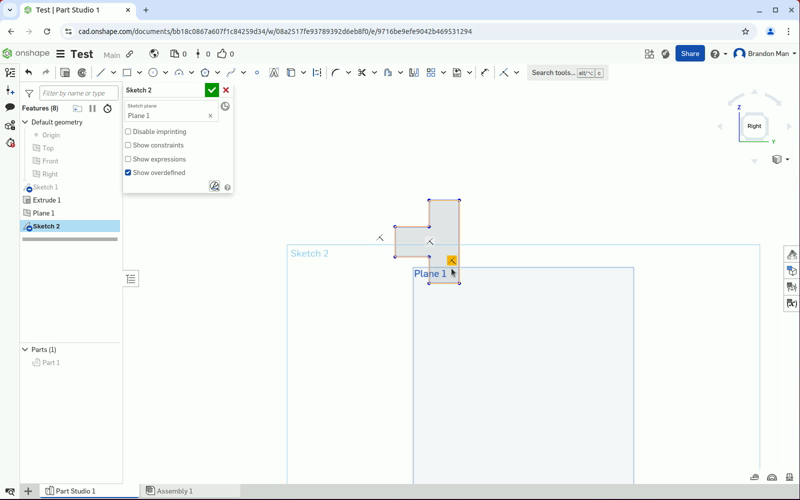
scroll(-6)
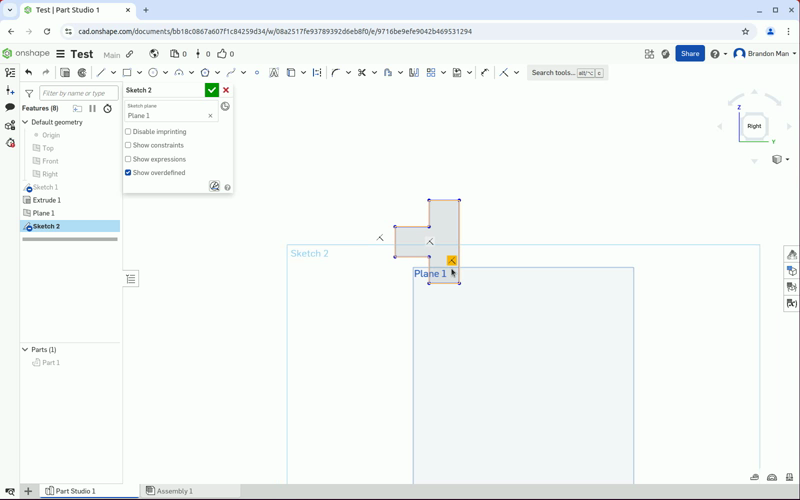
scroll(-6)
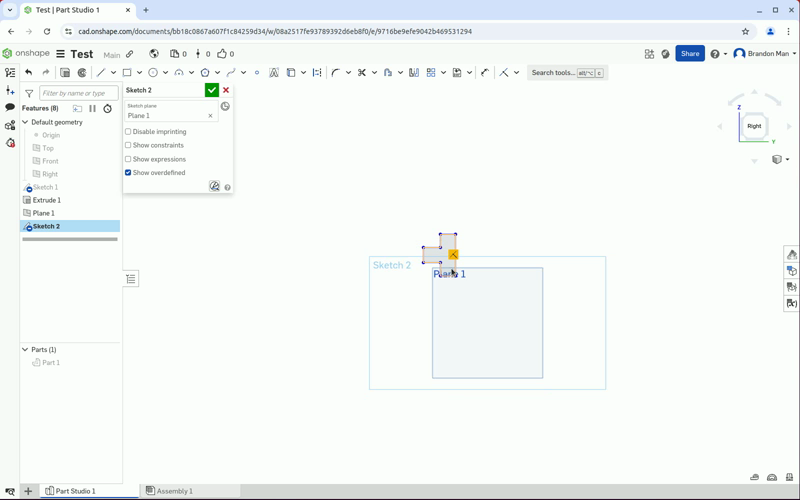
scroll(-6)
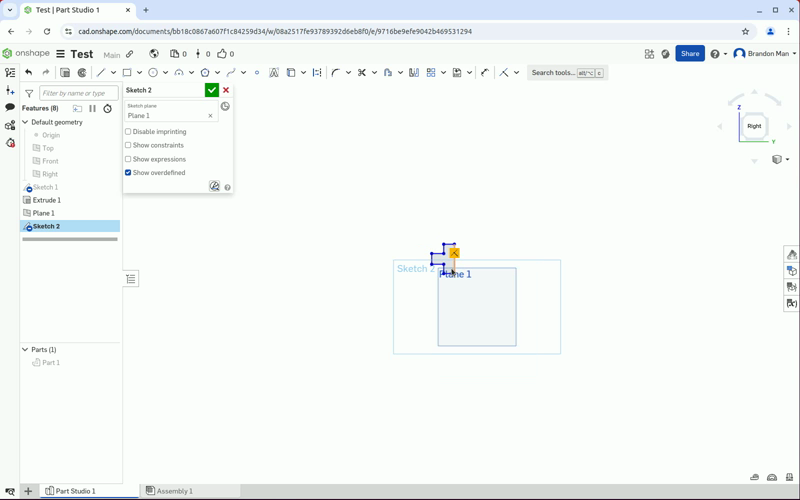
scroll(-6)
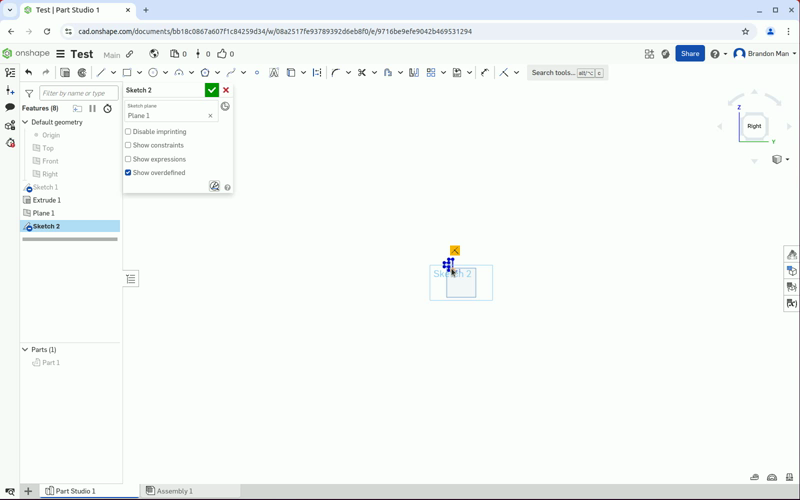
mouse_move(73, 352)
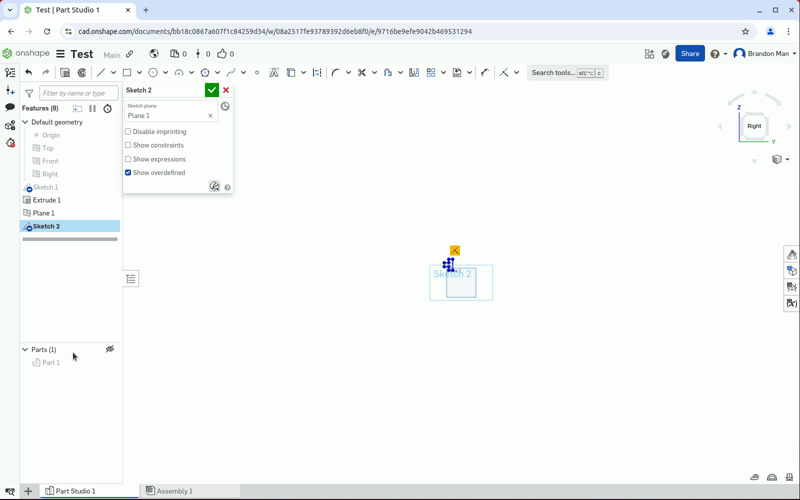
key(shift+y)
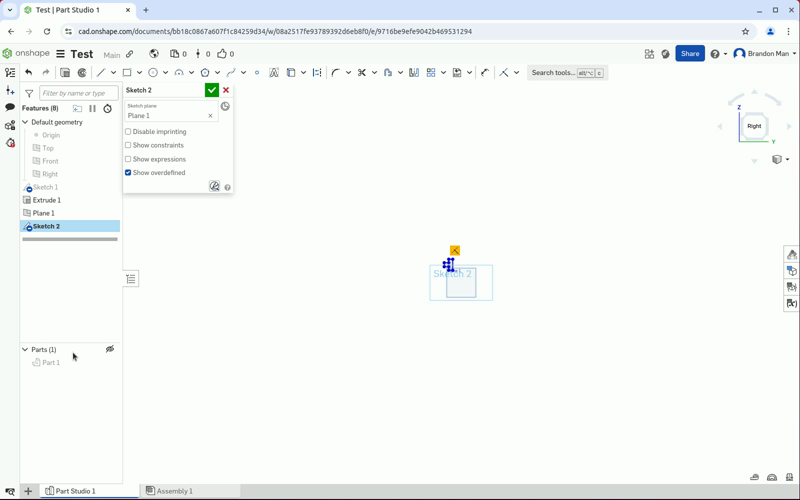
key(shift+e)
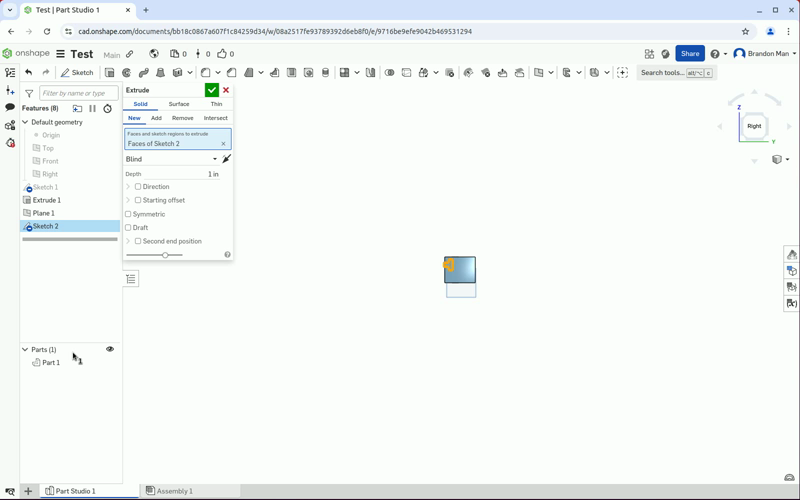
mouse_move(143, 106)
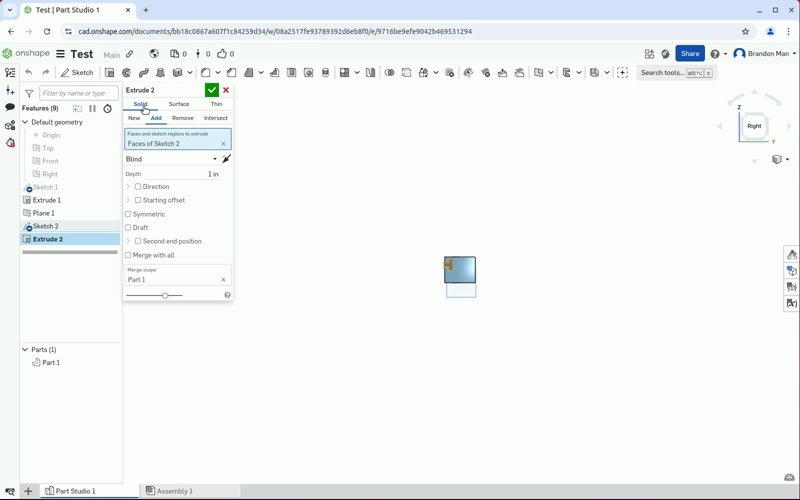
click(143, 106)
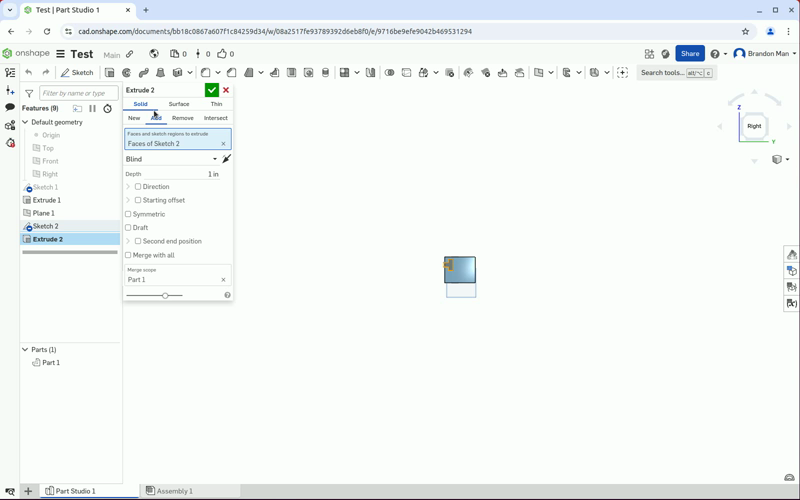
mouse_move(186, 120)
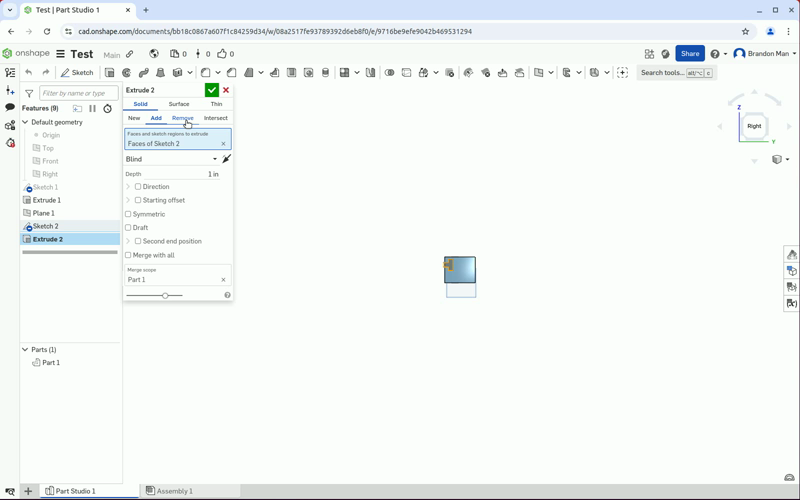
click(186, 120)
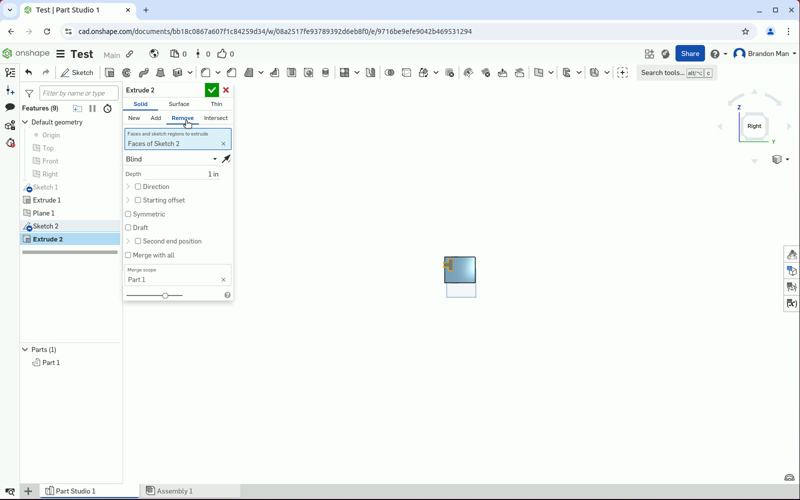
key(tab, 4)
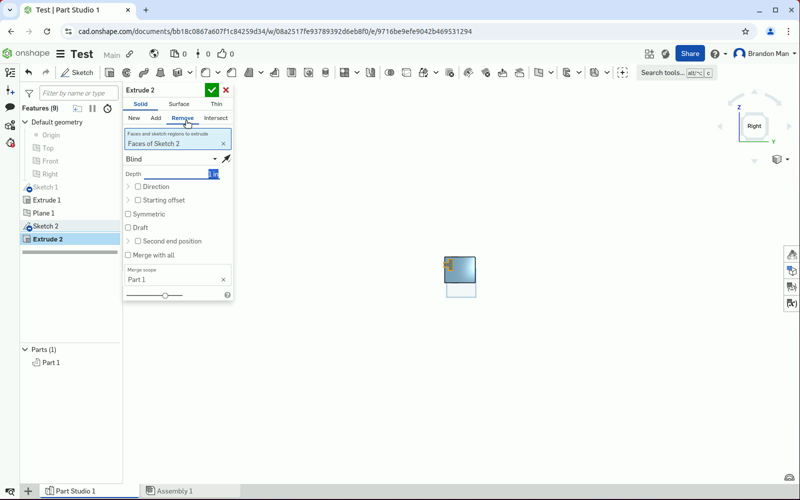
text(30.811)
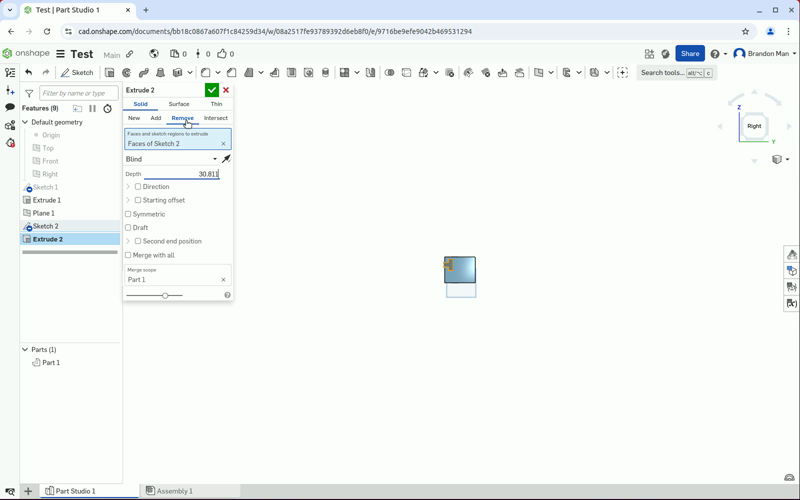
key(tab, 6)
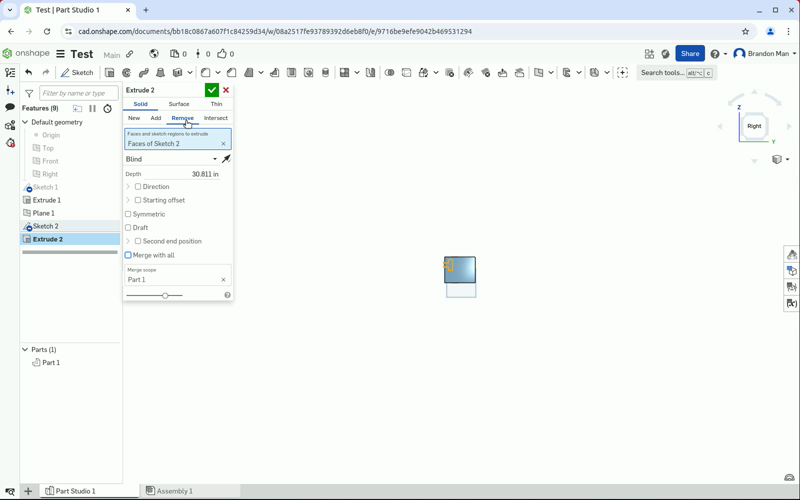
key(space)
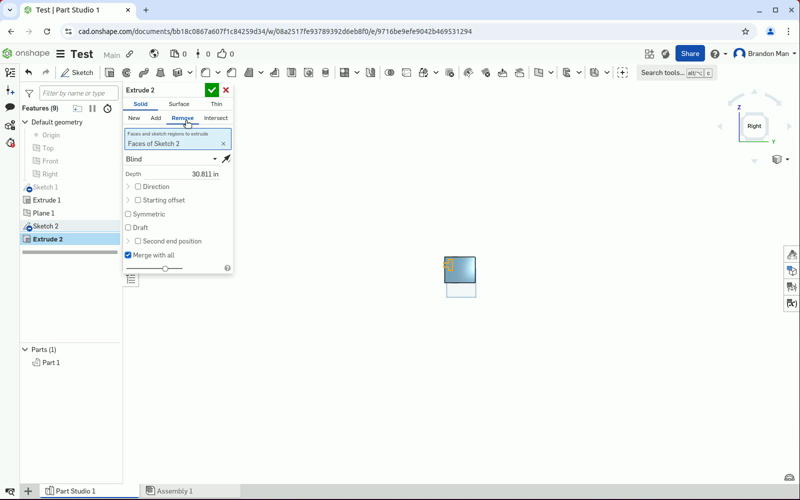
key(enter)
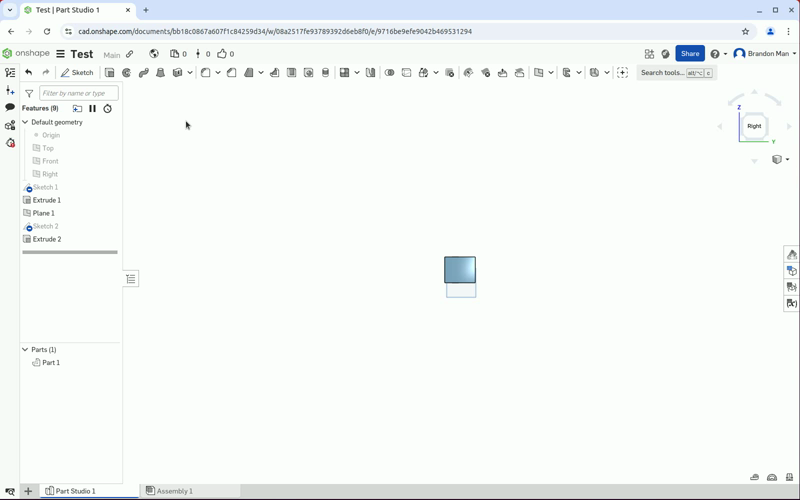
key(shift+h)
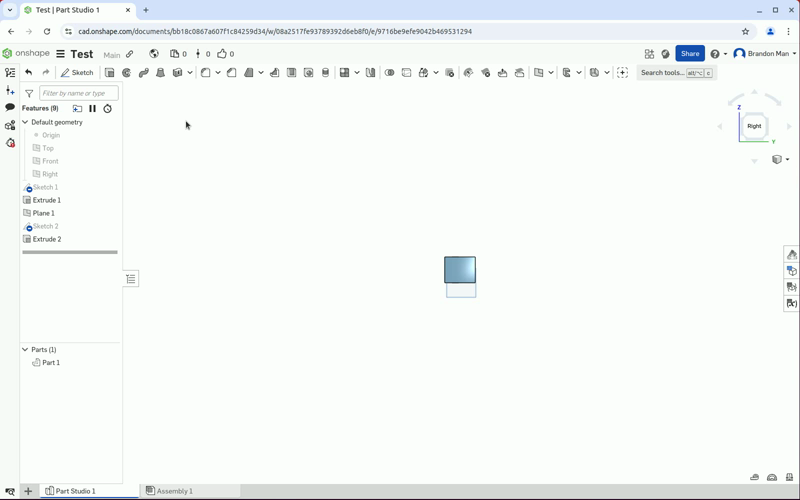
key(shift+h)
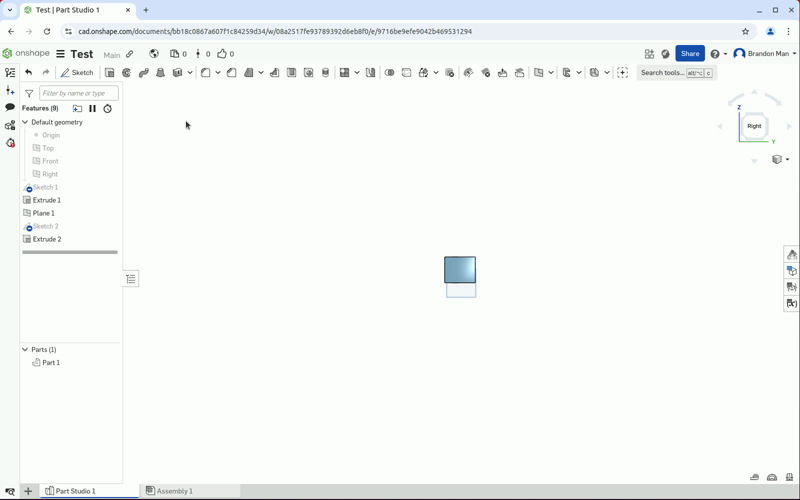
mouse_move(73, 189)
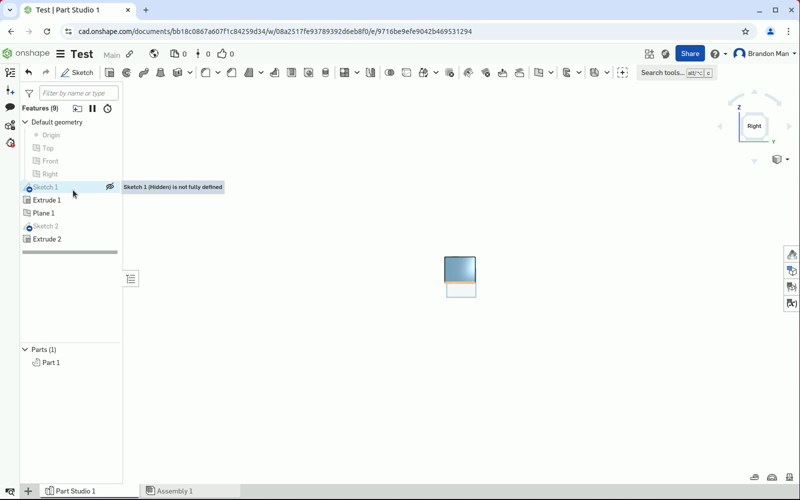
click(73, 189)
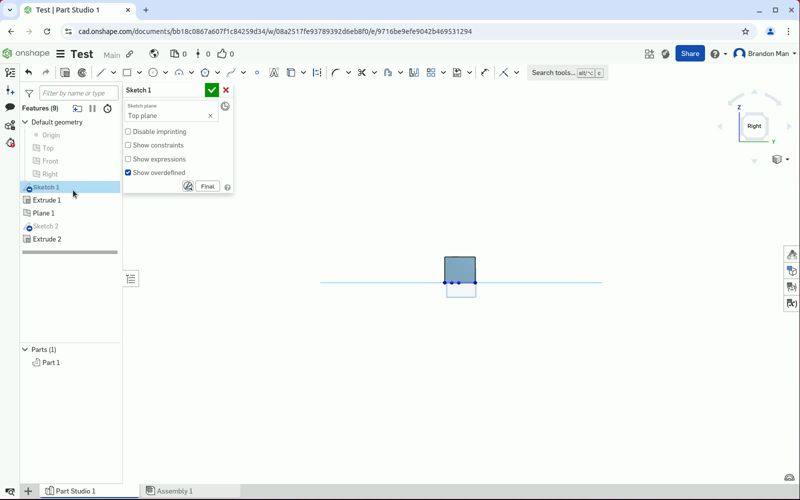
mouse_move(229, 92)
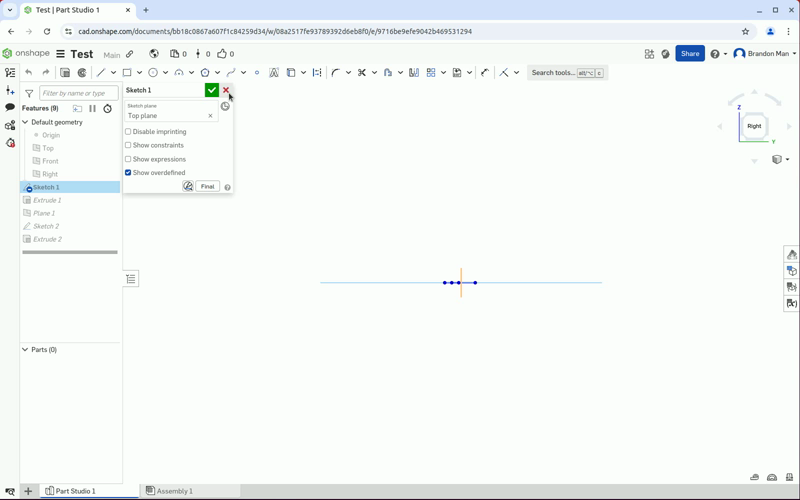
click(229, 92)
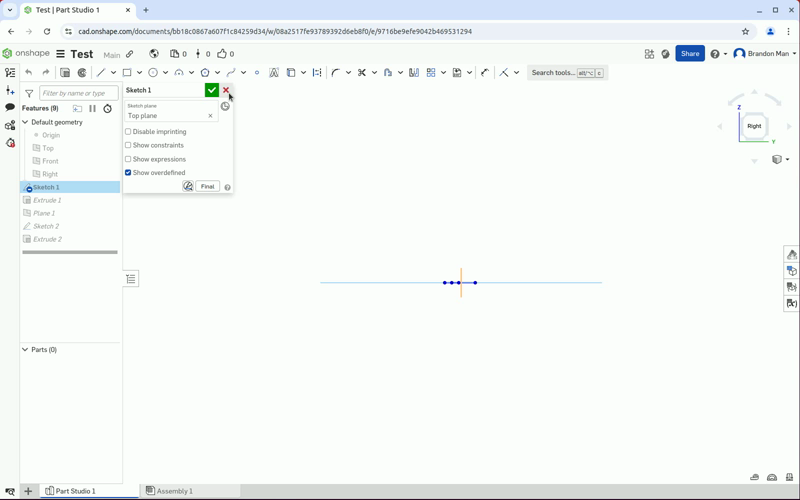
key(shift+s)
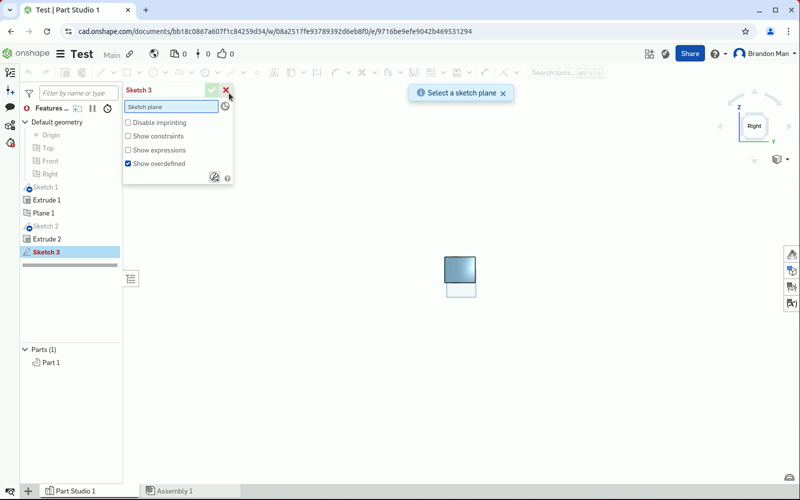
mouse_move(73, 215)
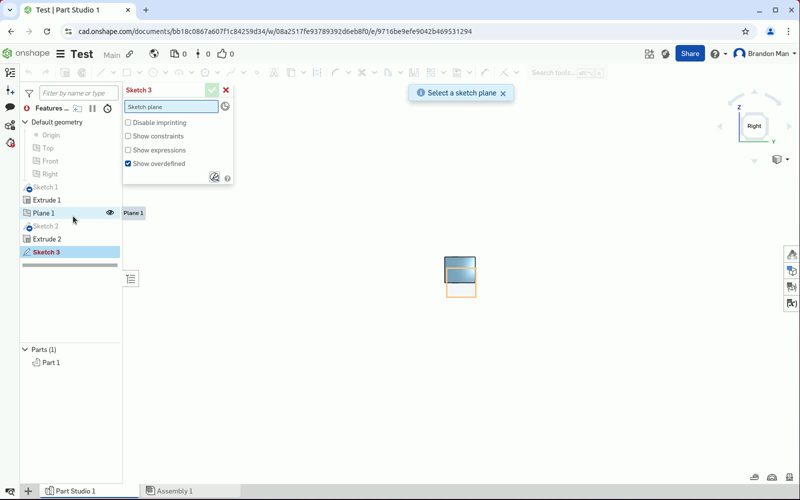
click(73, 215)
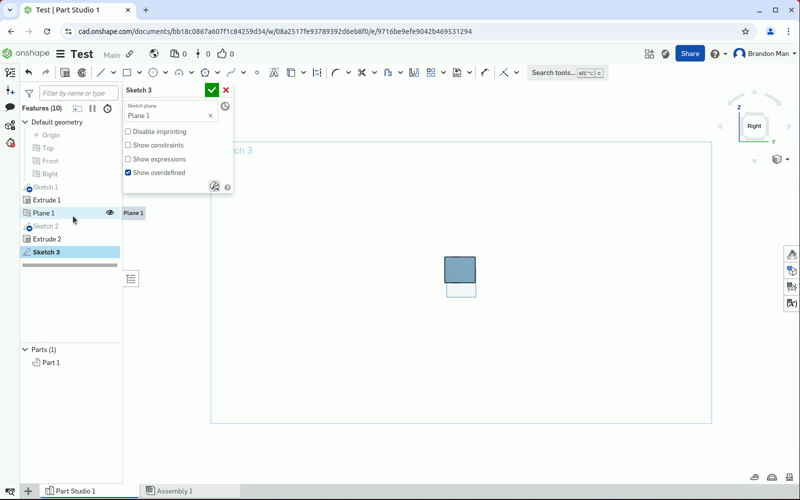
mouse_move(73, 352)
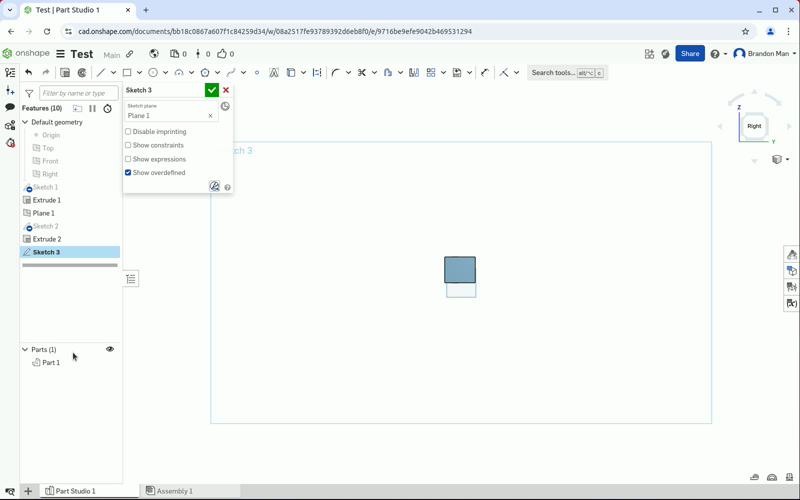
key(y)
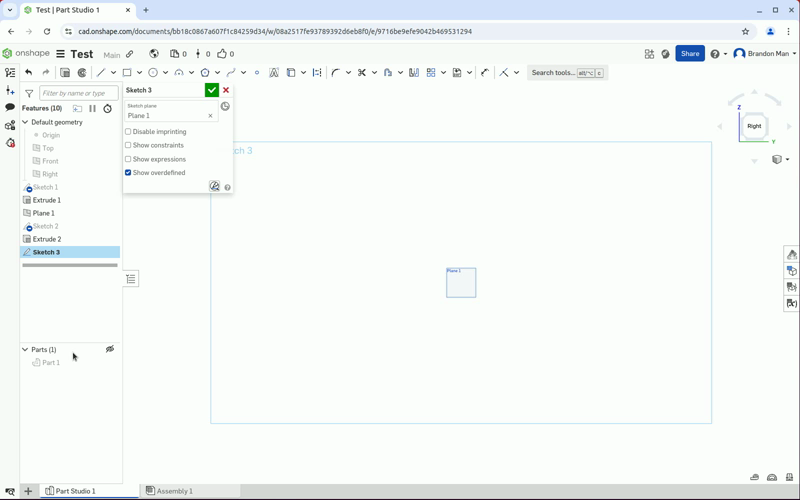
key(l)
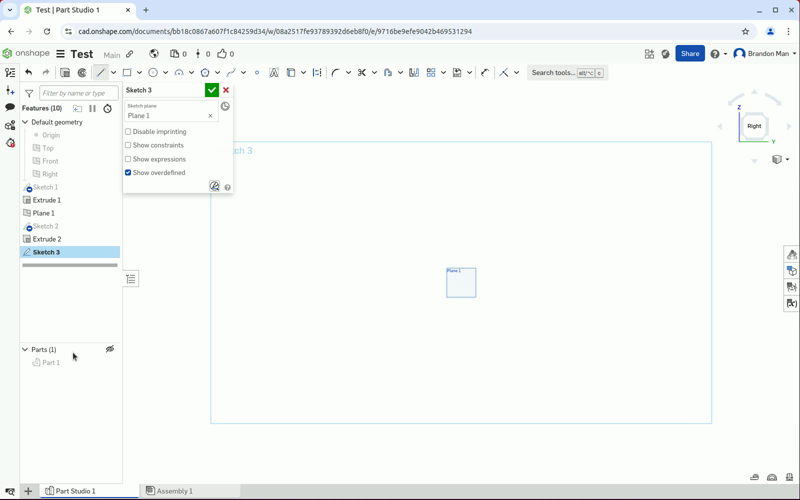
key_down(shift)
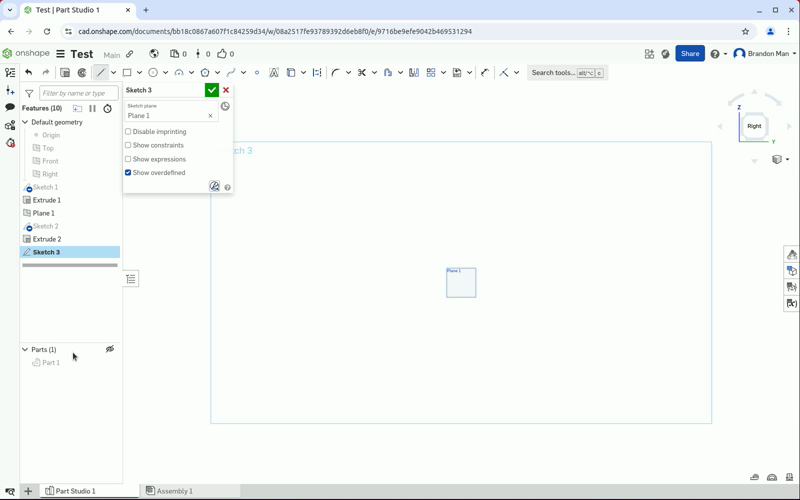
mouse_move(456, 281)
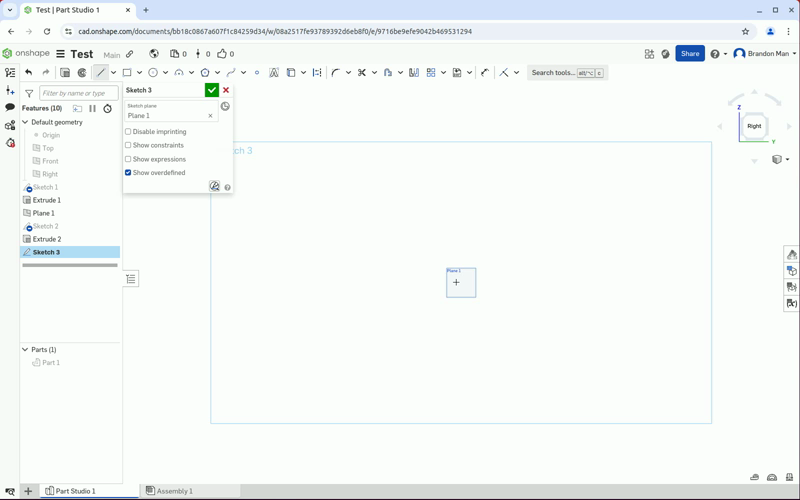
click(456, 281)
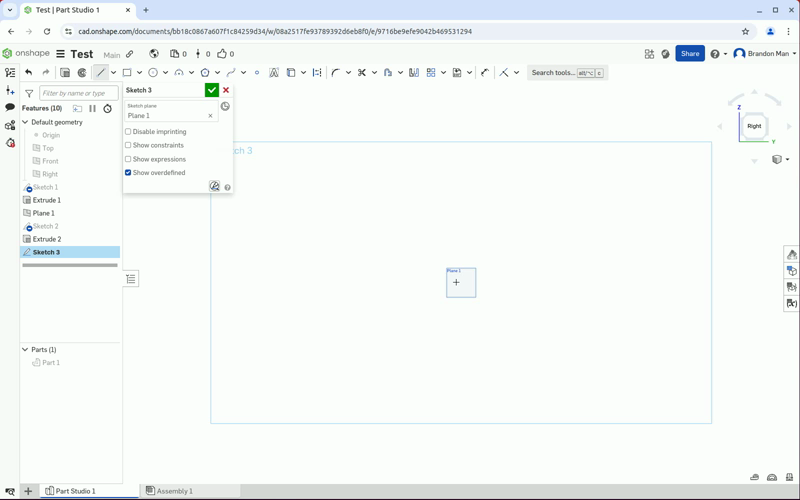
key_up(shift)
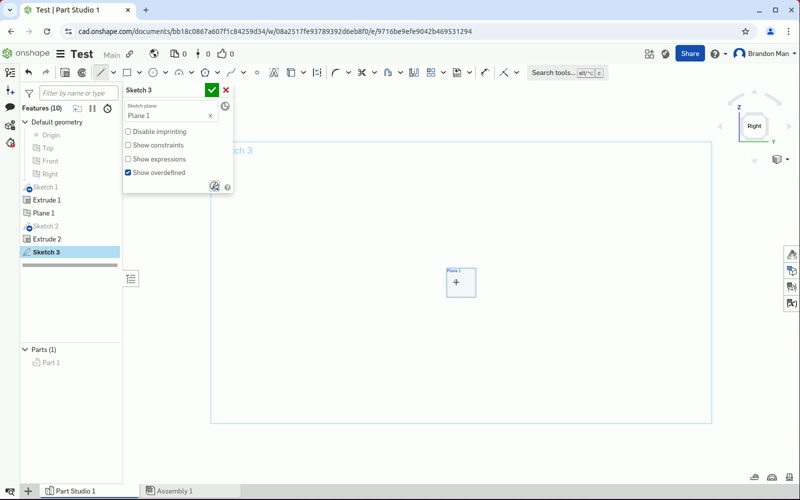
key_down(shift)
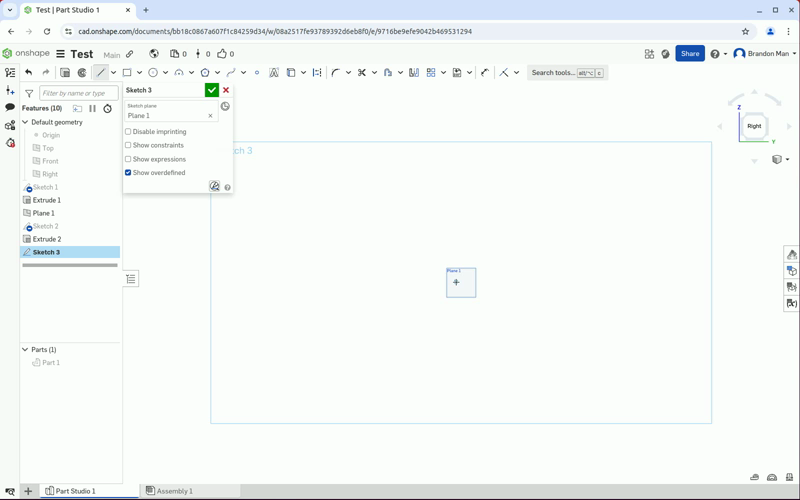
mouse_move(486, 281)
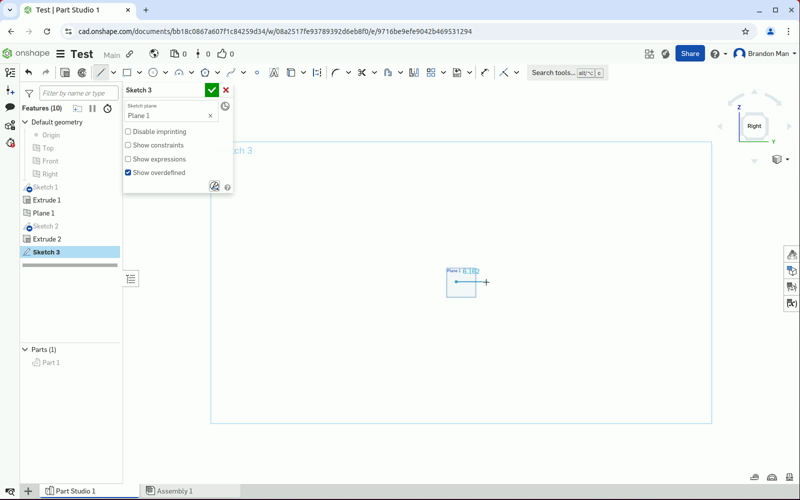
mouse_move(458, 281)
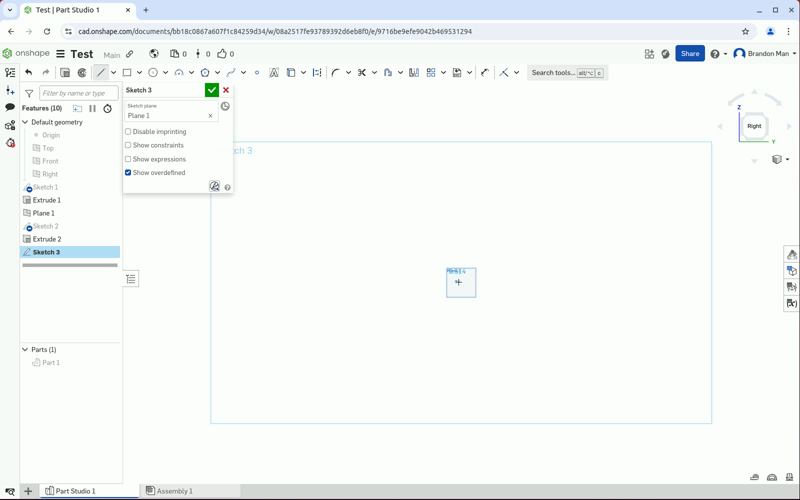
scroll(6)
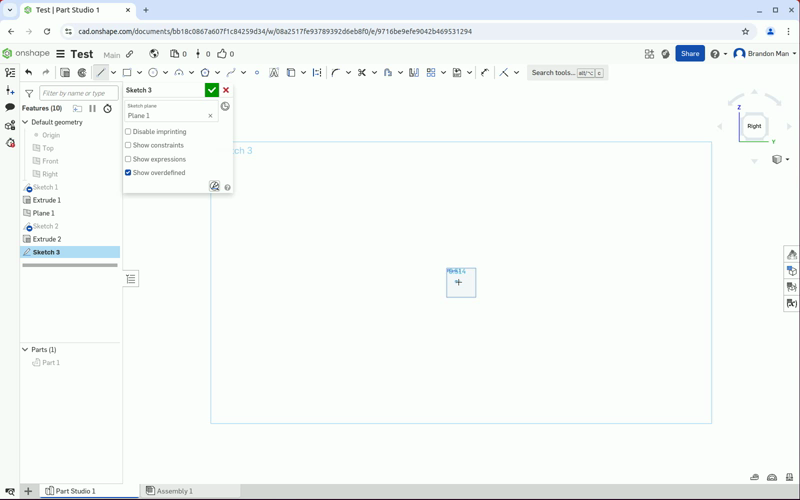
scroll(6)
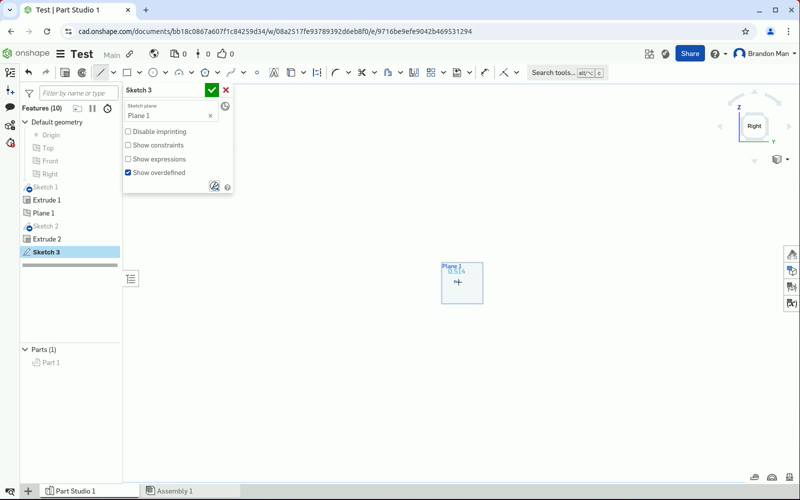
scroll(6)
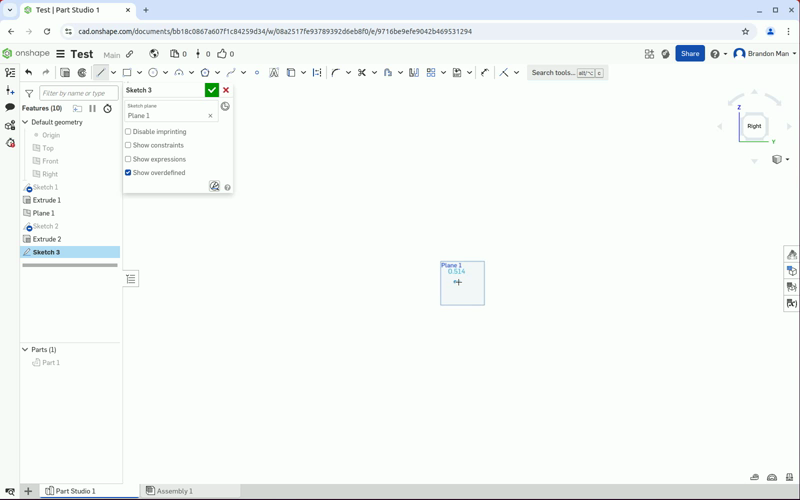
scroll(6)
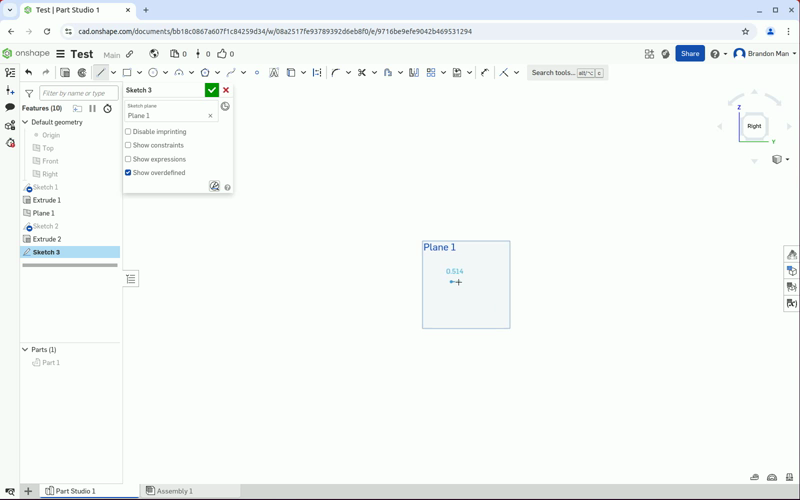
scroll(6)
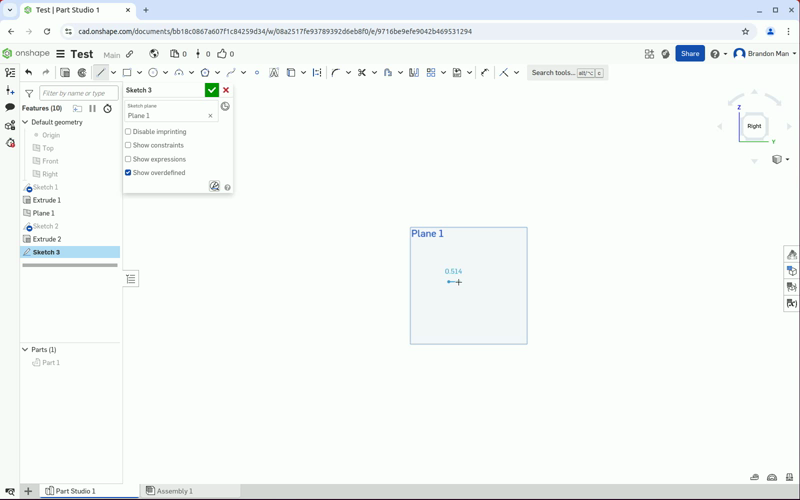
scroll(6)
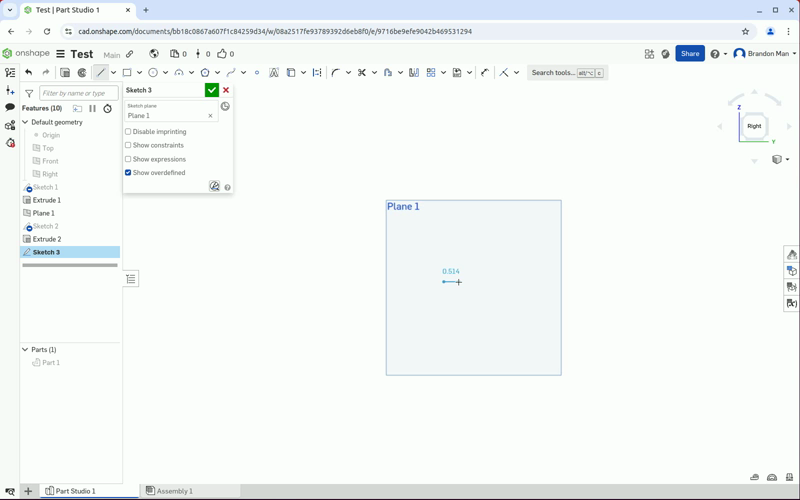
scroll(6)
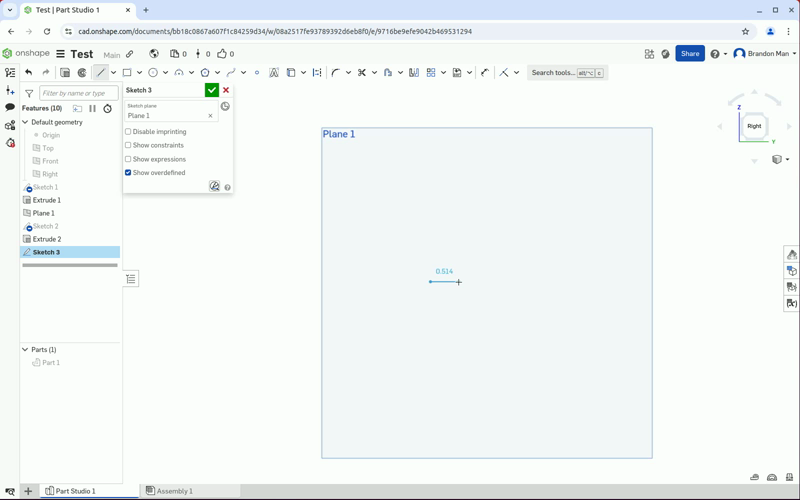
click(458, 281)
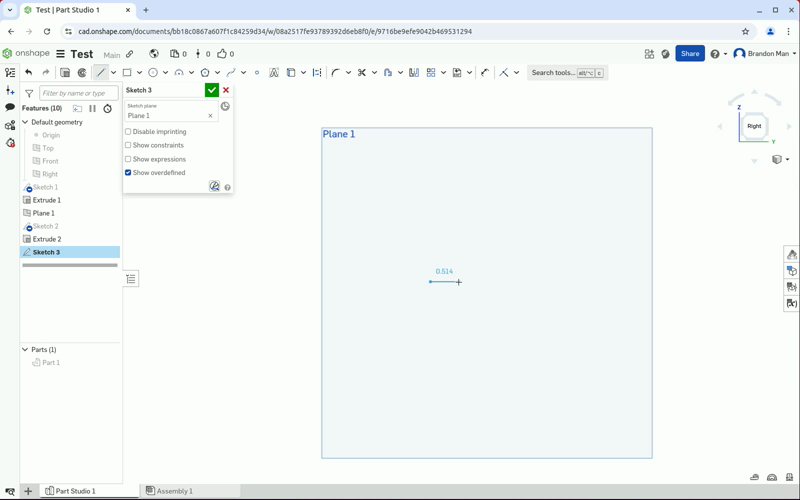
scroll(-6)
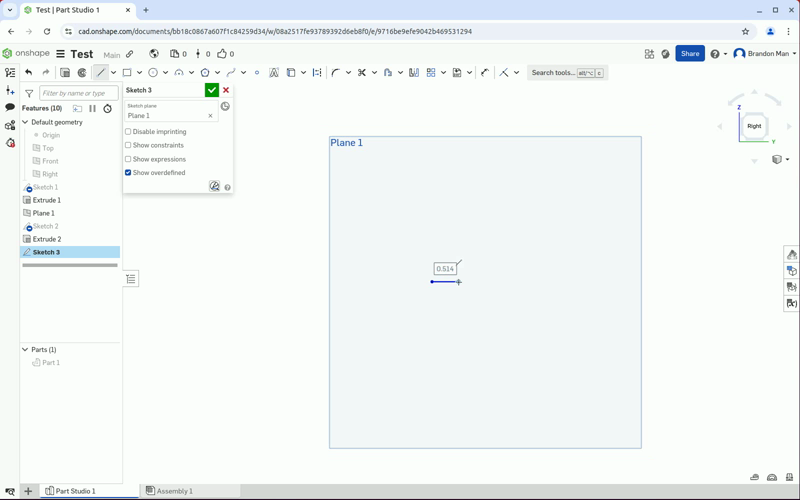
scroll(-6)
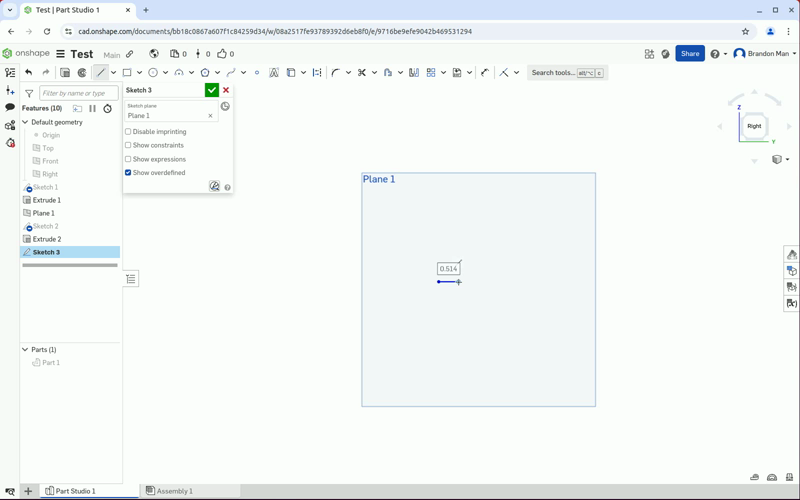
scroll(-6)
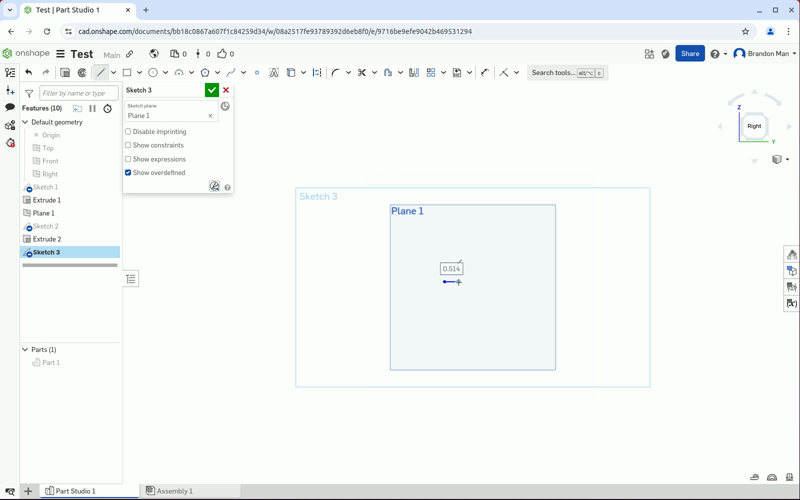
scroll(-6)
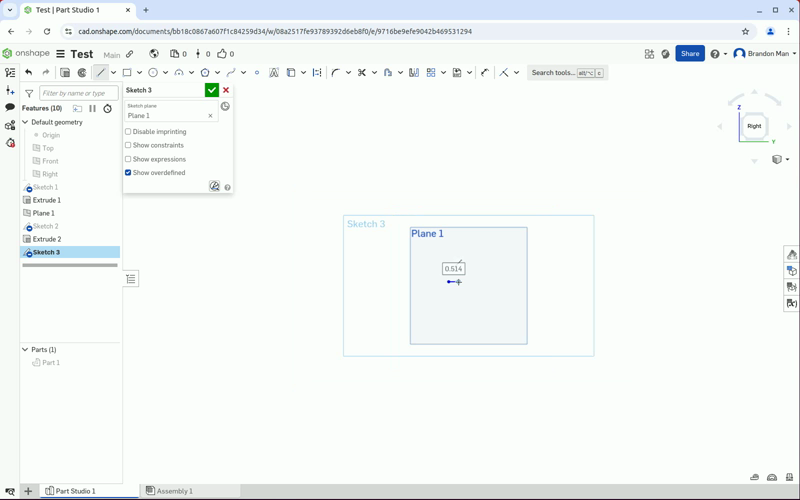
scroll(-6)
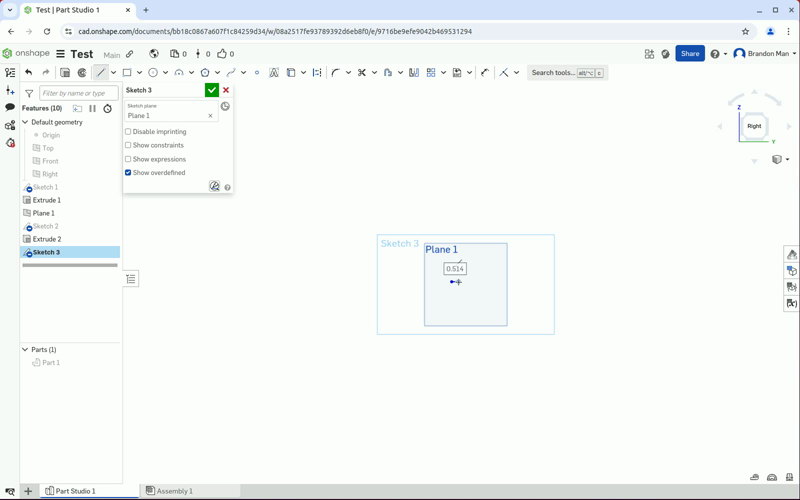
scroll(-6)
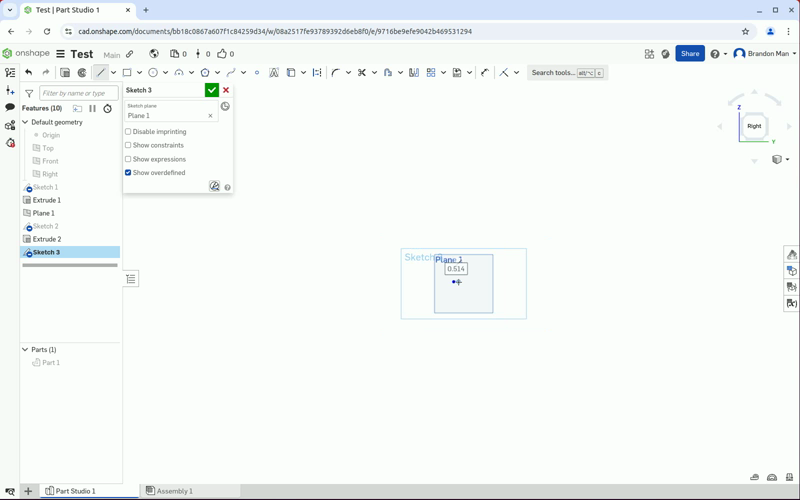
scroll(-6)
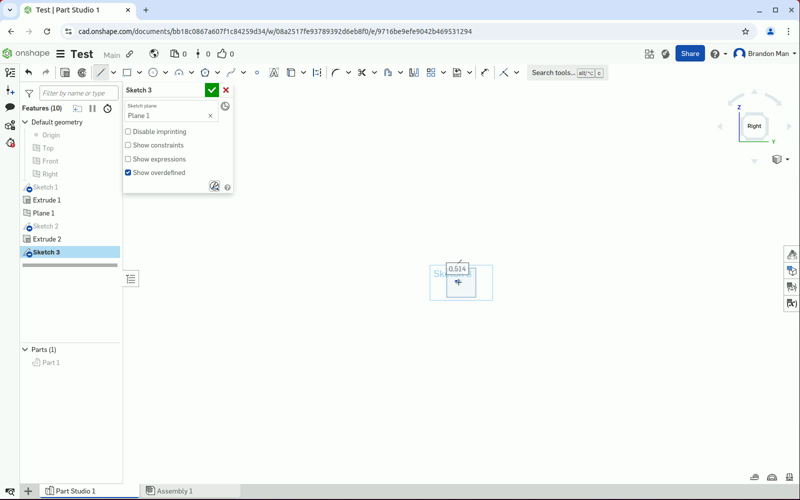
key_up(shift)
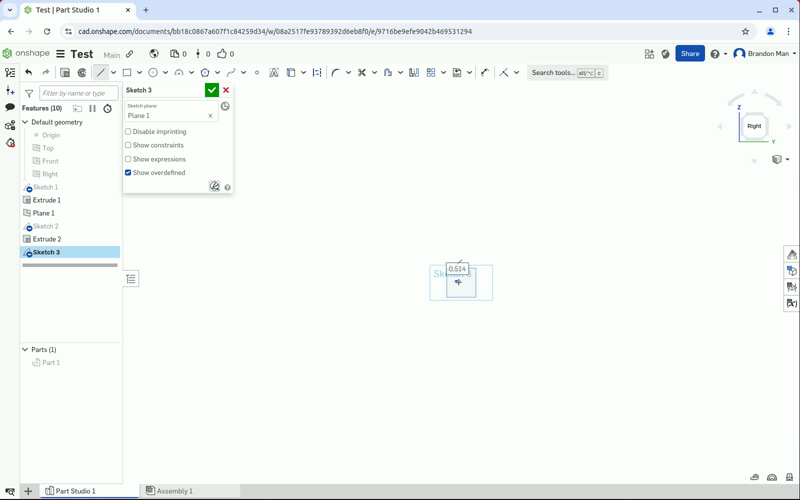
key_down(shift)
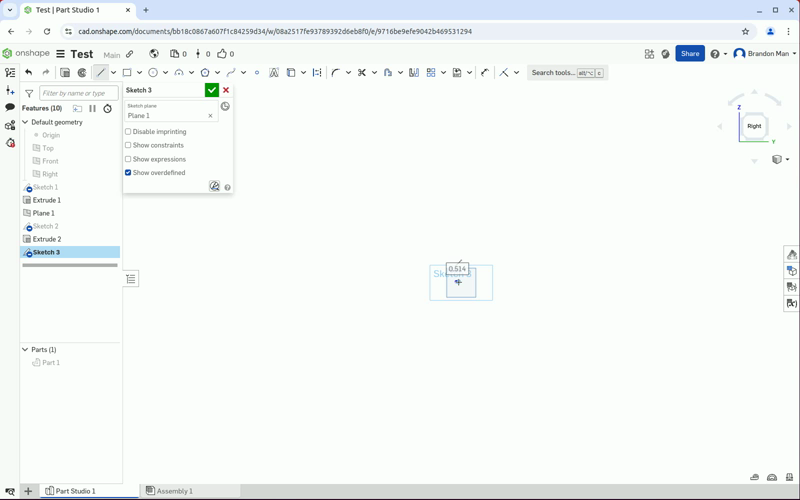
mouse_move(488, 281)
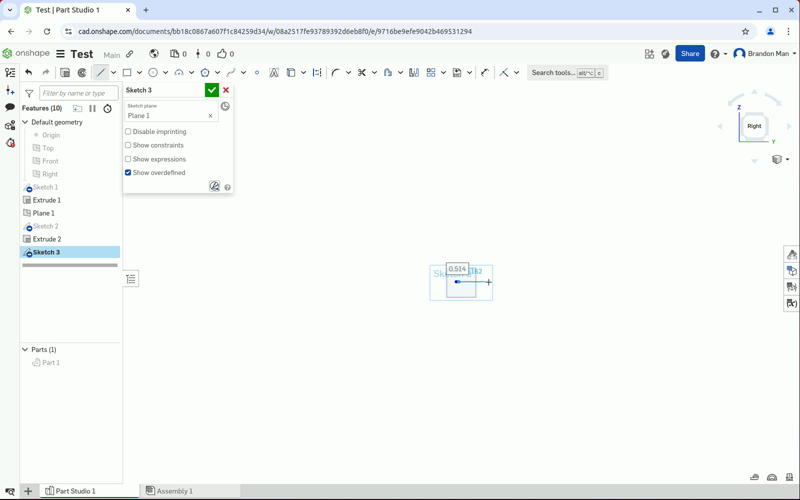
mouse_move(470, 281)
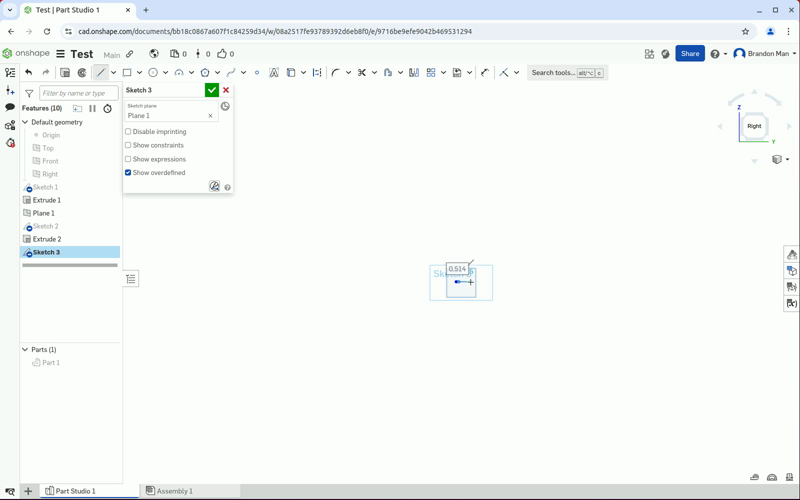
click(470, 281)
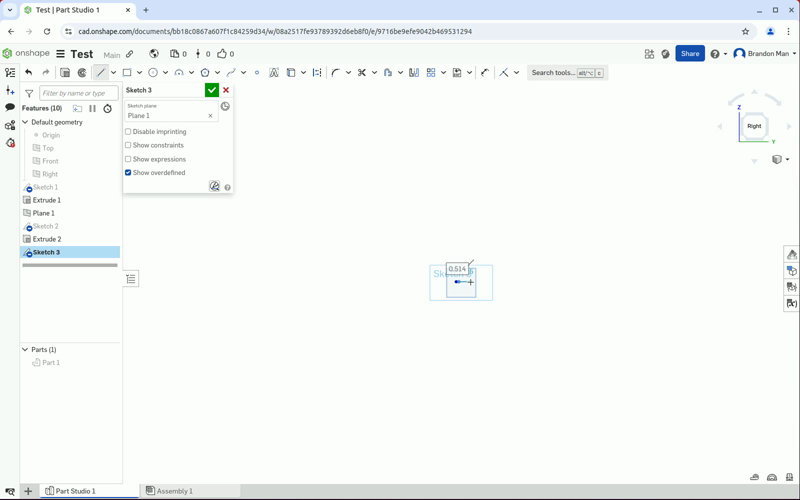
key_up(shift)
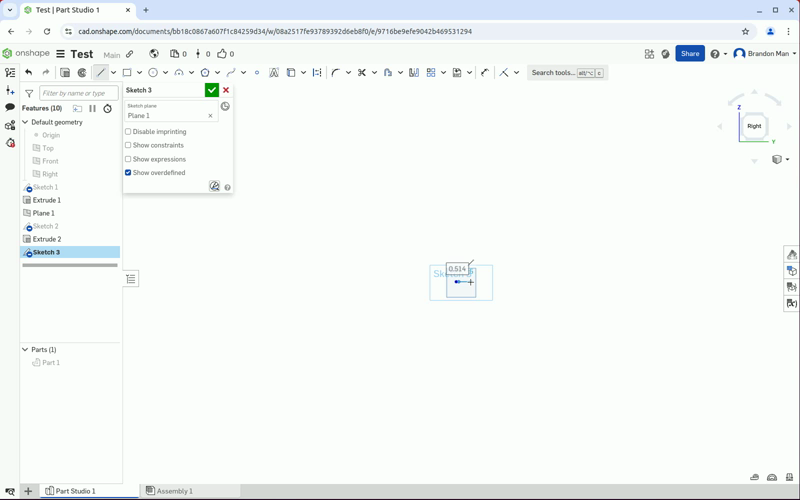
key_down(shift)
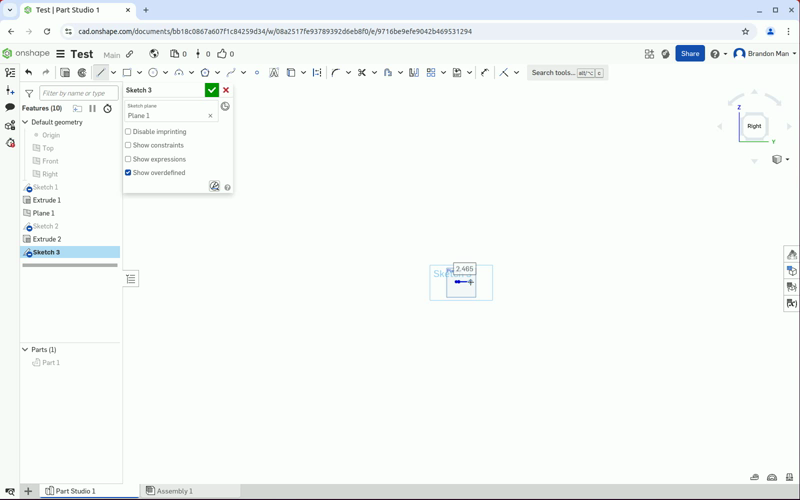
mouse_move(501, 281)
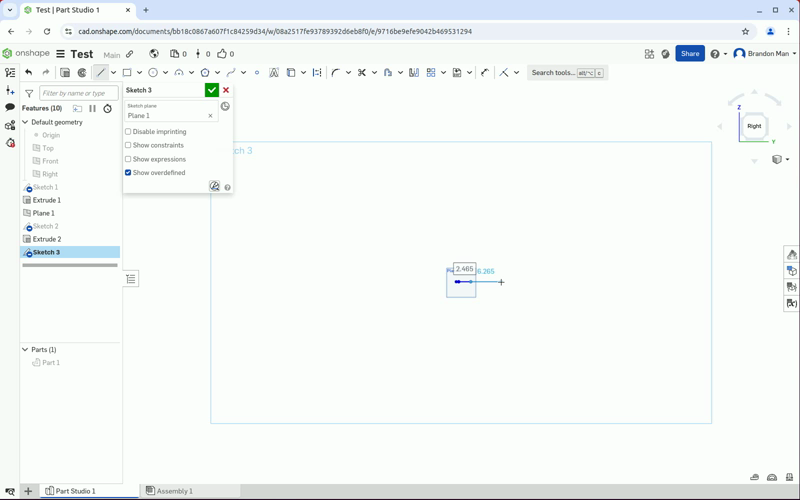
mouse_move(473, 281)
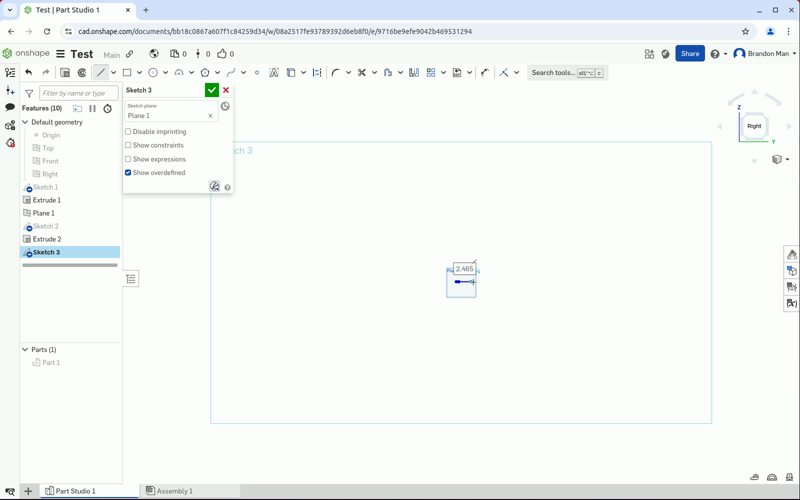
scroll(6)
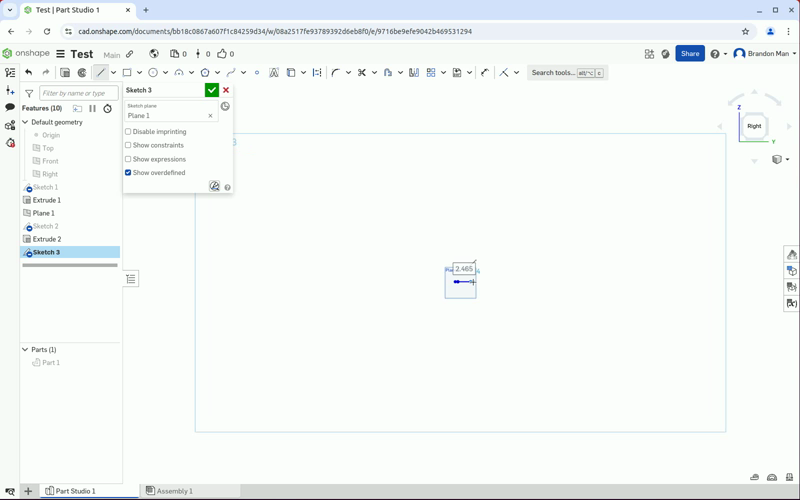
scroll(6)
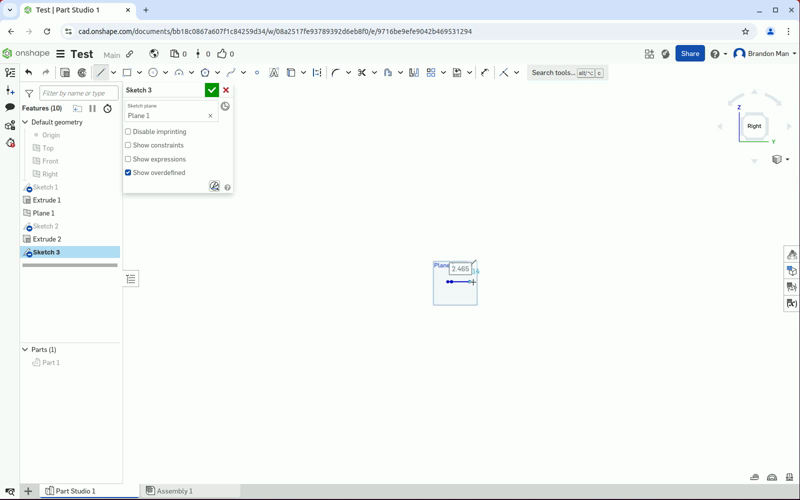
scroll(6)
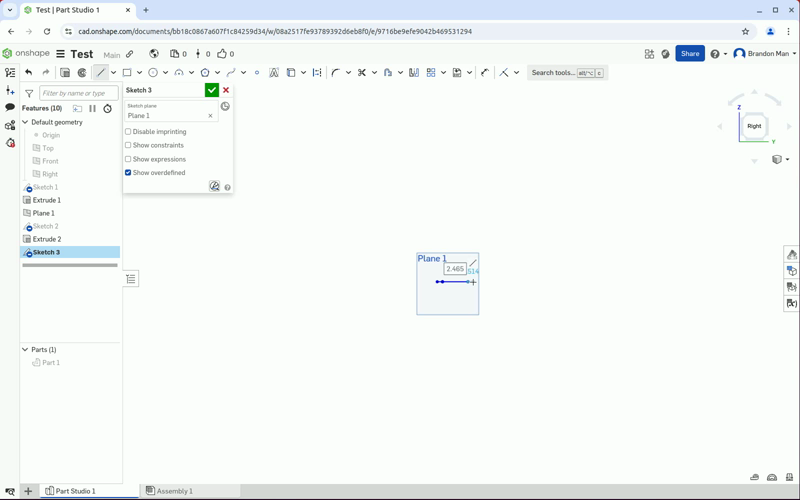
scroll(6)
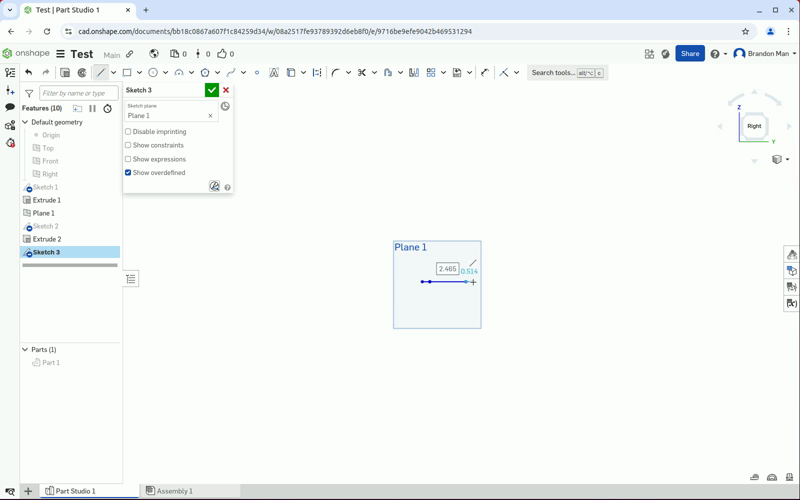
scroll(6)
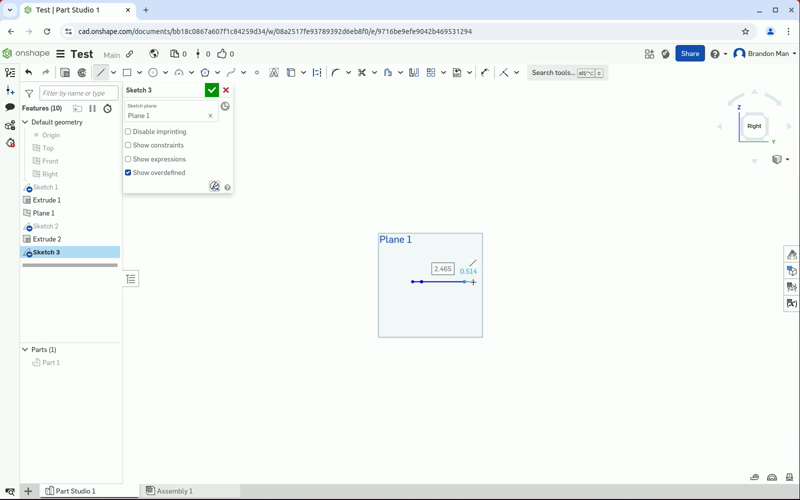
scroll(6)
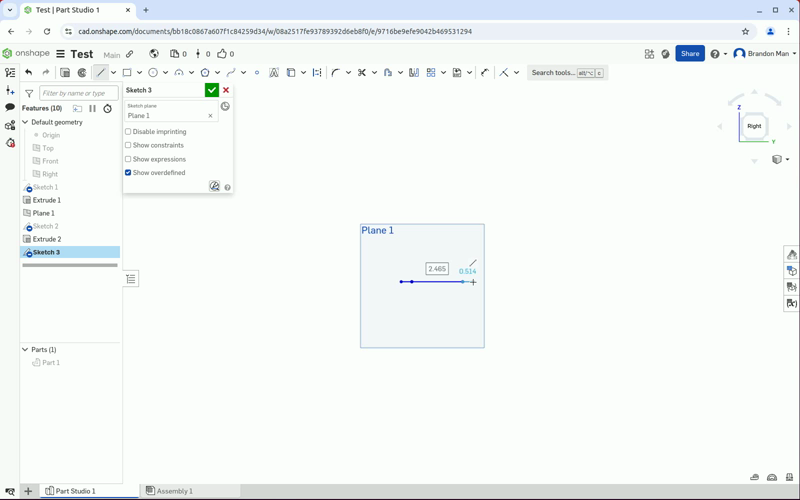
scroll(6)
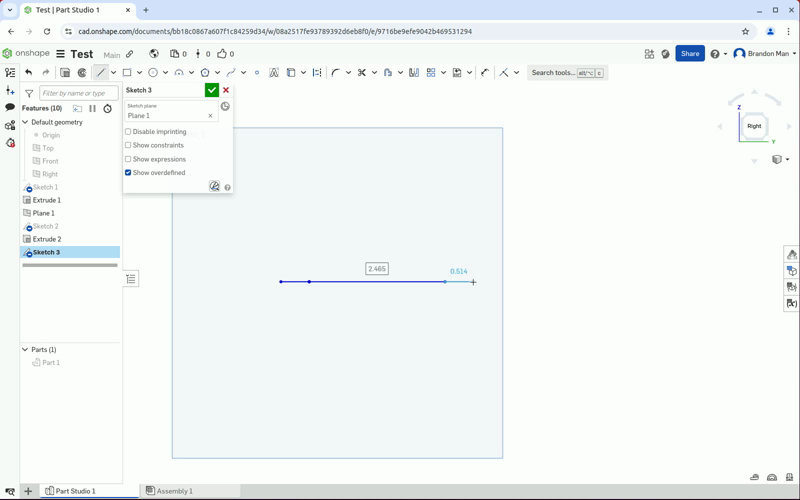
click(473, 281)
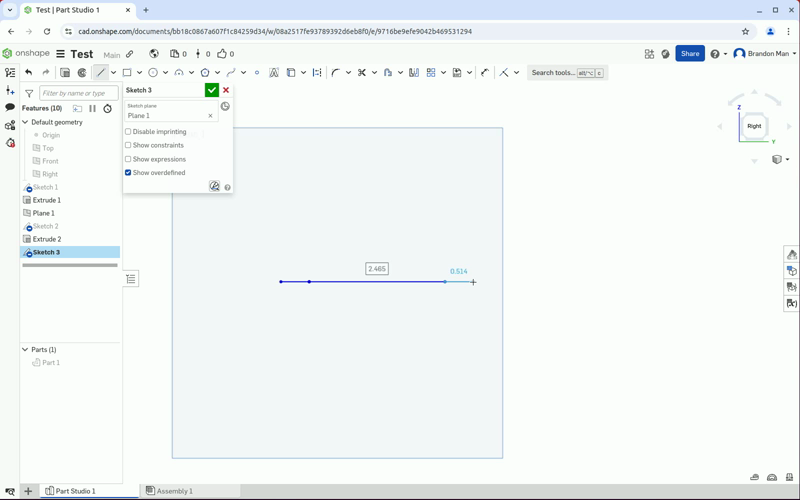
scroll(-6)
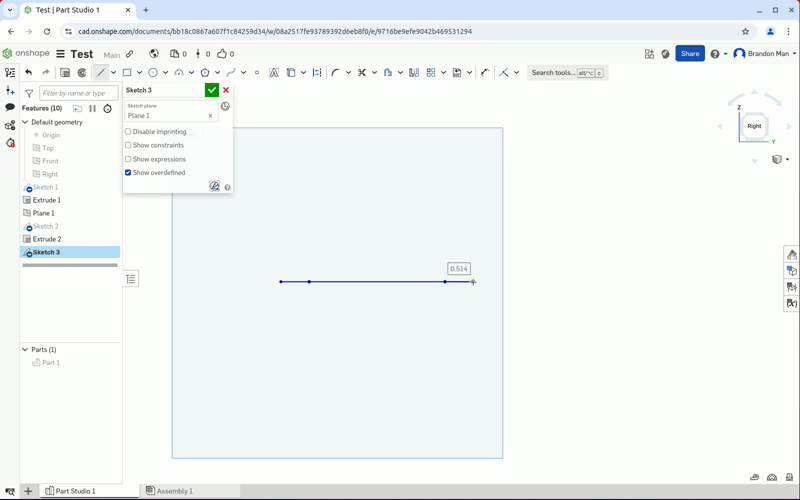
scroll(-6)
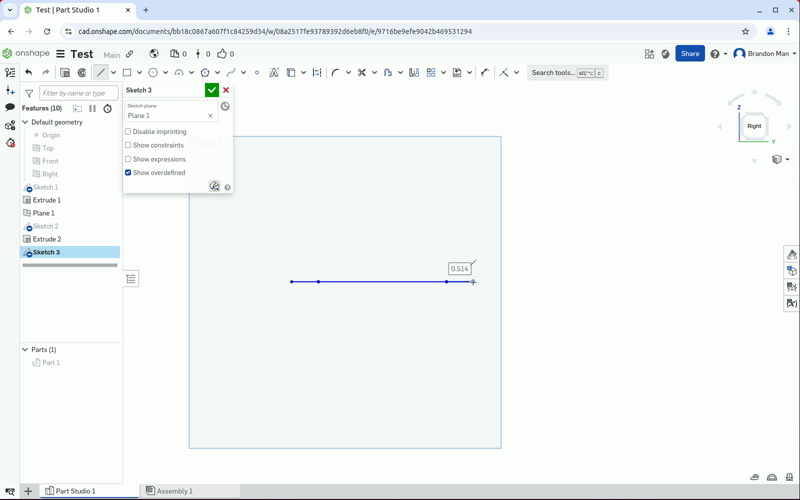
scroll(-6)
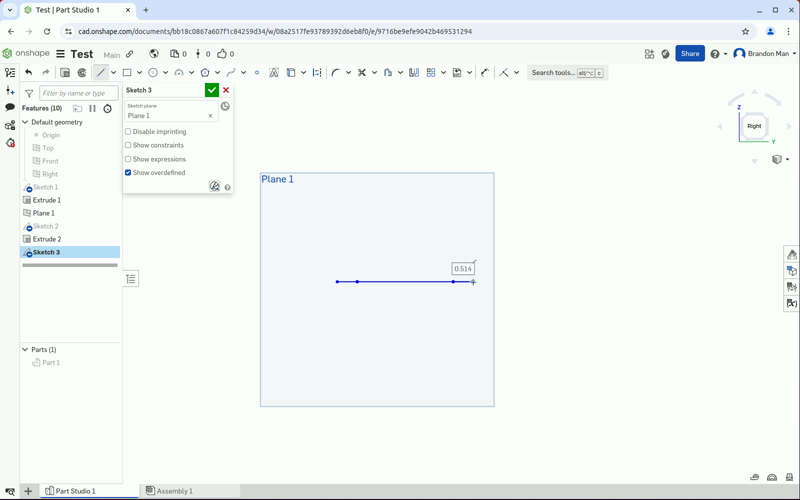
scroll(-6)
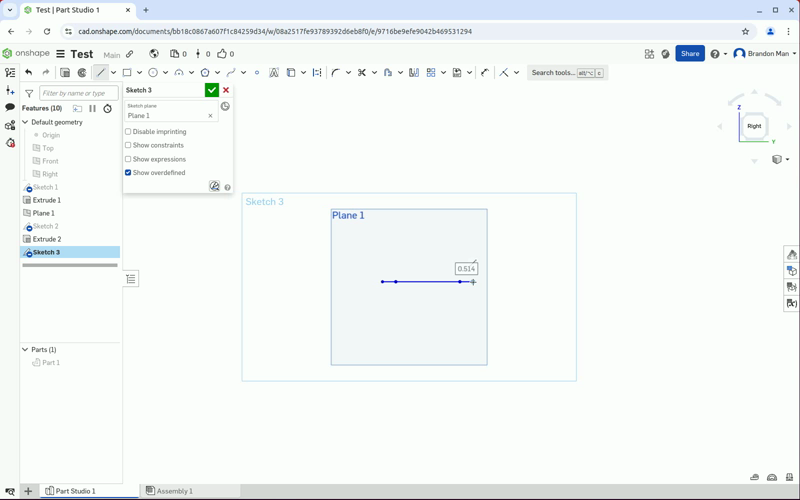
scroll(-6)
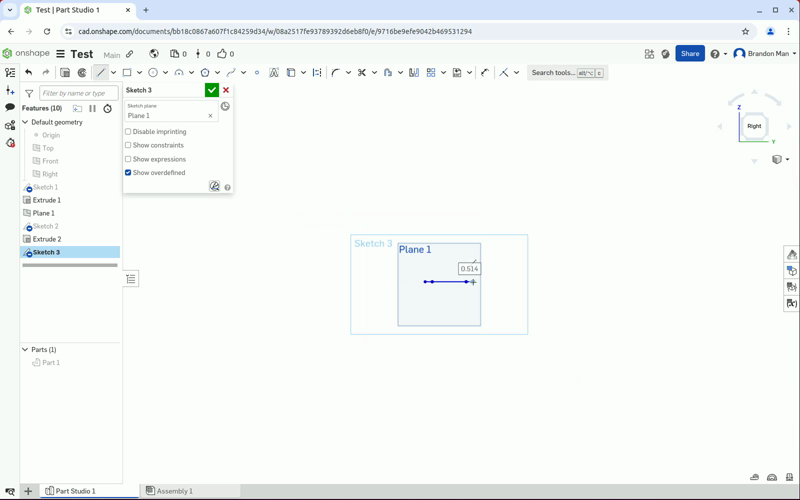
scroll(-6)
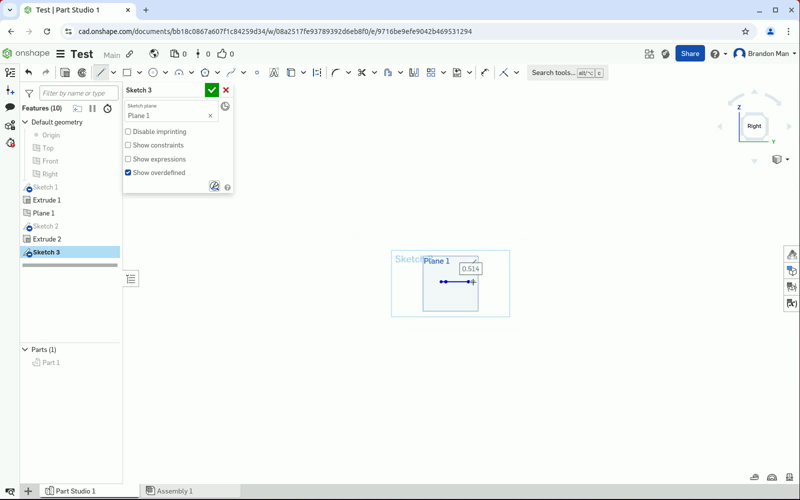
scroll(-6)
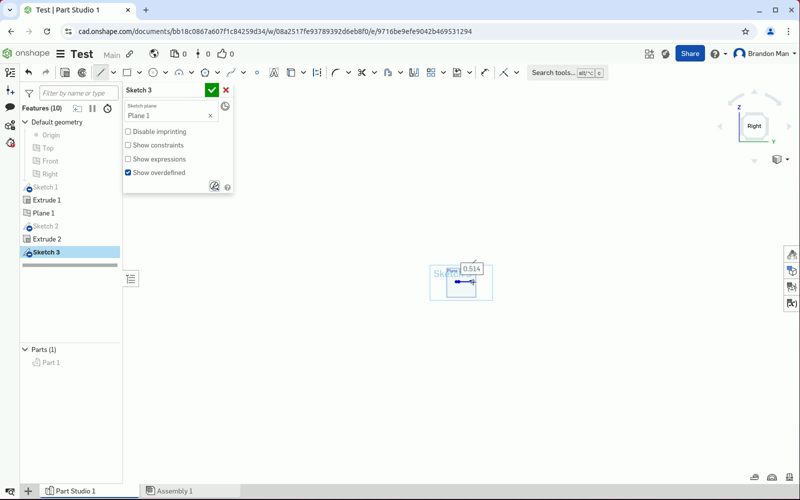
key_up(shift)
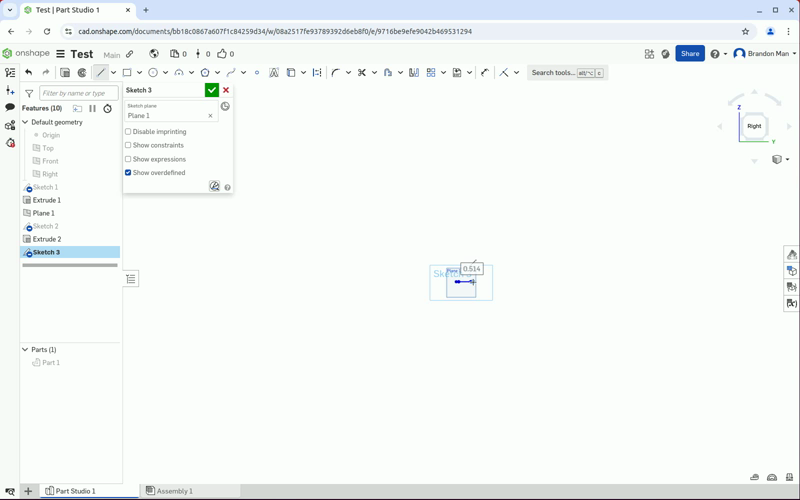
key_down(shift)
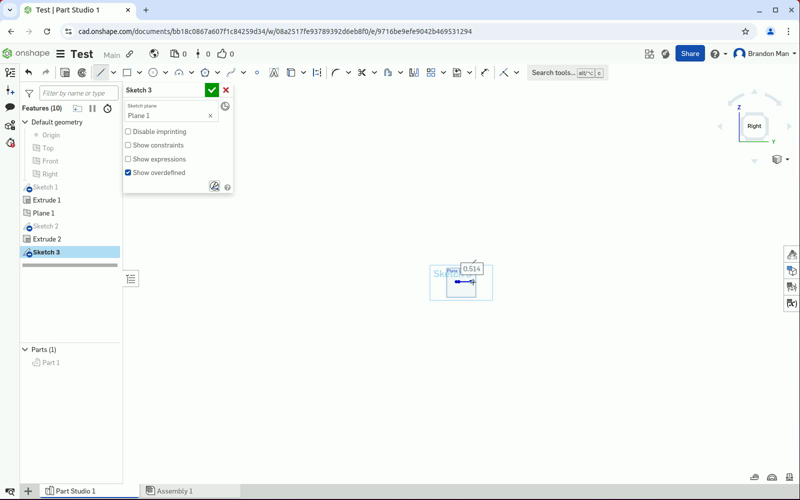
mouse_move(503, 281)
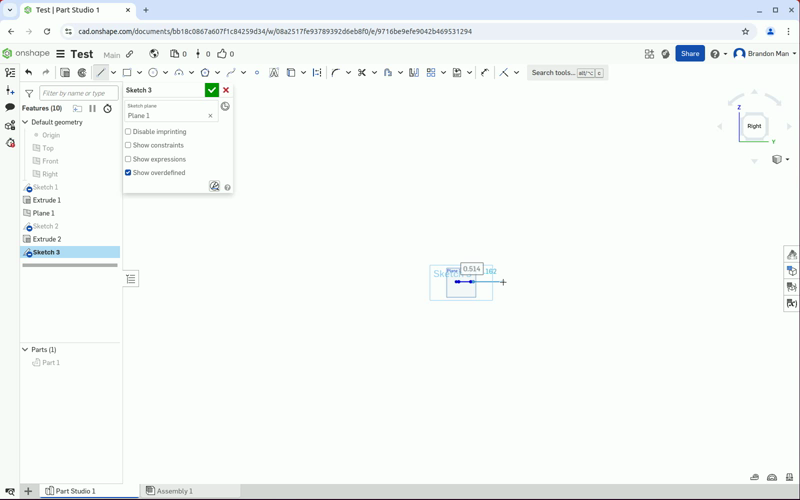
mouse_move(473, 258)
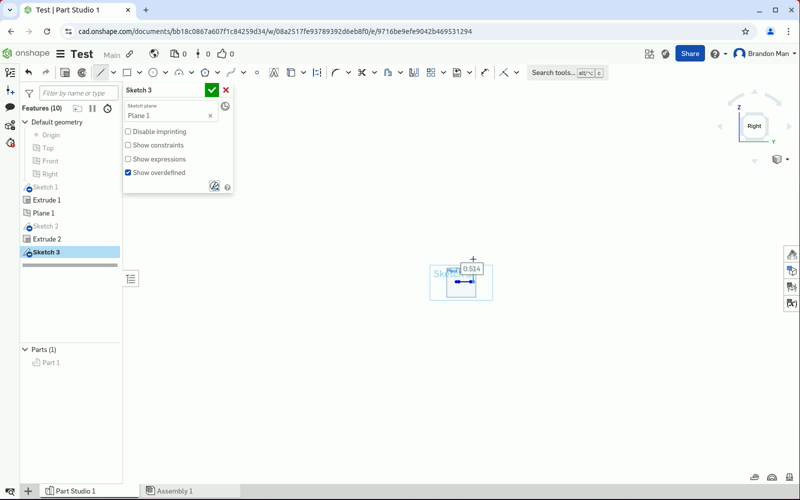
click(473, 258)
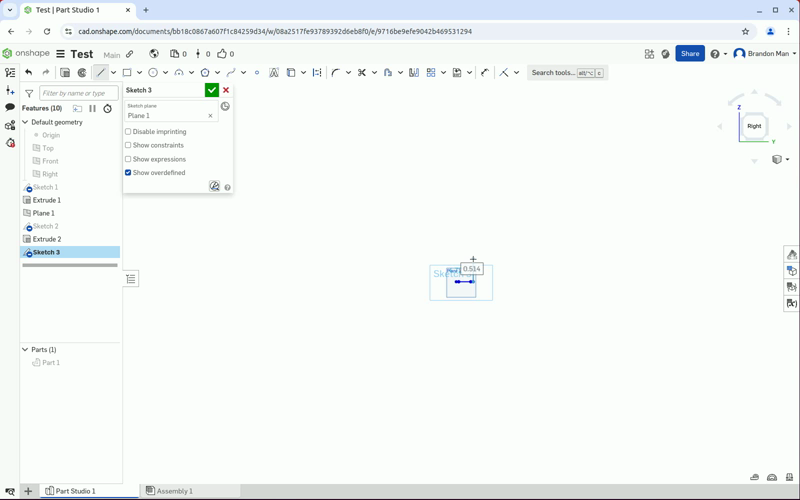
key_up(shift)
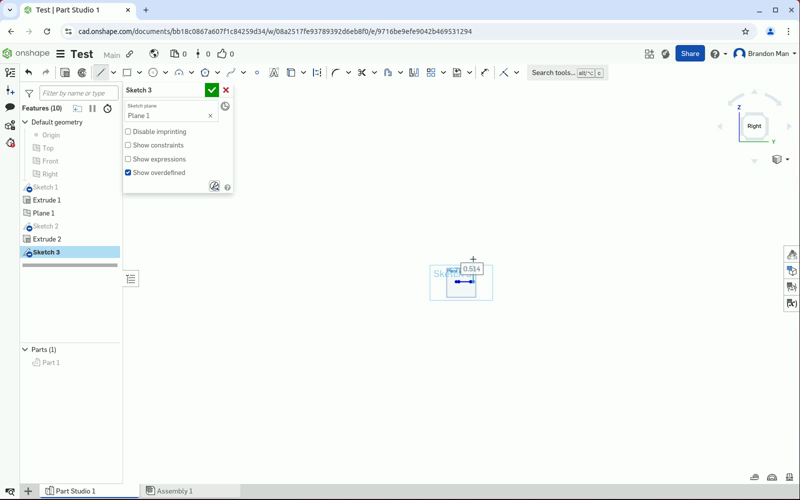
key_down(shift)
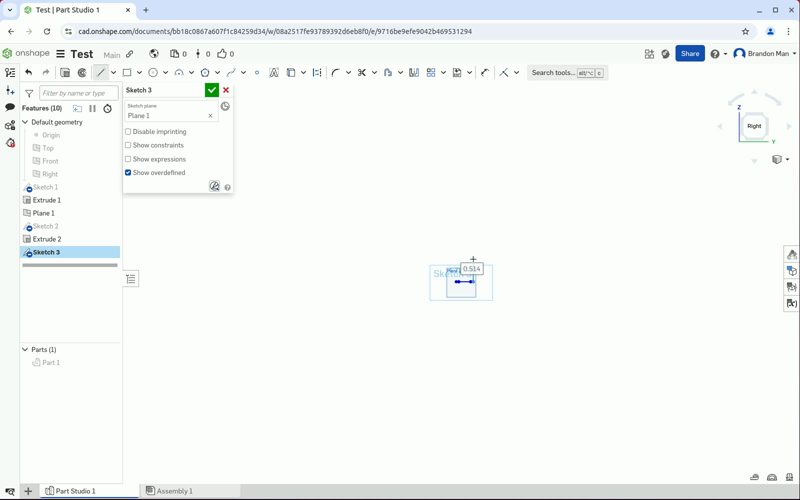
mouse_move(503, 258)
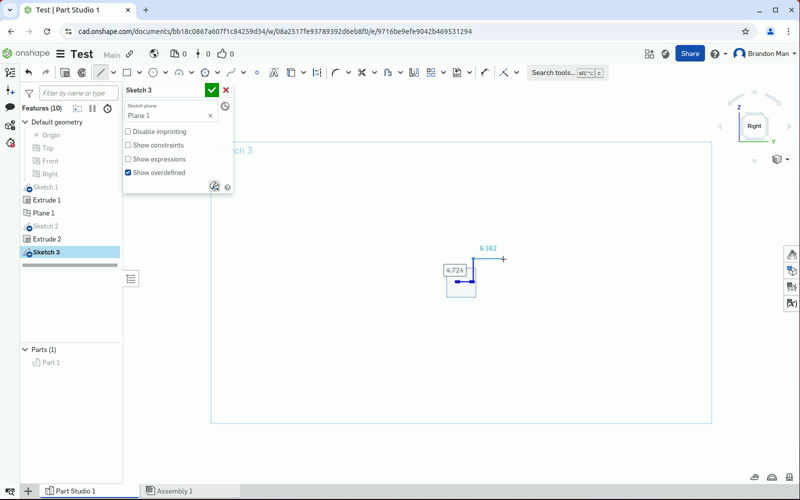
mouse_move(456, 258)
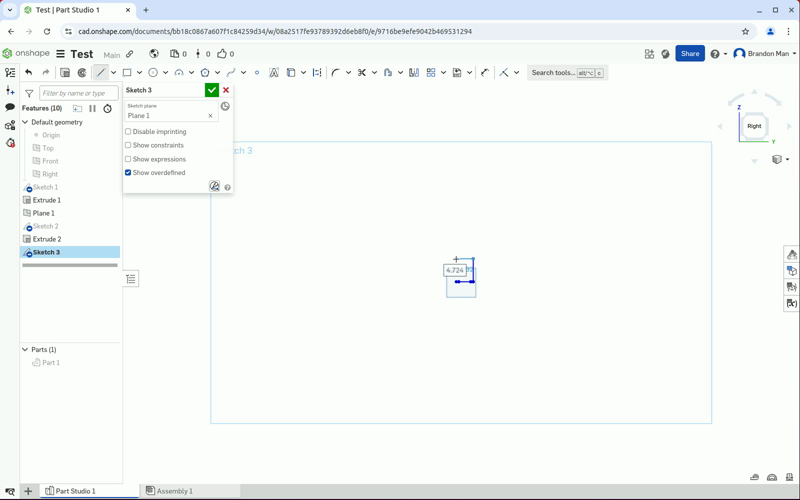
click(456, 258)
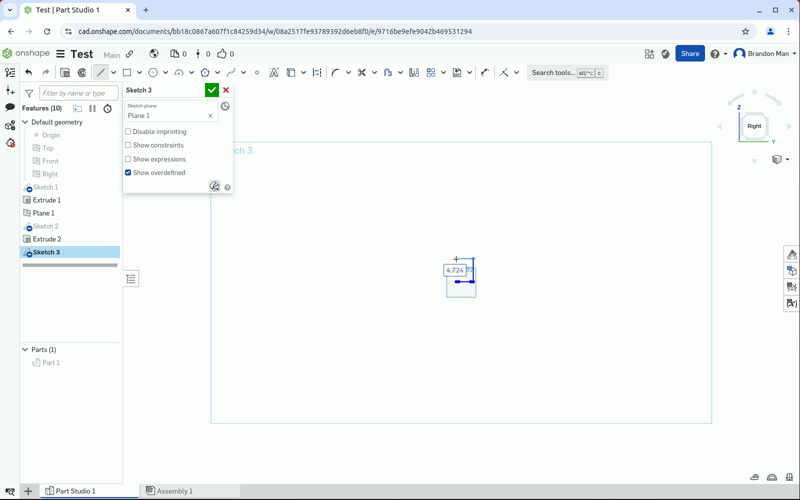
key_up(shift)
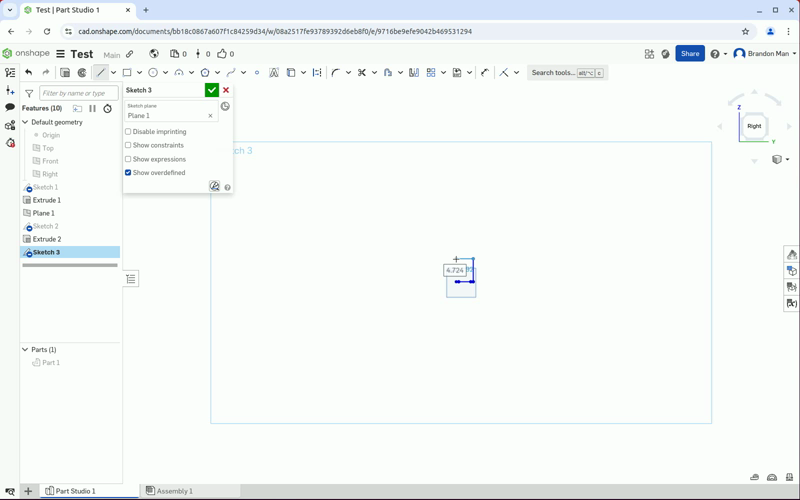
mouse_move(486, 258)
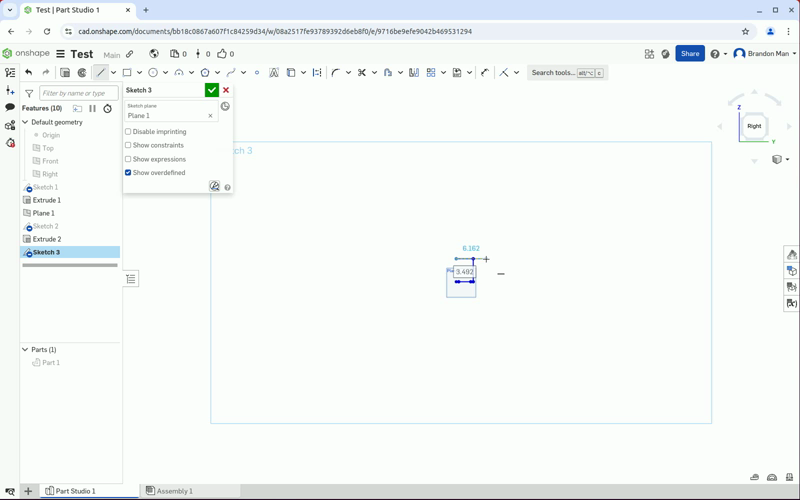
key_down(shift)
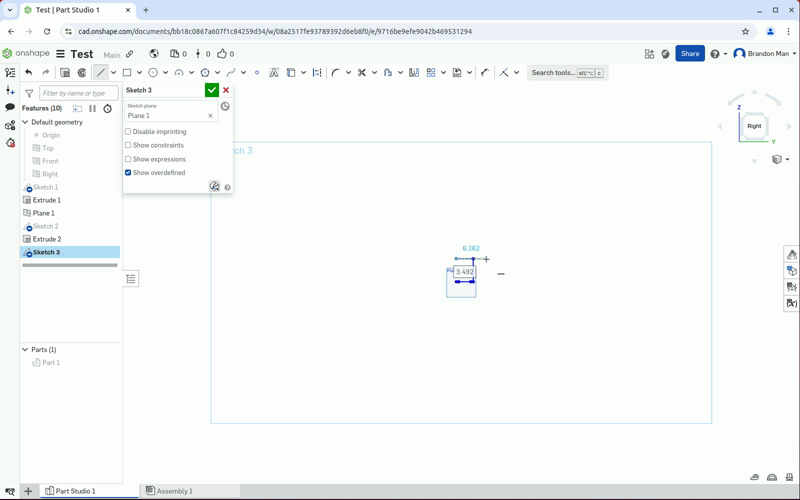
mouse_move(456, 281)
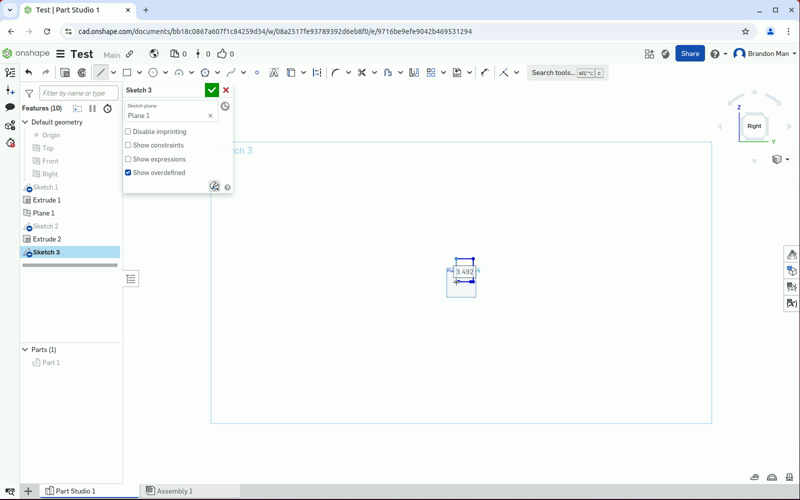
scroll(6)
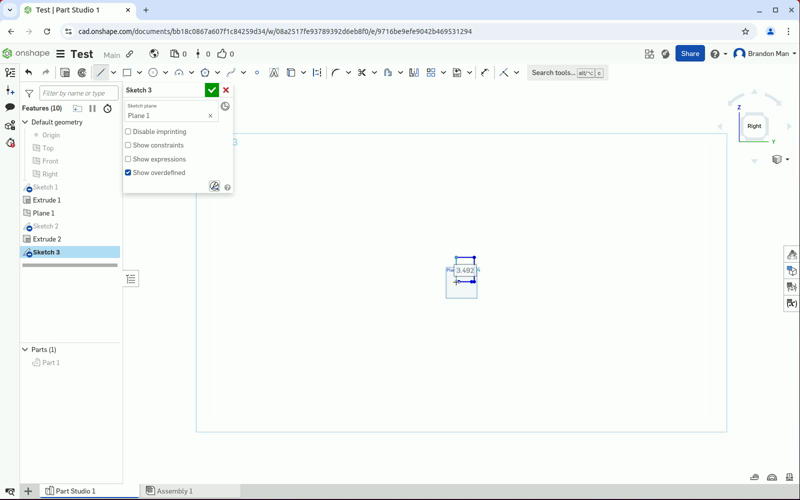
scroll(6)
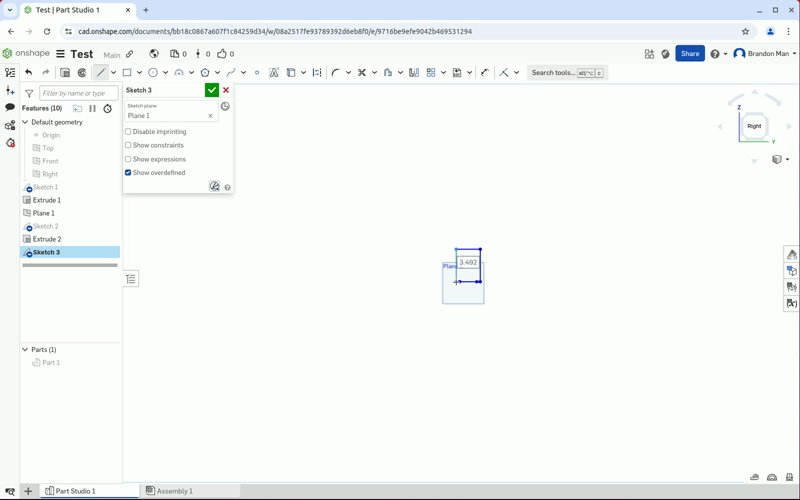
scroll(6)
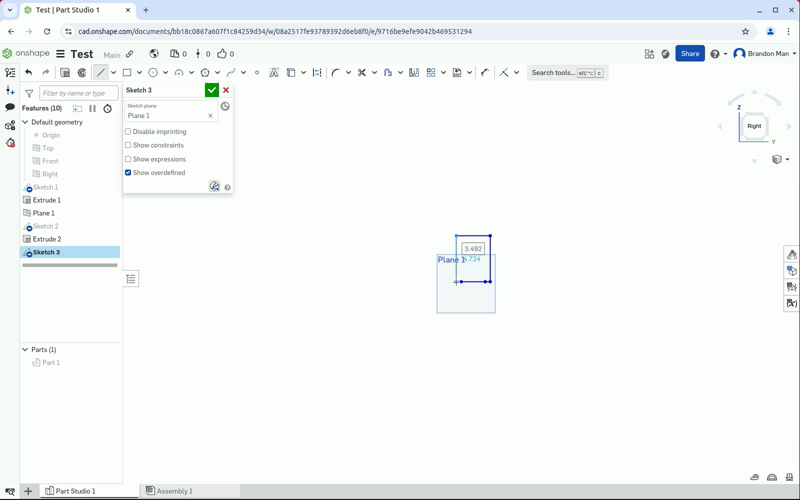
scroll(6)
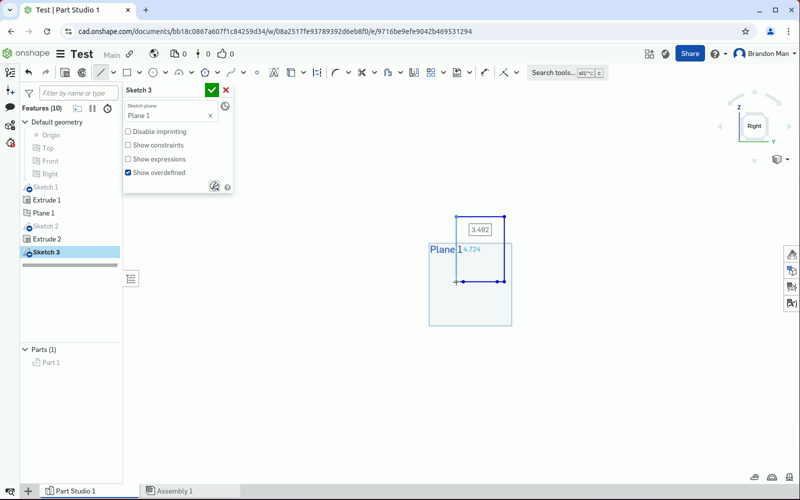
scroll(6)
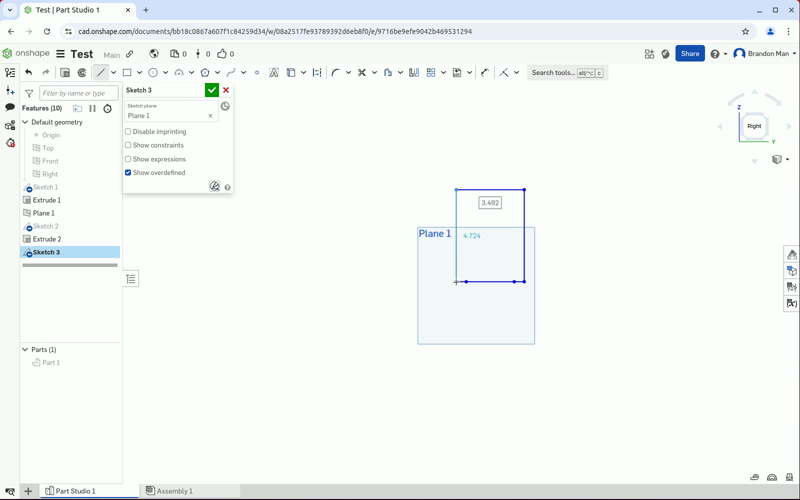
scroll(6)
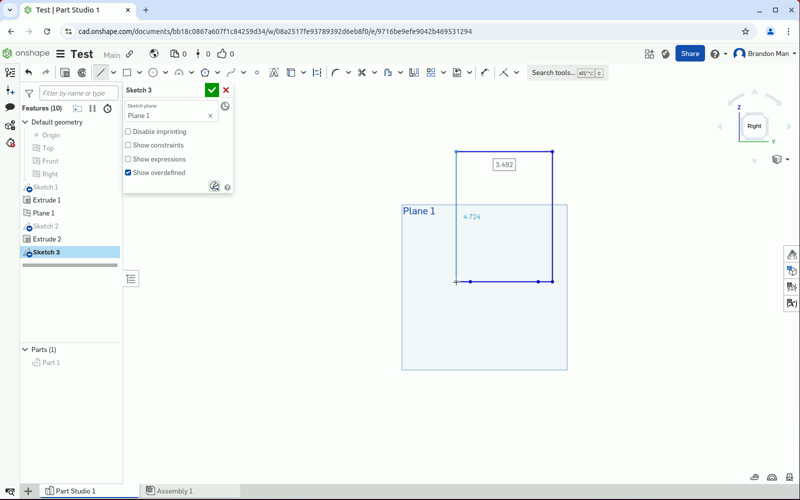
scroll(6)
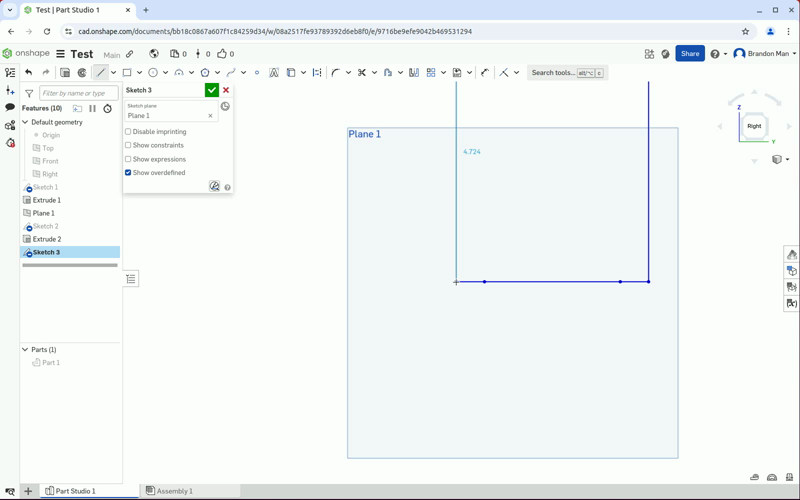
key_up(shift)
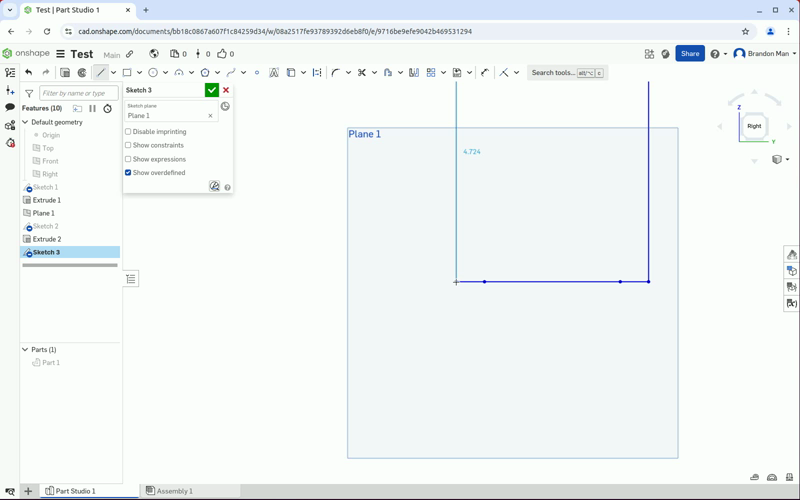
click(456, 281)
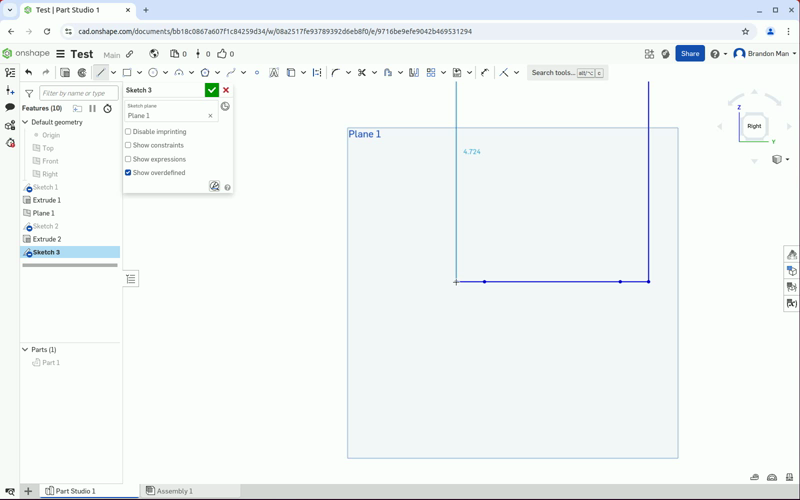
scroll(-6)
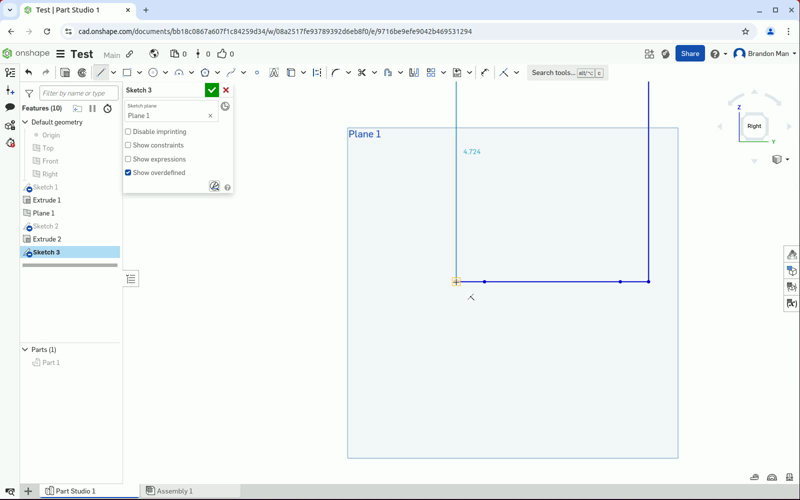
scroll(-6)
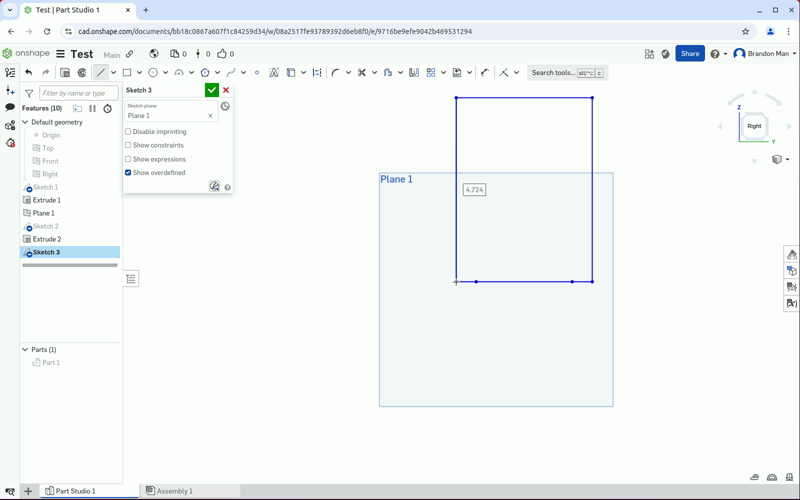
scroll(-6)
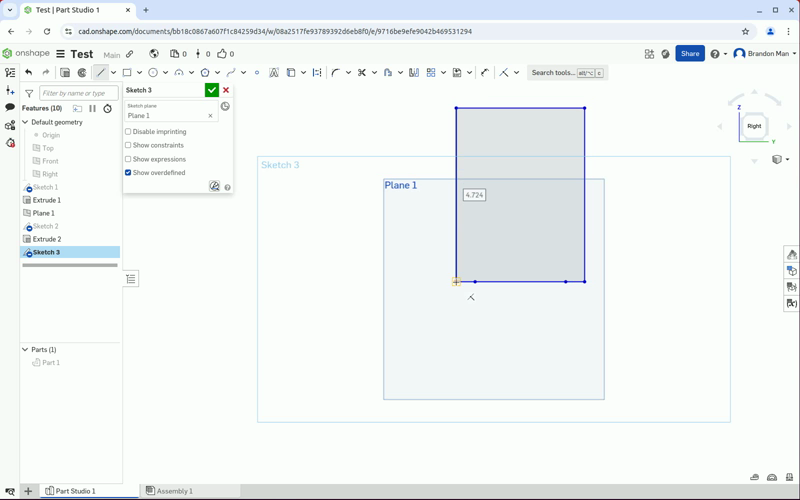
scroll(-6)
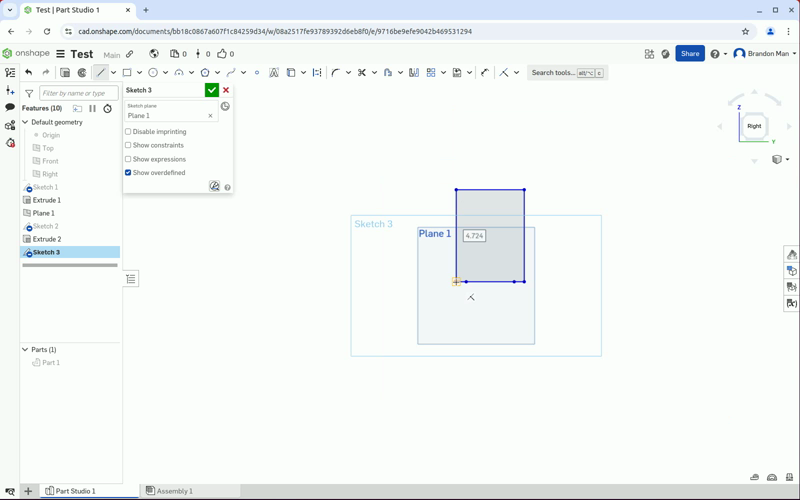
scroll(-6)
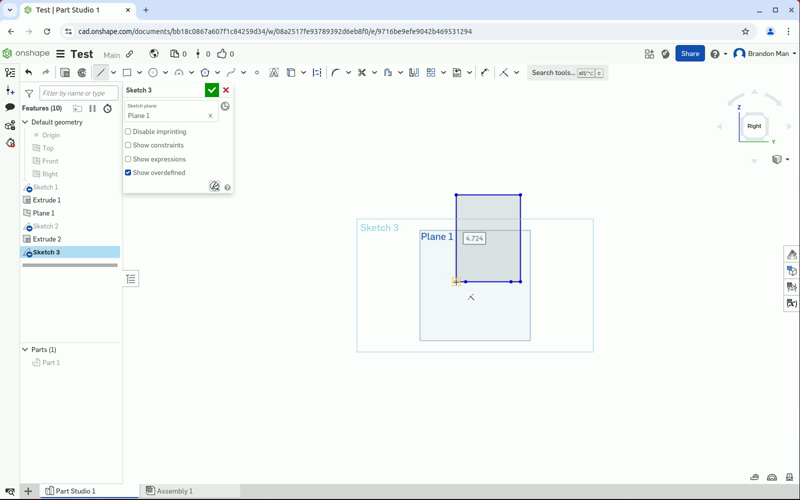
scroll(-6)
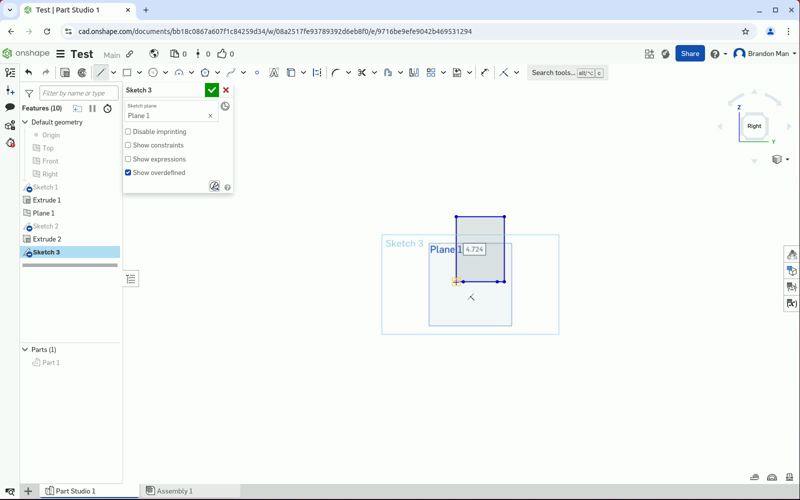
scroll(-6)
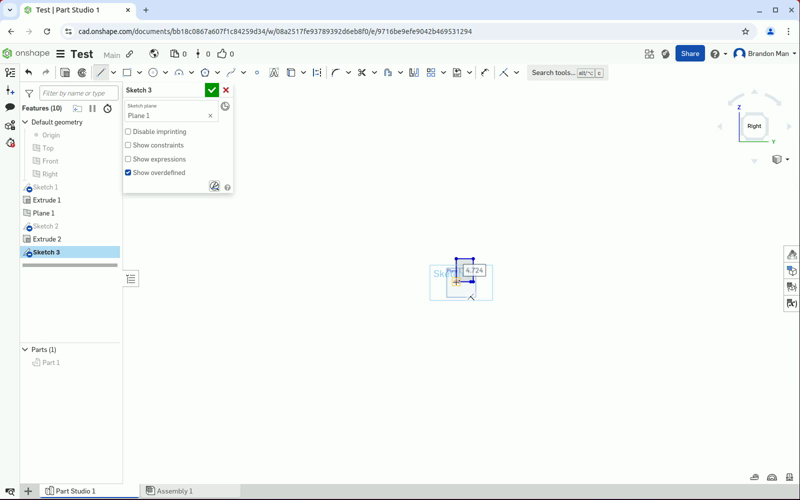
key(esc)
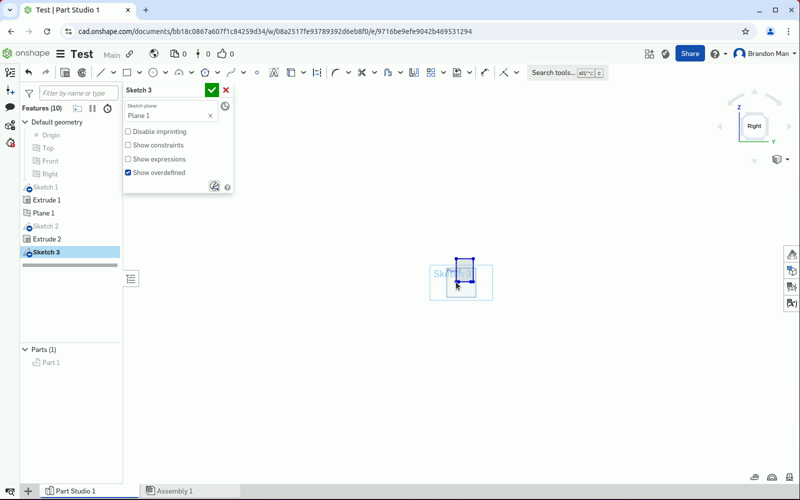
mouse_move(457, 268)
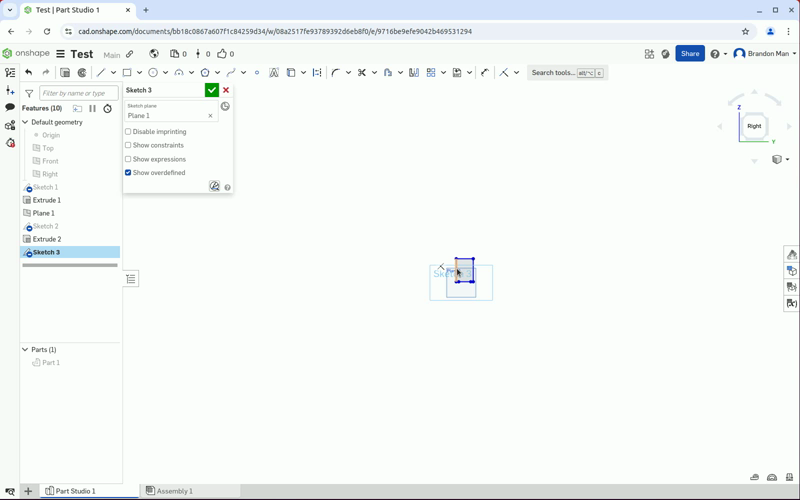
scroll(6)
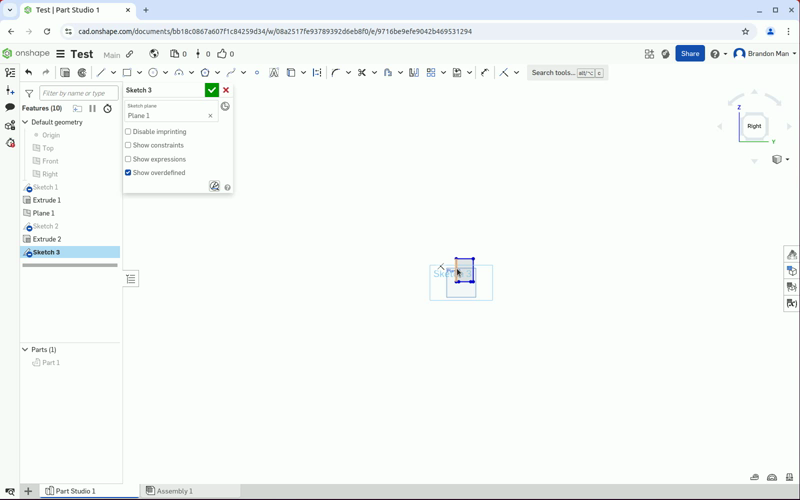
scroll(6)
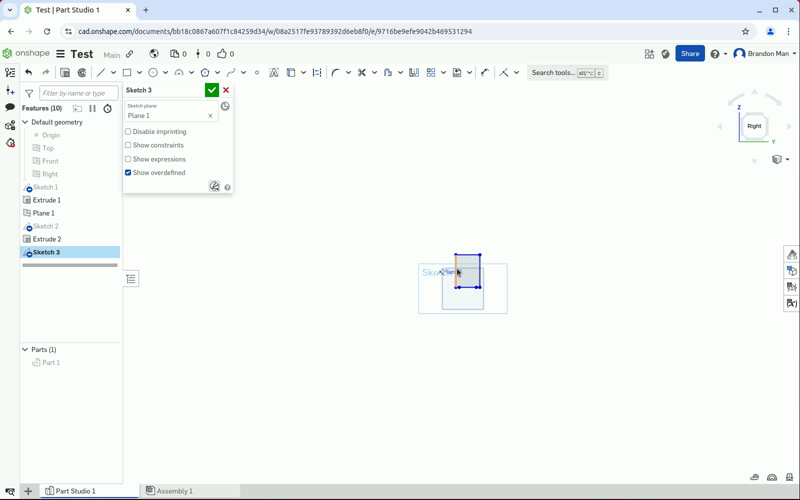
scroll(6)
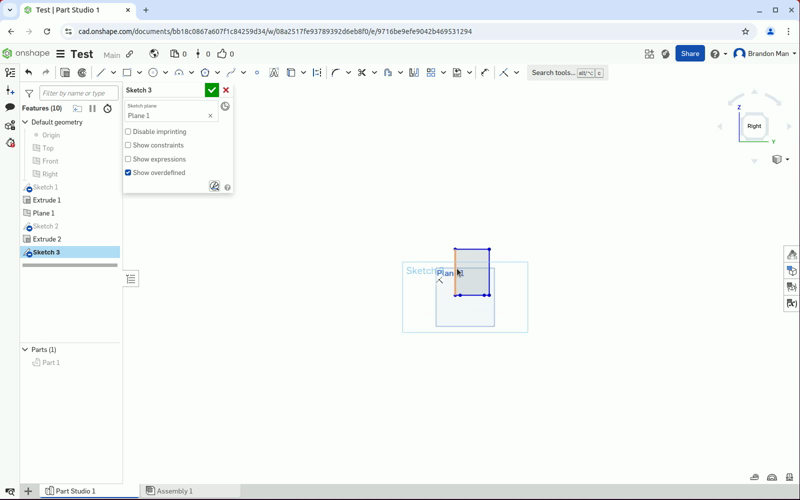
scroll(6)
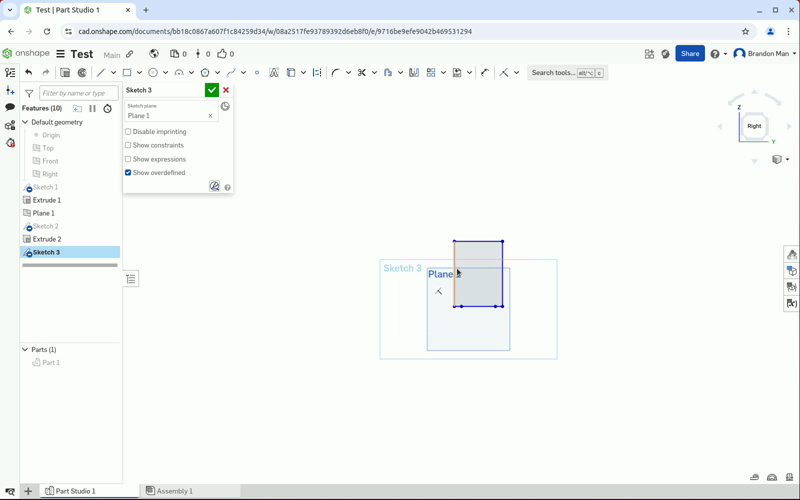
scroll(6)
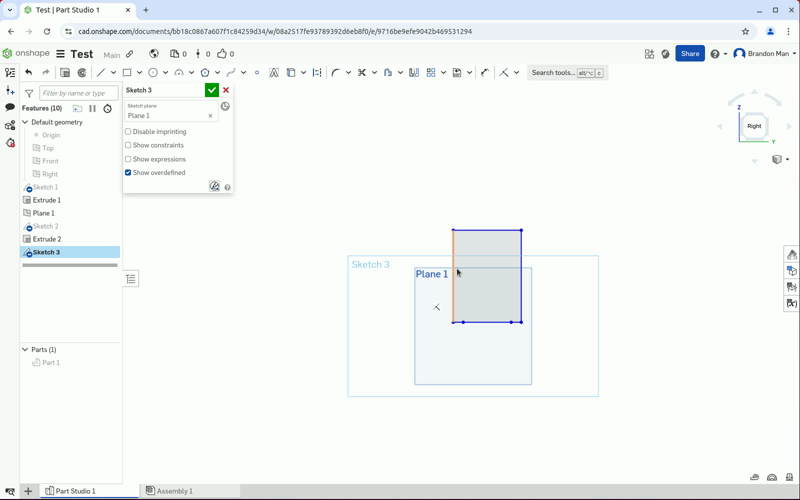
scroll(6)
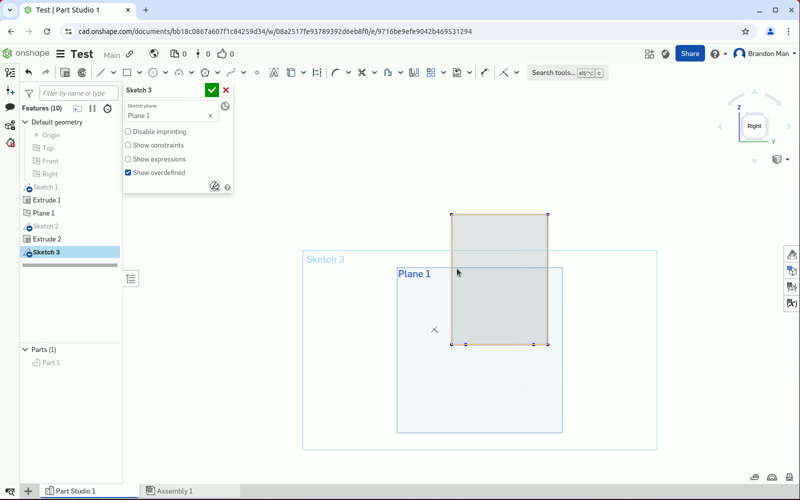
scroll(6)
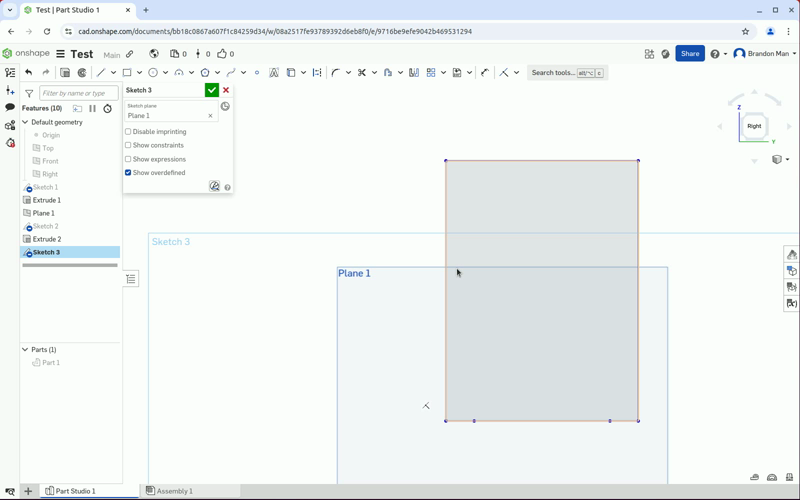
click(457, 268)
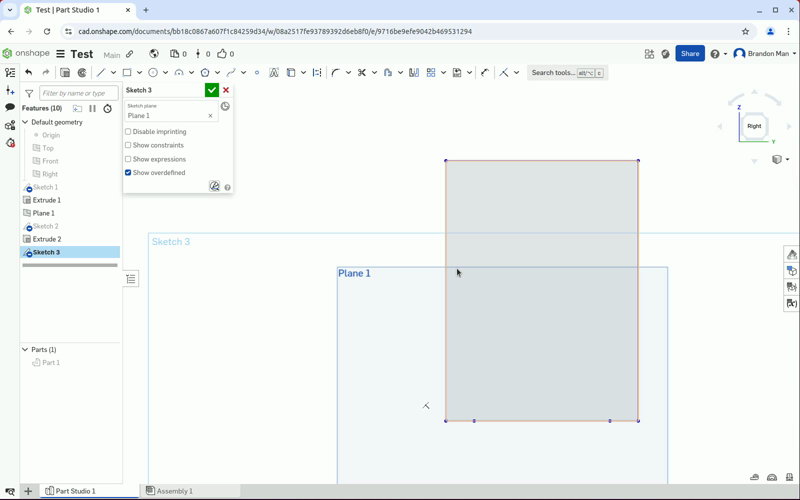
scroll(-6)
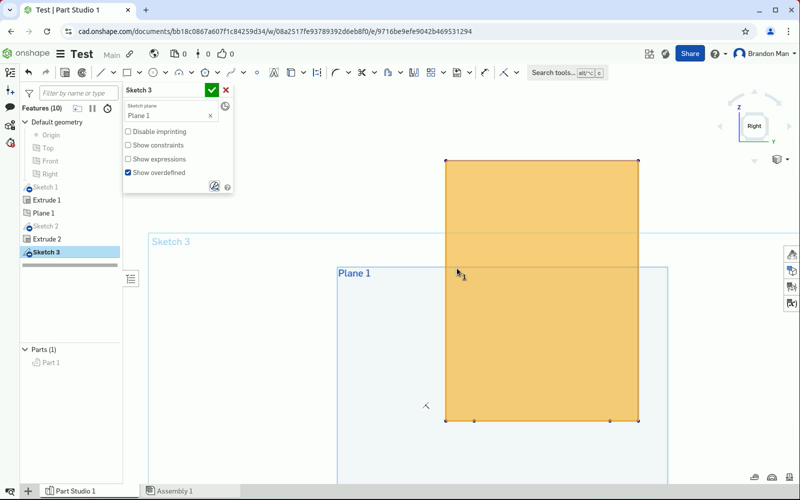
scroll(-6)
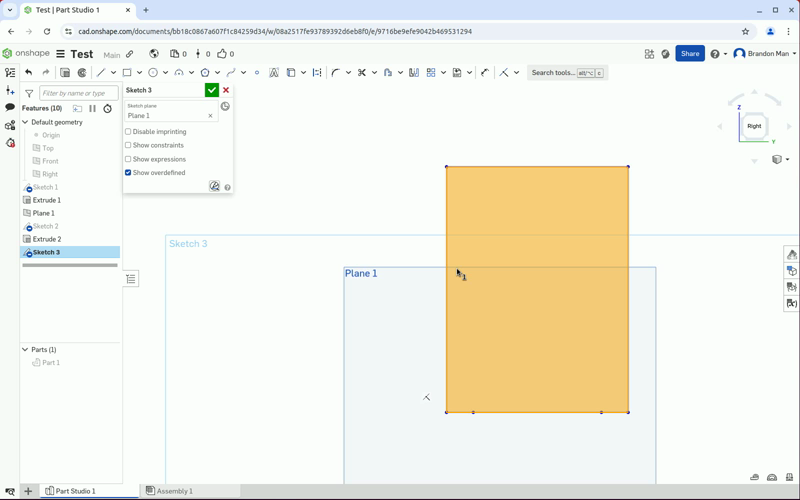
scroll(-6)
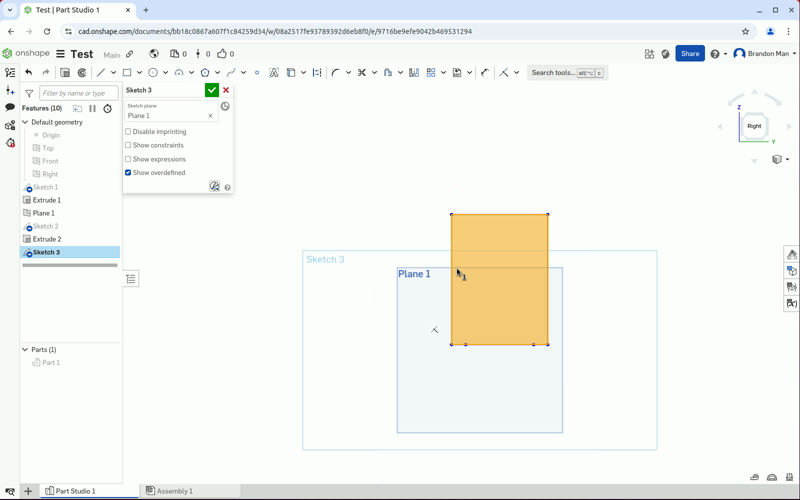
scroll(-6)
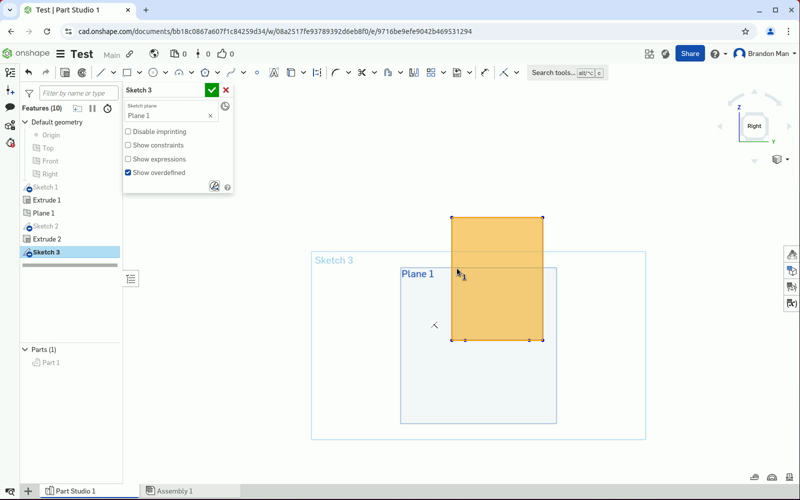
scroll(-6)
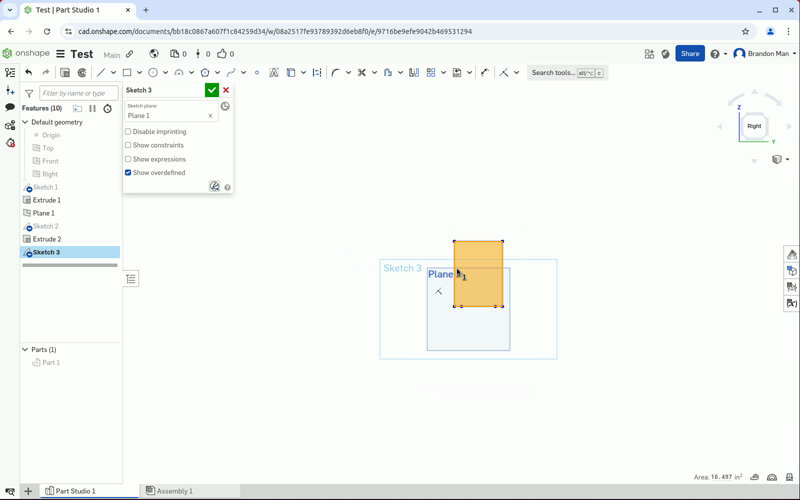
scroll(-6)
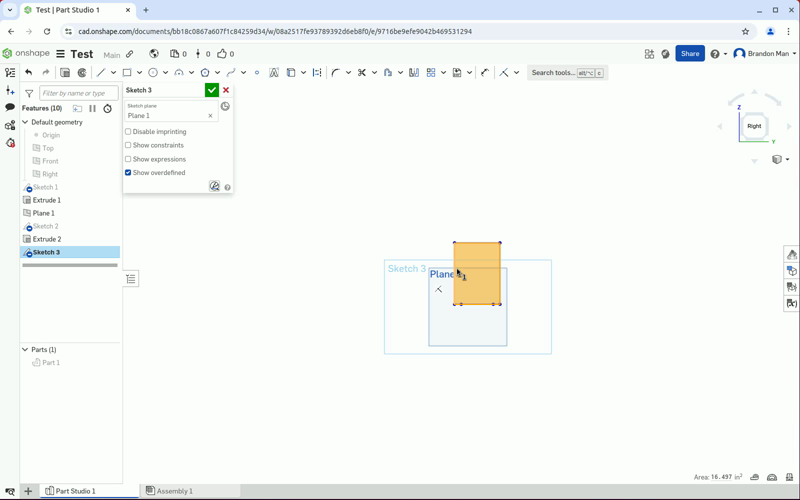
scroll(-6)
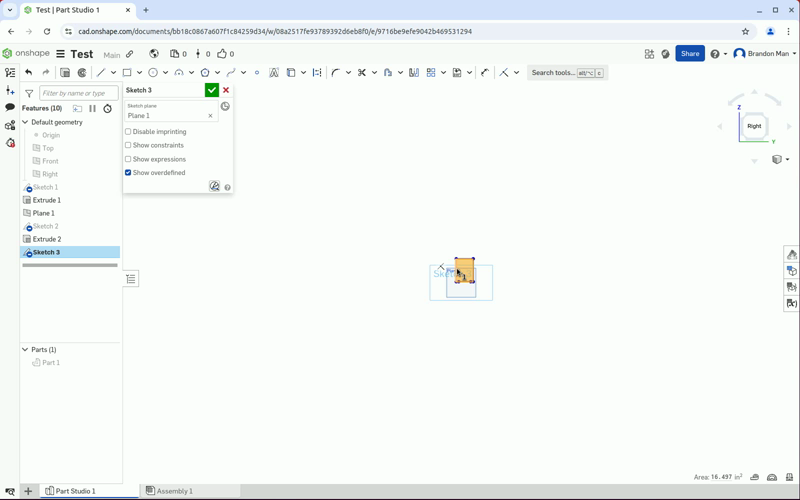
mouse_move(73, 352)
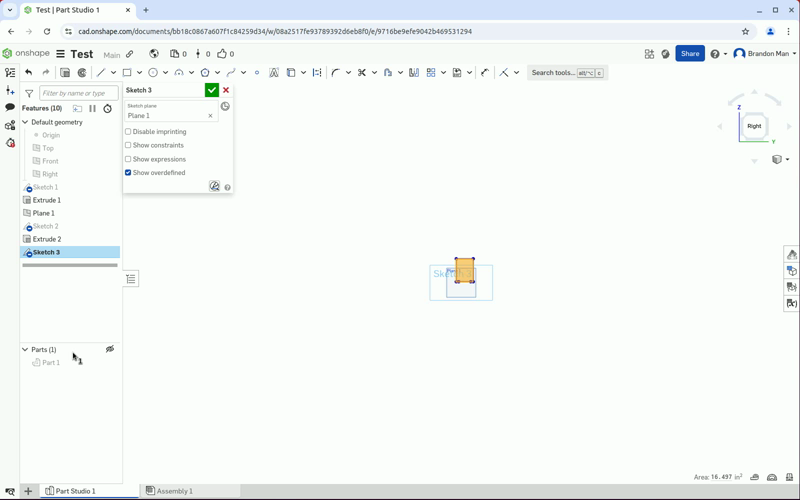
key(shift+y)
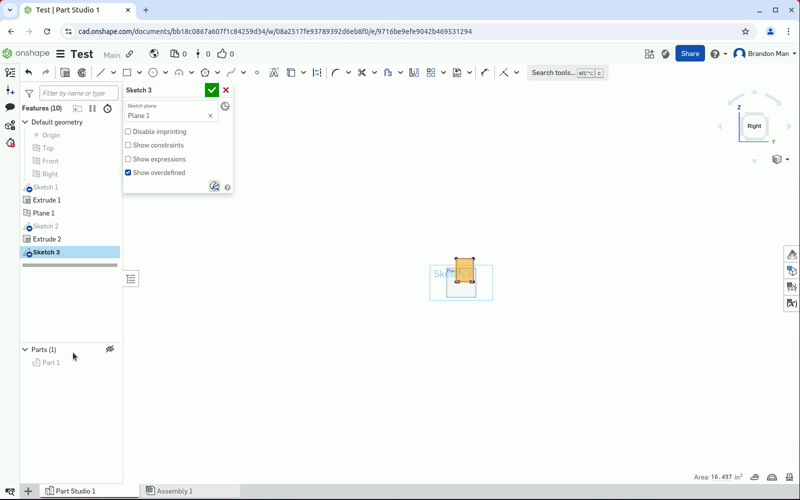
key(shift+e)
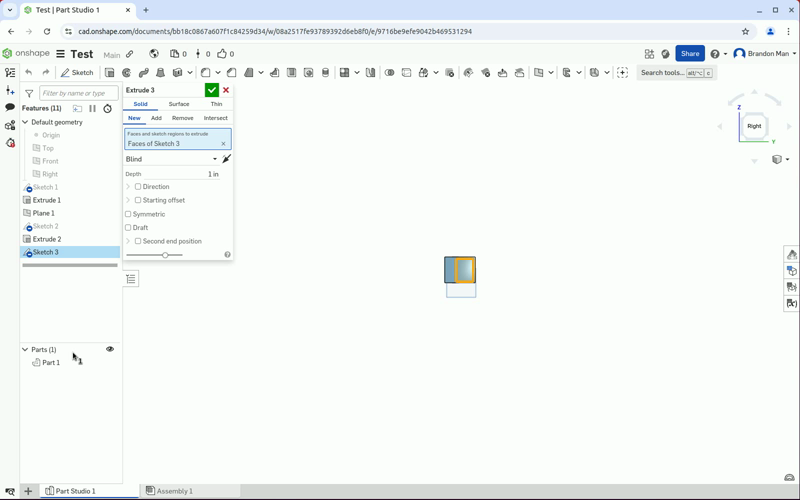
mouse_move(143, 106)
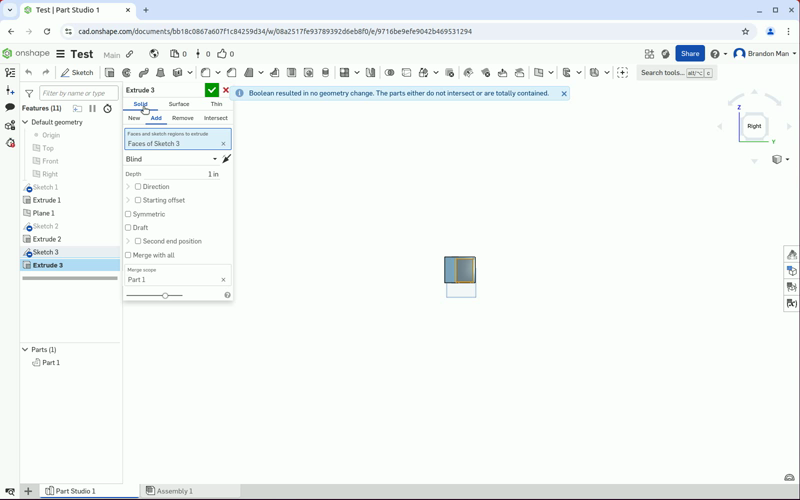
click(143, 106)
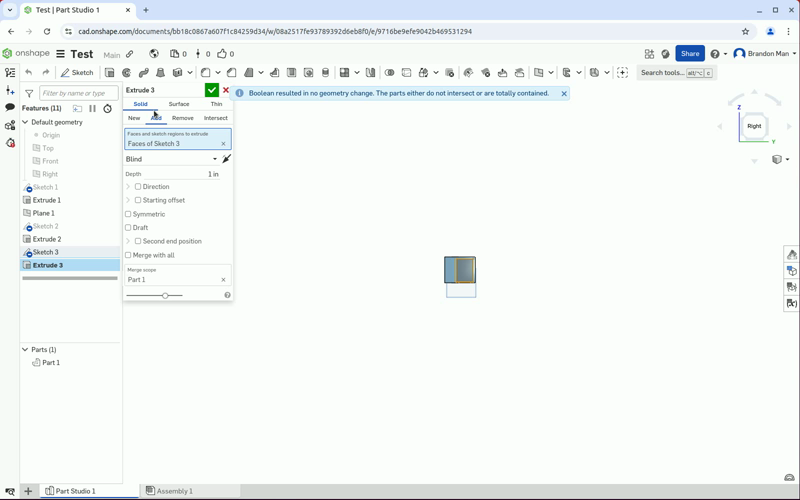
mouse_move(186, 120)
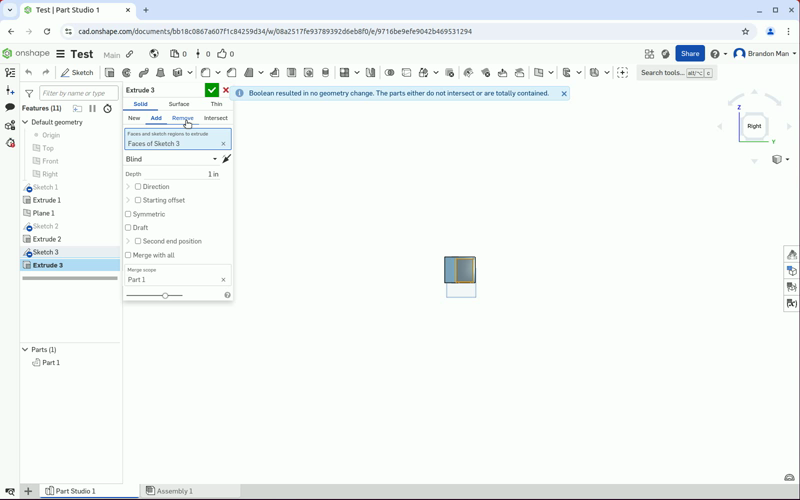
click(186, 120)
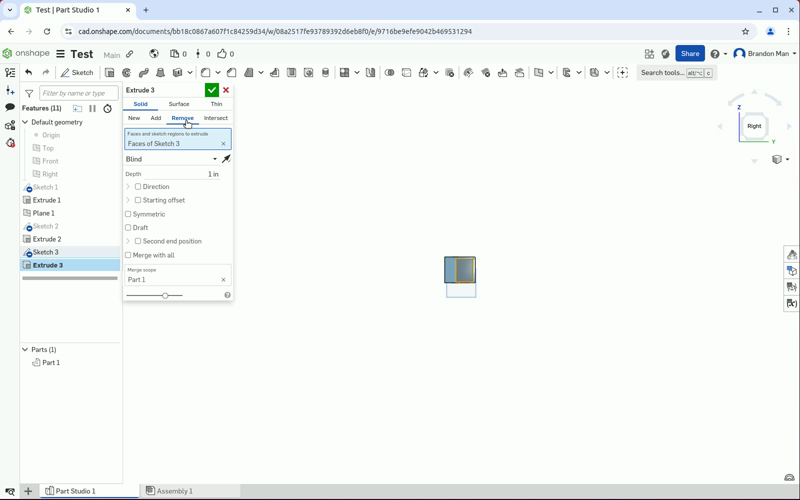
key(tab, 4)
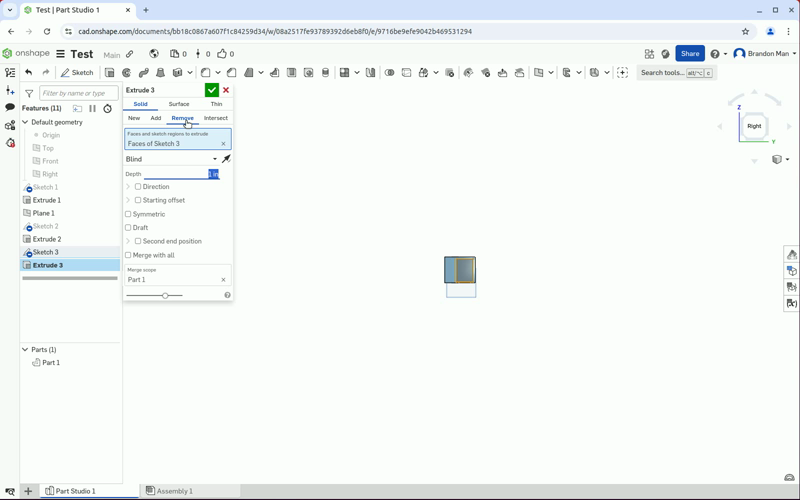
text(30.811)
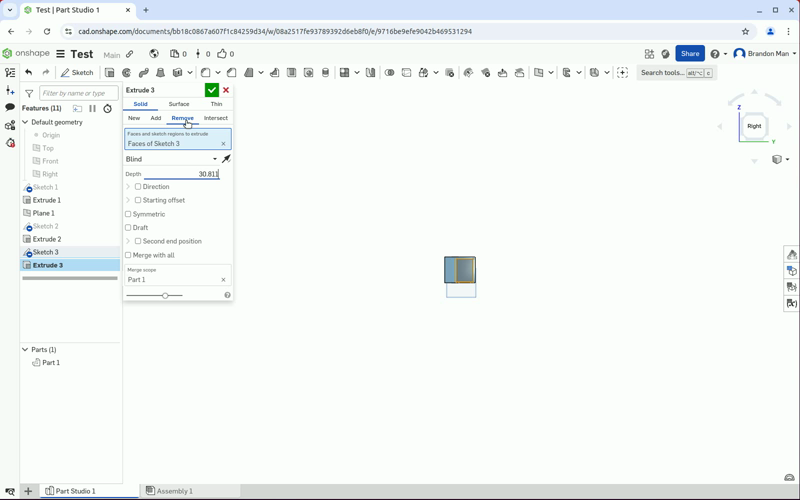
key(tab, 6)
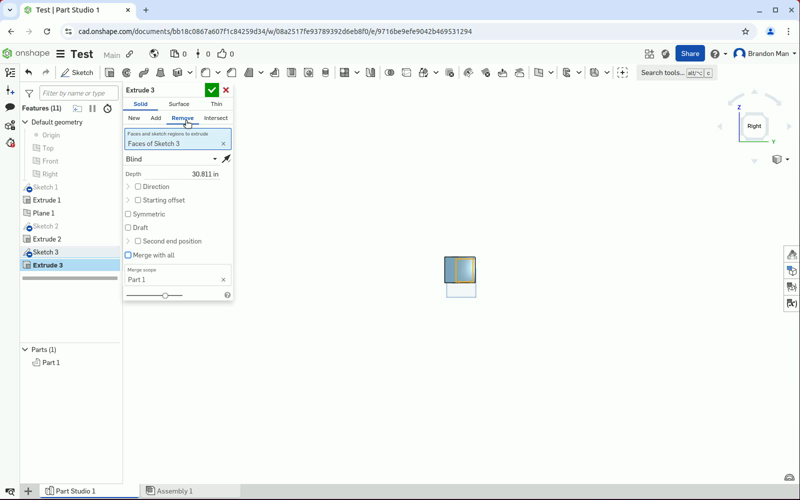
key(space)
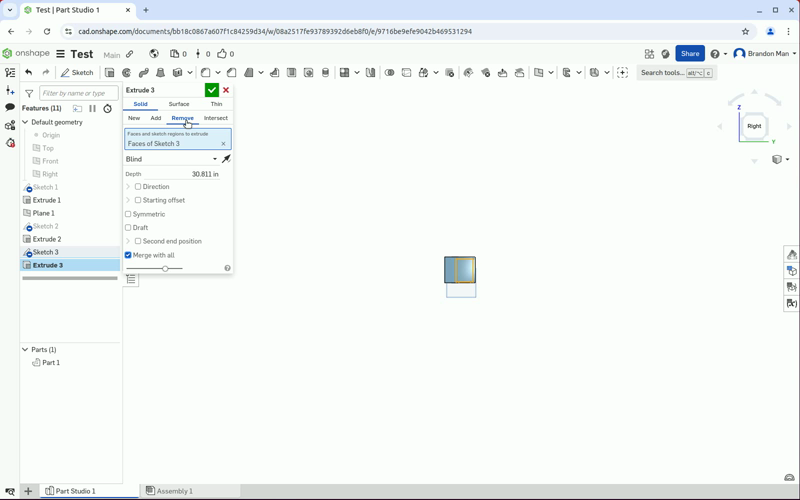
key(enter)
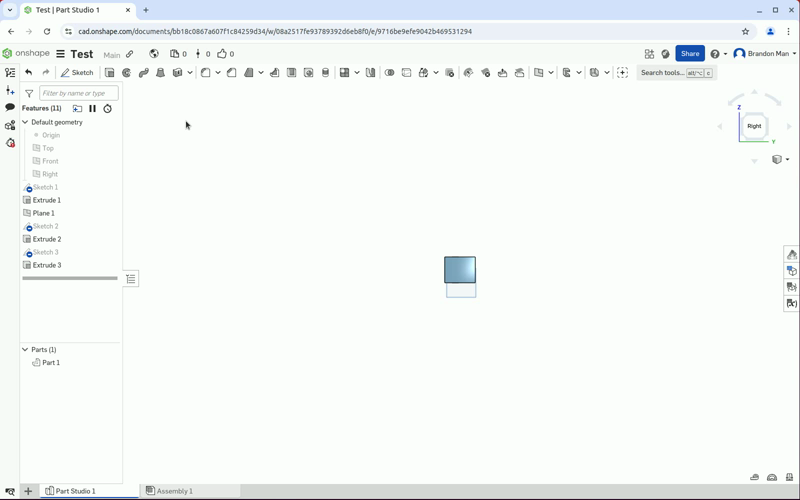
key(shift+h)
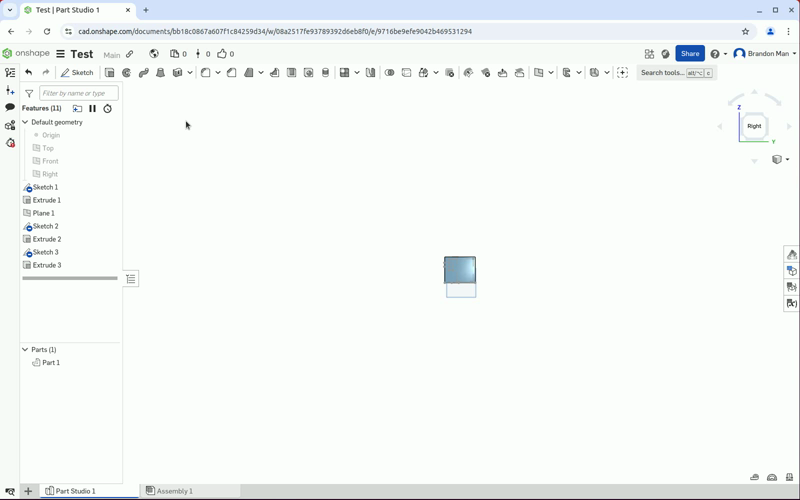
key(shift+h)
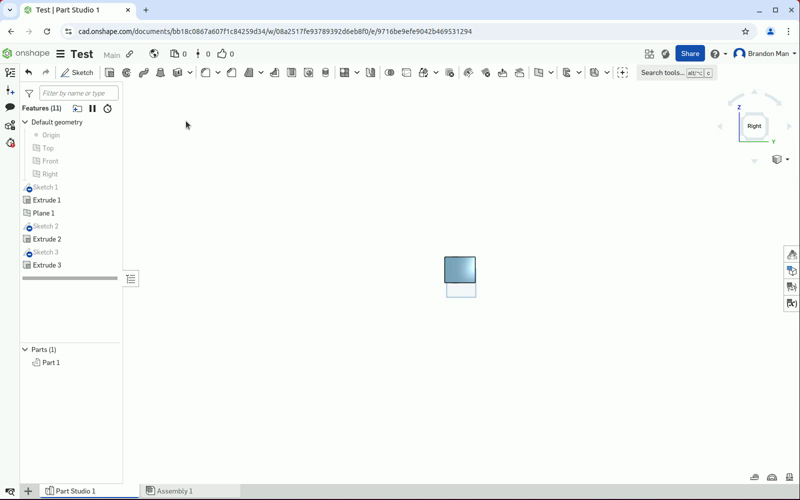
mouse_move(73, 189)
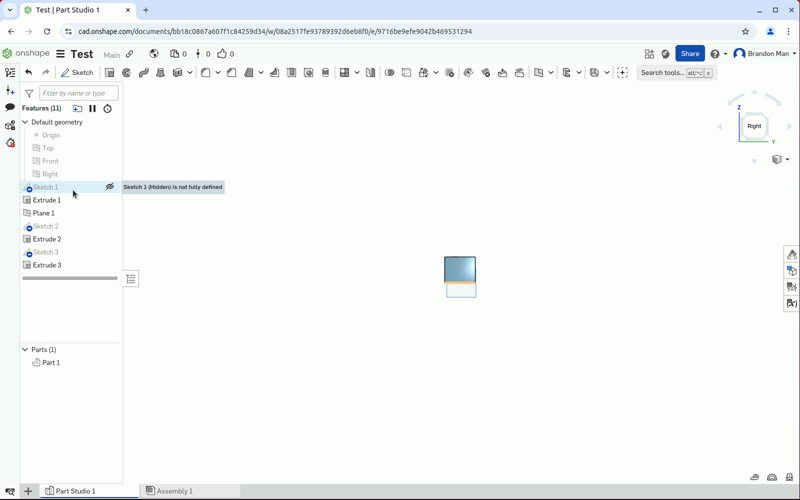
click(73, 189)
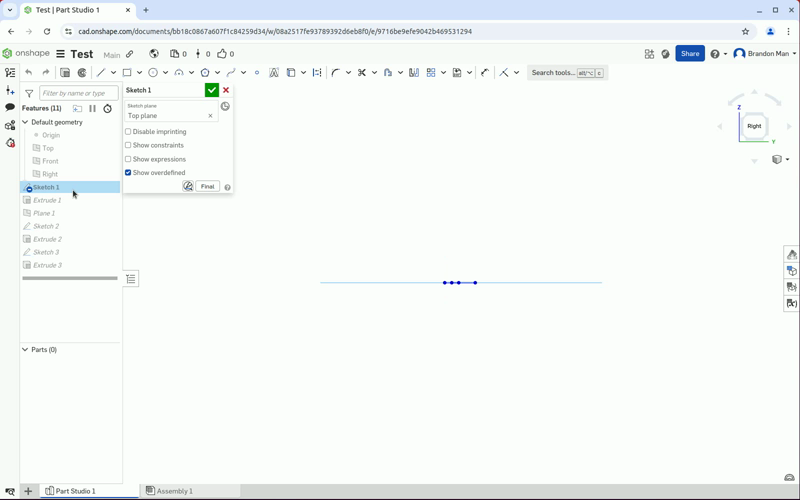
mouse_move(229, 92)
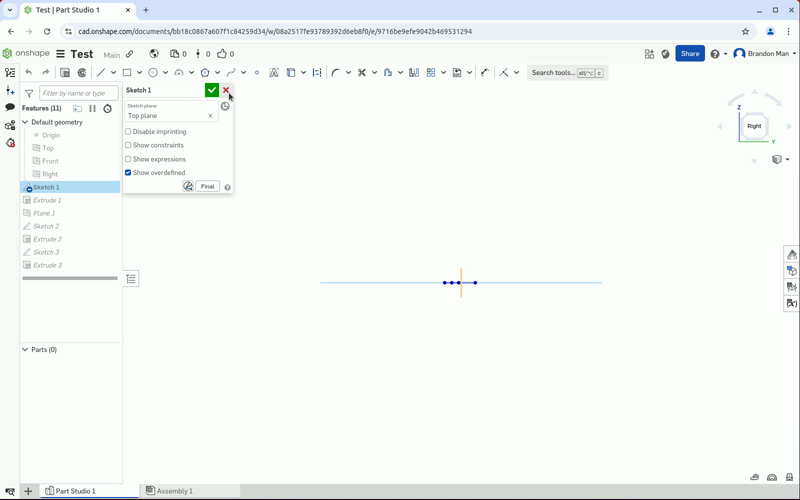
click(229, 92)
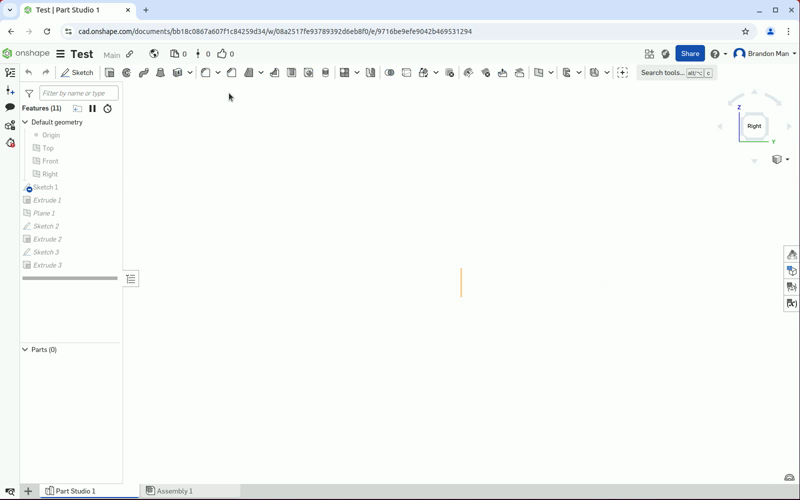
key(shift+s)
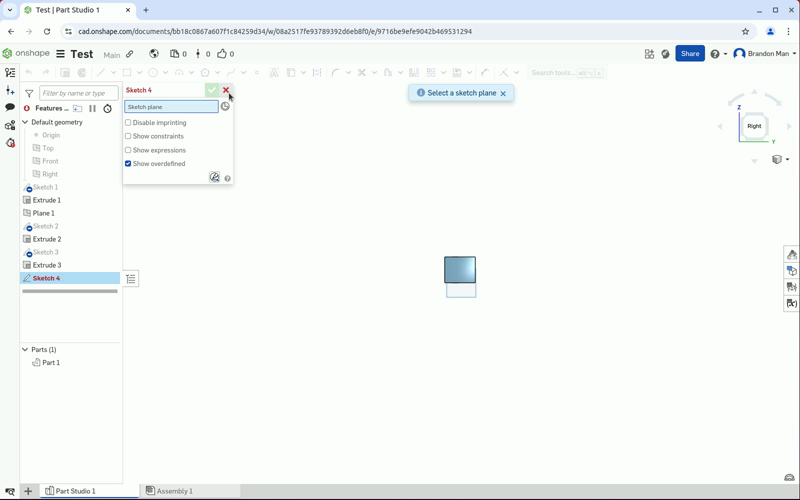
mouse_move(73, 215)
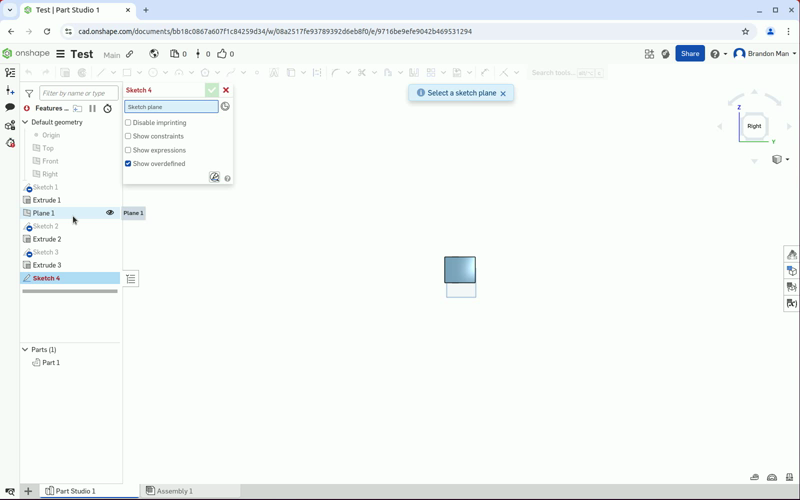
click(73, 215)
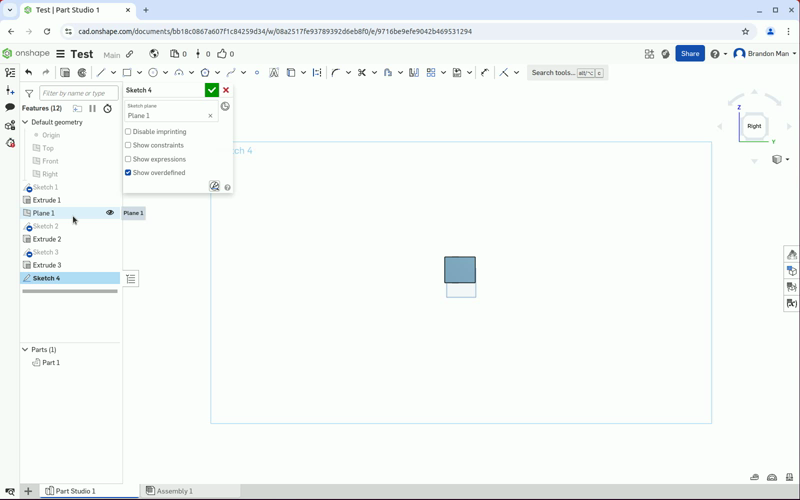
mouse_move(73, 352)
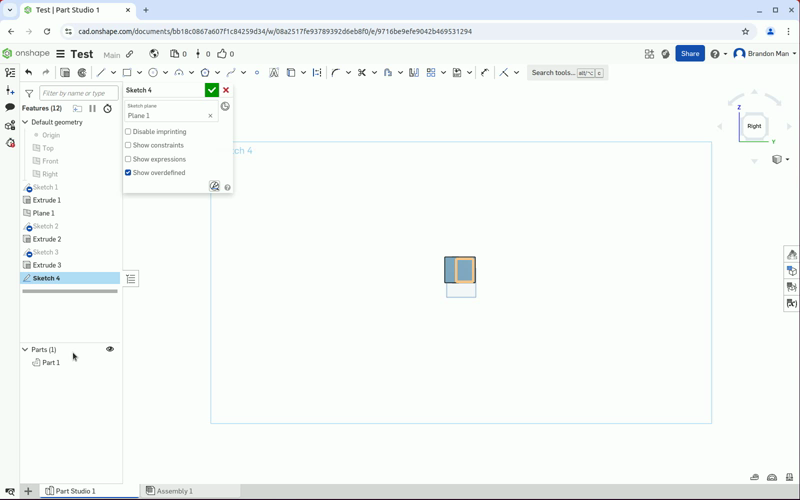
key(y)
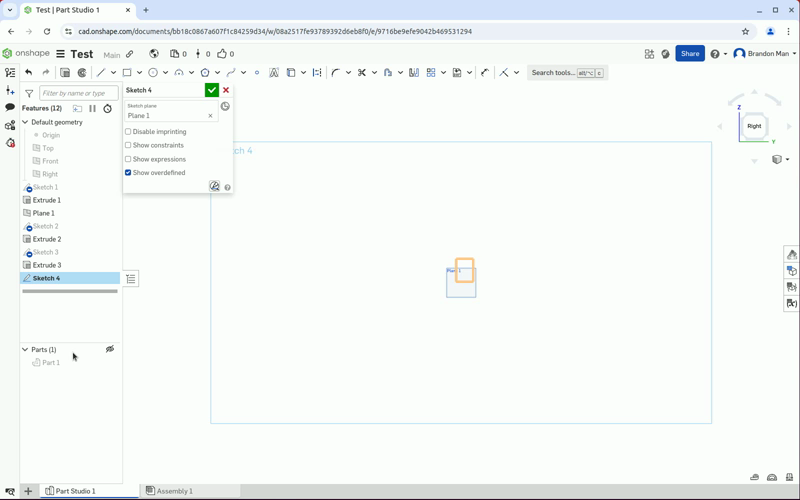
key(l)
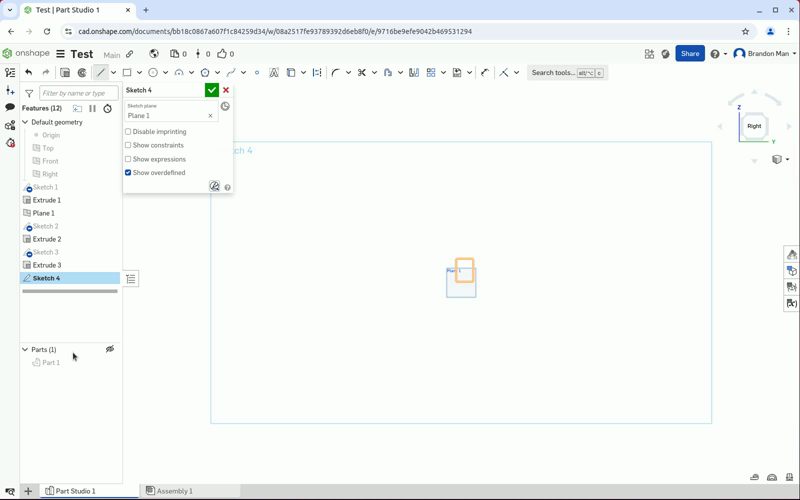
key_down(shift)
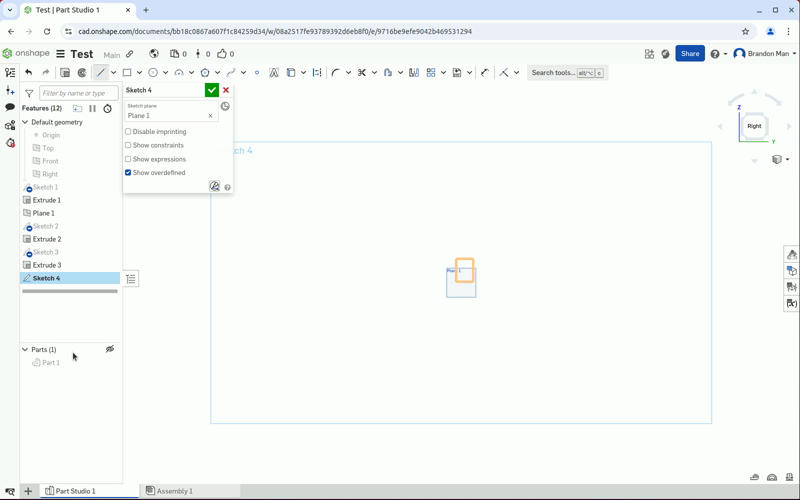
mouse_move(458, 282)
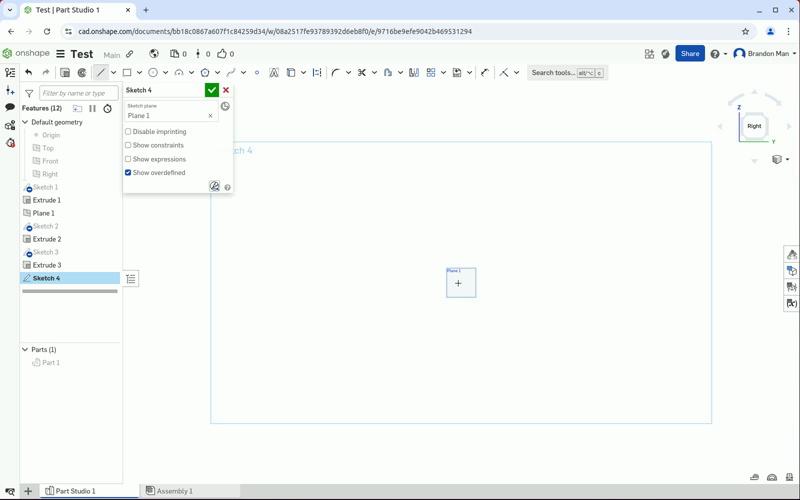
click(458, 282)
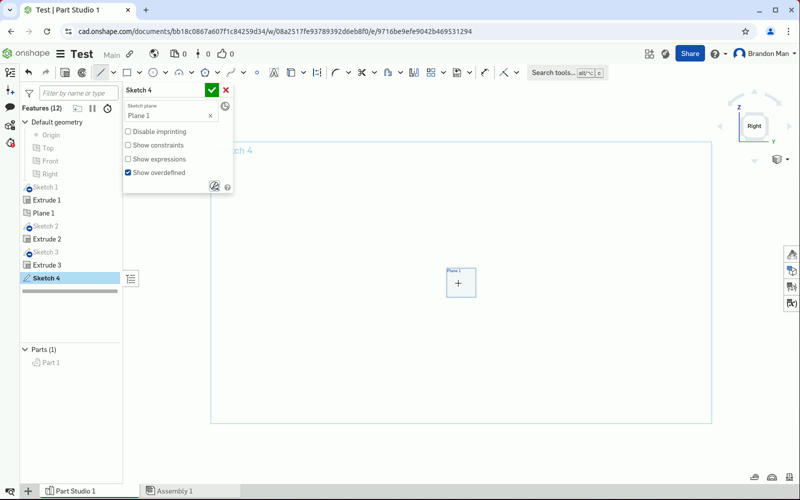
key_up(shift)
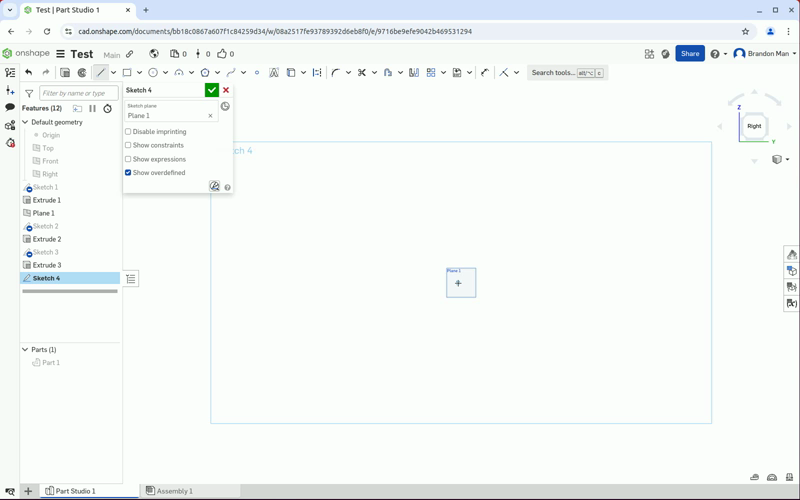
key_down(shift)
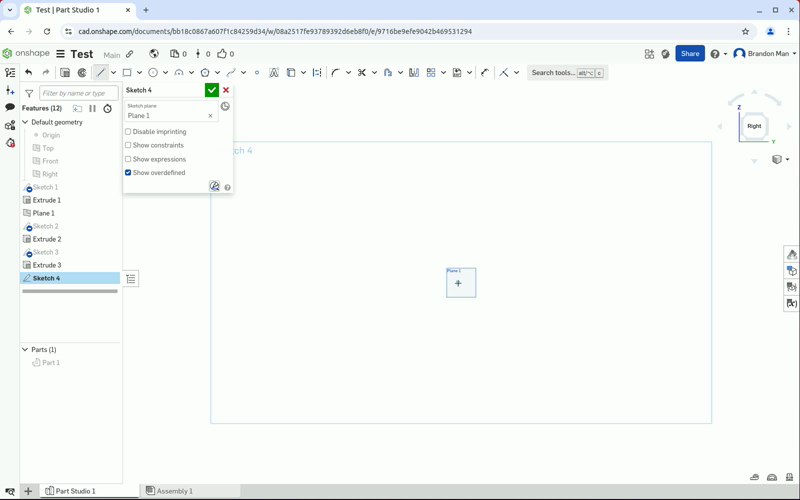
mouse_move(488, 282)
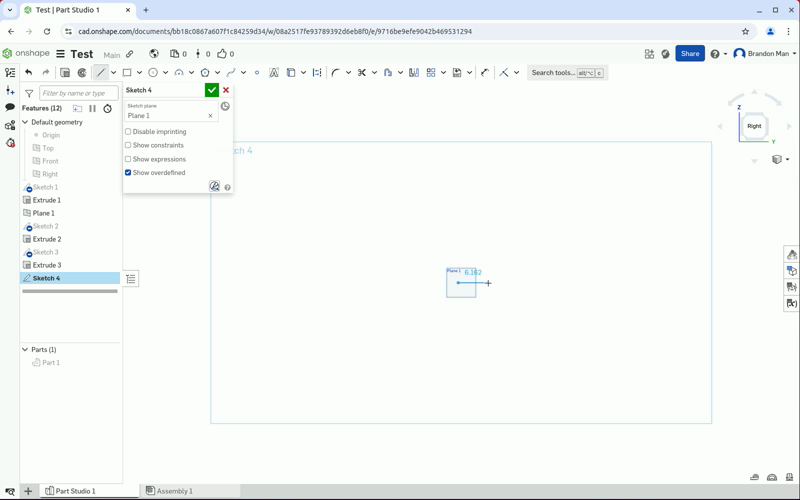
mouse_move(471, 282)
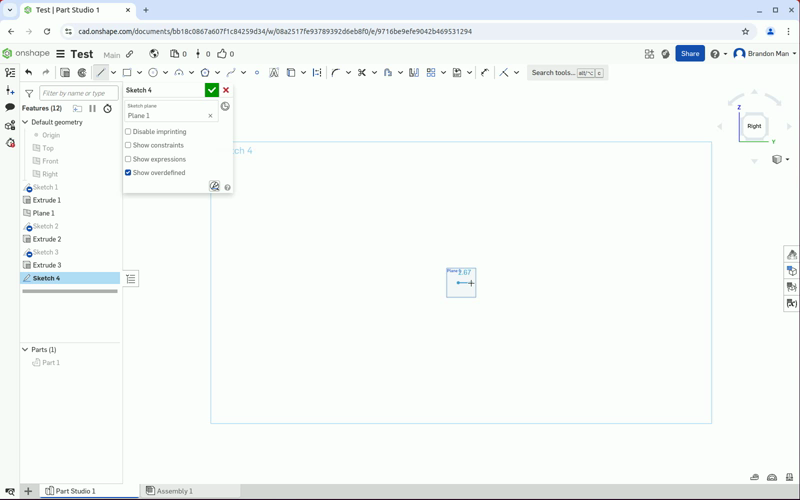
click(471, 282)
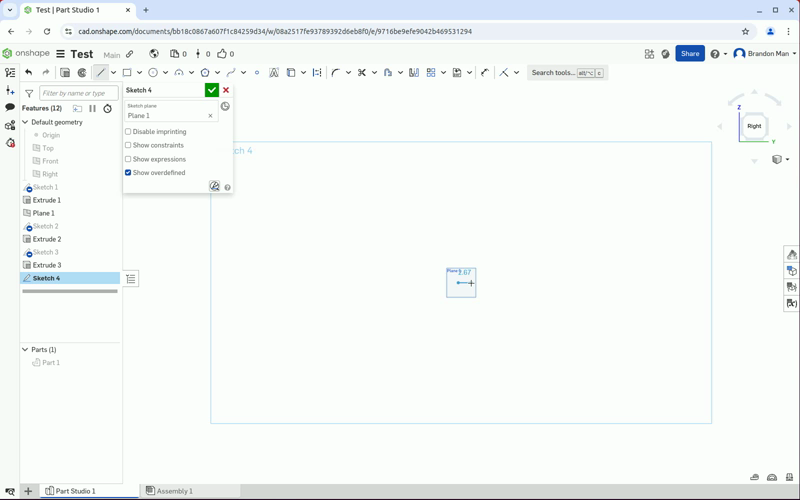
key_up(shift)
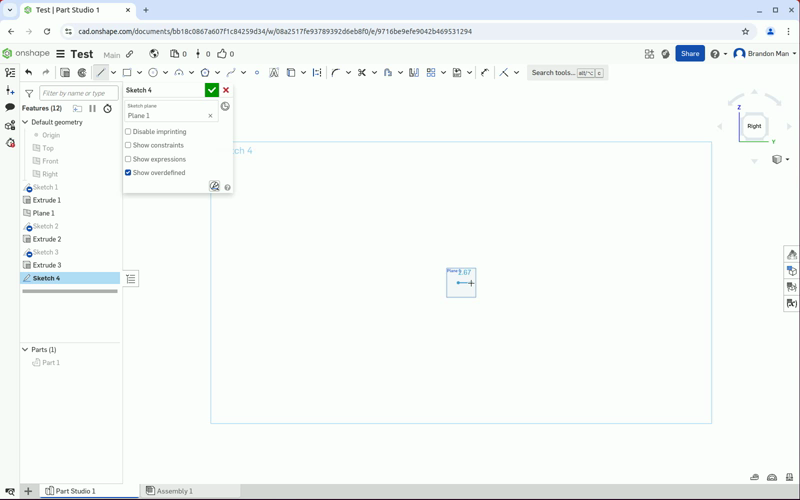
key_down(shift)
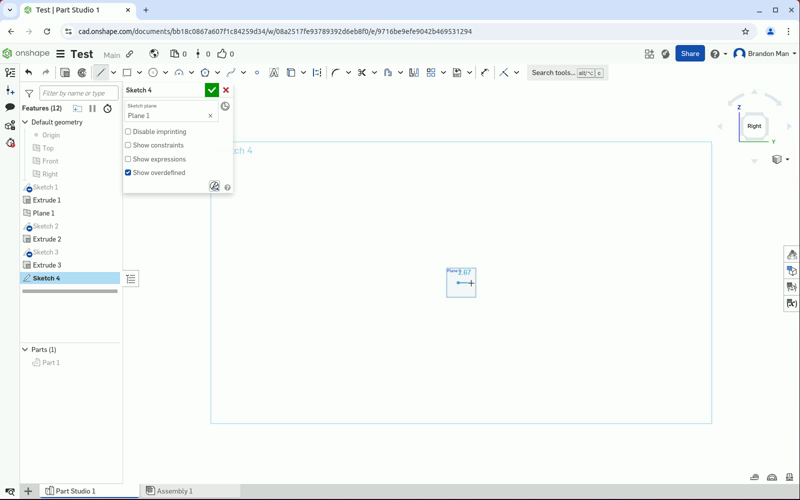
mouse_move(501, 282)
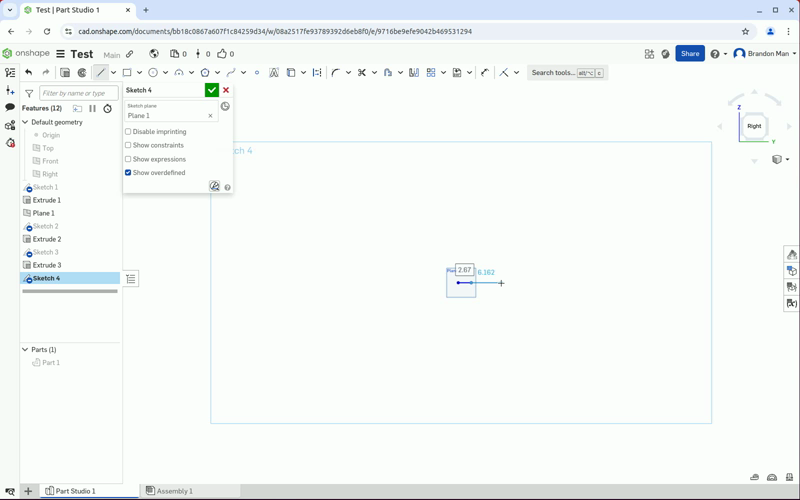
mouse_move(471, 282)
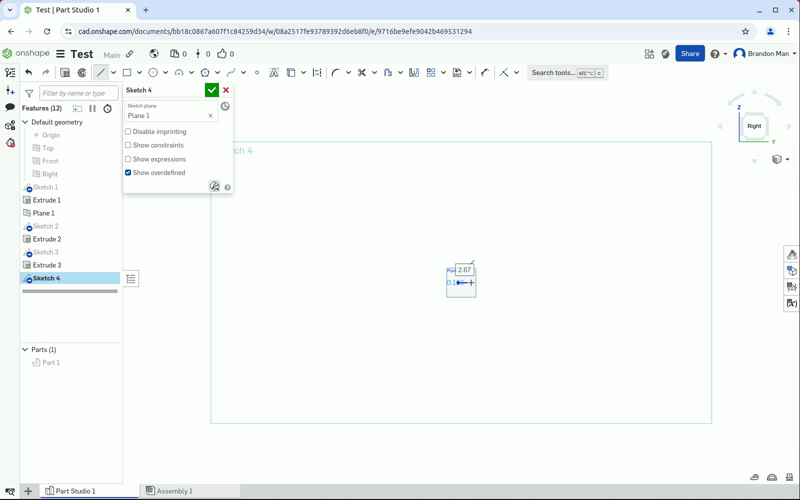
scroll(6)
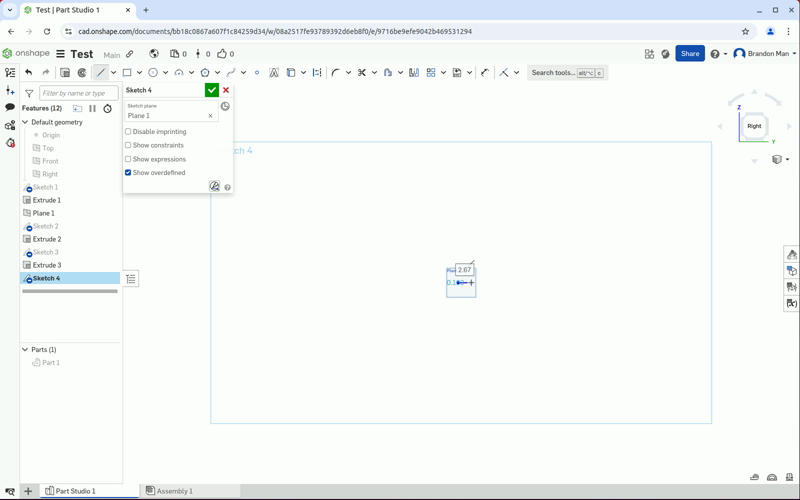
scroll(6)
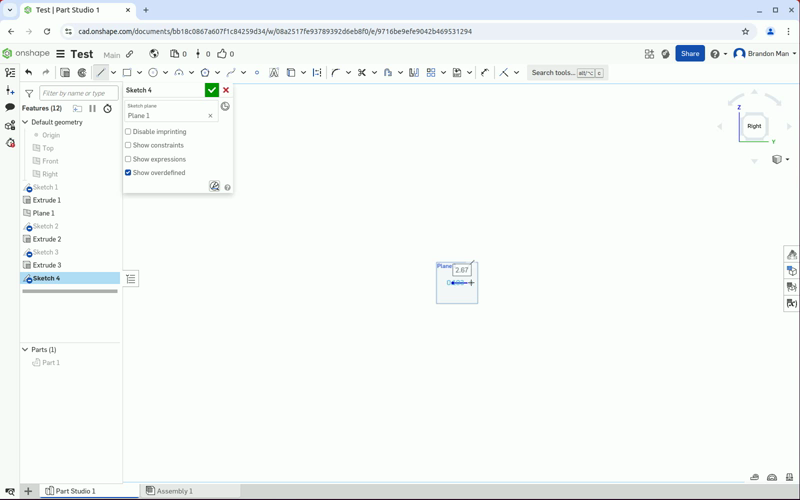
scroll(6)
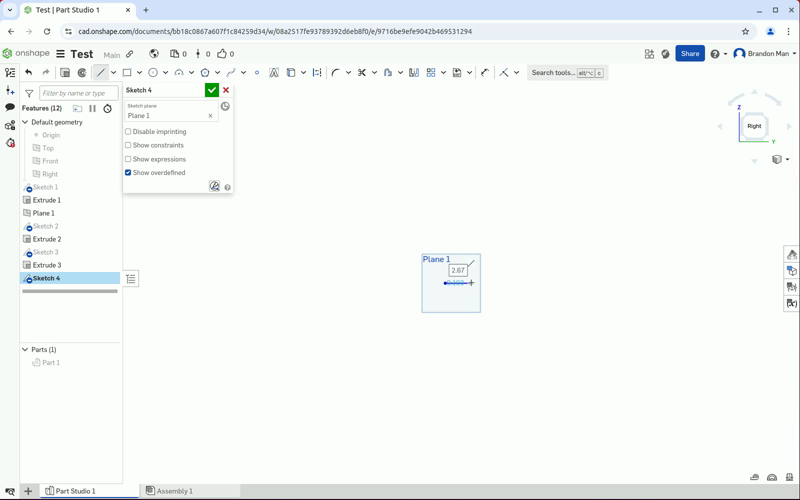
scroll(6)
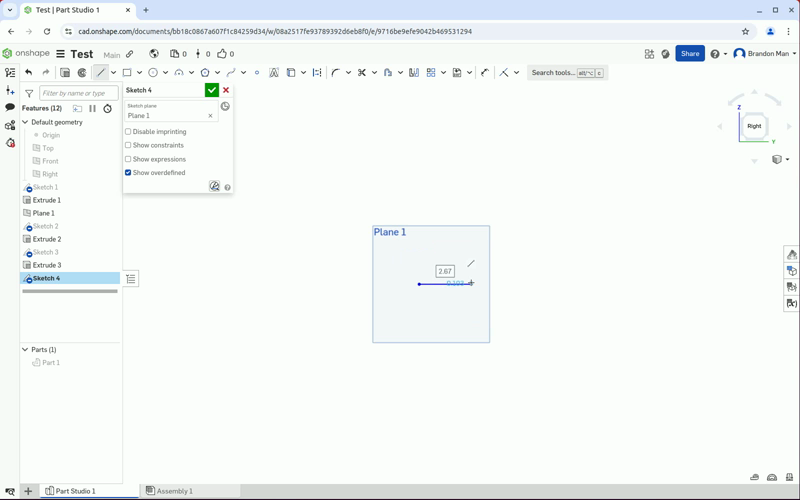
scroll(6)
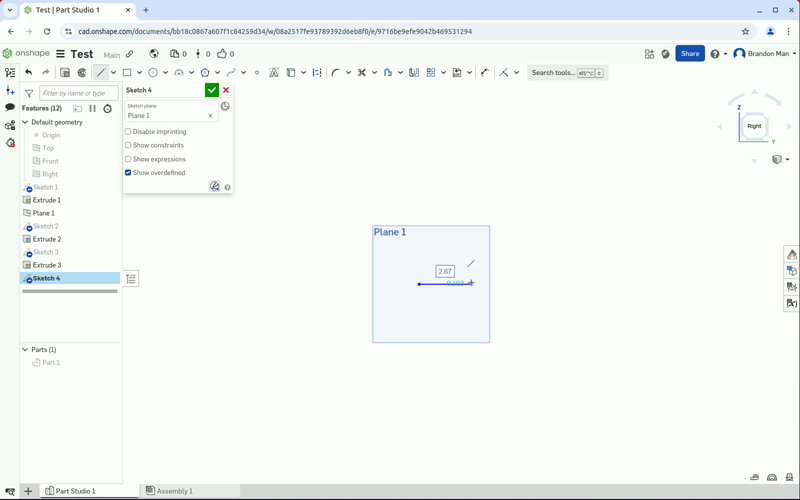
scroll(6)
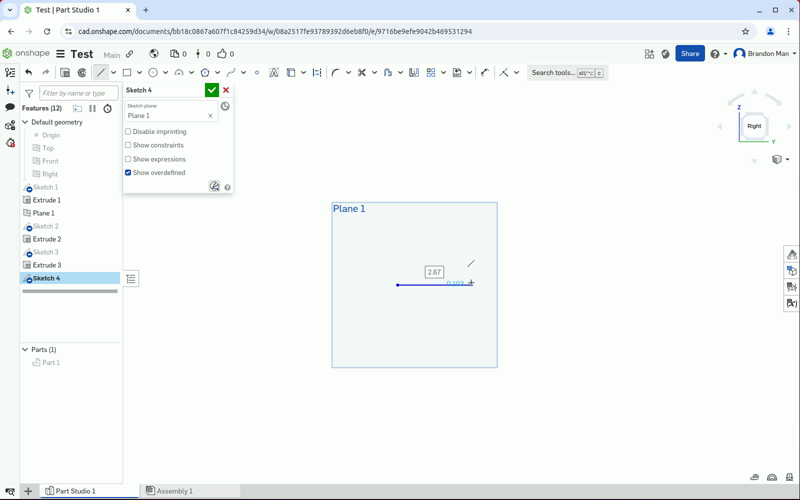
scroll(6)
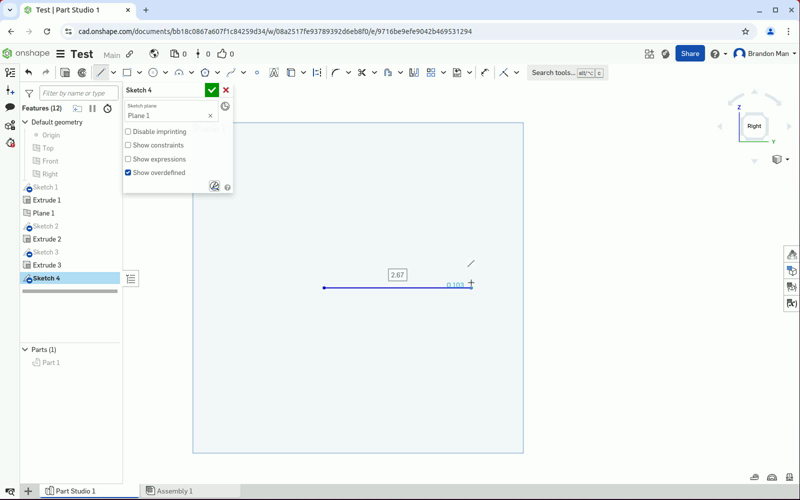
click(471, 282)
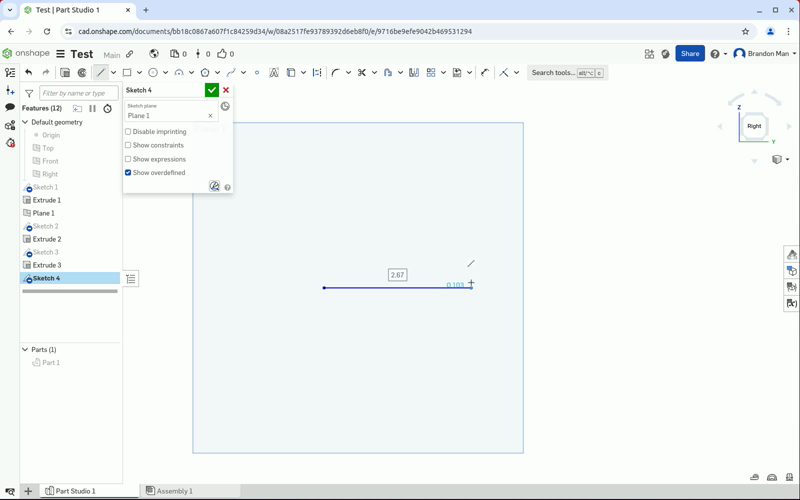
scroll(-6)
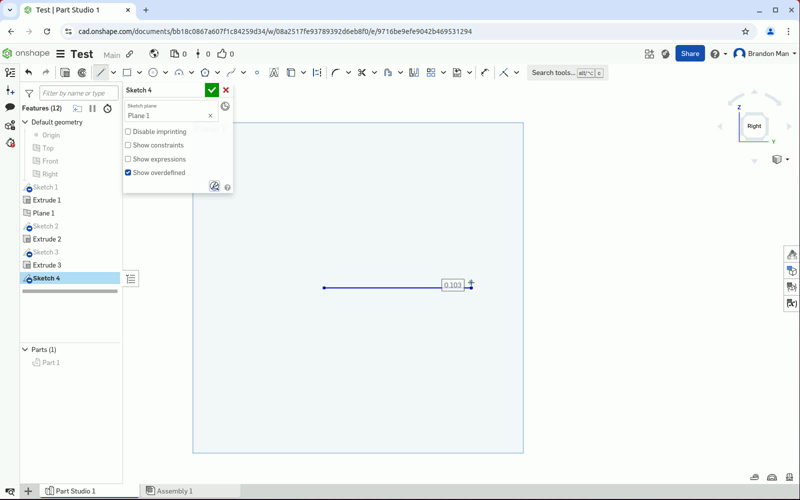
scroll(-6)
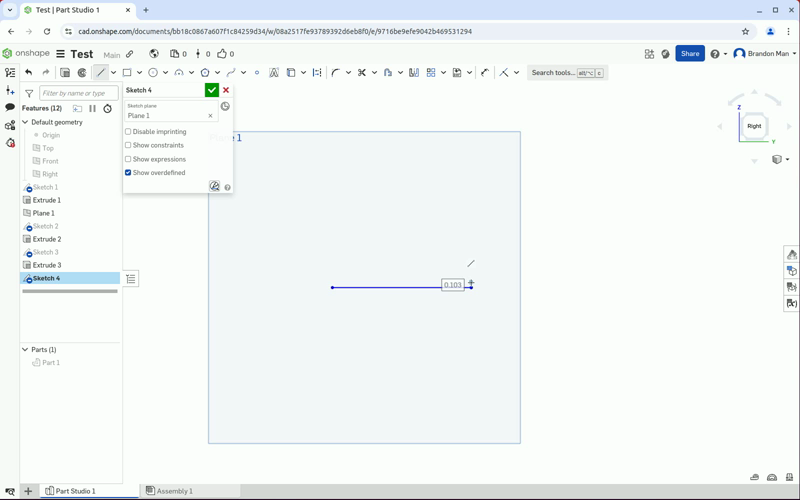
scroll(-6)
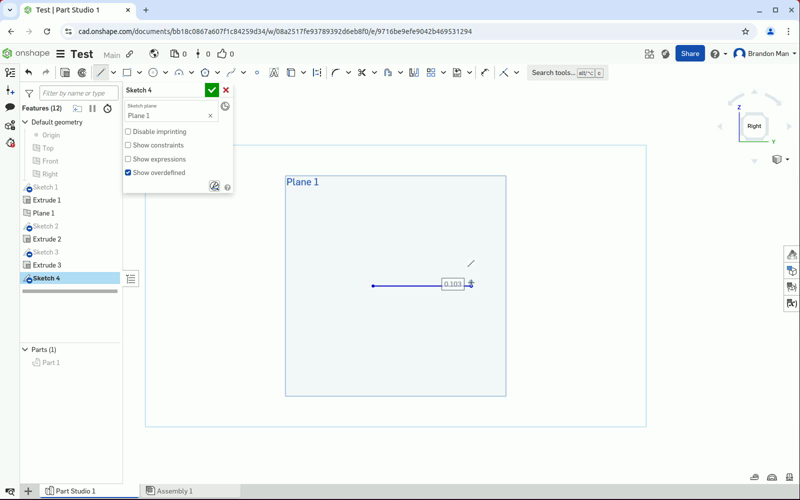
scroll(-6)
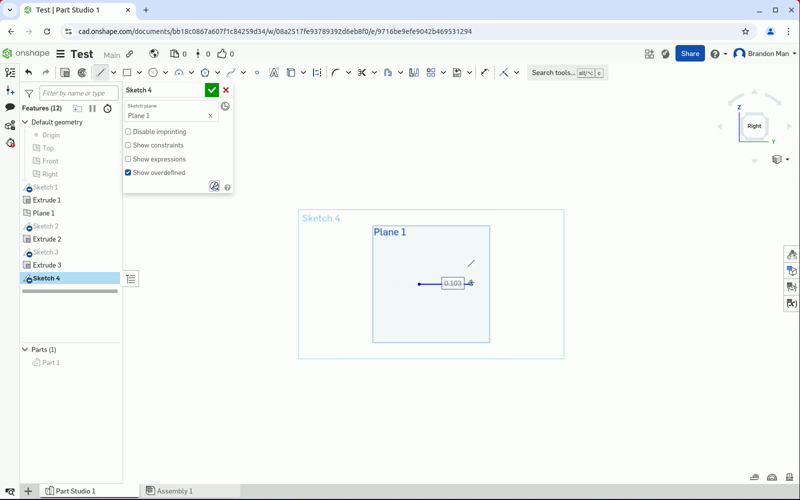
scroll(-6)
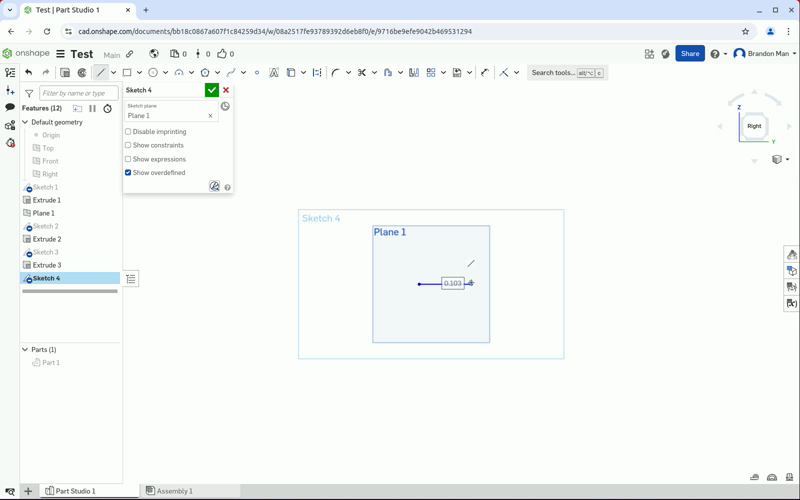
scroll(-6)
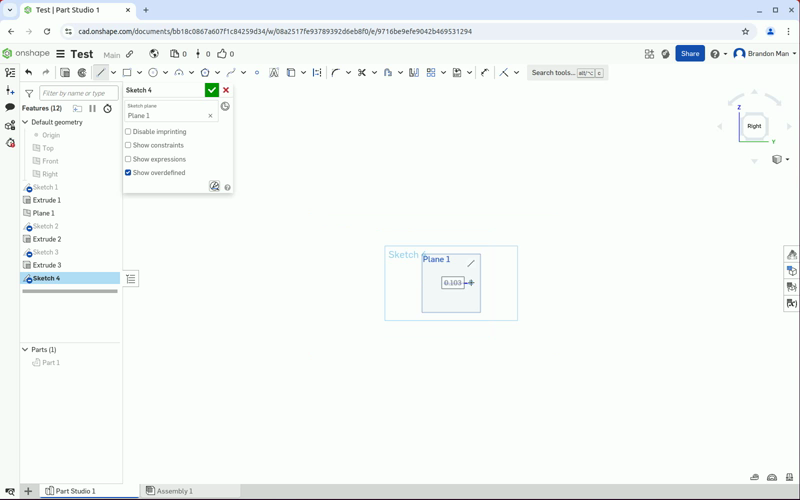
scroll(-6)
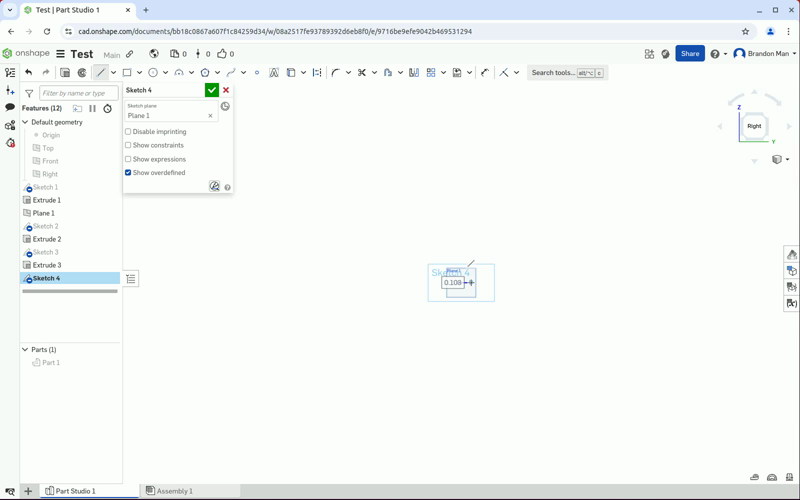
key_up(shift)
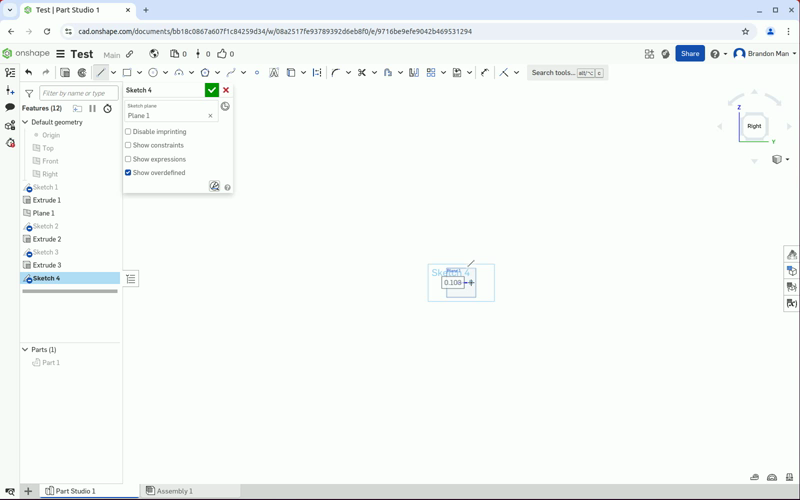
key_down(shift)
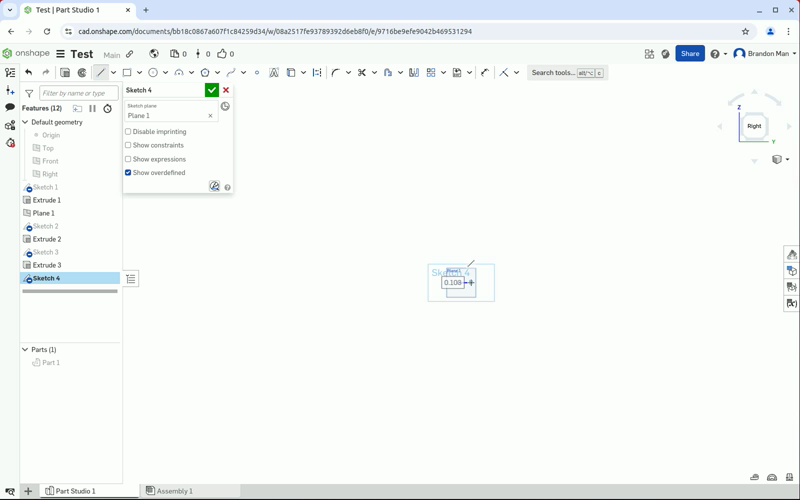
mouse_move(501, 282)
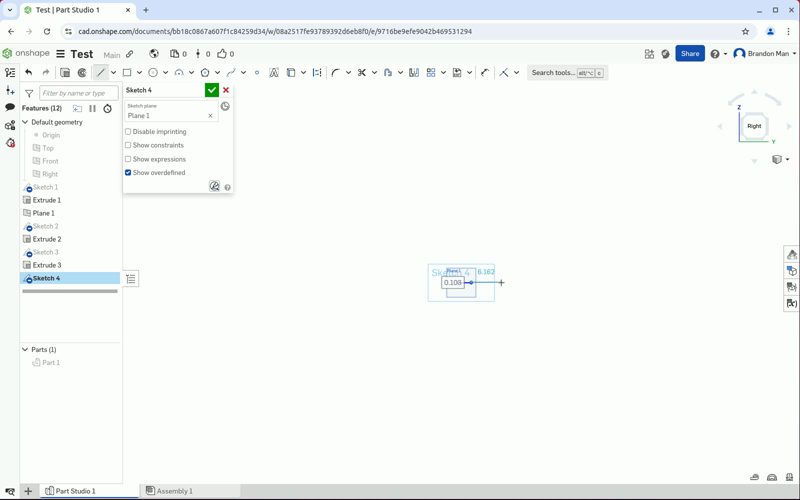
mouse_move(458, 282)
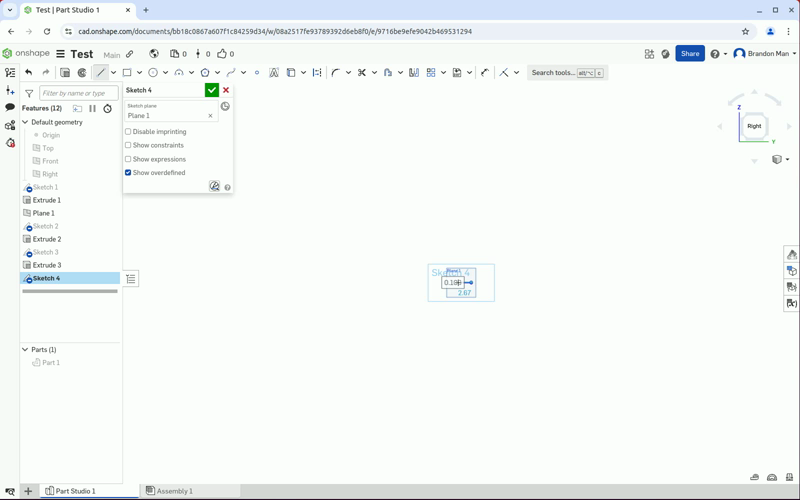
scroll(6)
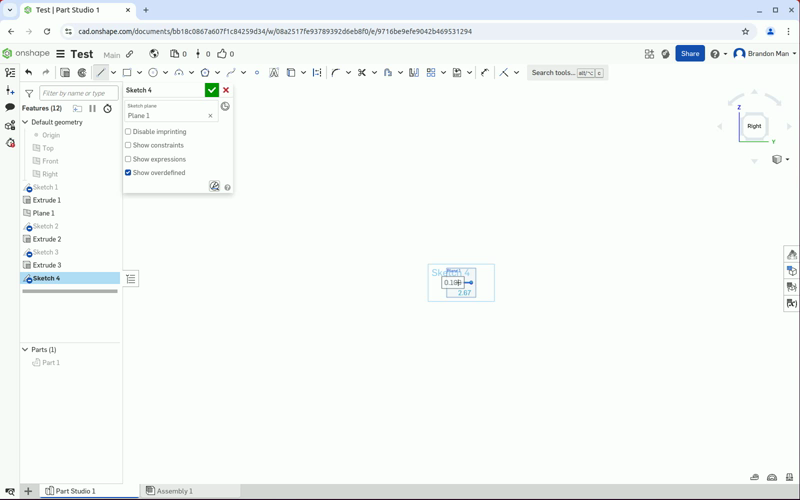
scroll(6)
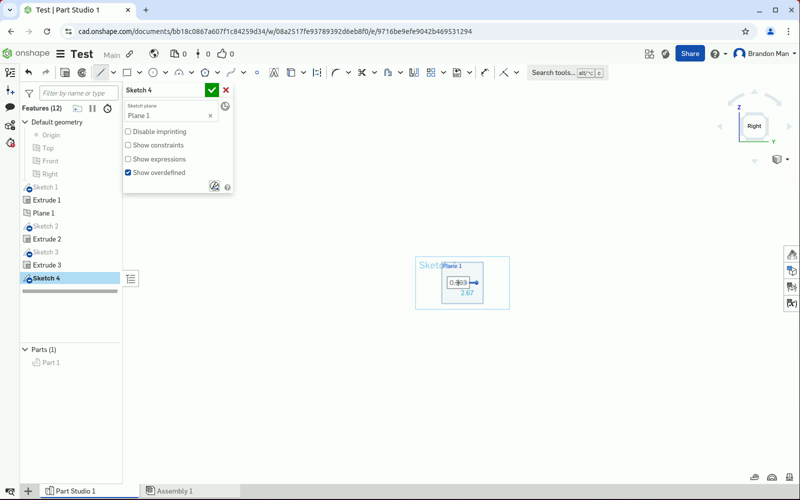
scroll(6)
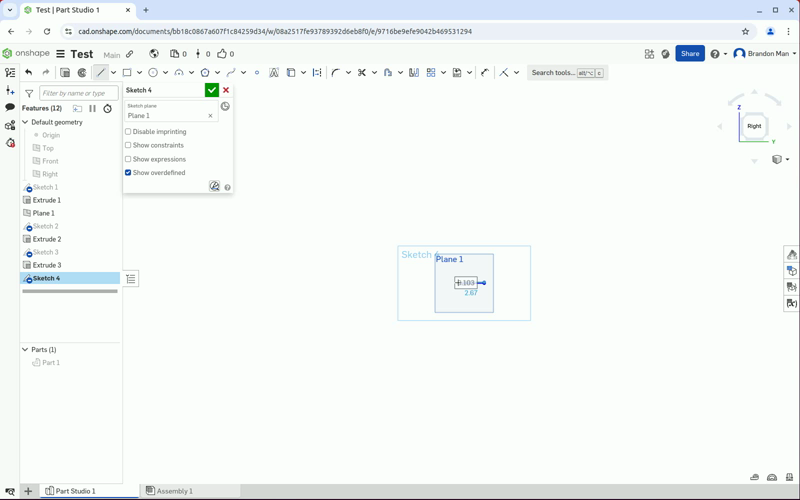
scroll(6)
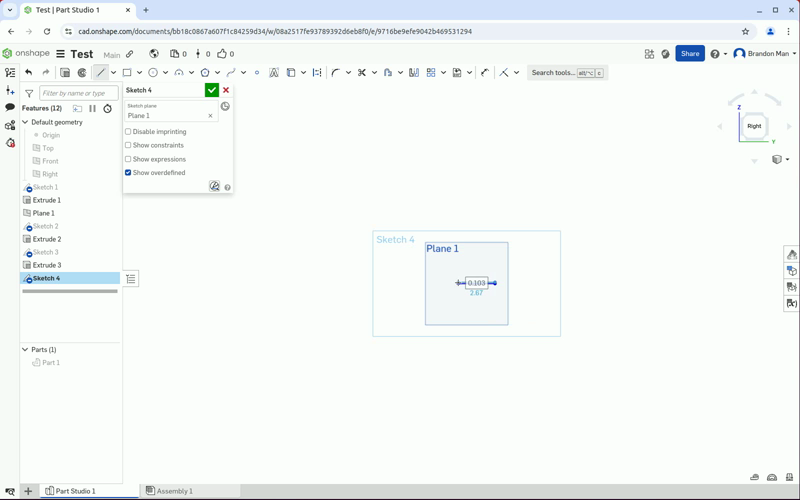
scroll(6)
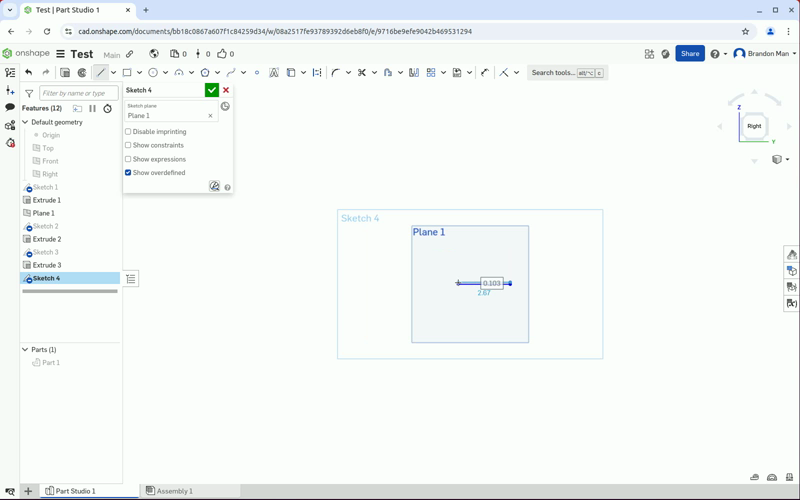
scroll(6)
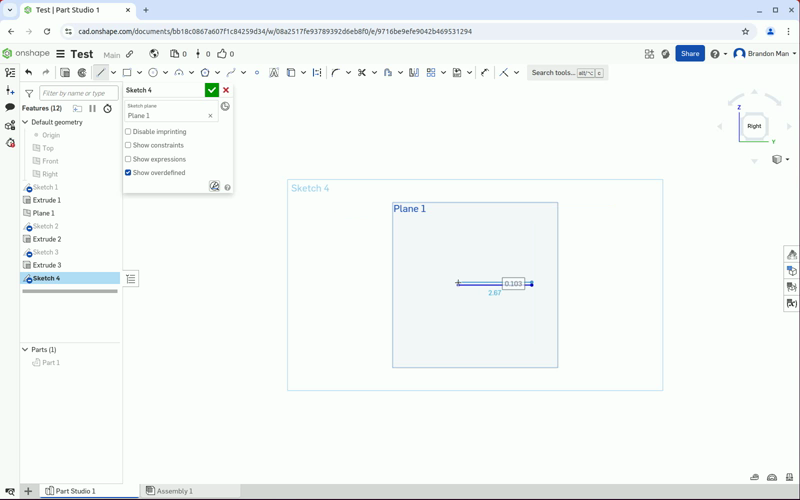
scroll(6)
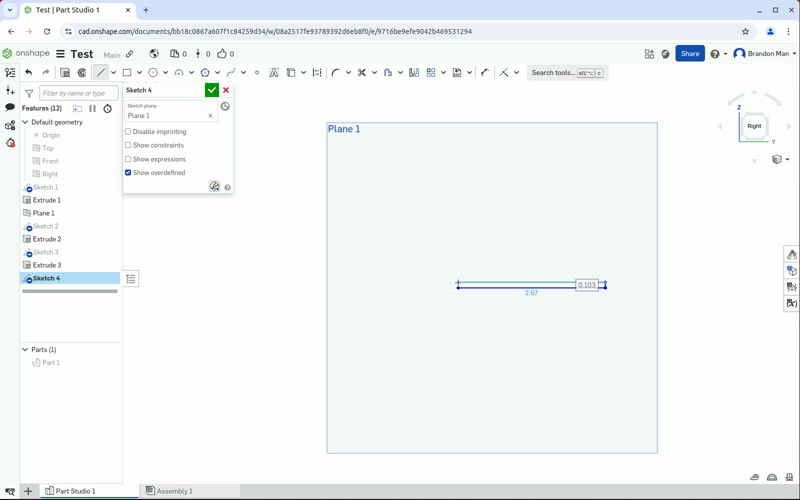
click(458, 282)
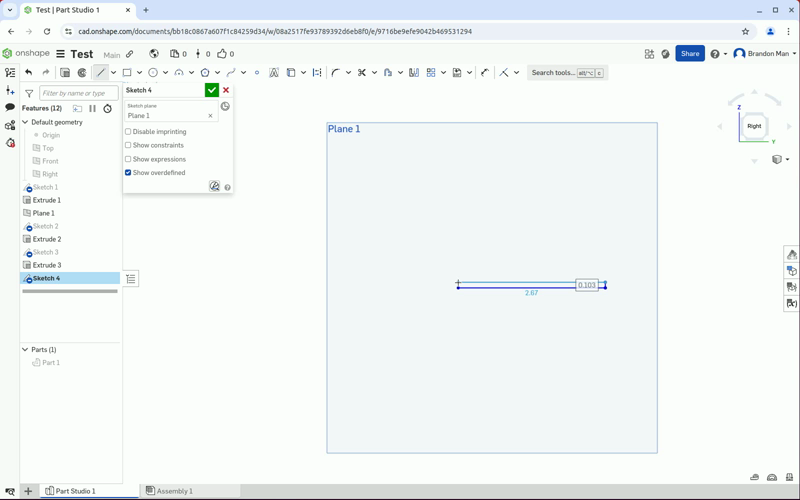
scroll(-6)
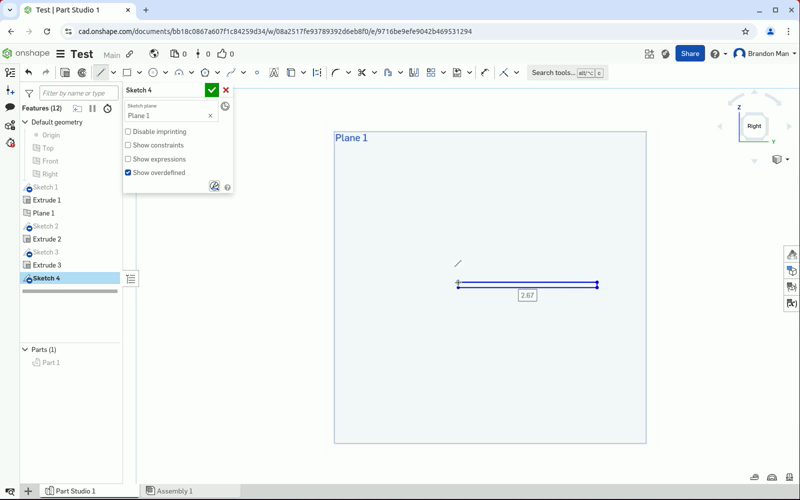
scroll(-6)
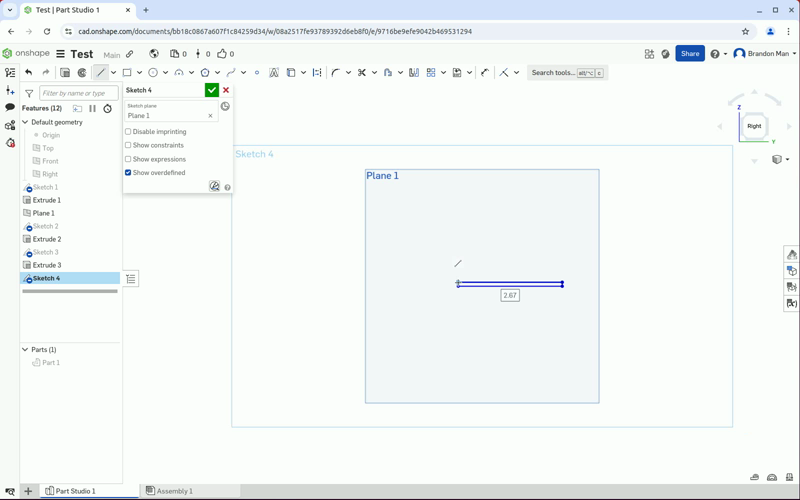
scroll(-6)
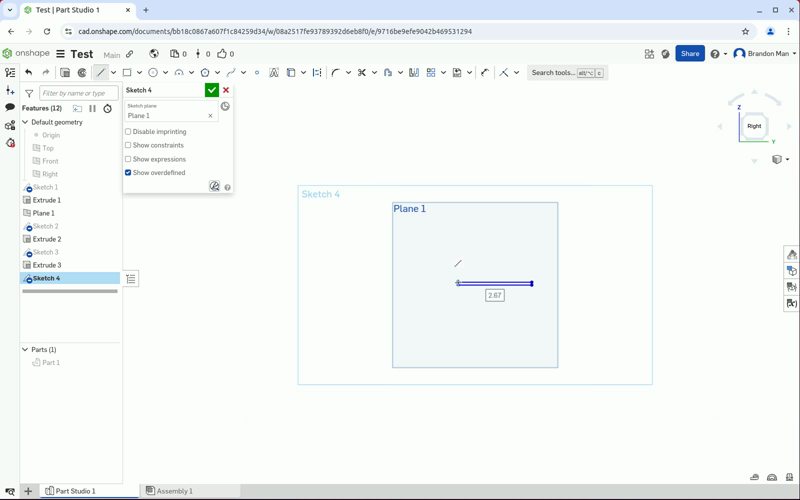
scroll(-6)
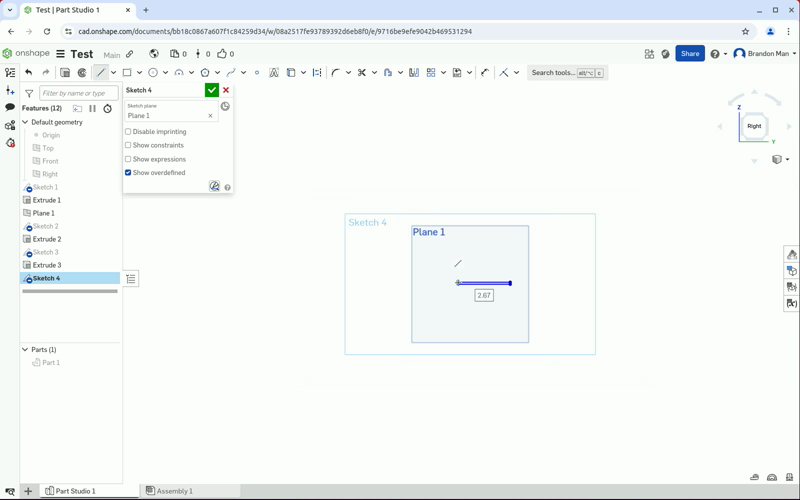
scroll(-6)
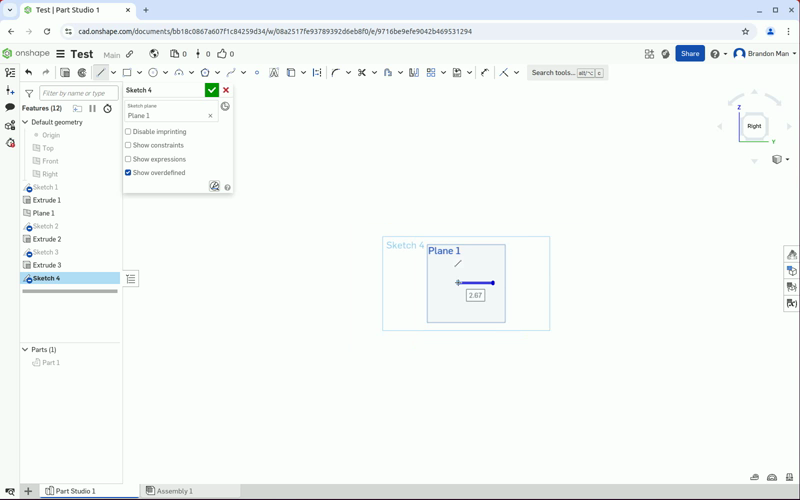
scroll(-6)
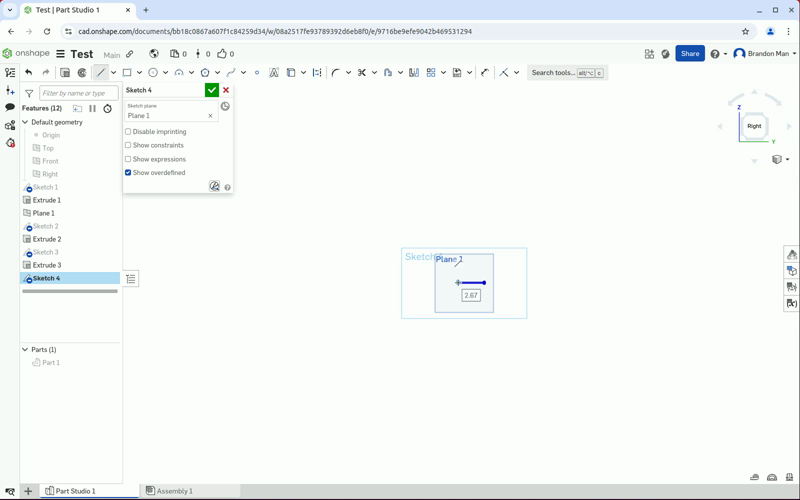
scroll(-6)
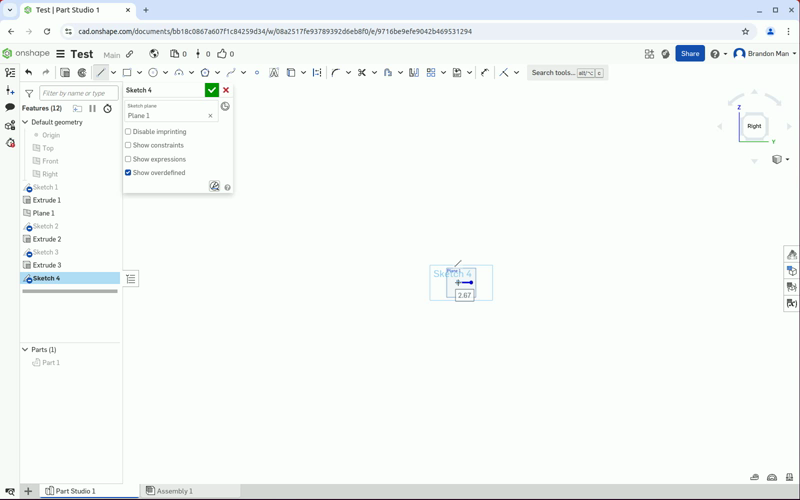
key_up(shift)
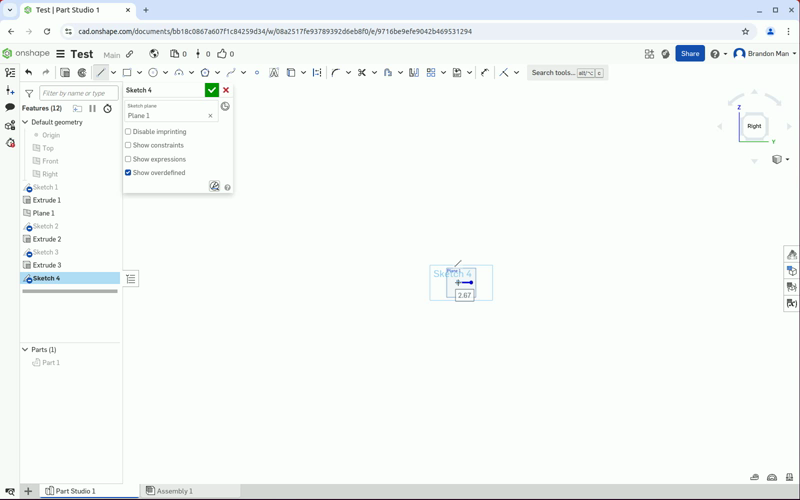
mouse_move(488, 282)
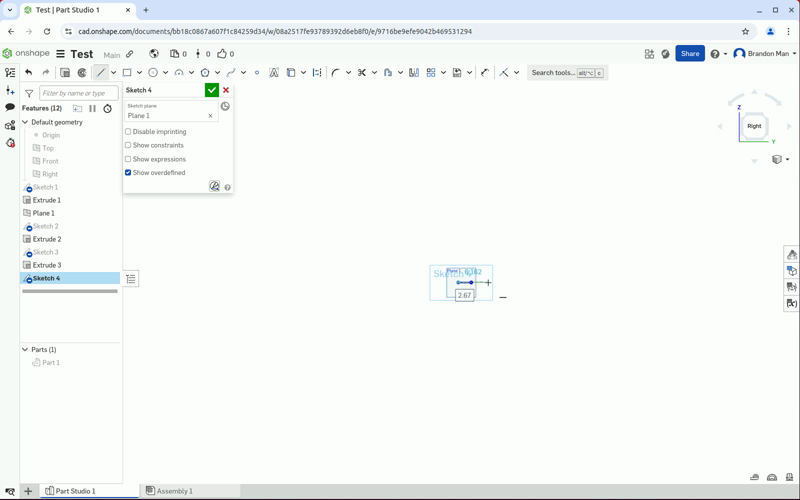
key_down(shift)
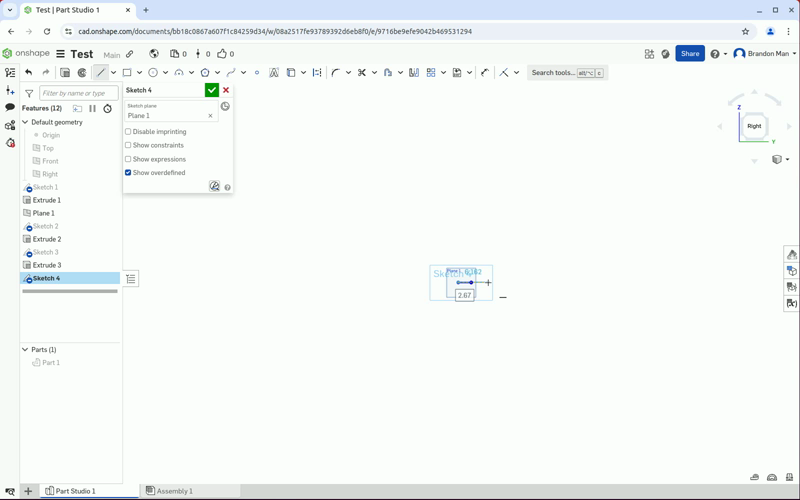
mouse_move(458, 282)
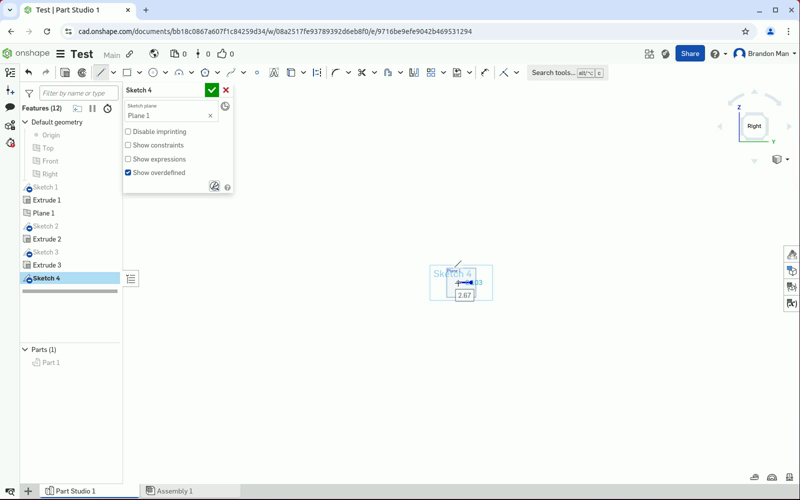
scroll(6)
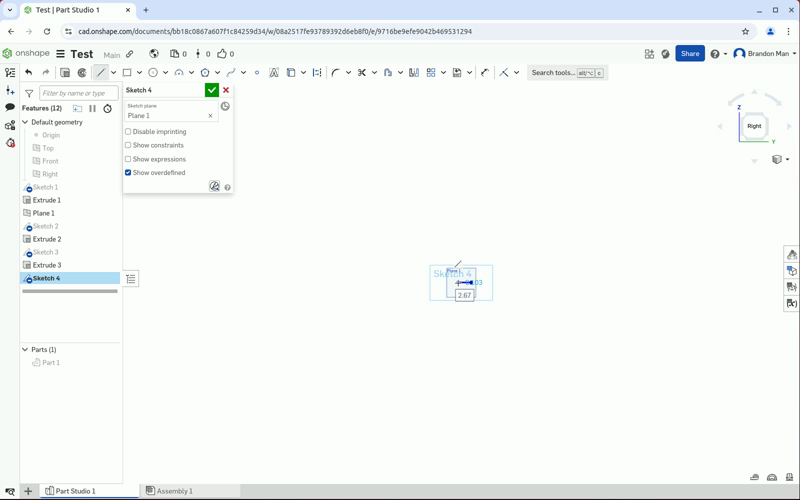
scroll(6)
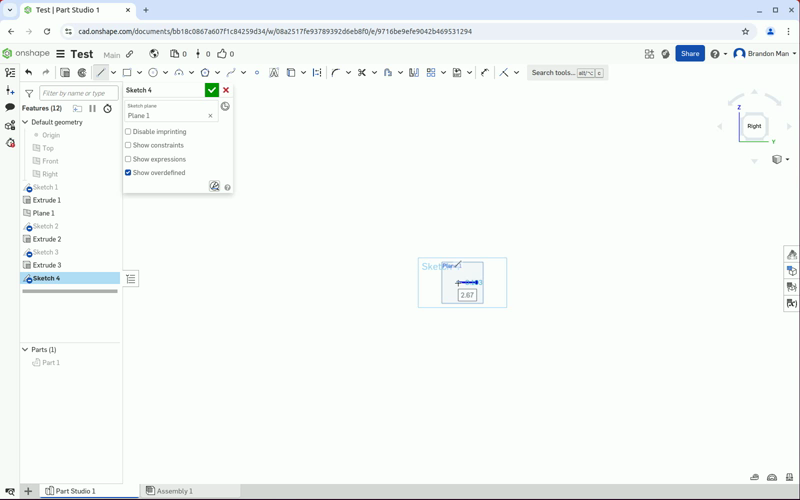
scroll(6)
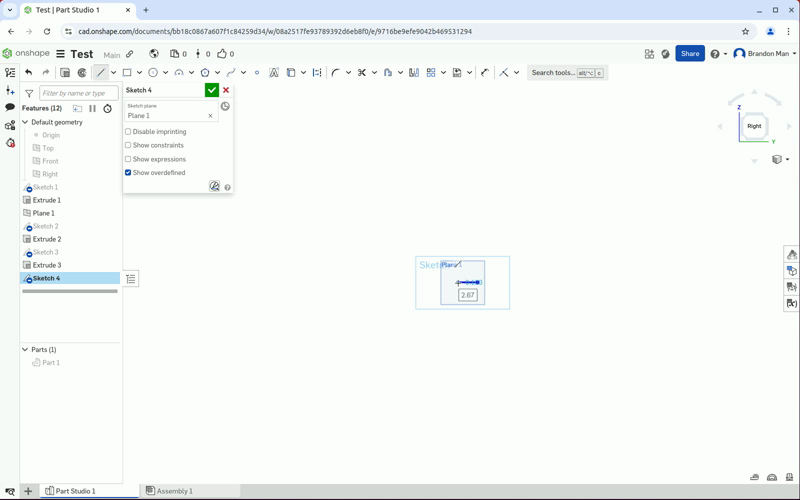
scroll(6)
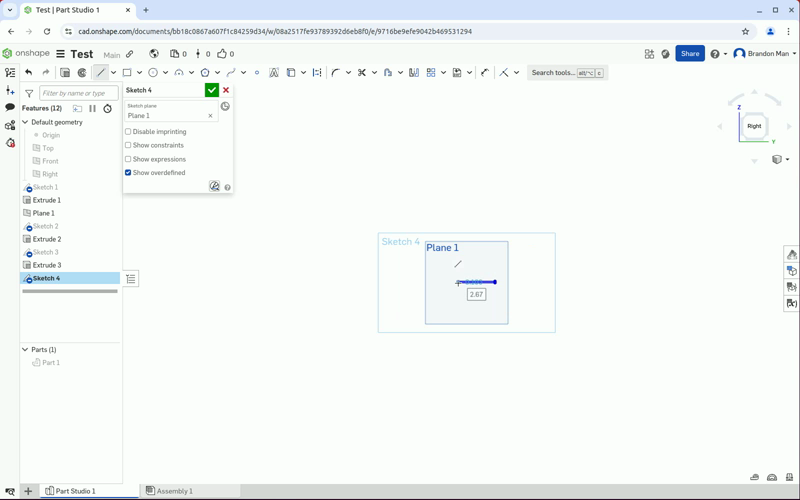
scroll(6)
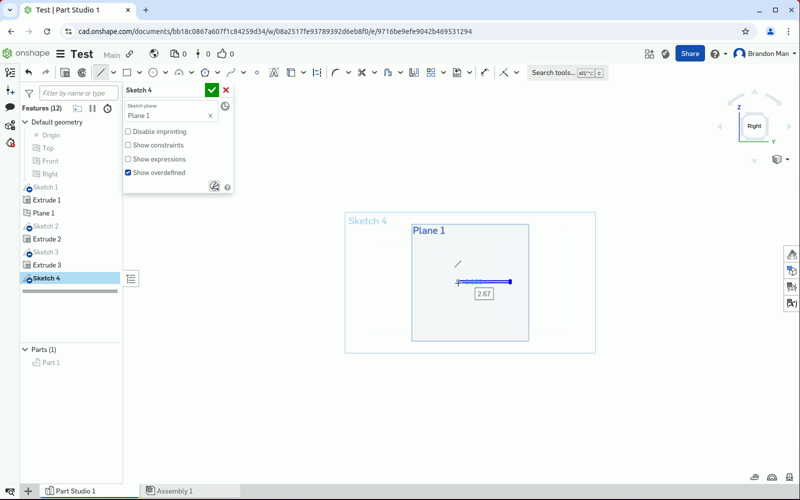
scroll(6)
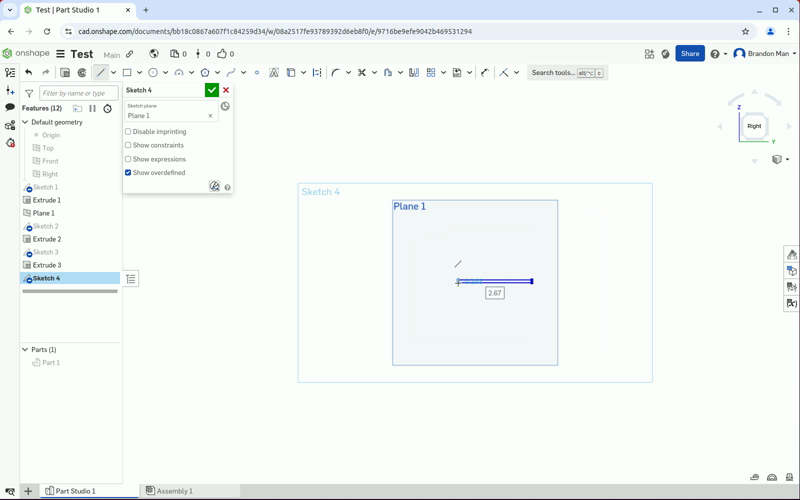
scroll(6)
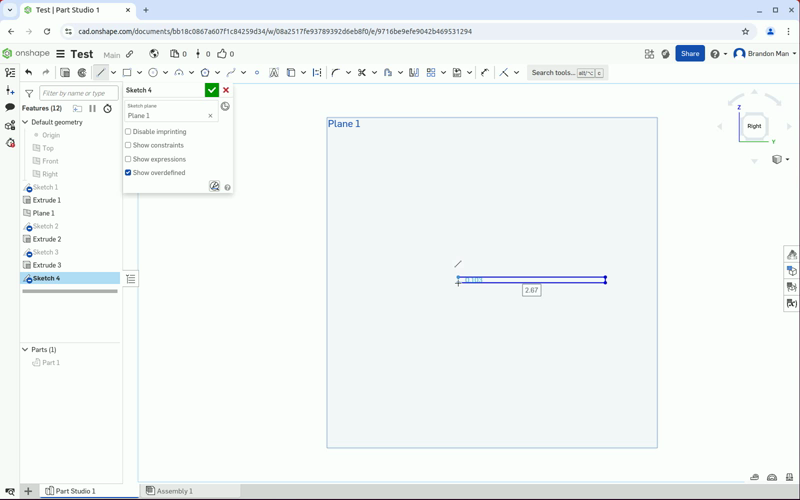
key_up(shift)
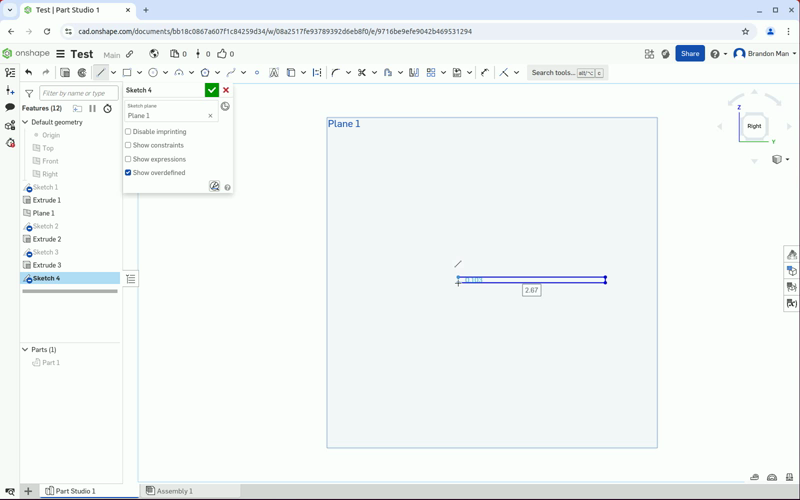
click(458, 282)
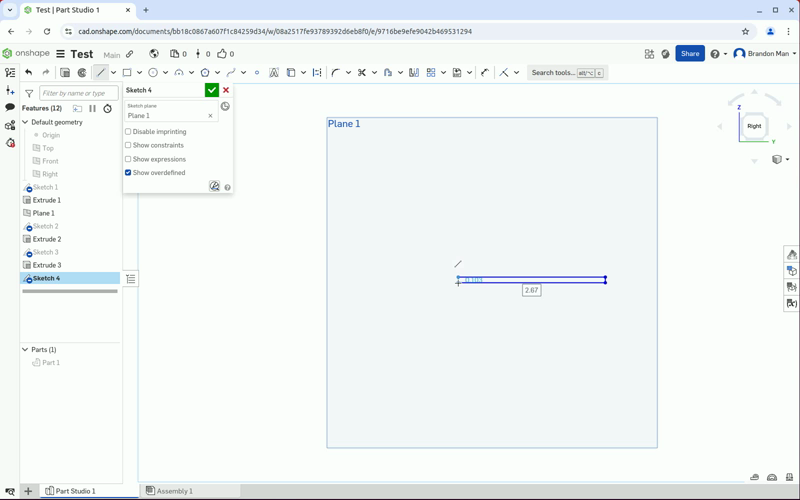
scroll(-6)
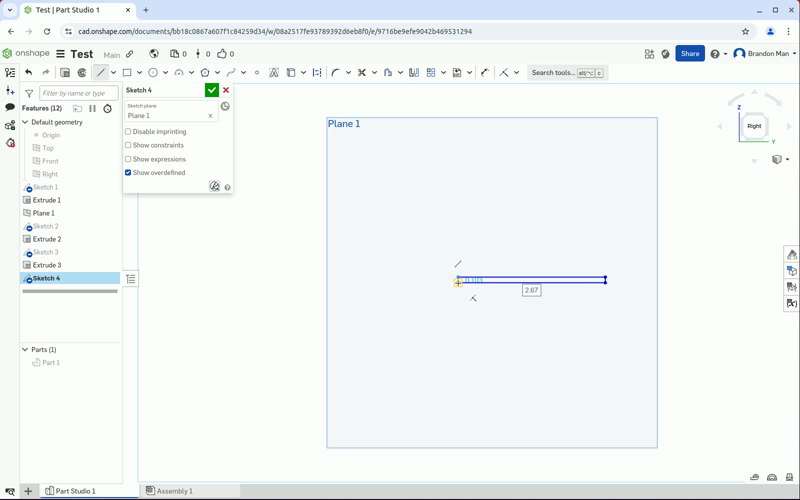
scroll(-6)
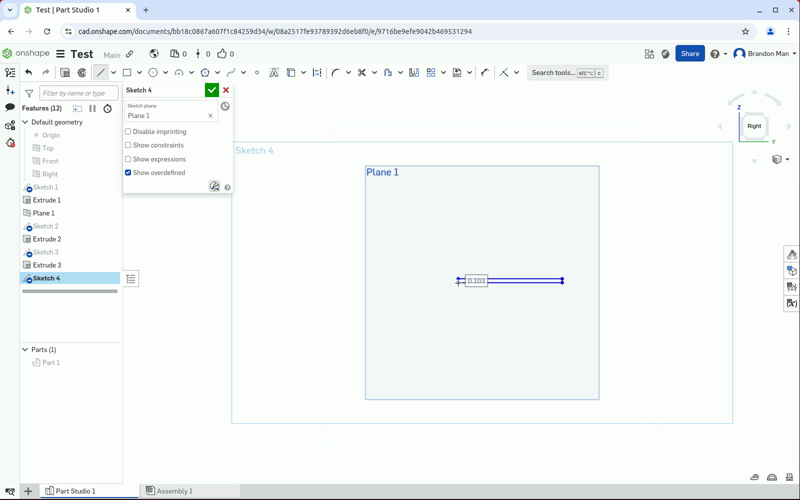
scroll(-6)
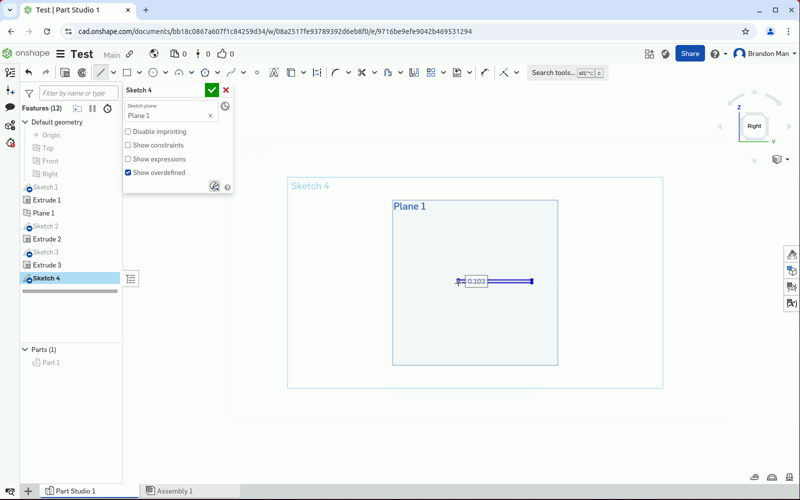
scroll(-6)
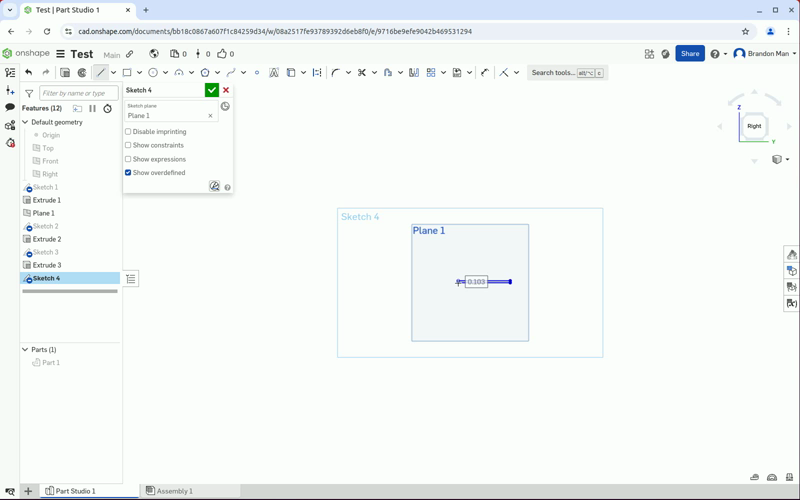
scroll(-6)
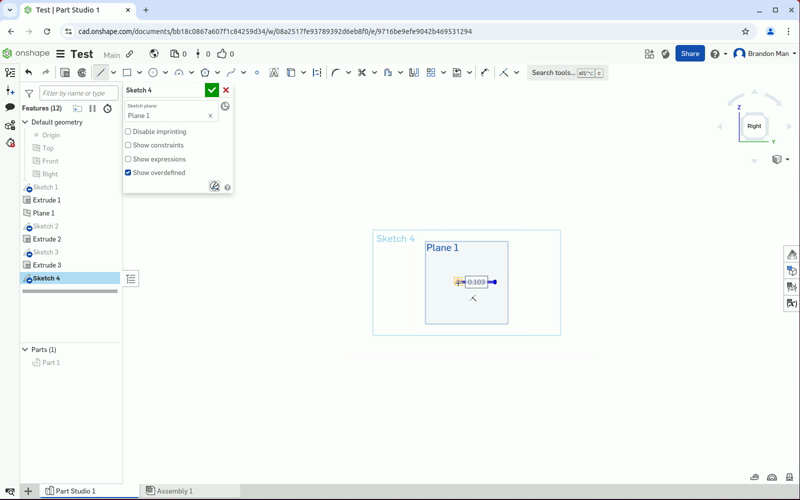
scroll(-6)
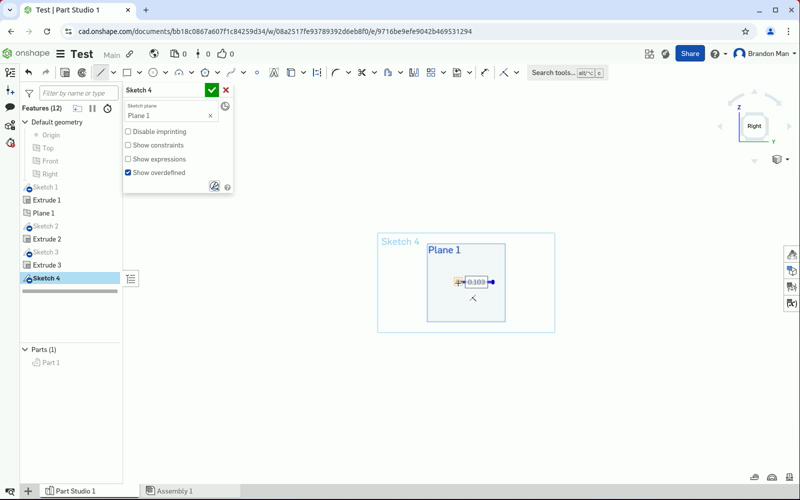
scroll(-6)
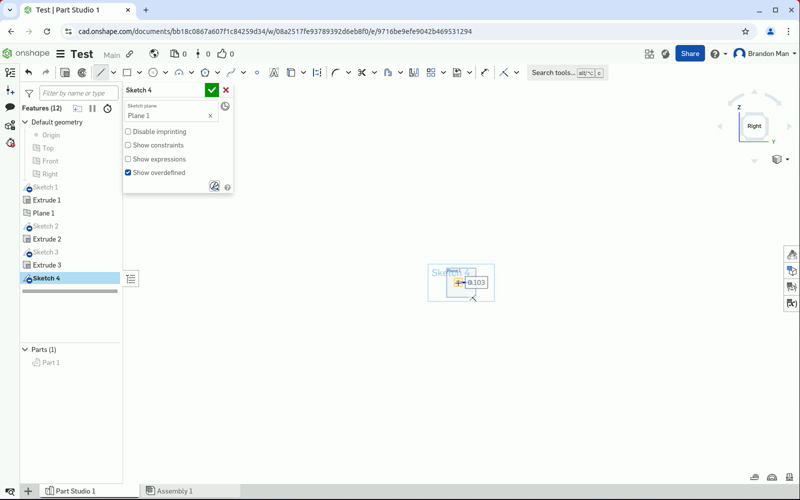
key(esc)
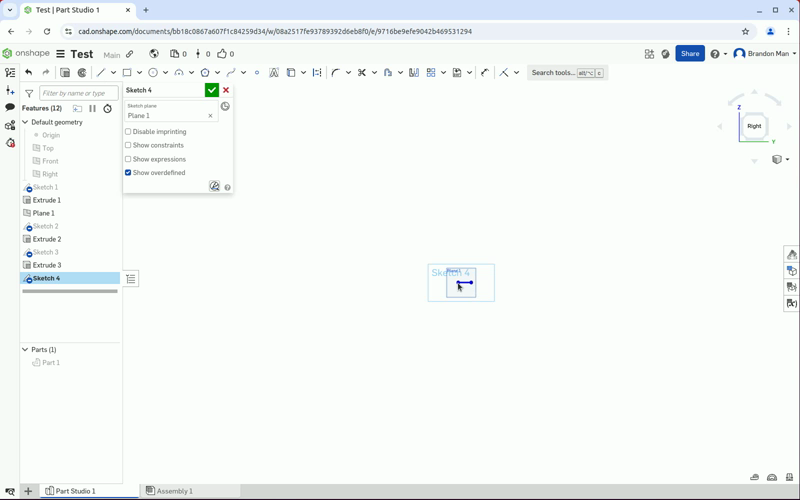
mouse_move(465, 282)
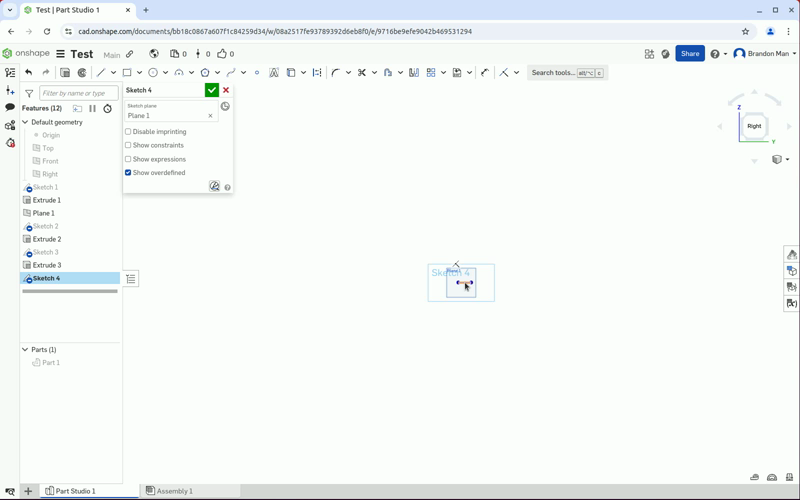
scroll(6)
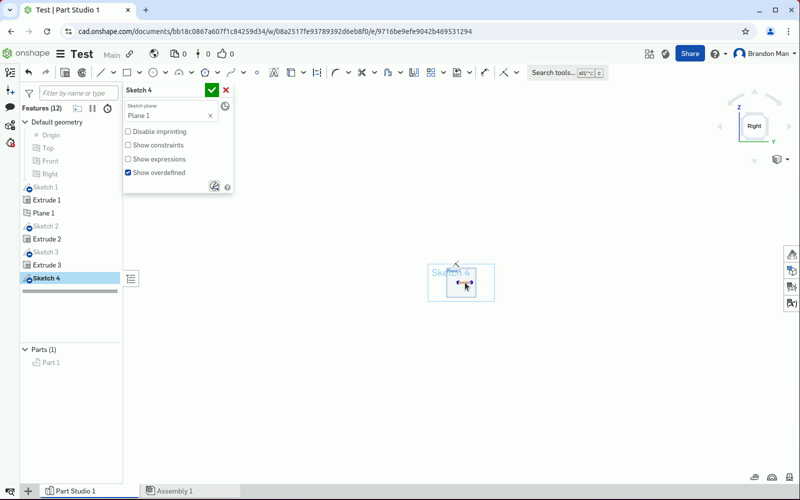
scroll(6)
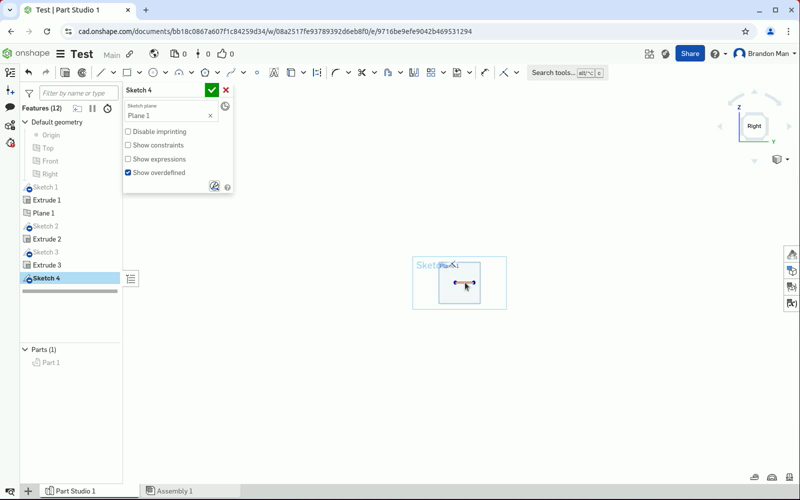
scroll(6)
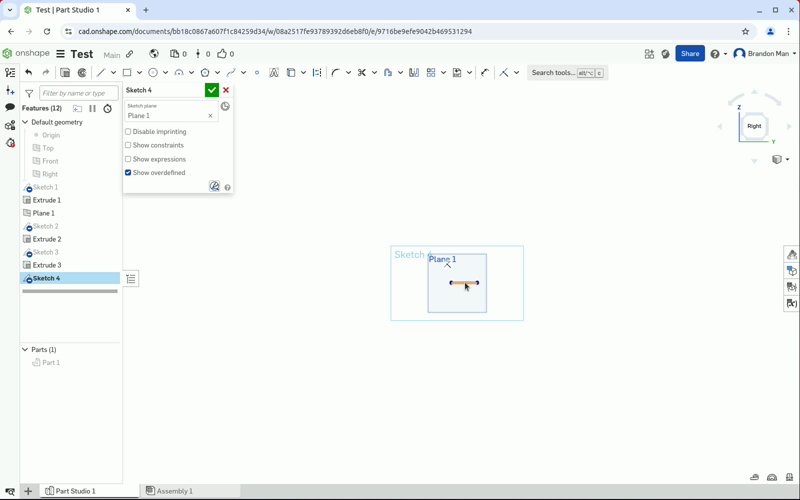
scroll(6)
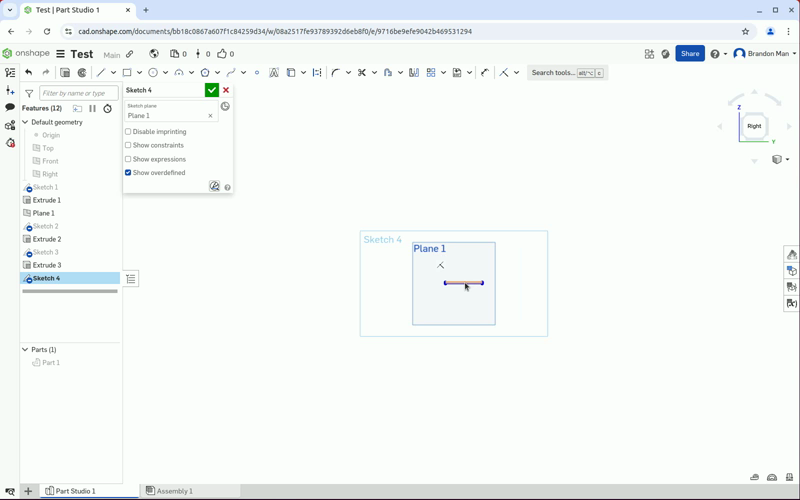
scroll(6)
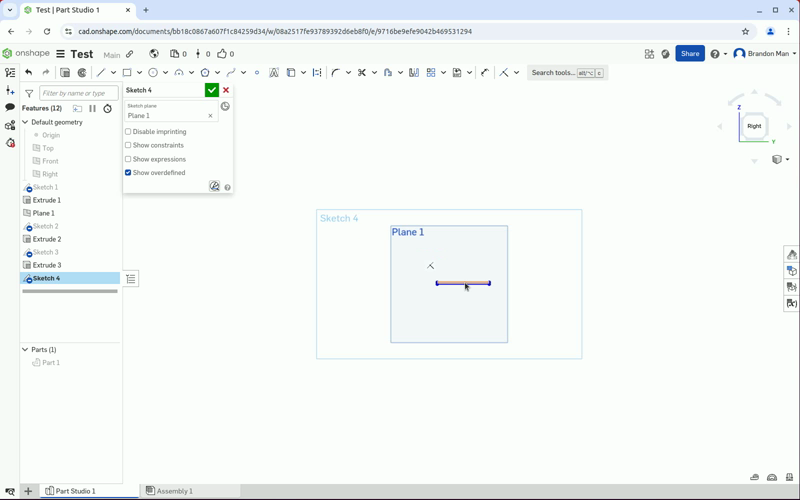
scroll(6)
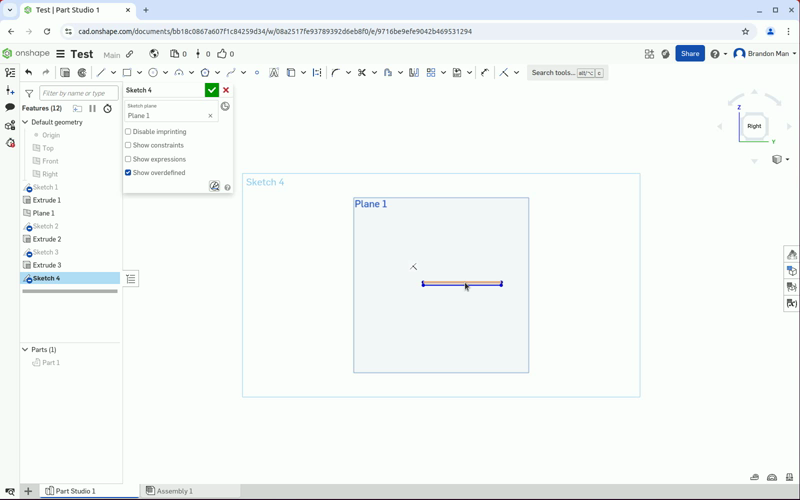
scroll(6)
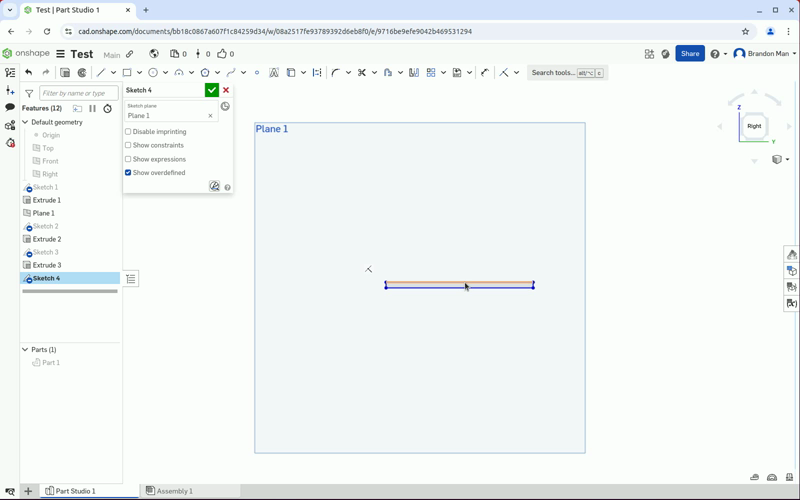
click(465, 282)
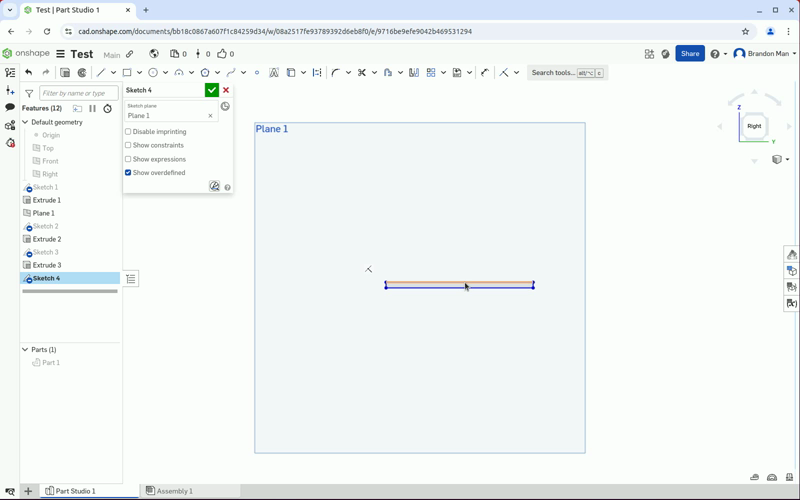
scroll(-6)
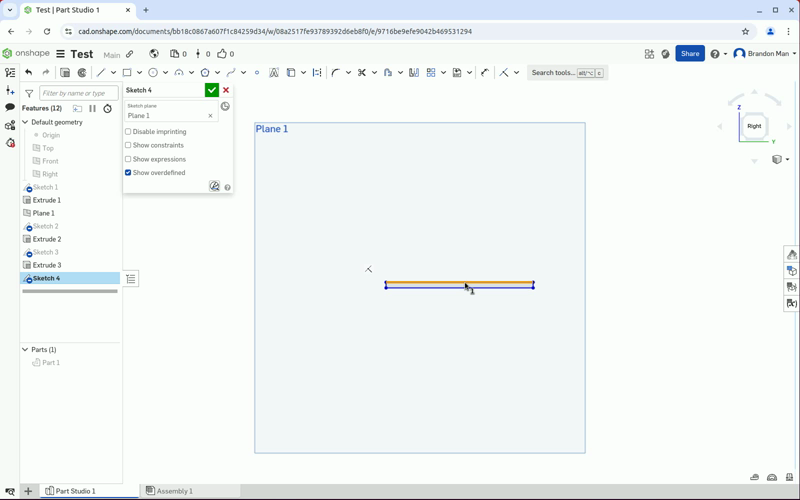
scroll(-6)
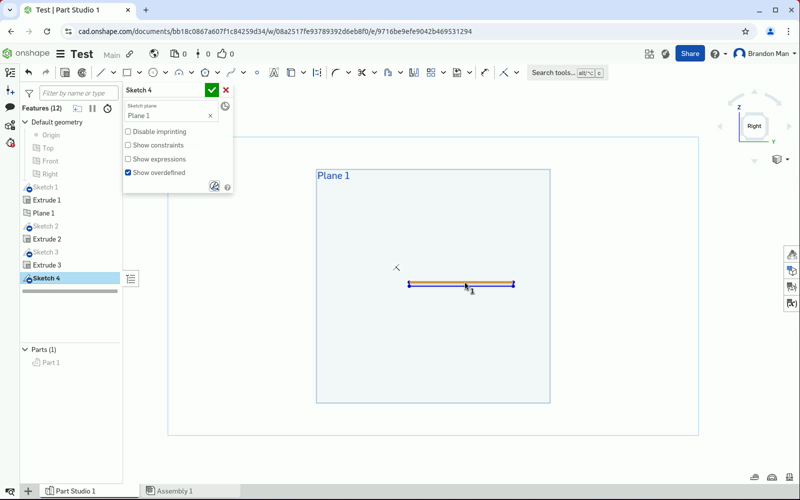
scroll(-6)
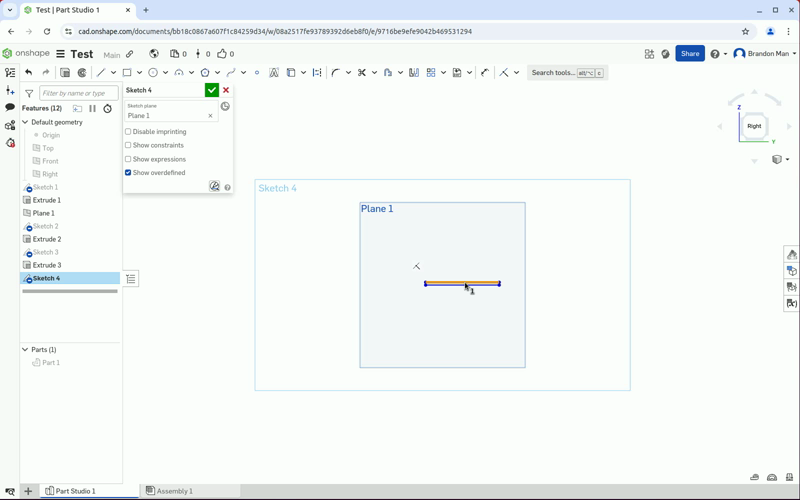
scroll(-6)
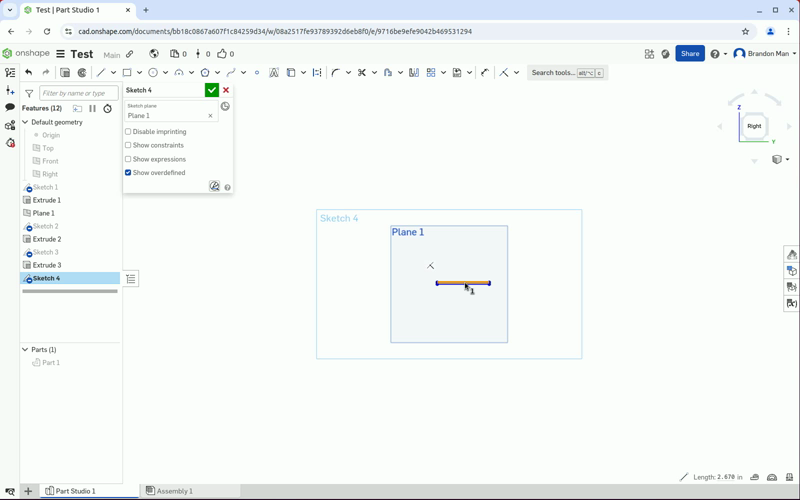
scroll(-6)
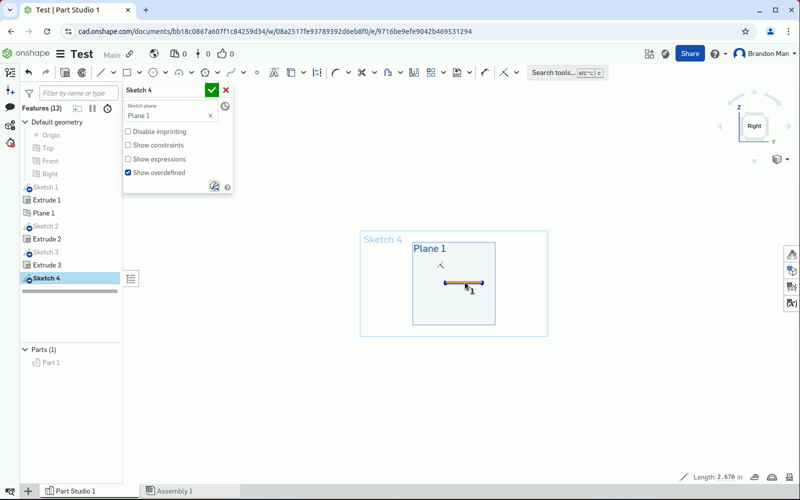
scroll(-6)
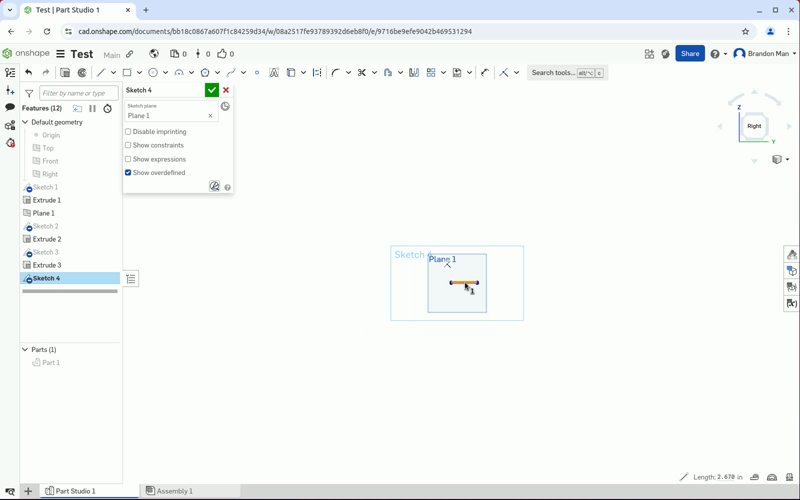
scroll(-6)
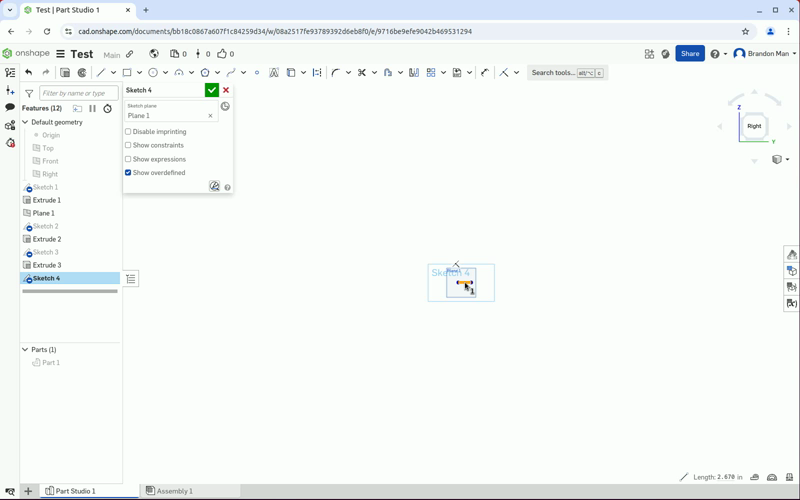
mouse_move(73, 352)
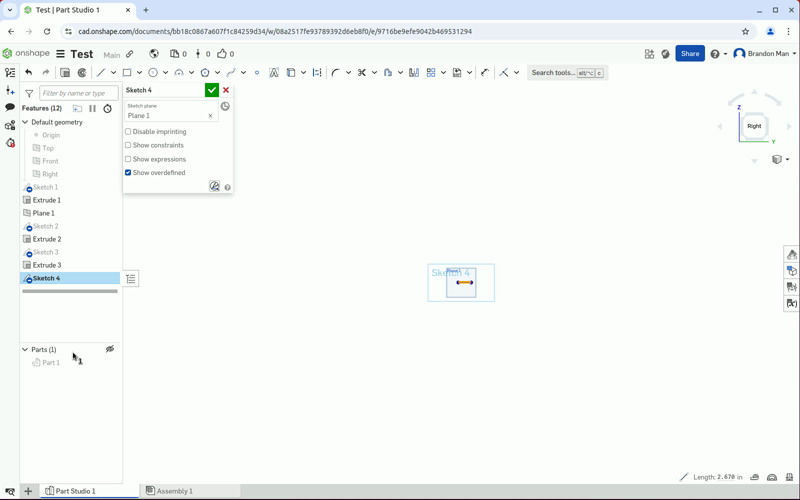
key(shift+y)
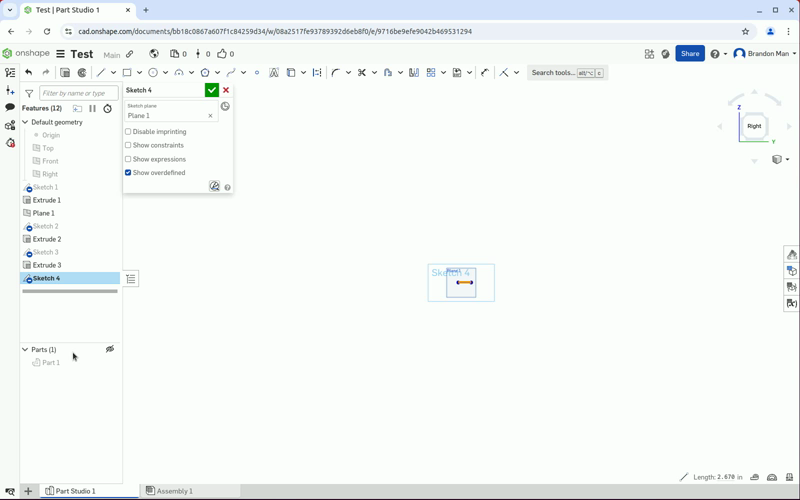
key(shift+e)
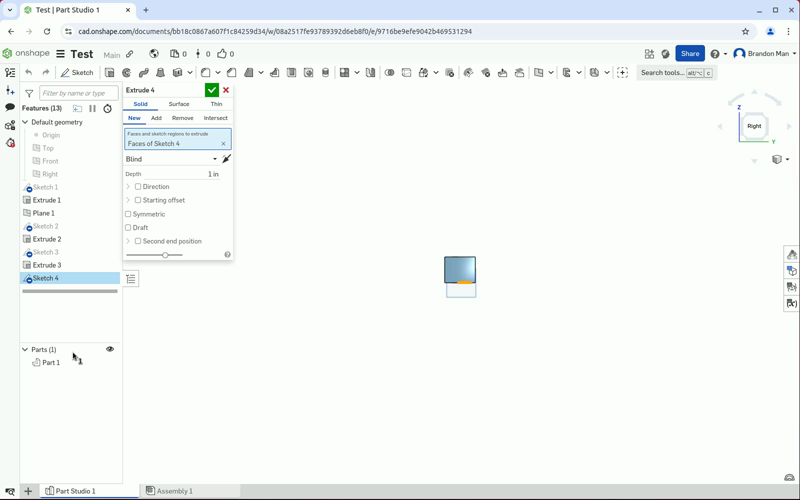
mouse_move(143, 106)
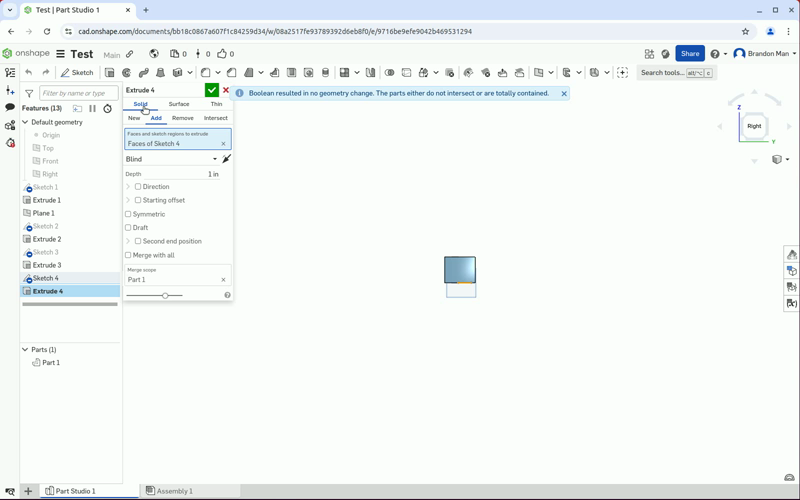
click(143, 106)
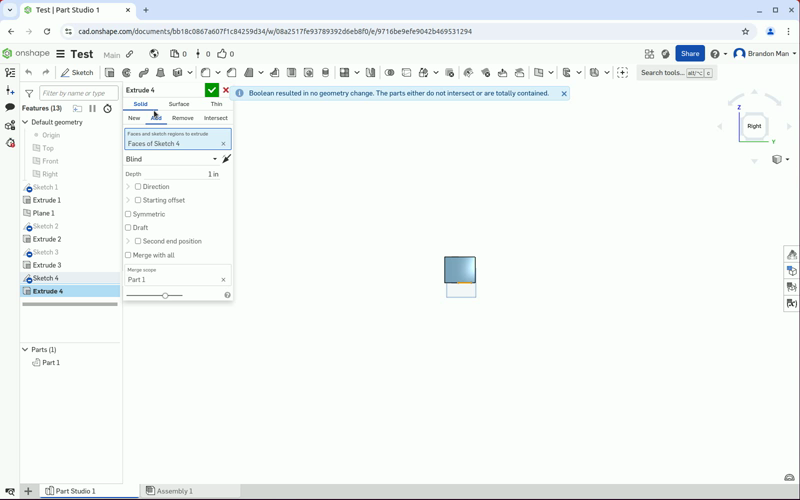
mouse_move(186, 120)
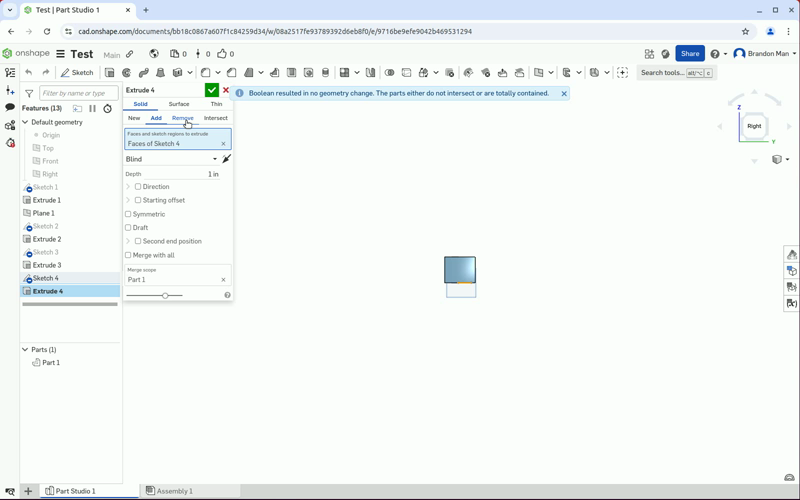
click(186, 120)
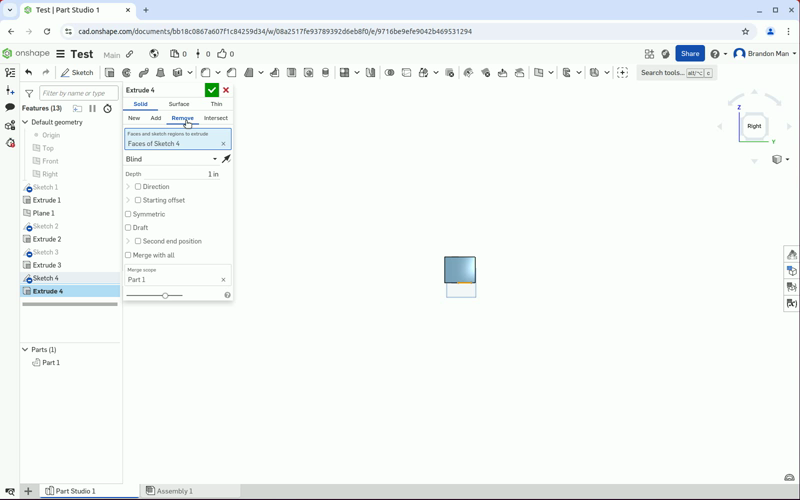
key(tab, 4)
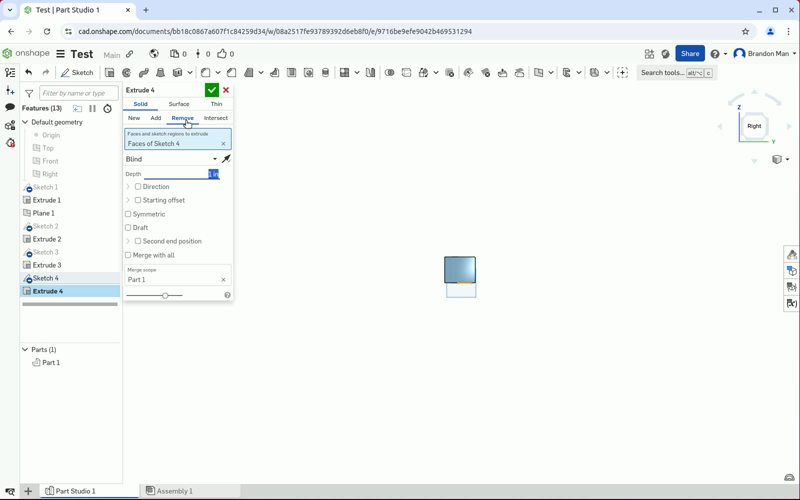
text(30.811)
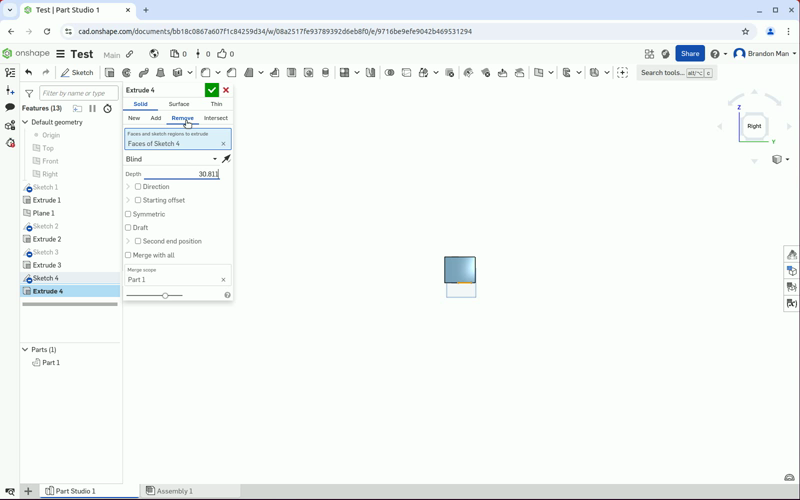
key(tab, 6)
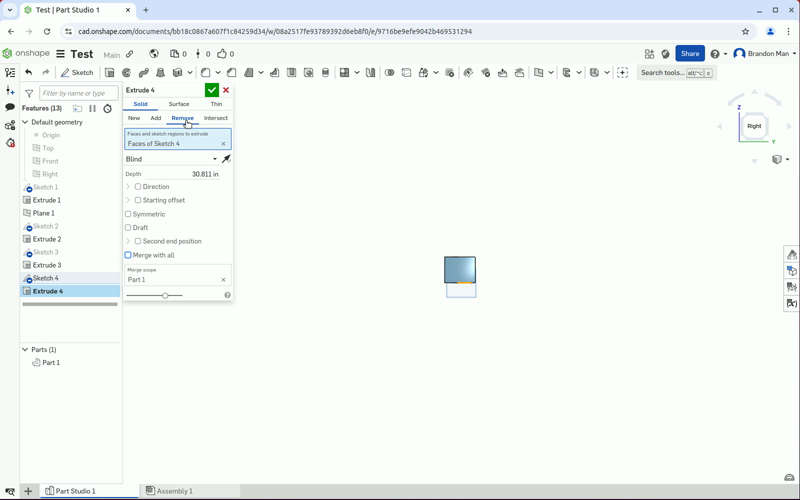
key(space)
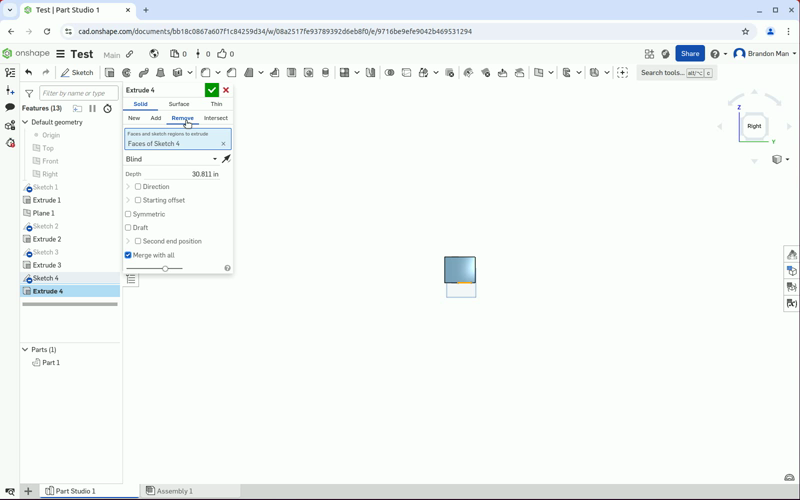
key(enter)
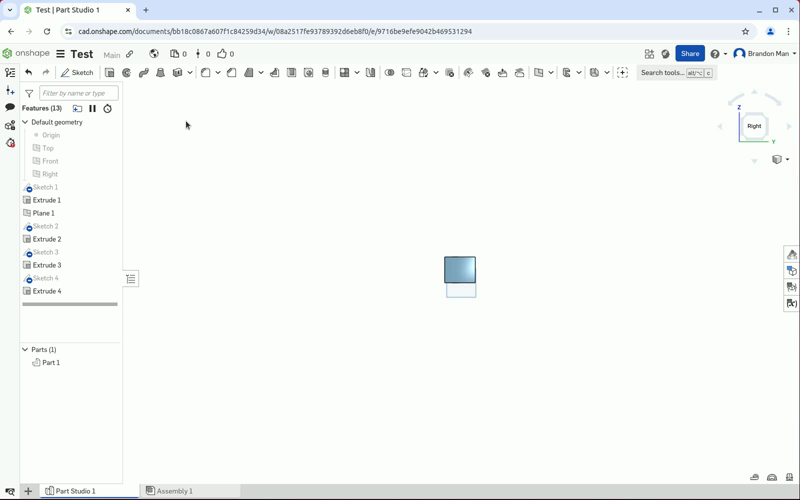
key(shift+h)
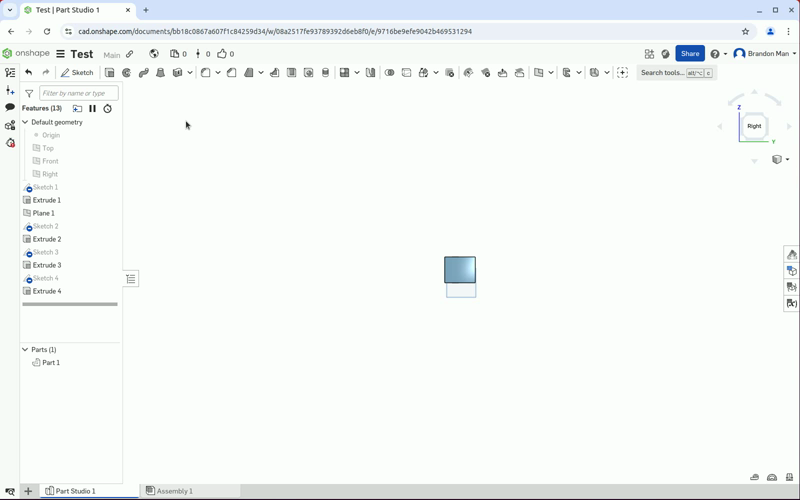
key(shift+h)
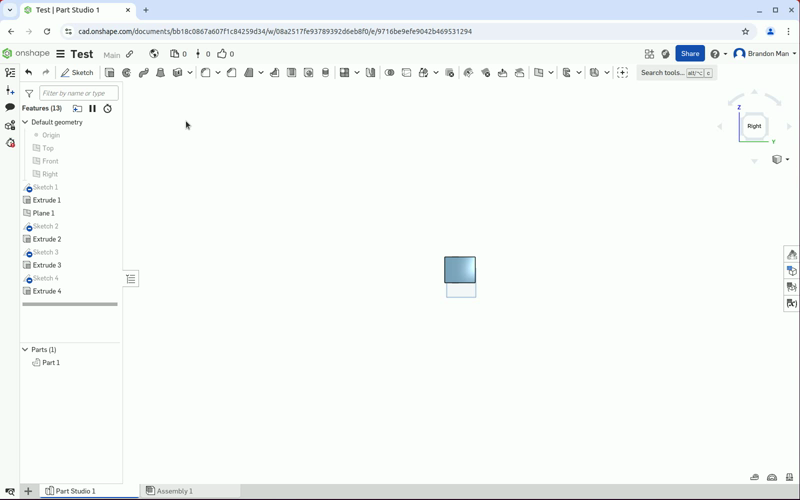
mouse_move(73, 189)
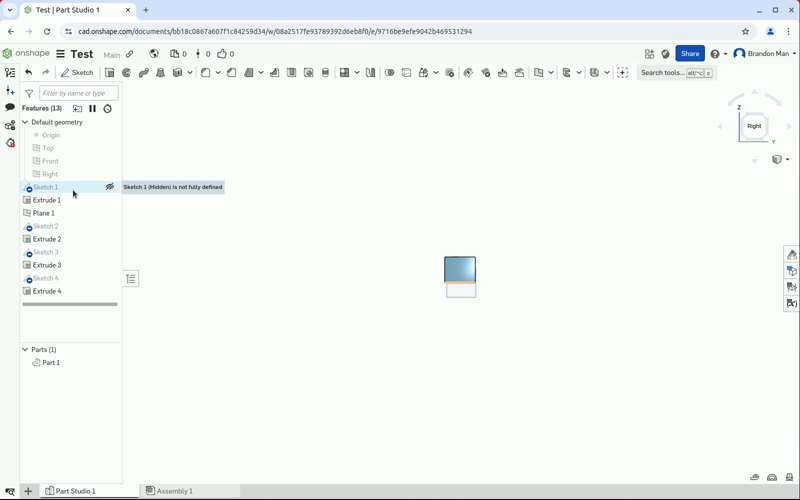
click(73, 189)
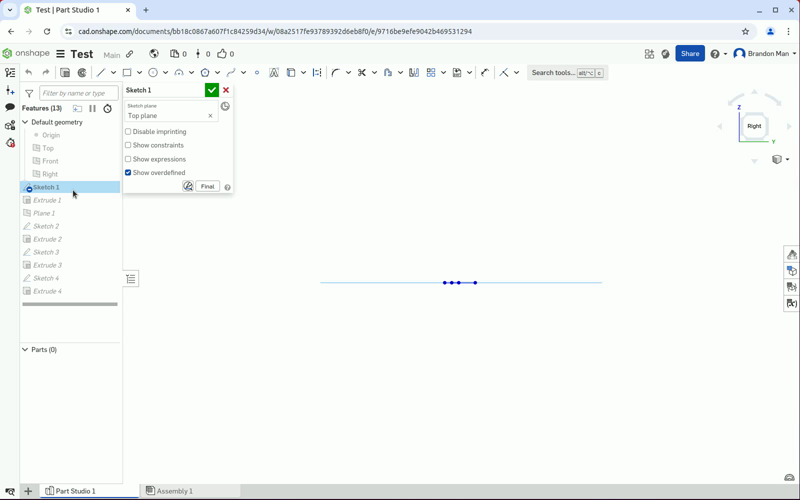
mouse_move(229, 92)
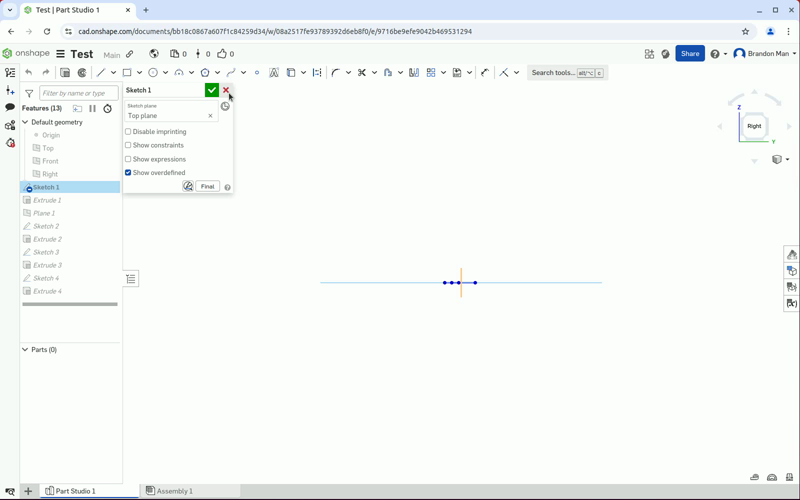
click(229, 92)
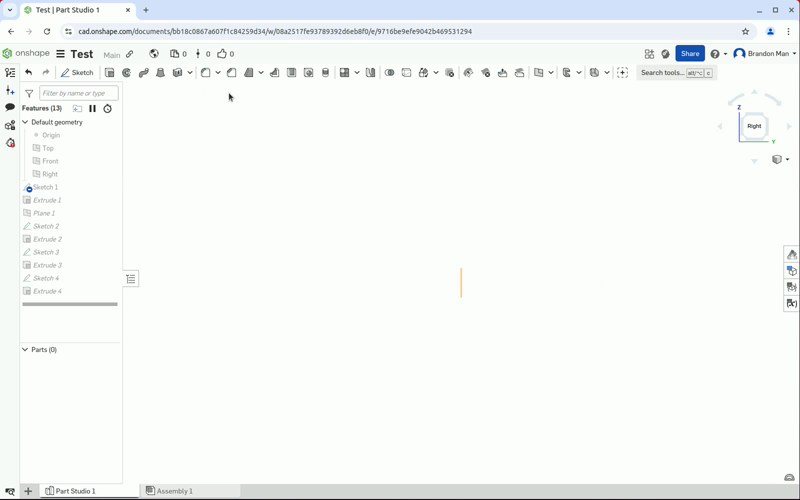
mouse_move(73, 352)
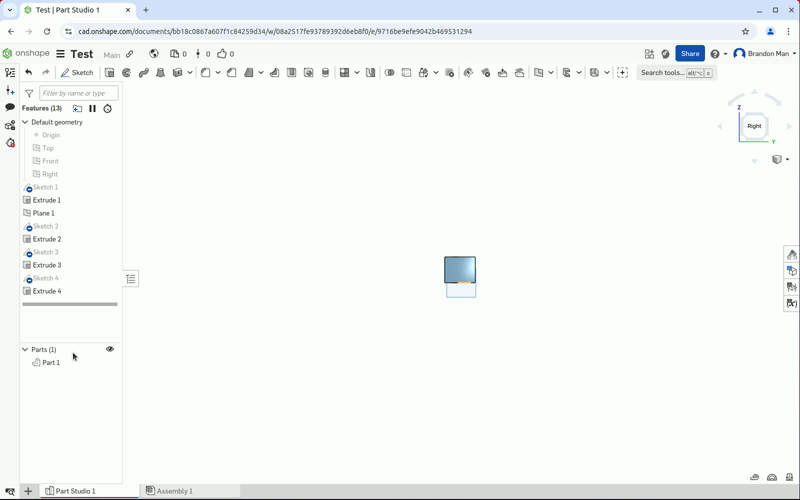
key(y)
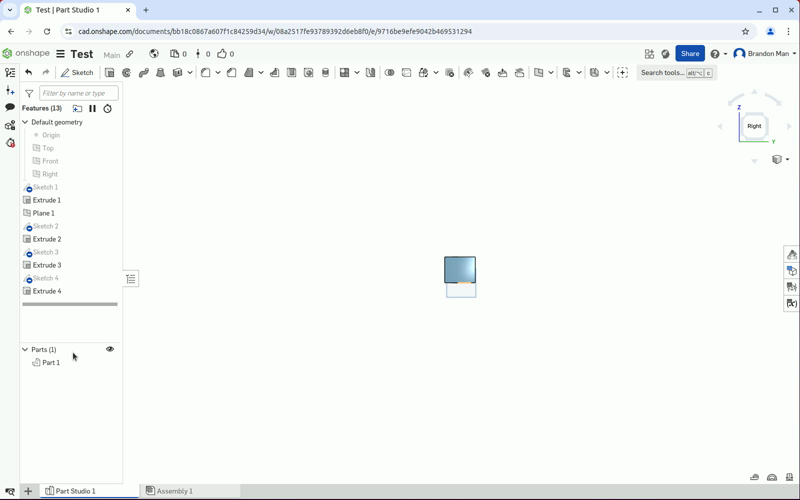
key(shift+p)
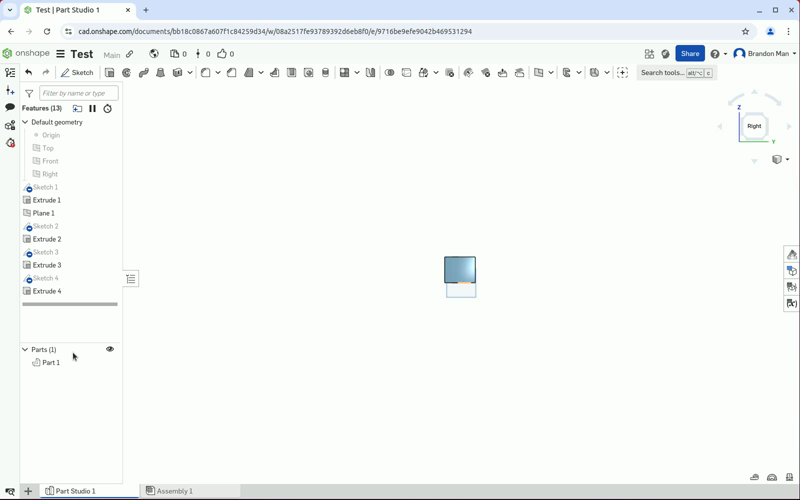
key(space)
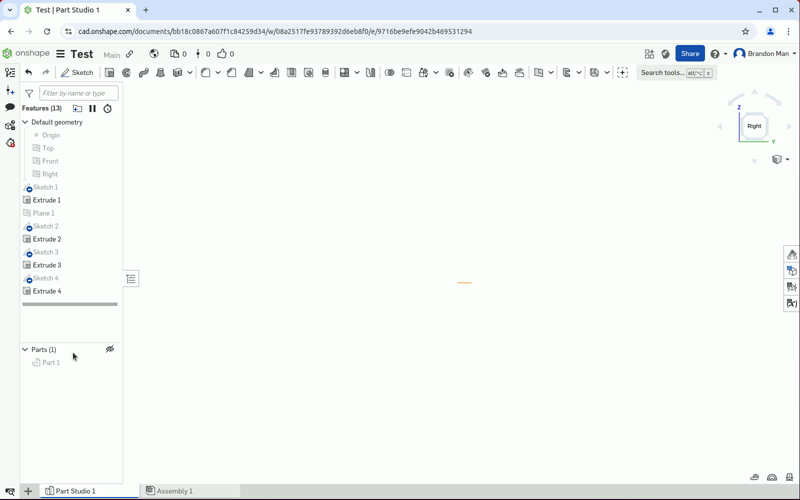
key_down(shift)
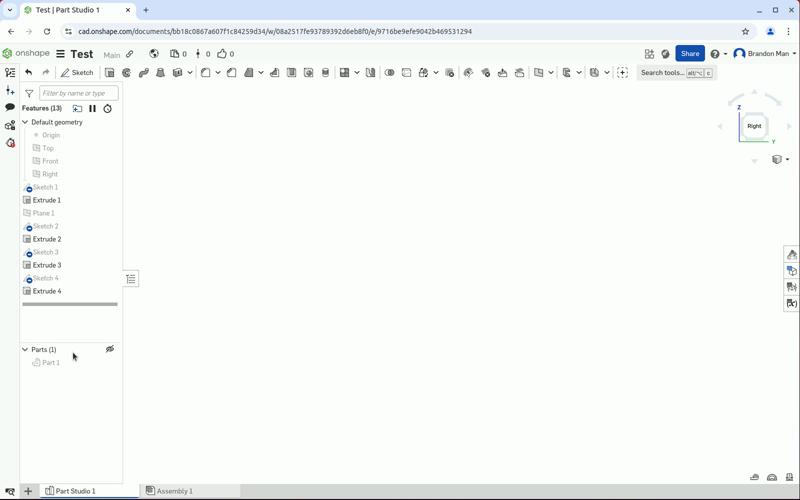
key(right)
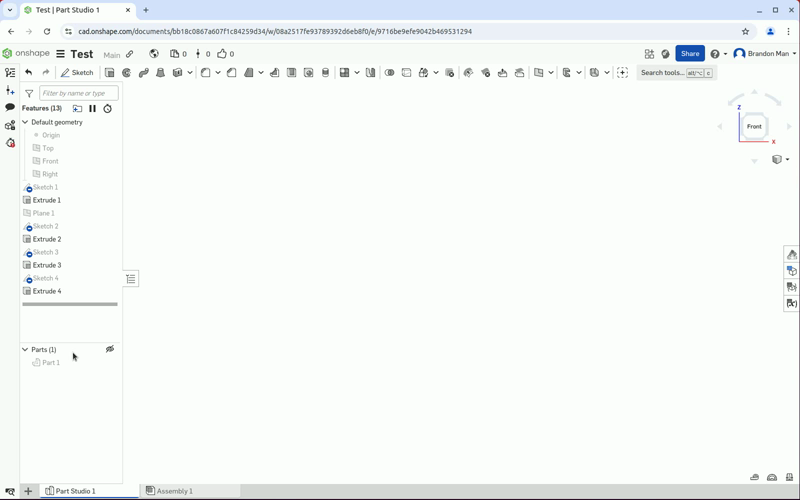
key_up(shift)
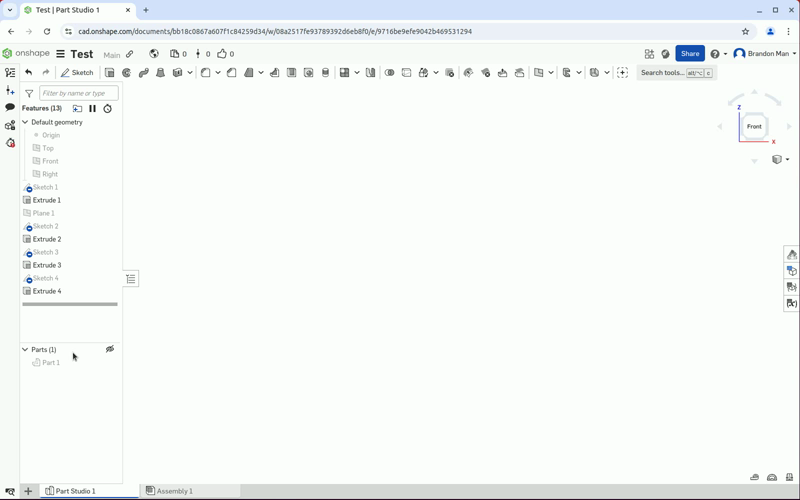
mouse_move(73, 352)
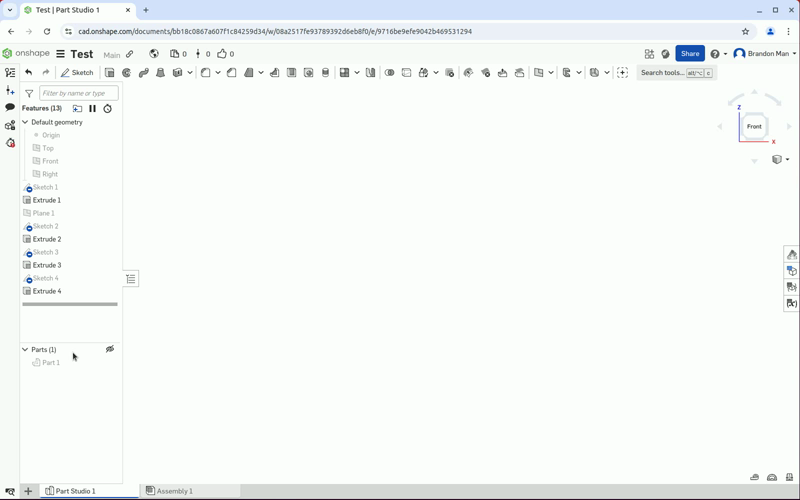
key(shift+y)
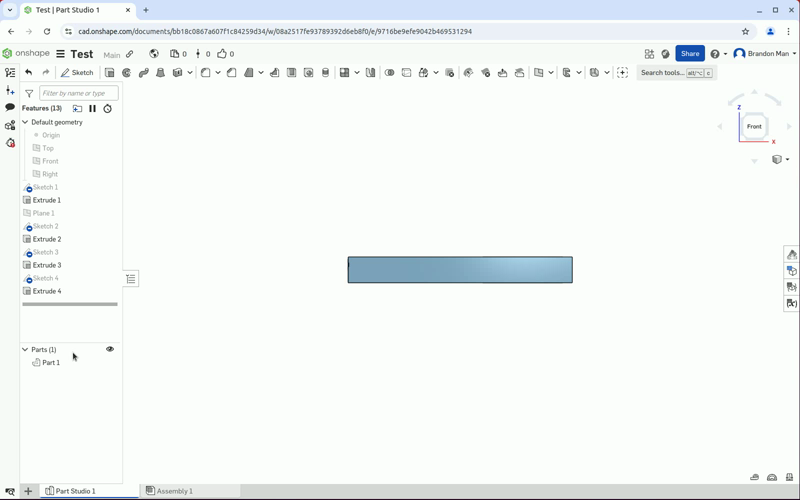
mouse_move(541, 75)
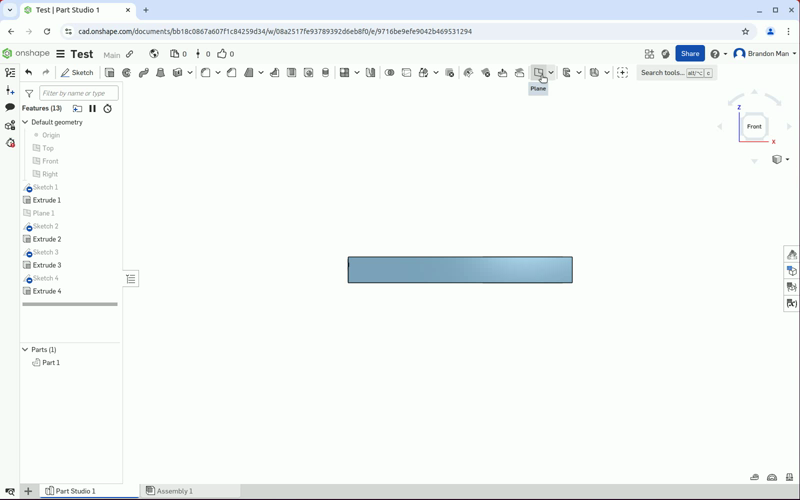
click(541, 75)
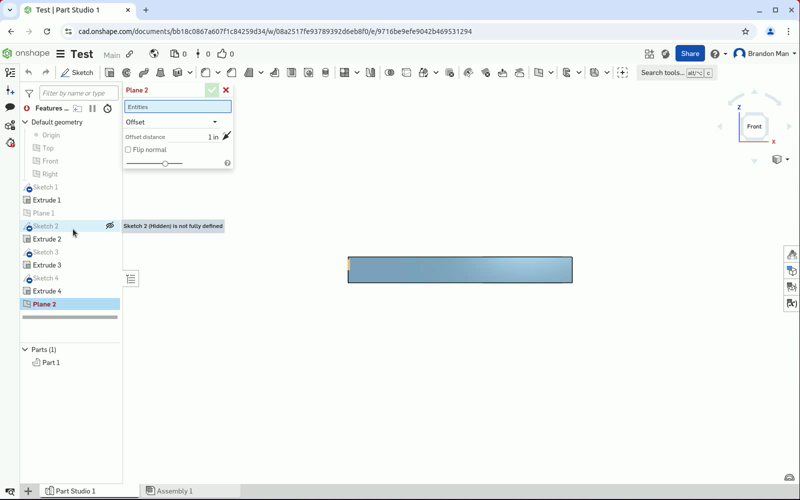
scroll(3)
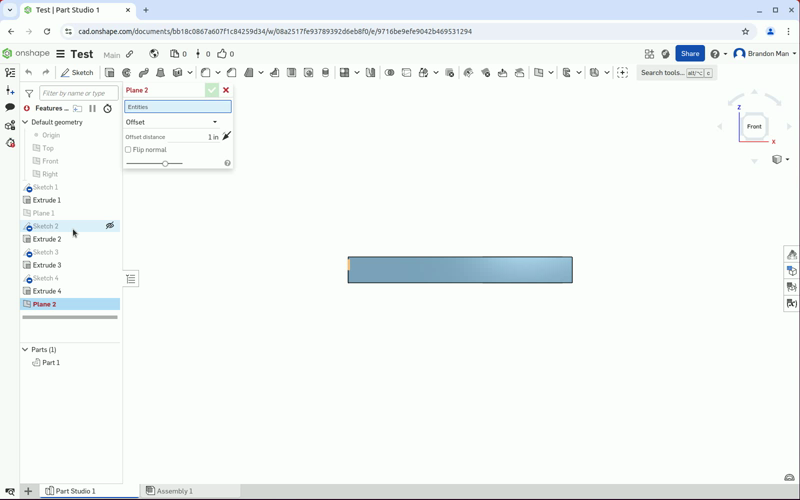
mouse_move(73, 163)
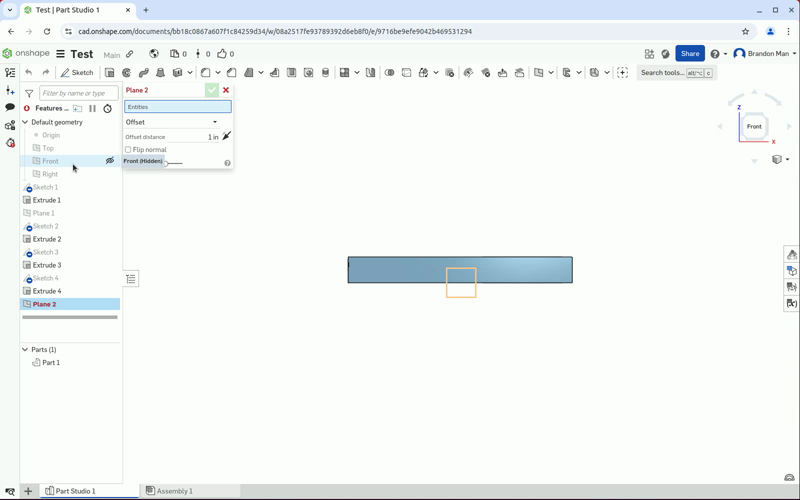
click(73, 163)
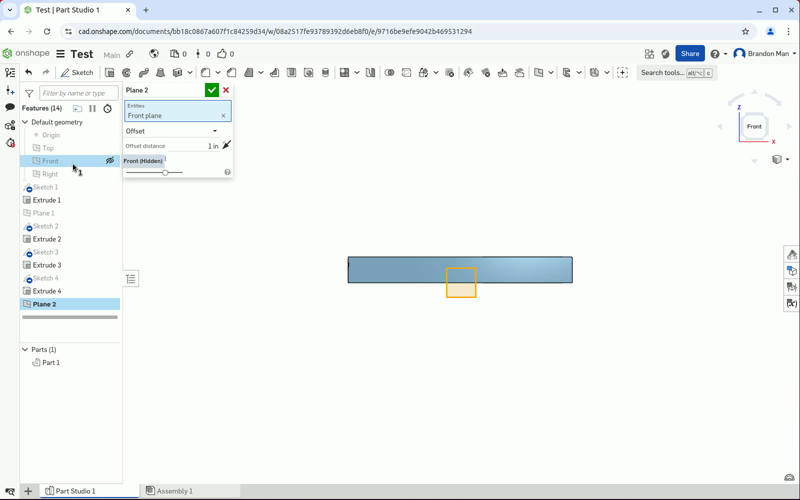
key(tab, 2)
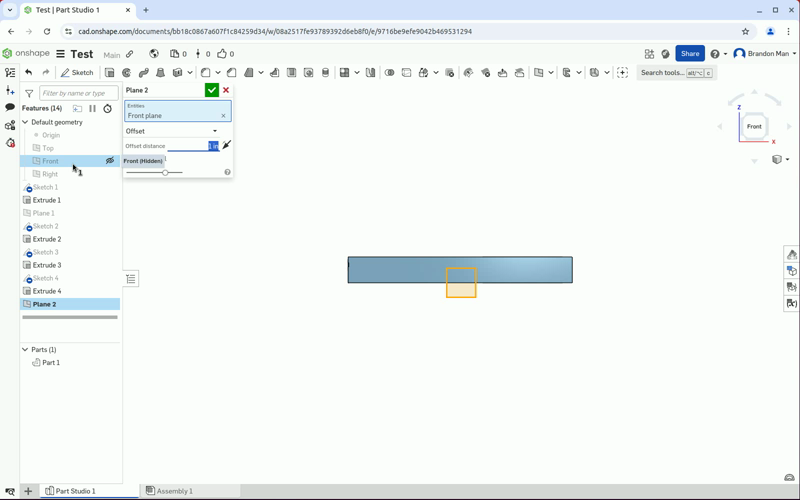
text(3.358)
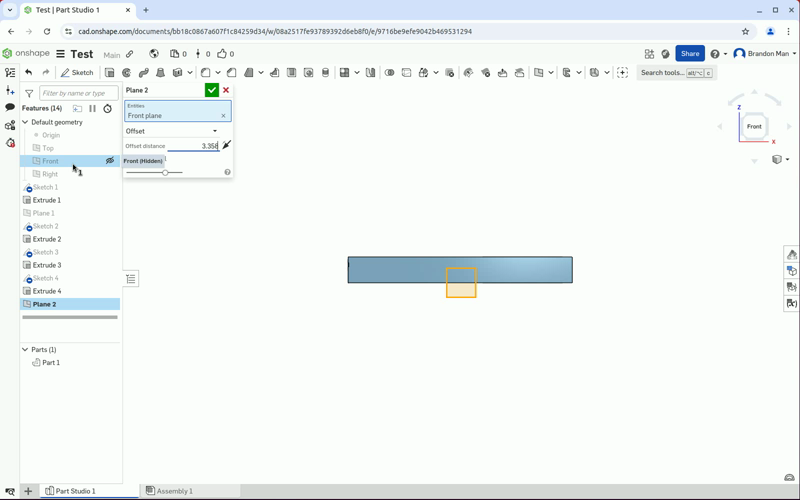
key(enter, 2)
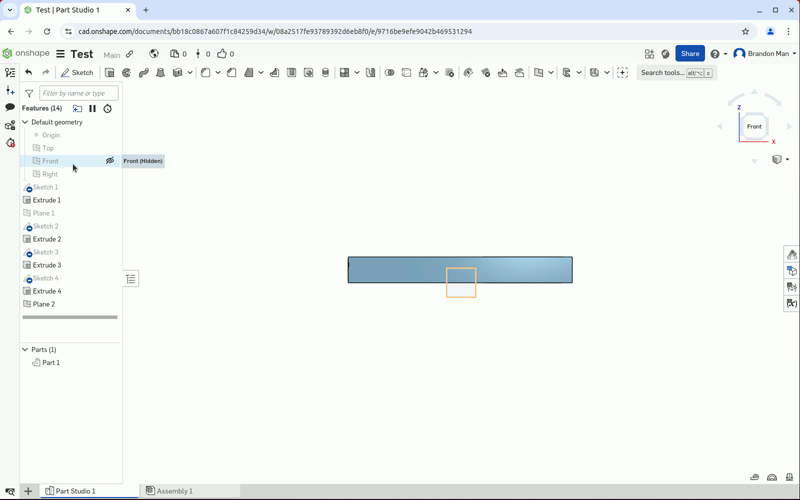
key(shift+s)
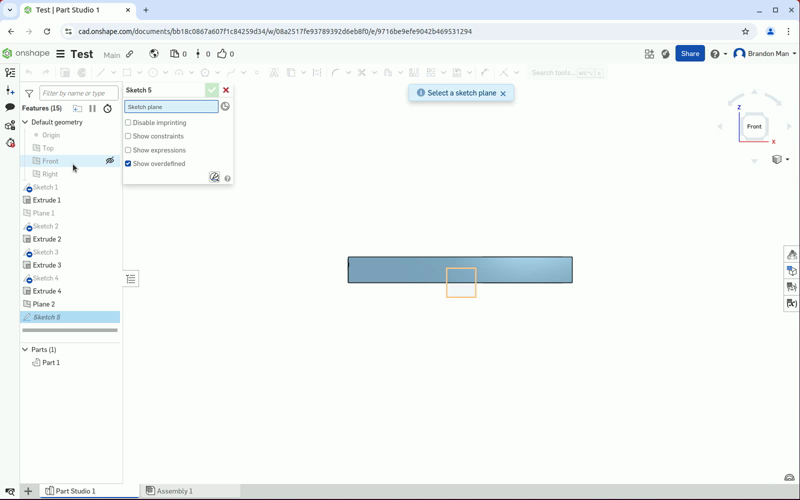
mouse_move(73, 306)
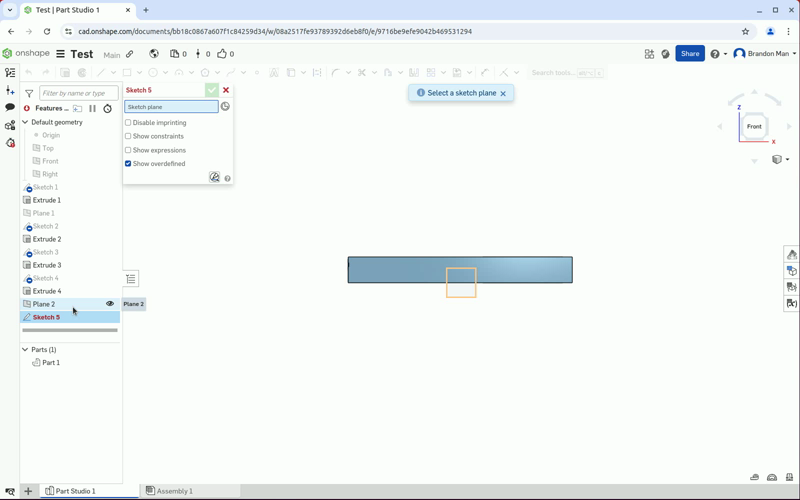
click(73, 306)
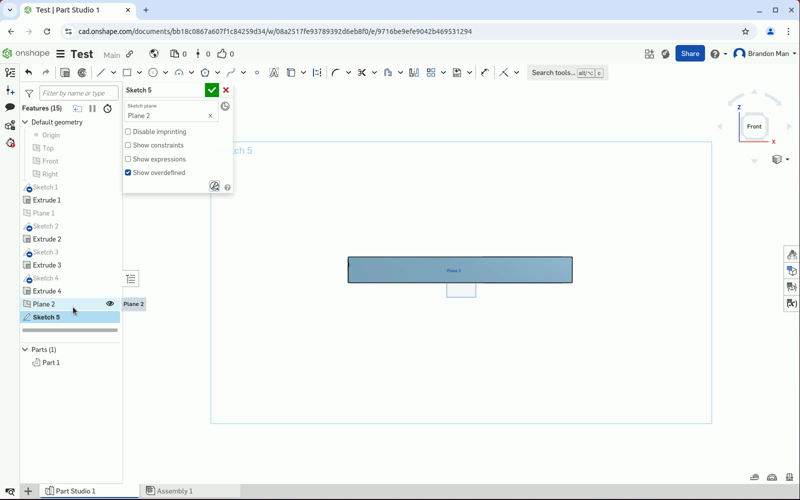
mouse_move(73, 352)
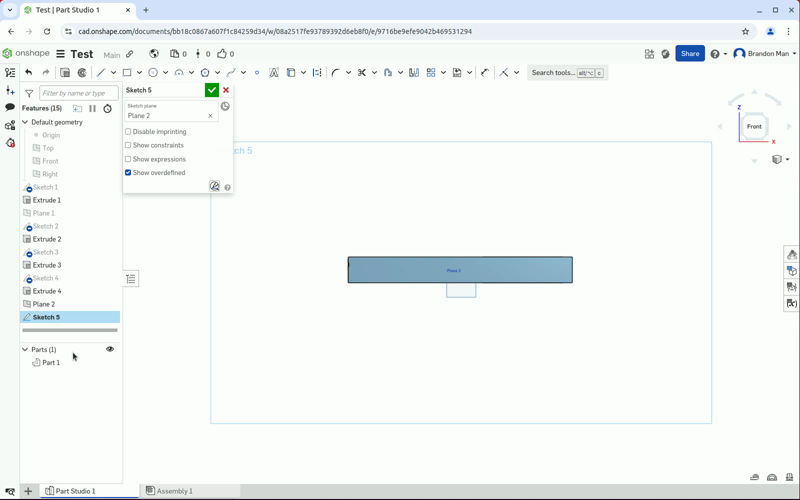
key(y)
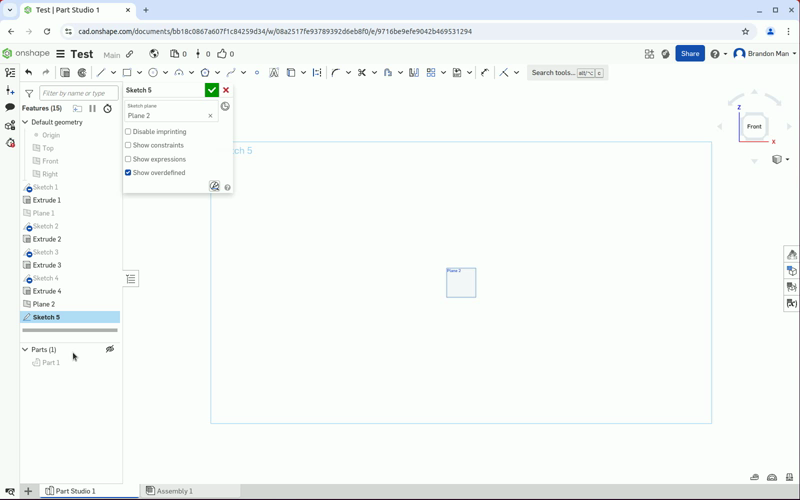
key(l)
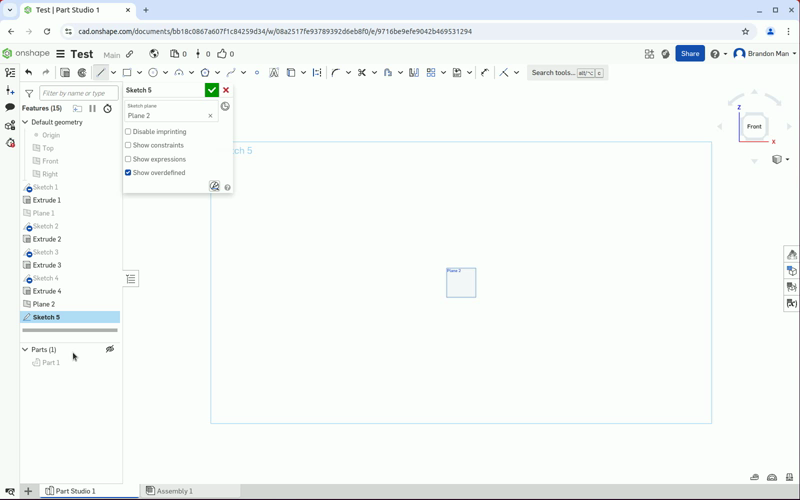
key_down(shift)
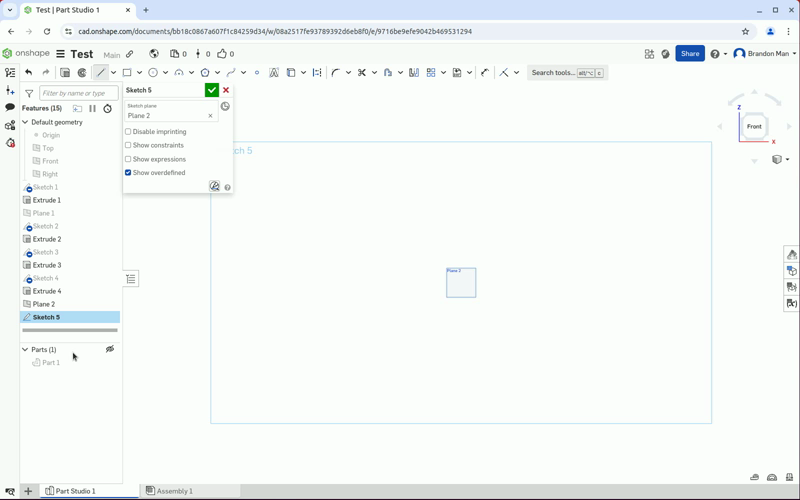
mouse_move(385, 274)
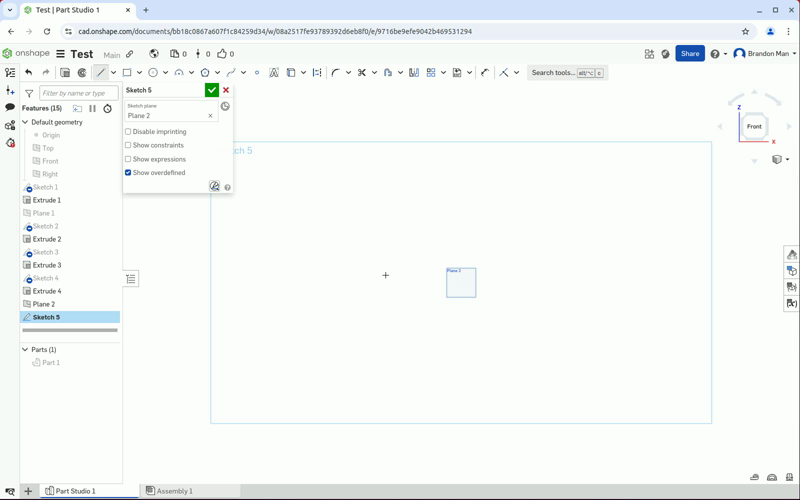
click(385, 274)
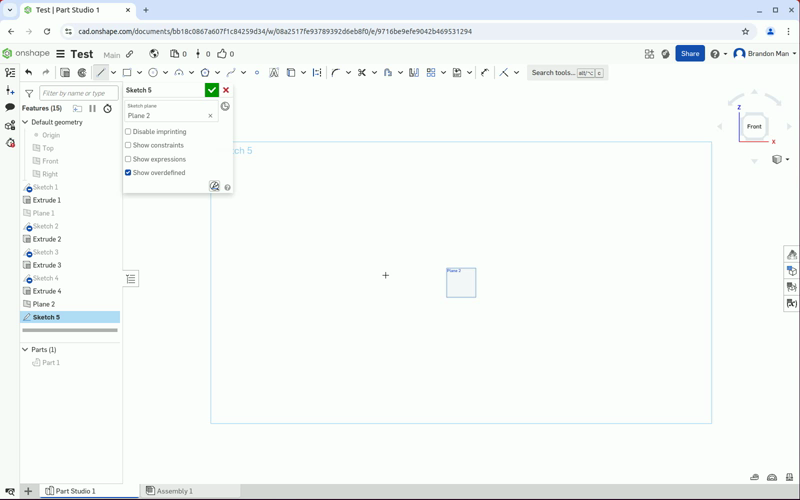
key_up(shift)
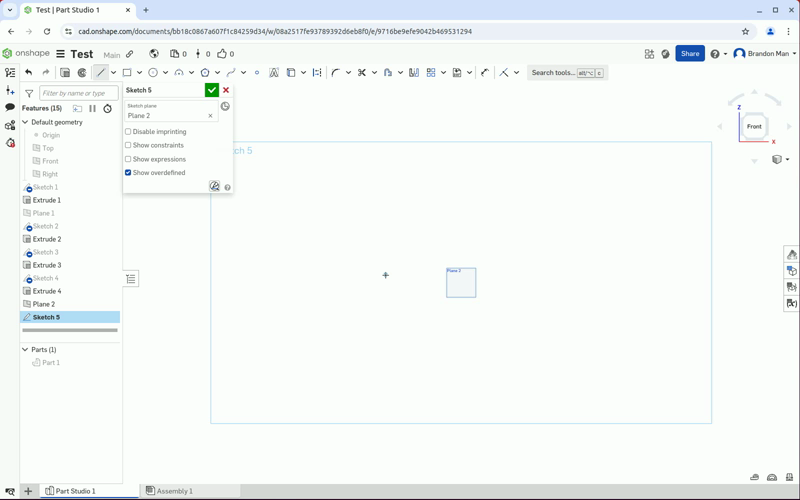
key_down(shift)
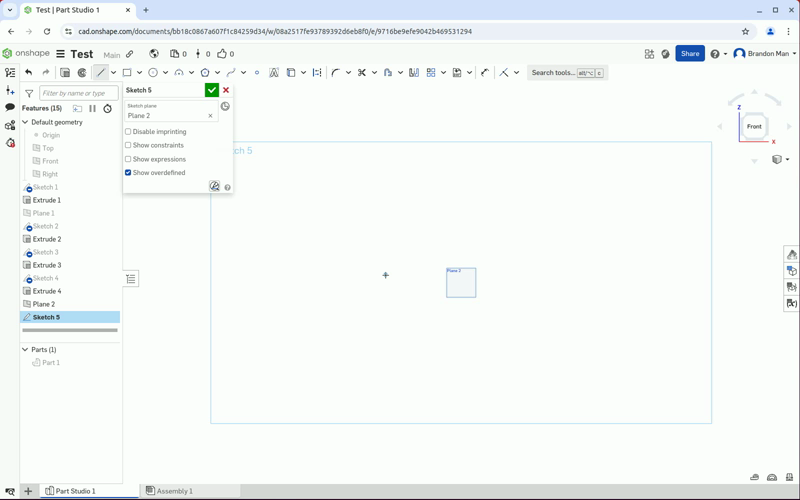
mouse_move(558, 274)
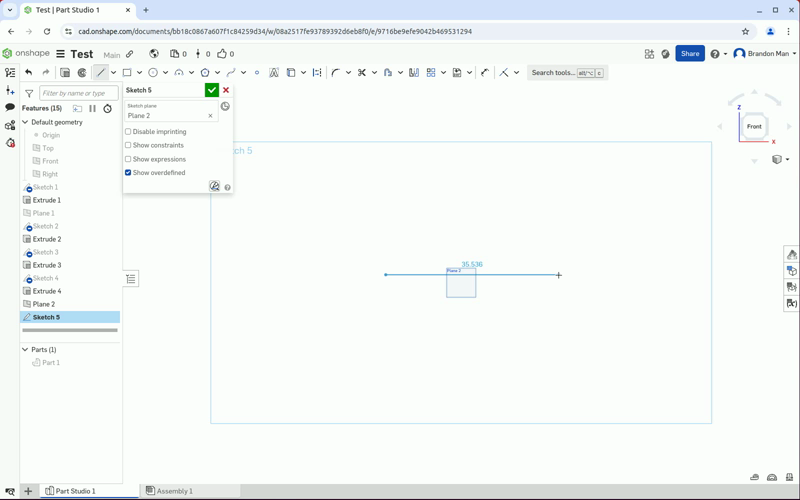
click(558, 274)
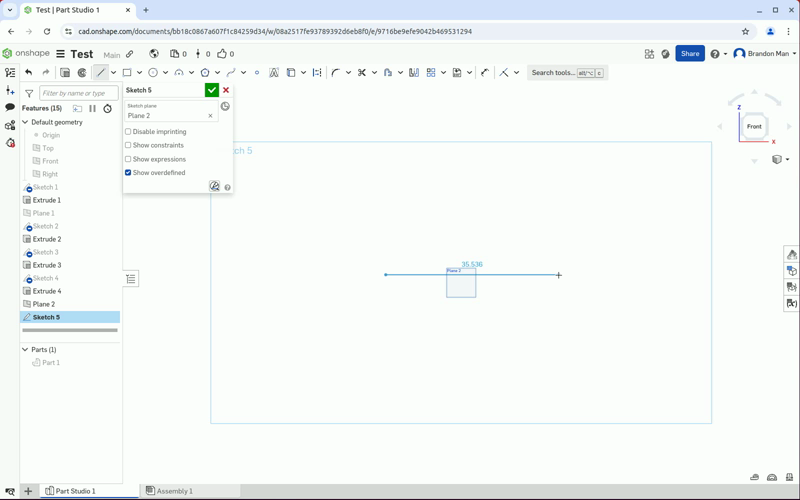
key_up(shift)
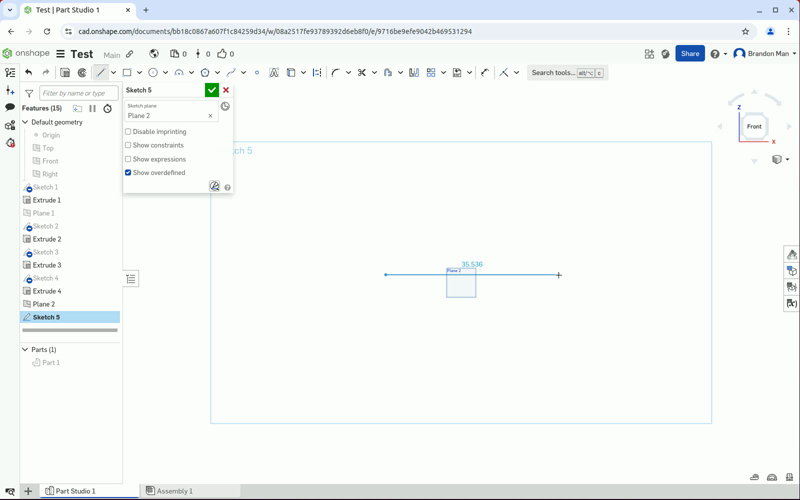
key_down(shift)
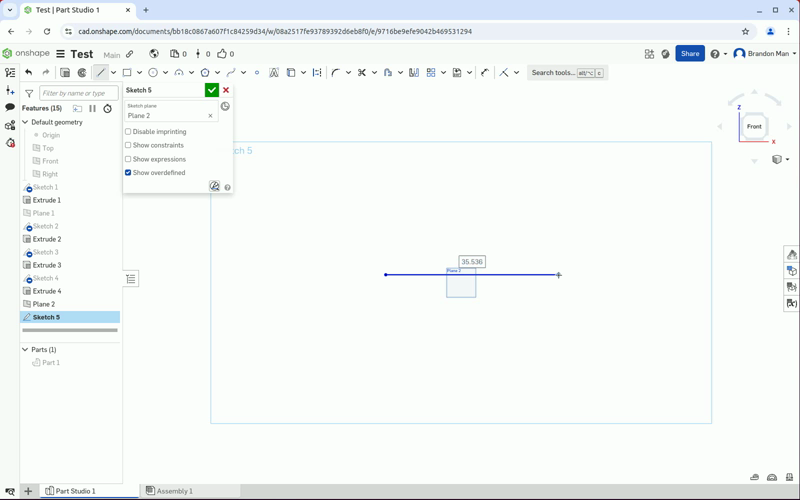
mouse_move(588, 274)
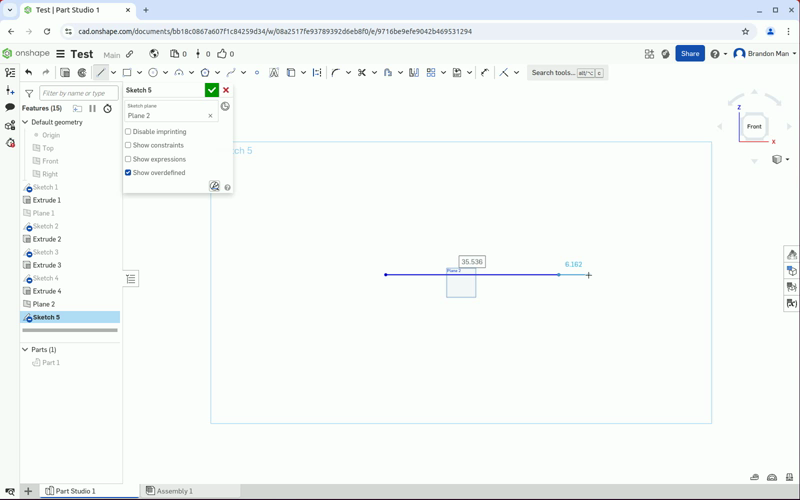
mouse_move(558, 263)
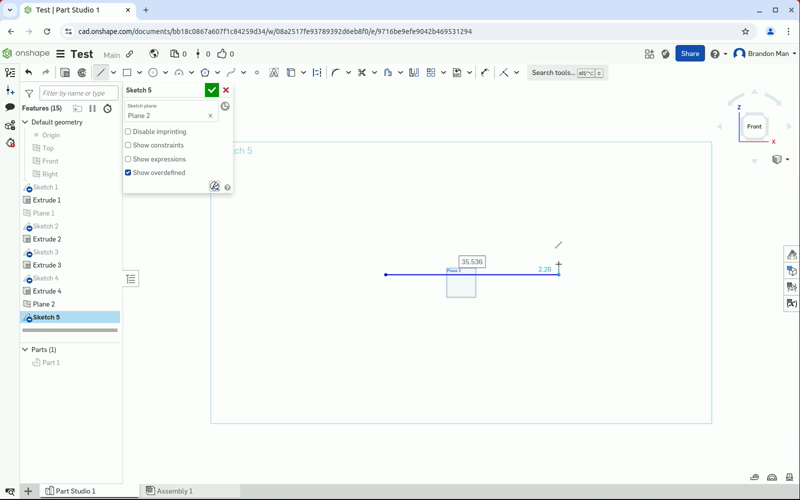
click(558, 263)
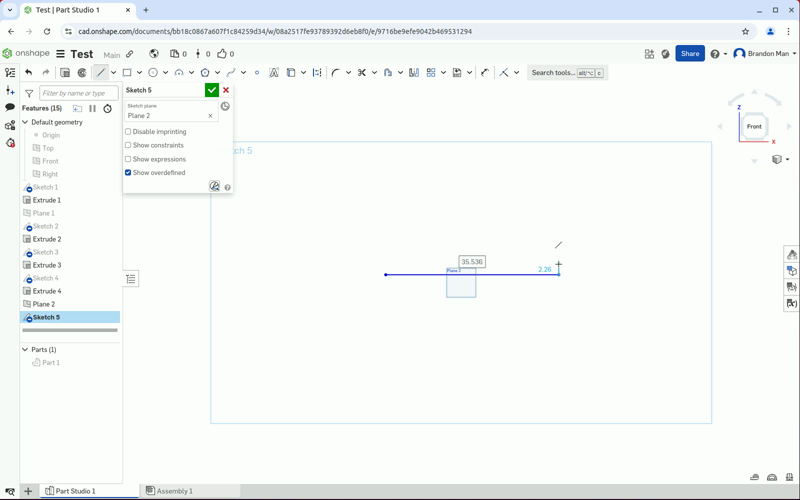
key_up(shift)
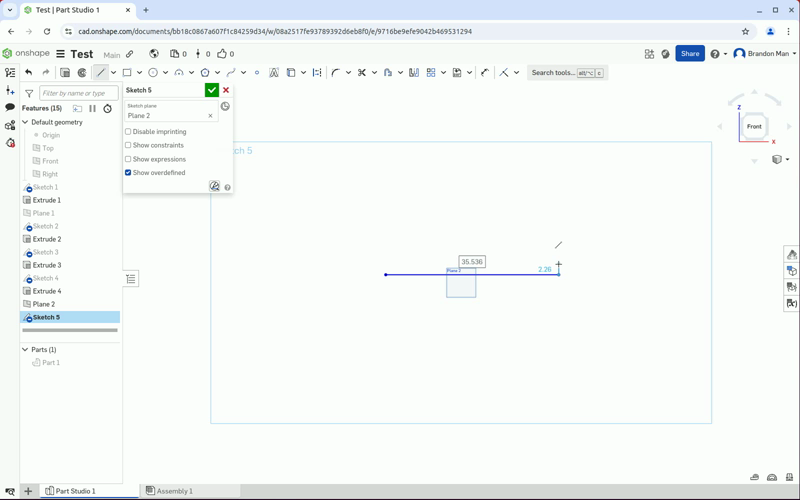
key_down(shift)
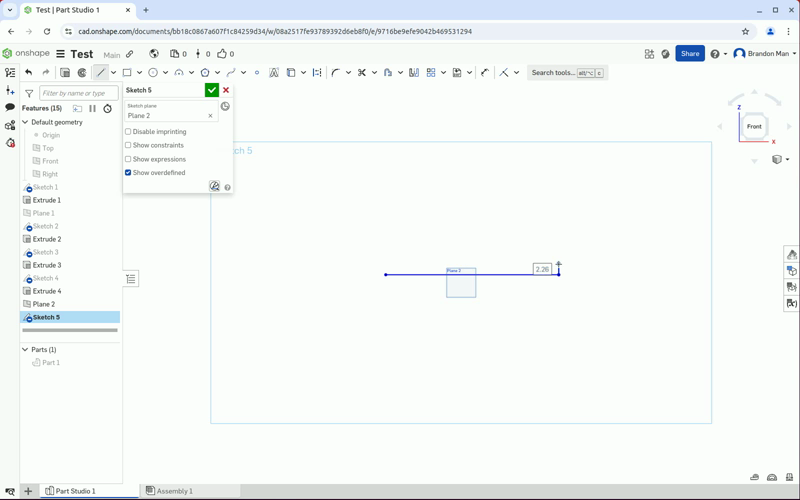
mouse_move(385, 263)
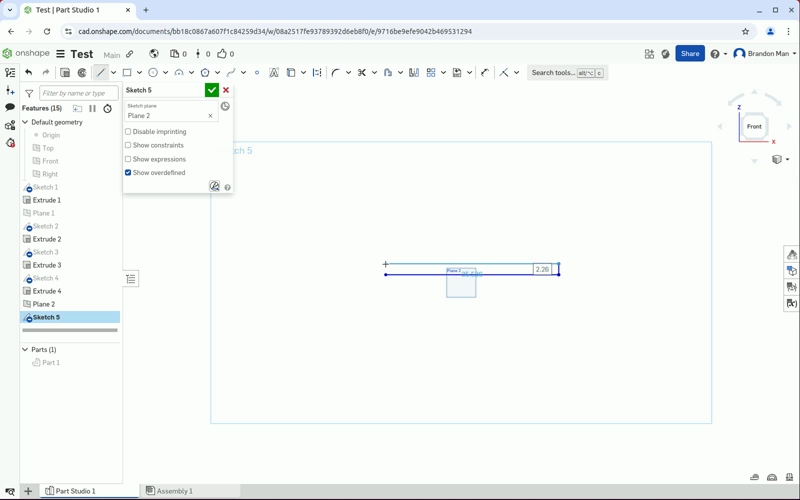
click(385, 263)
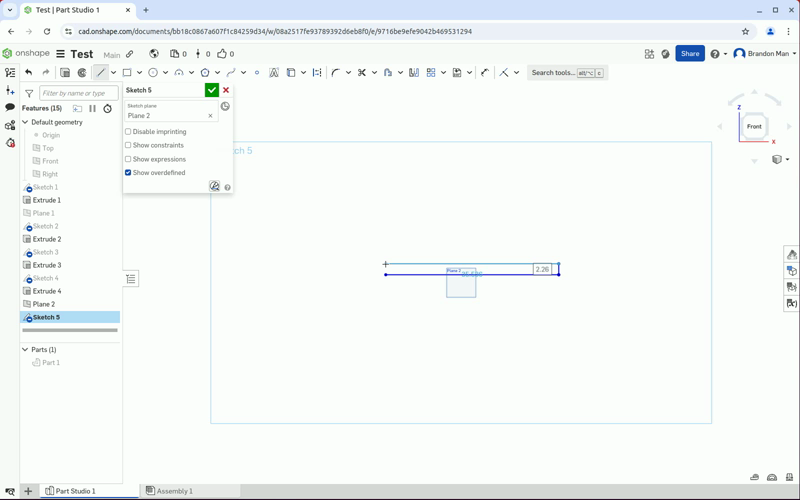
key_up(shift)
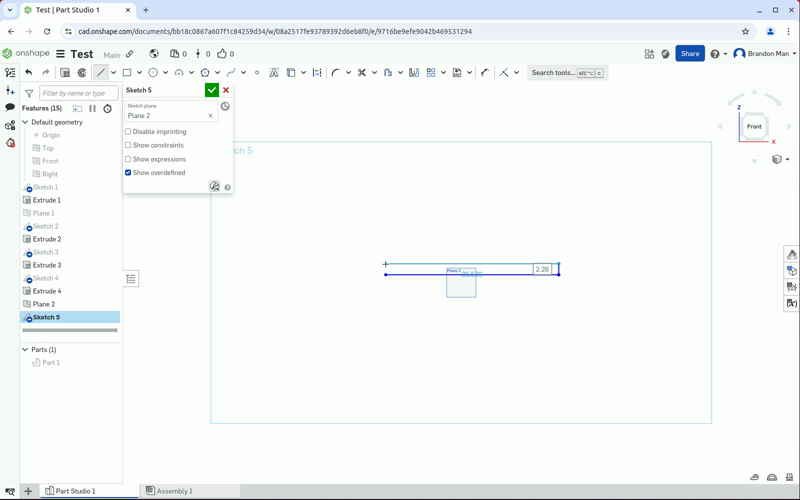
mouse_move(415, 263)
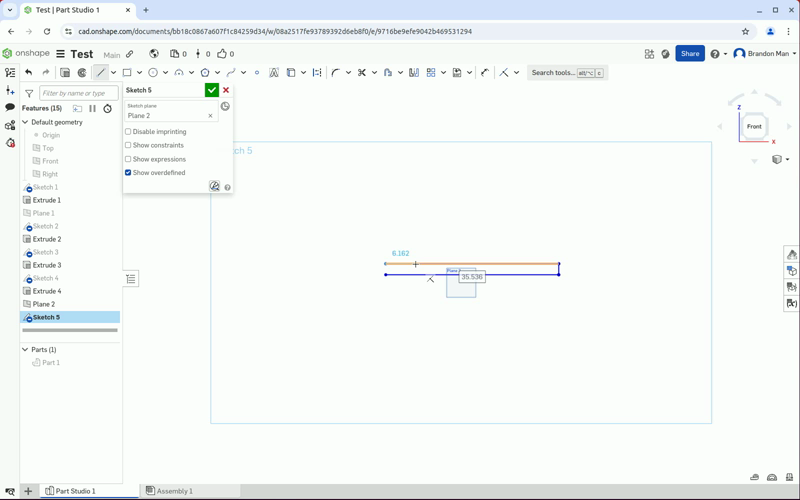
key_down(shift)
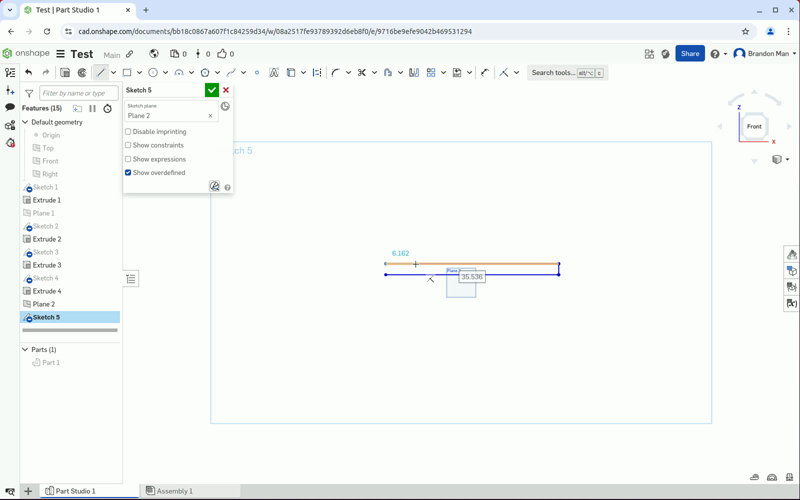
mouse_move(385, 274)
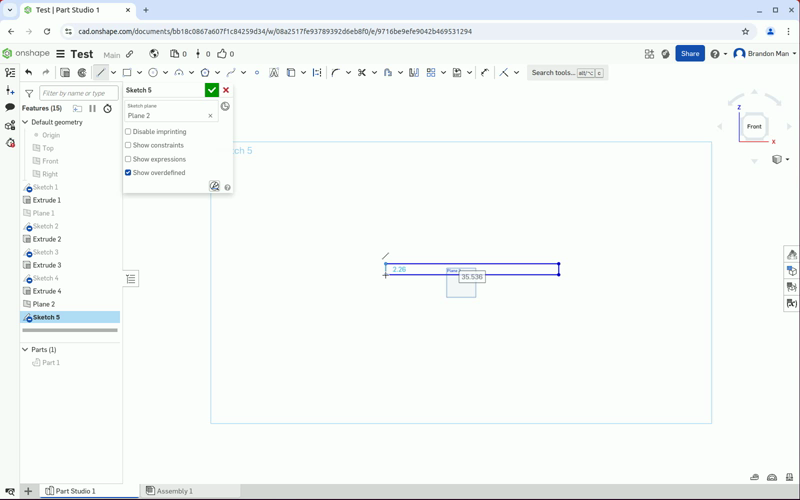
key_up(shift)
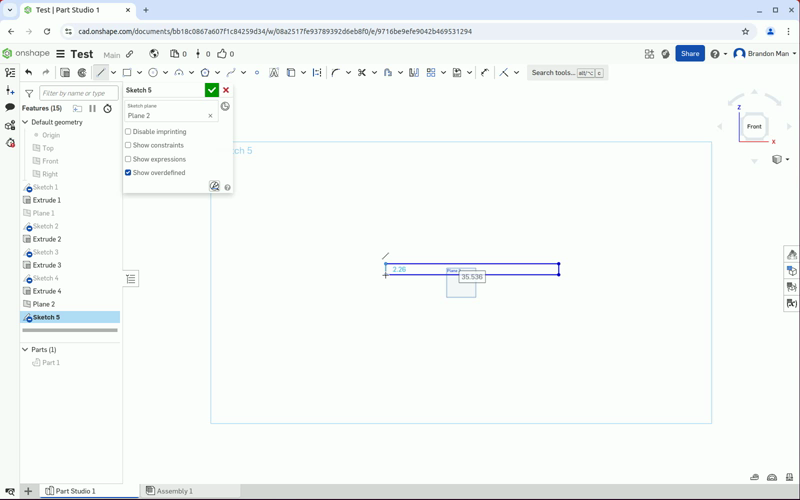
click(385, 274)
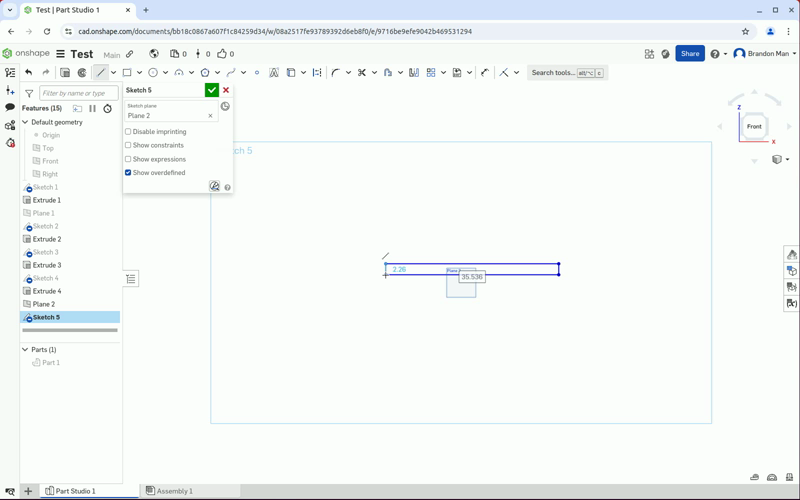
key(esc)
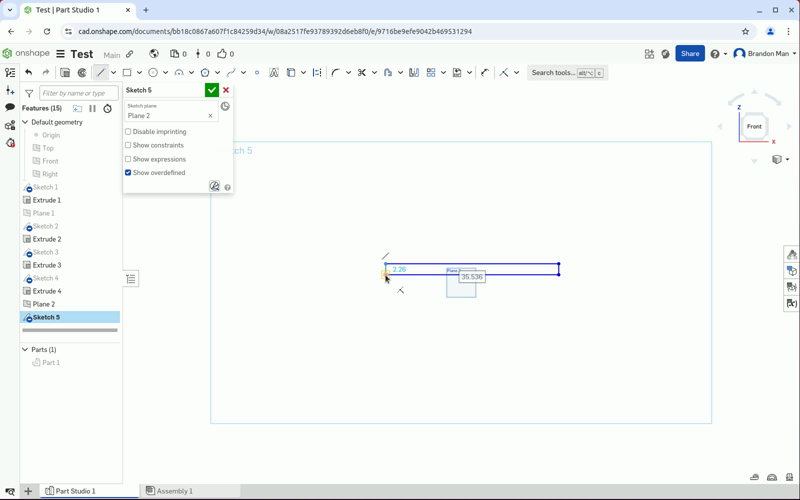
mouse_move(518, 269)
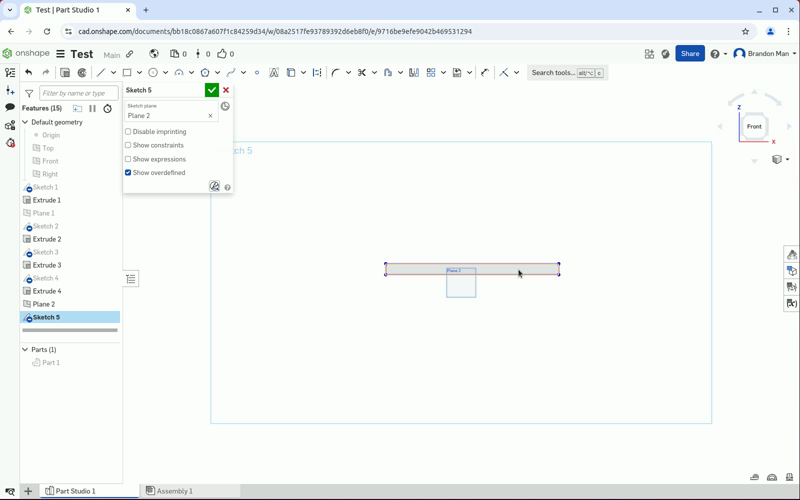
click(518, 269)
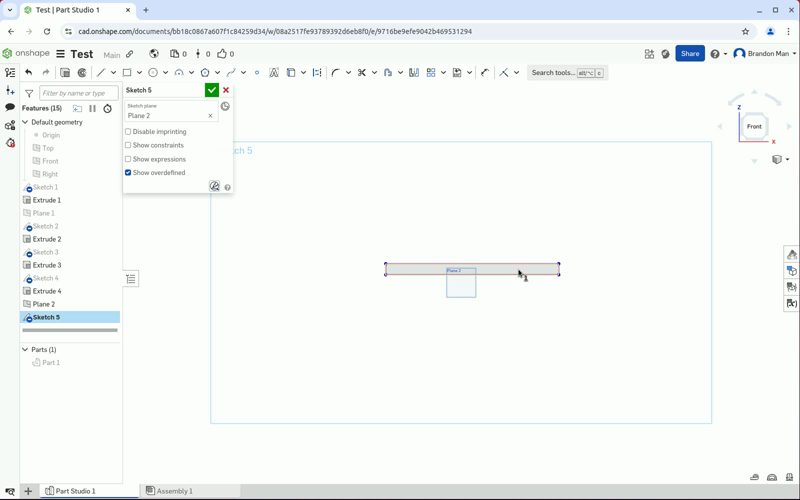
mouse_move(73, 352)
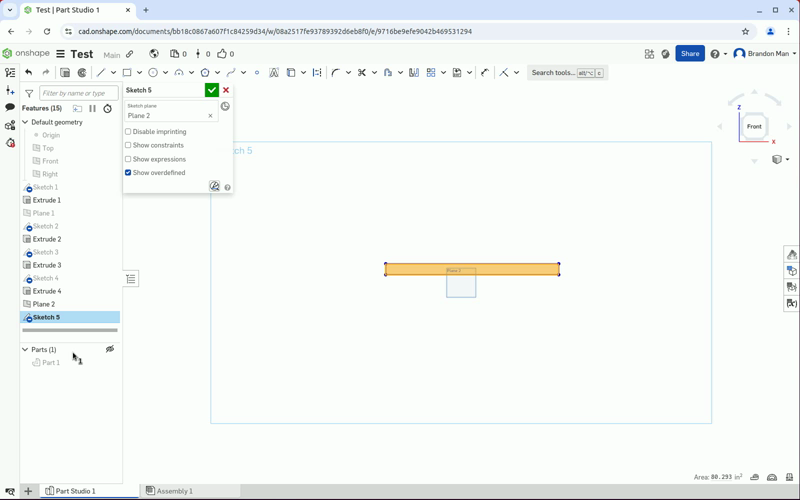
key(shift+y)
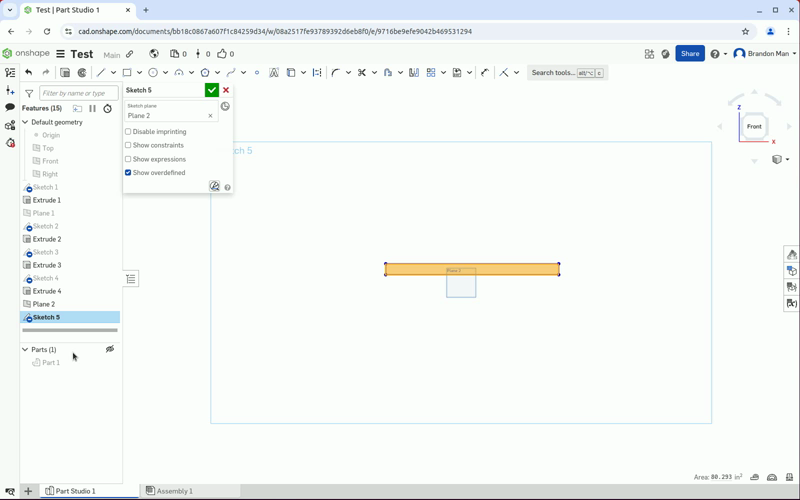
key(shift+e)
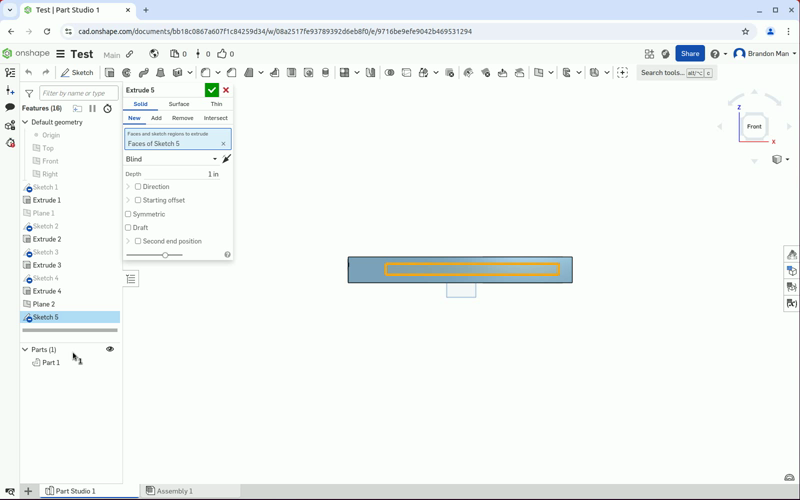
mouse_move(143, 106)
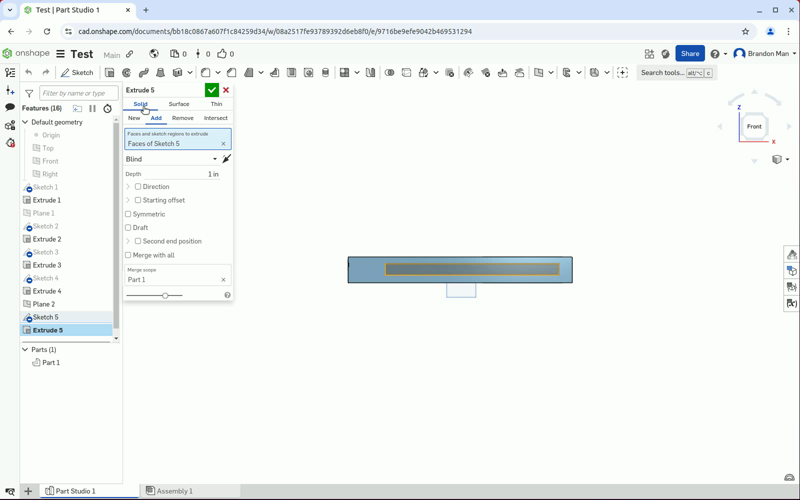
click(143, 106)
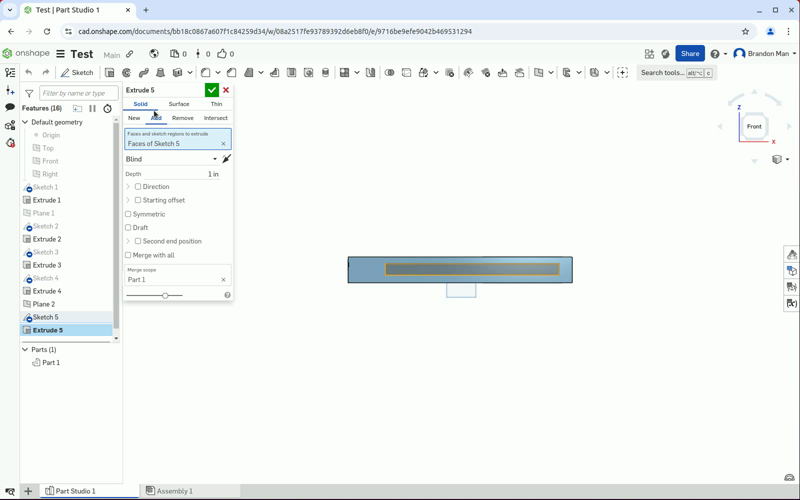
mouse_move(186, 120)
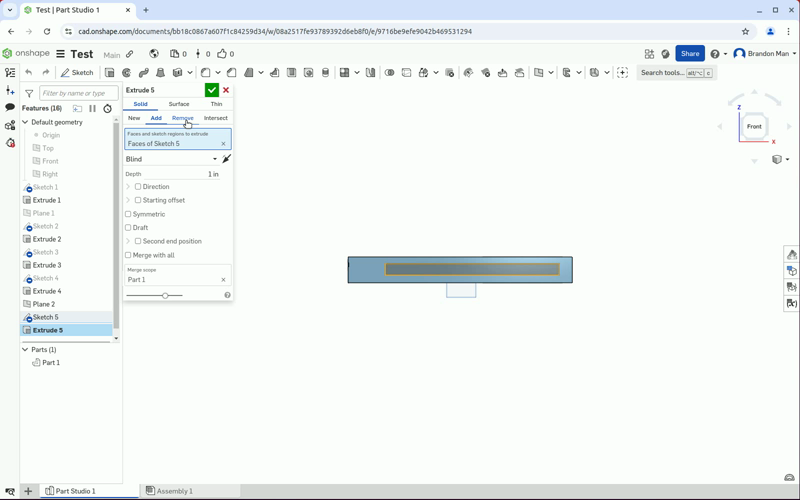
click(186, 120)
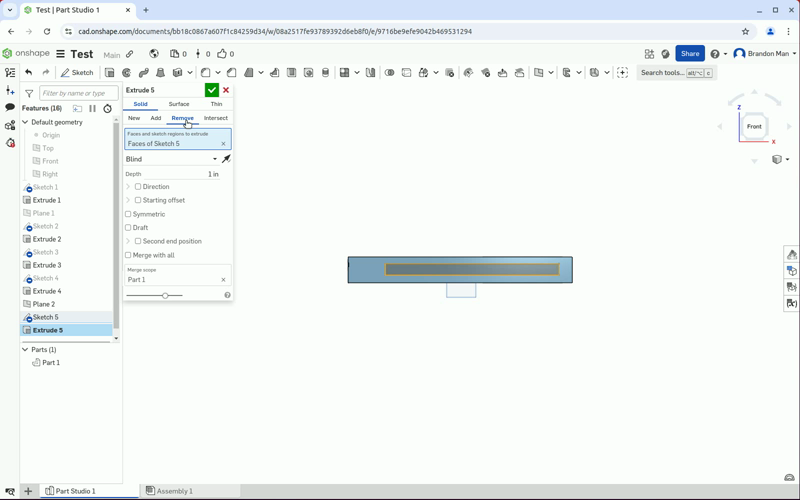
key(tab, 4)
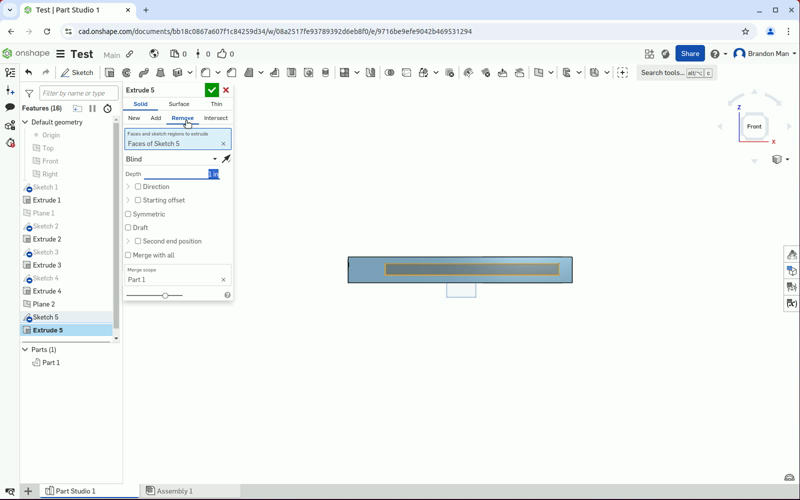
text(1.685)
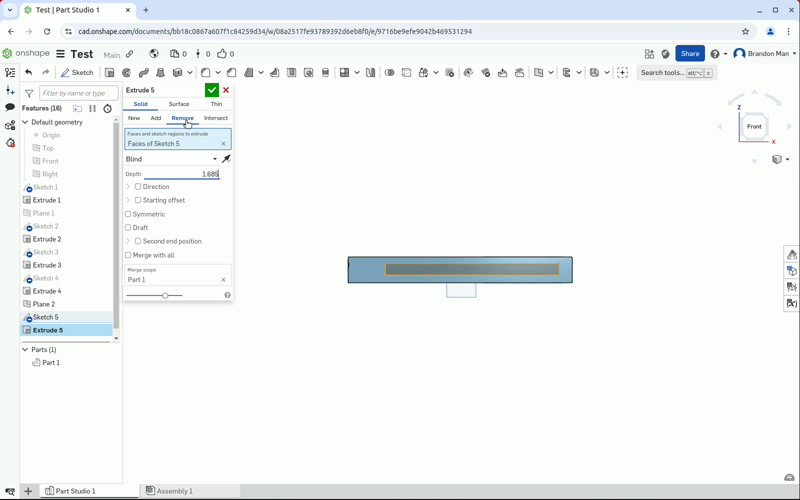
key(tab, 6)
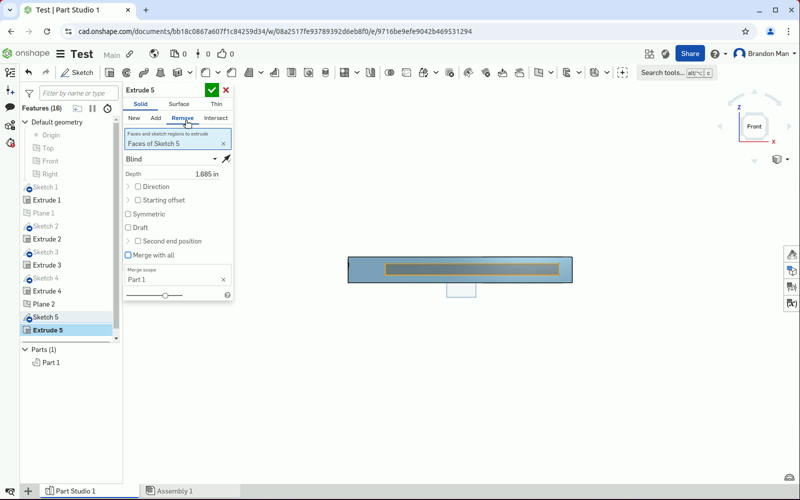
key(space)
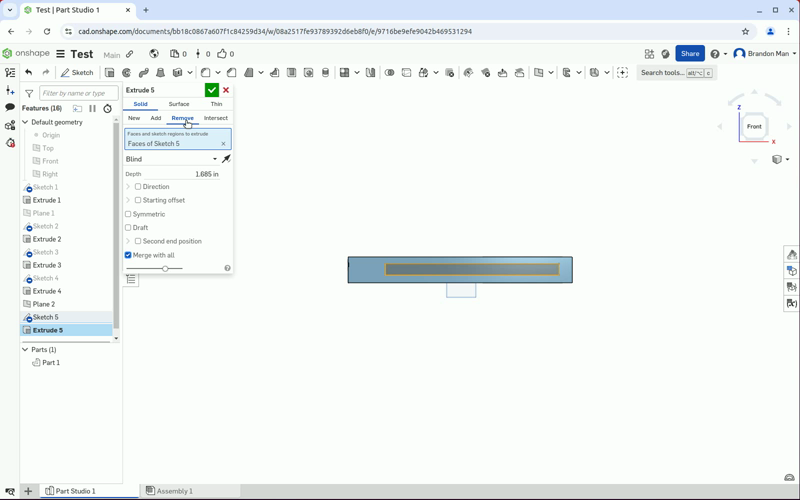
key(enter)
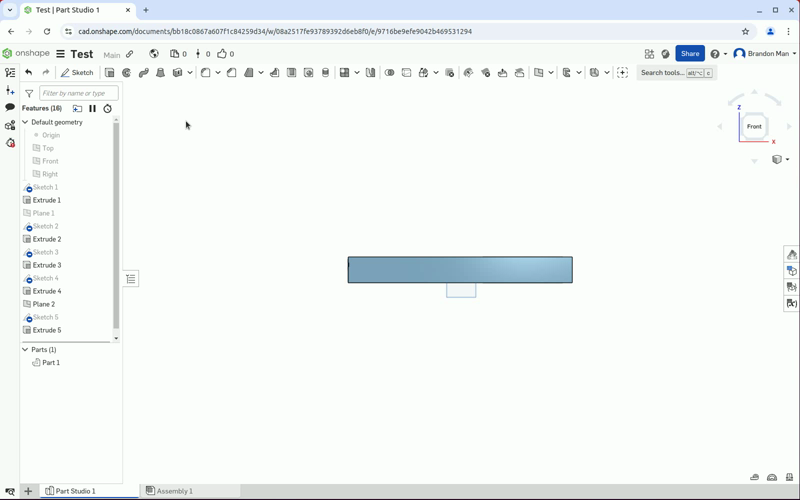
key(shift+h)
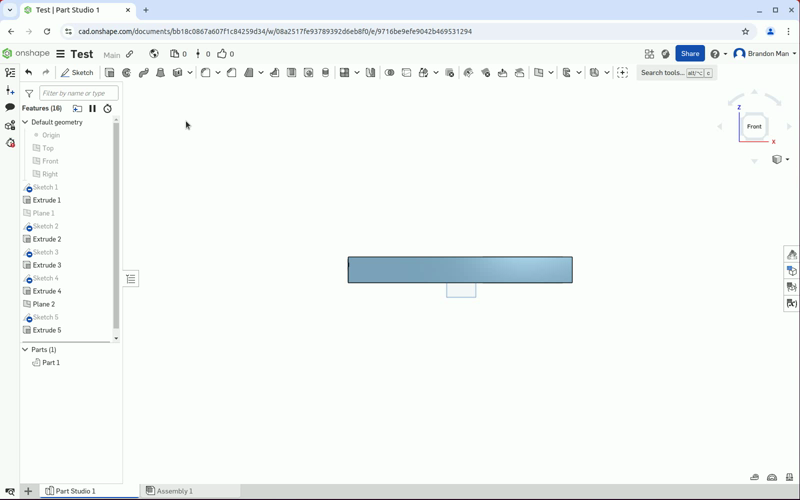
key(shift+h)
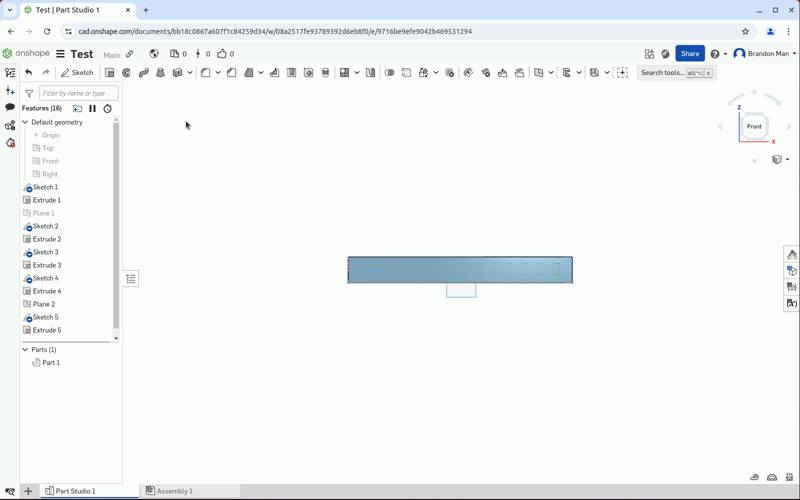
key(shift+7)
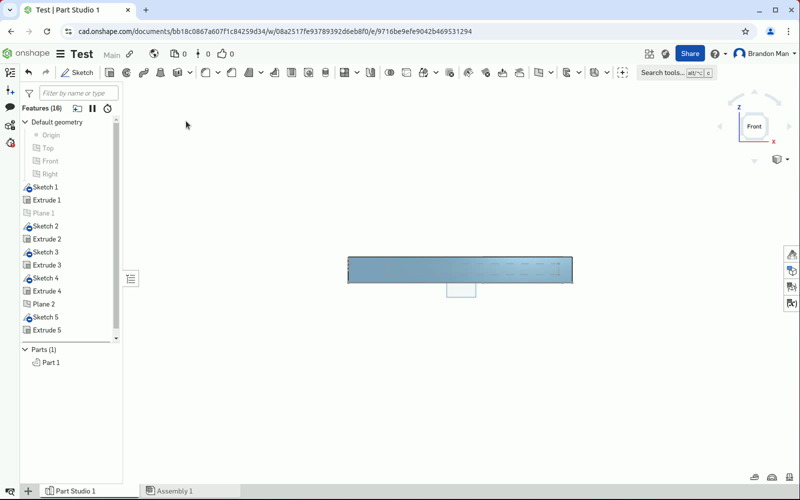
key(left, 2)
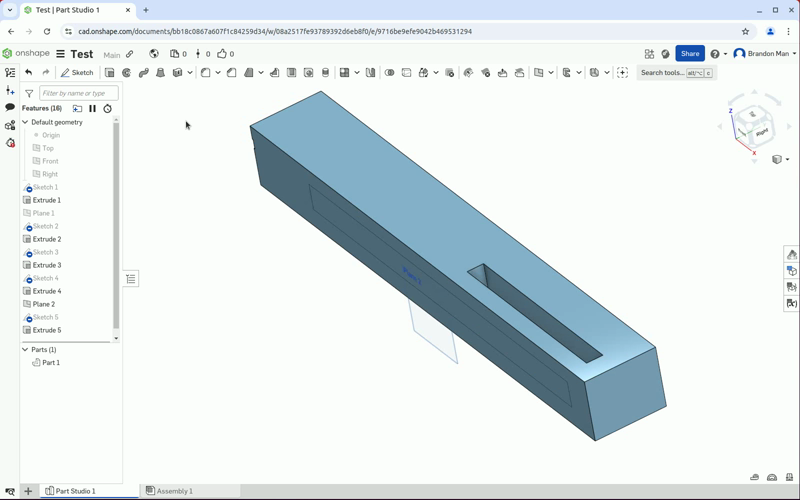
key(down, 2)
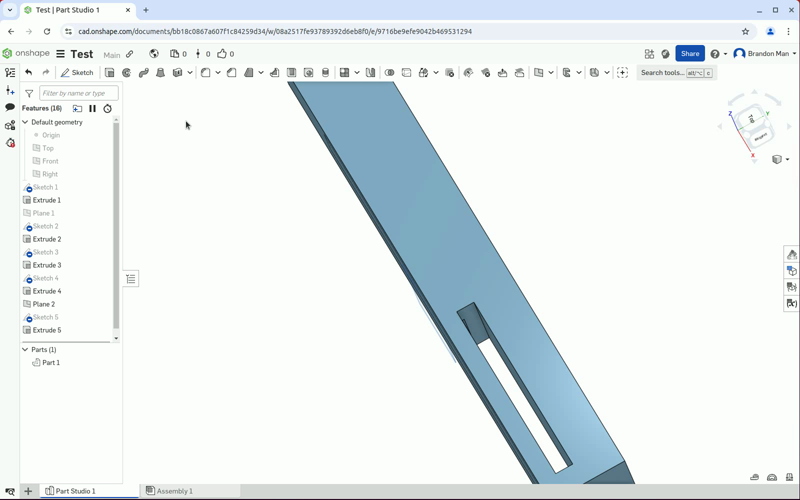
key(up, 2)
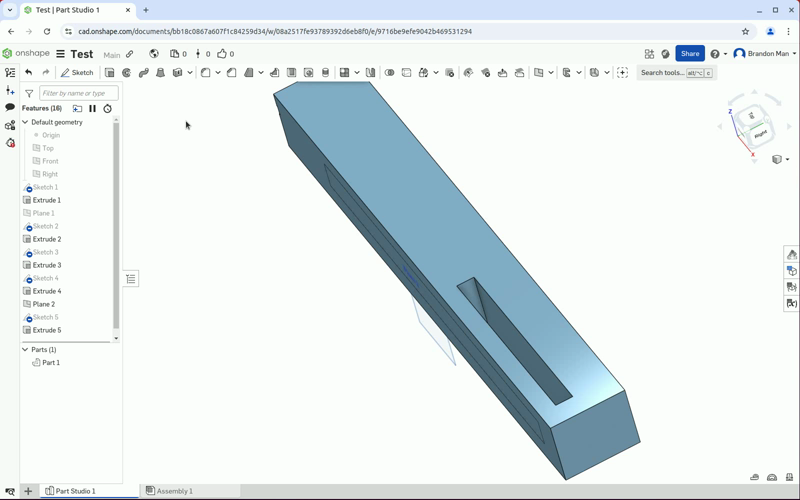
key(right, 2)
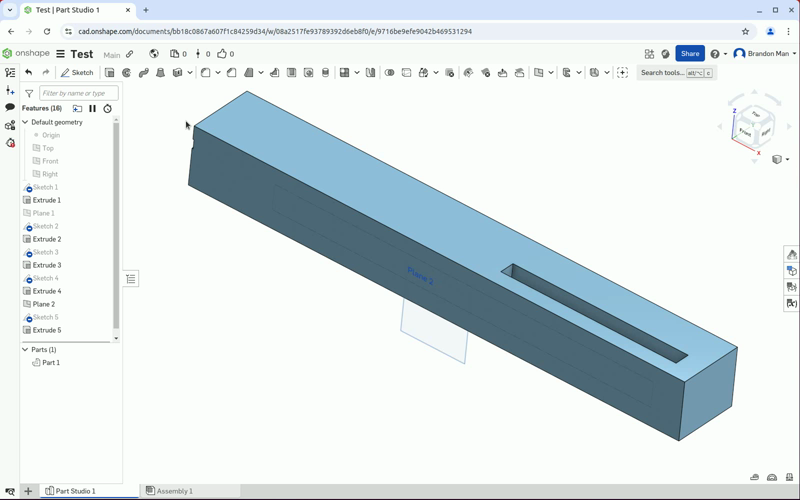
mouse_move(69, 189)
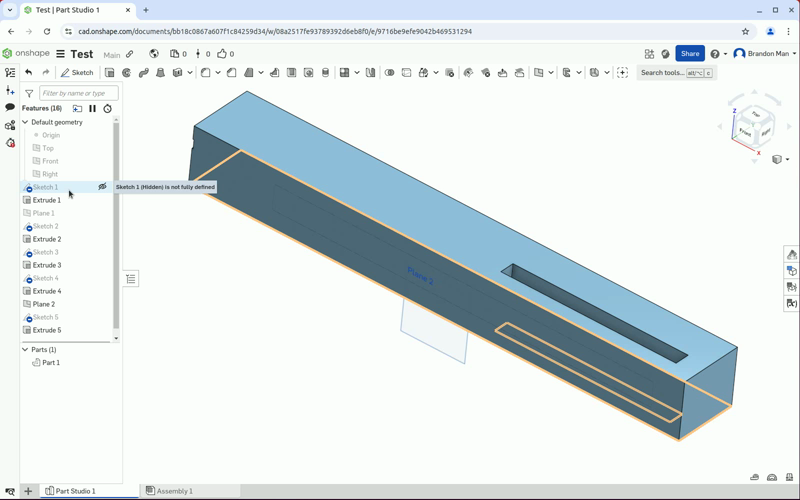
click(69, 189)